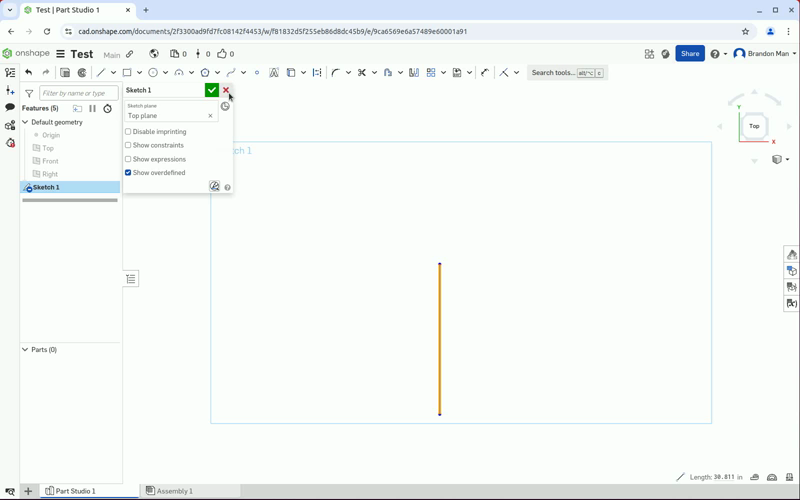
key(shift+h)
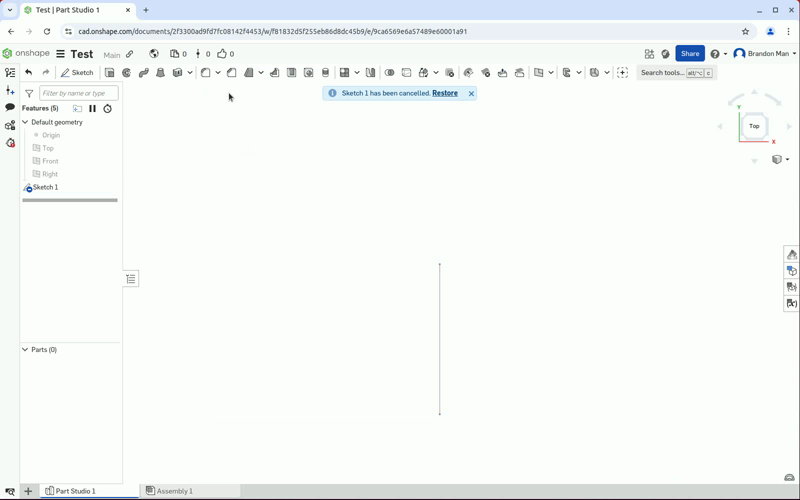
key(shift+s)
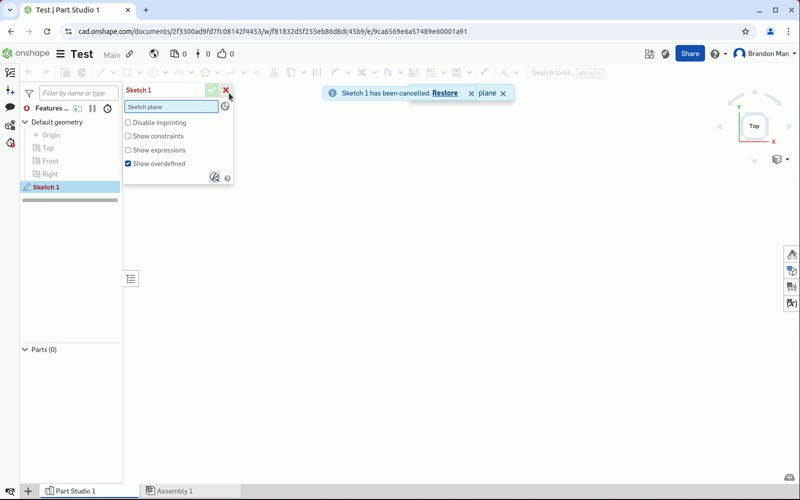
mouse_move(73, 150)
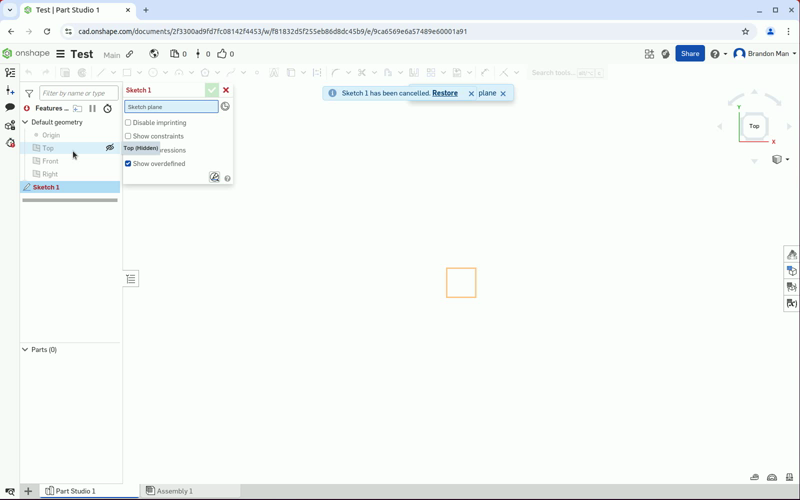
click(73, 150)
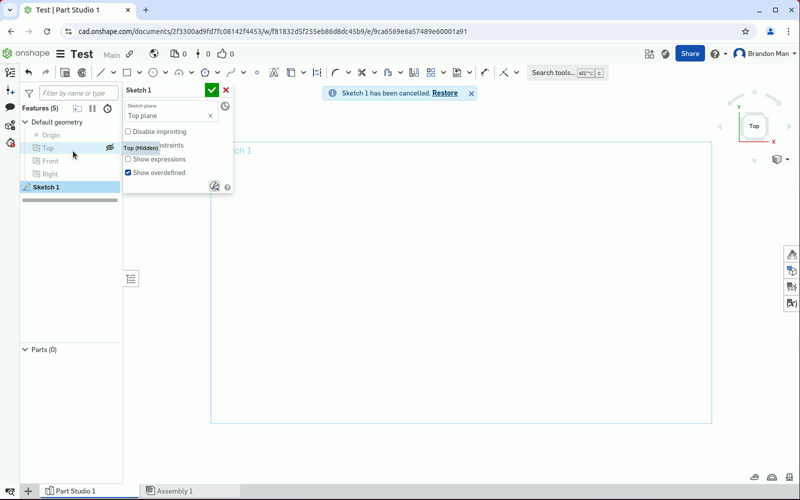
mouse_move(73, 352)
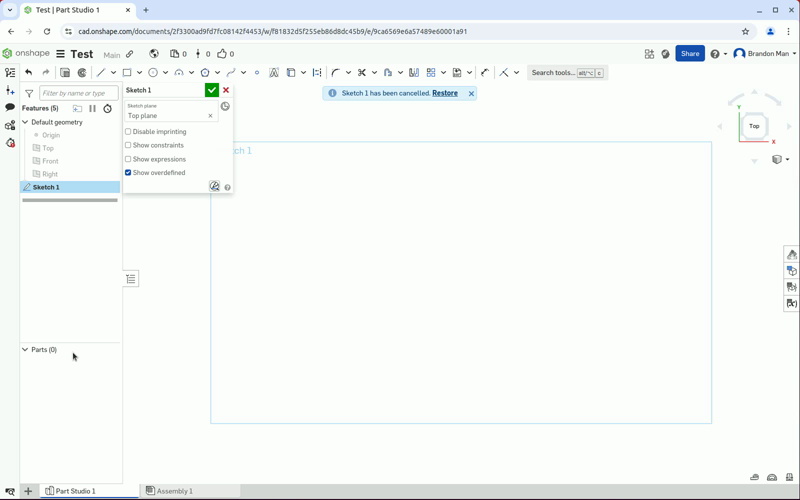
key(y)
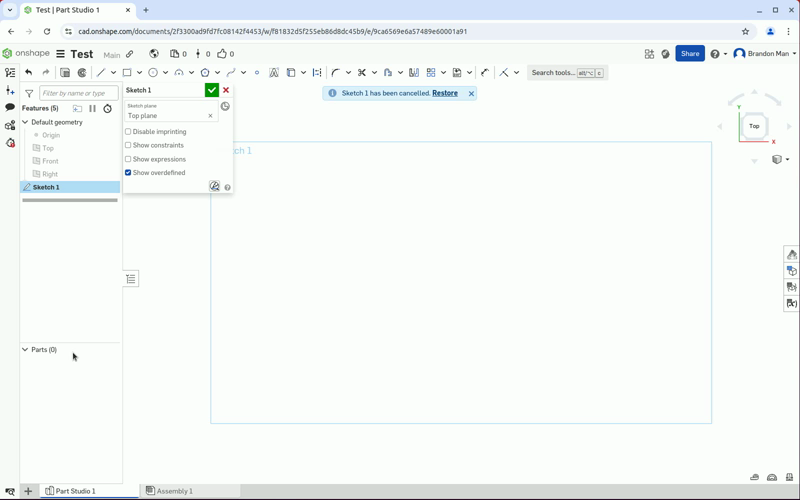
key(l)
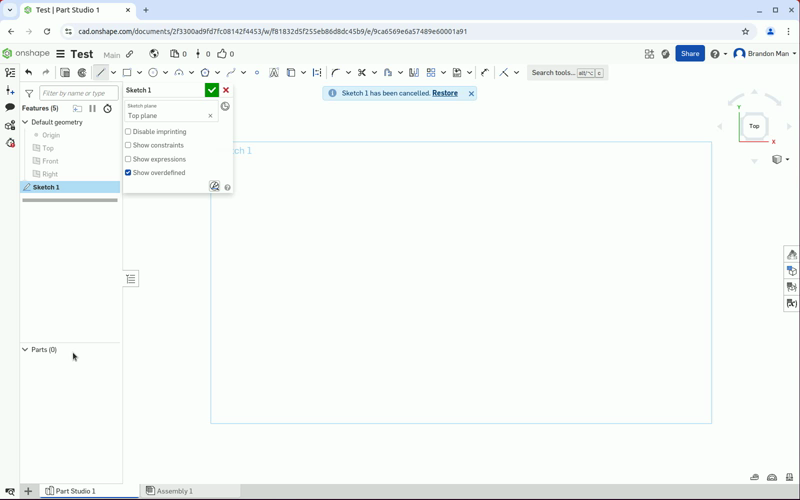
key_down(shift)
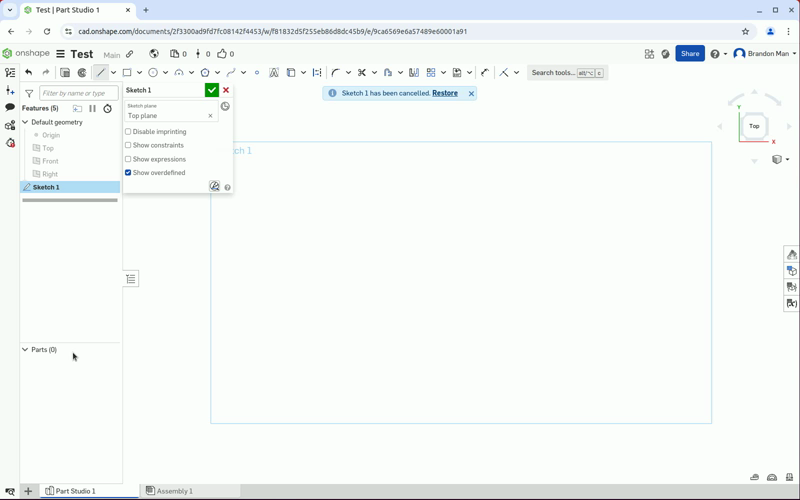
mouse_move(348, 390)
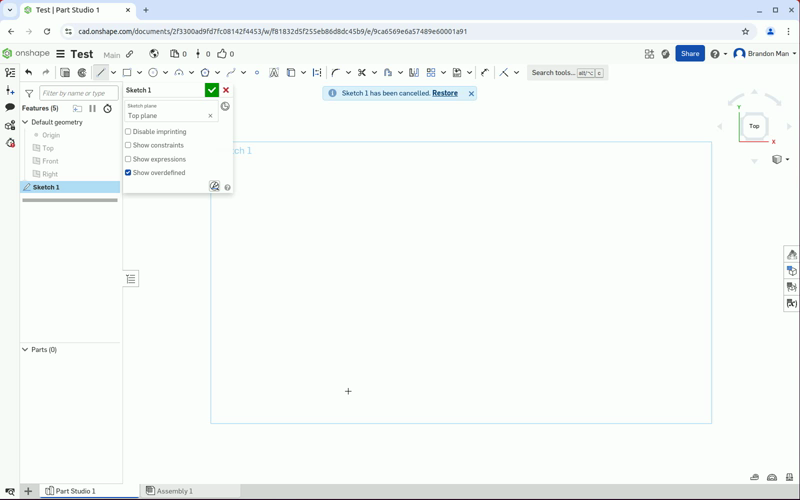
click(348, 390)
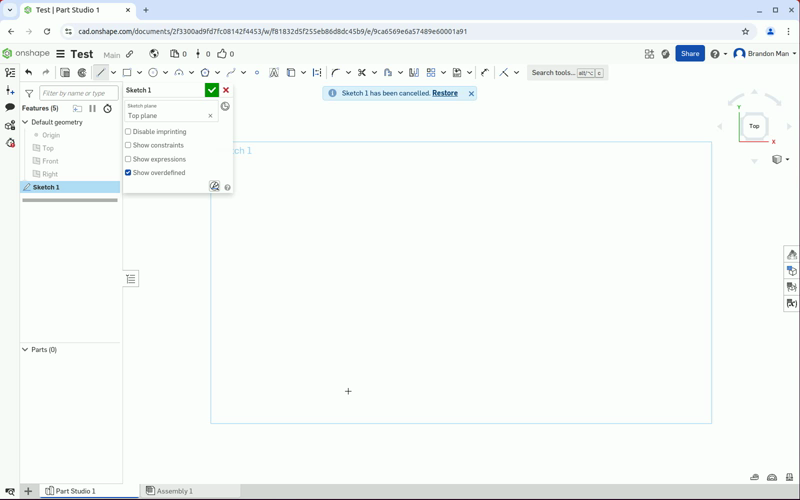
key_up(shift)
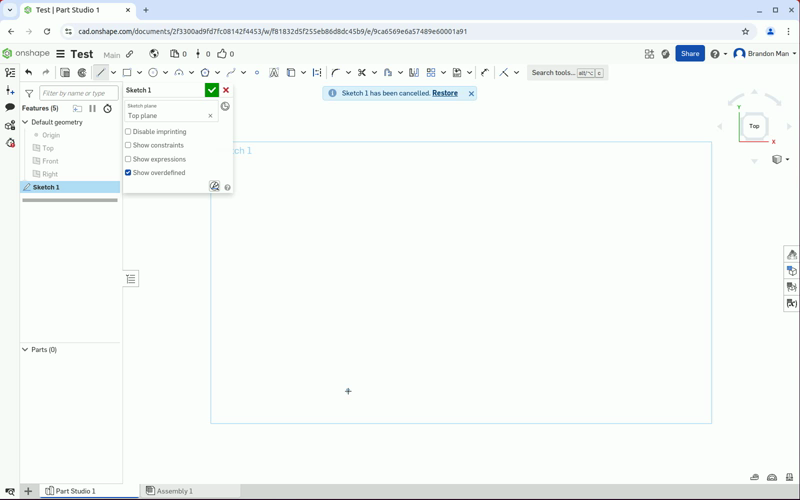
key_down(shift)
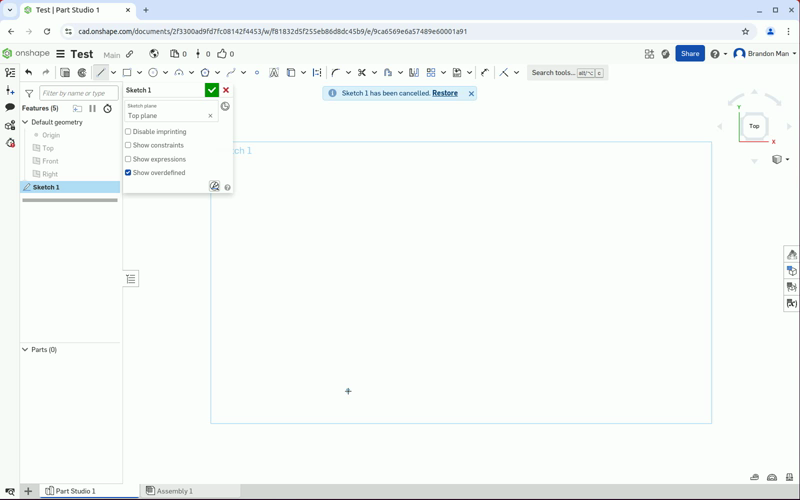
mouse_move(572, 390)
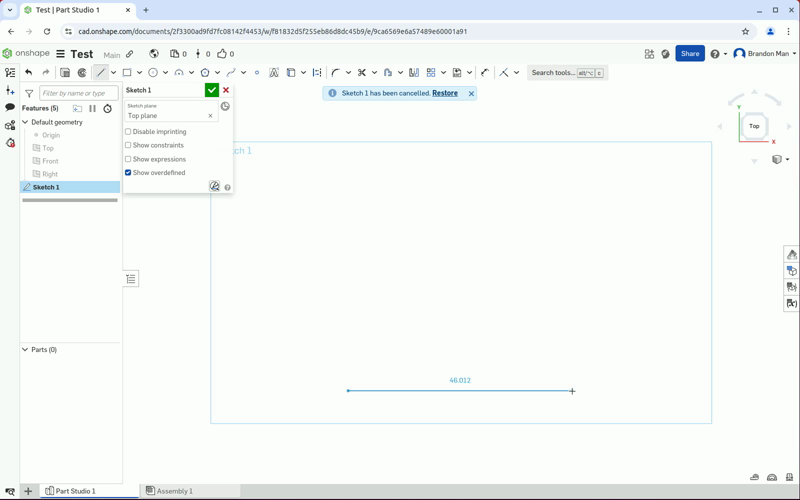
click(572, 390)
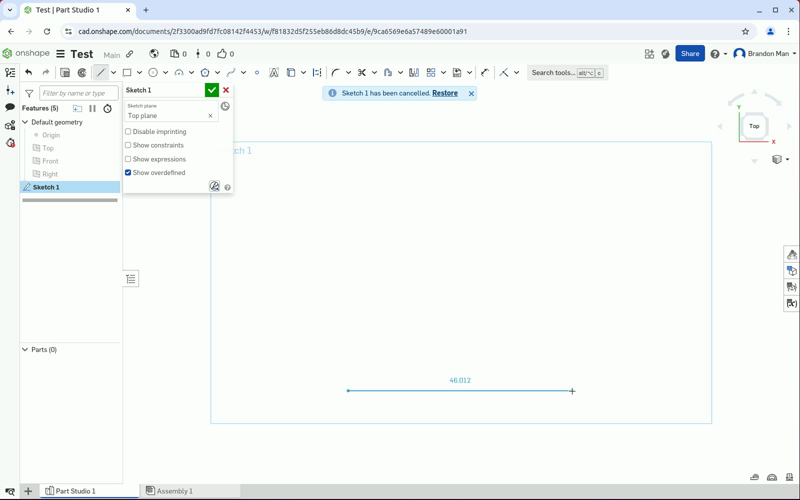
key_up(shift)
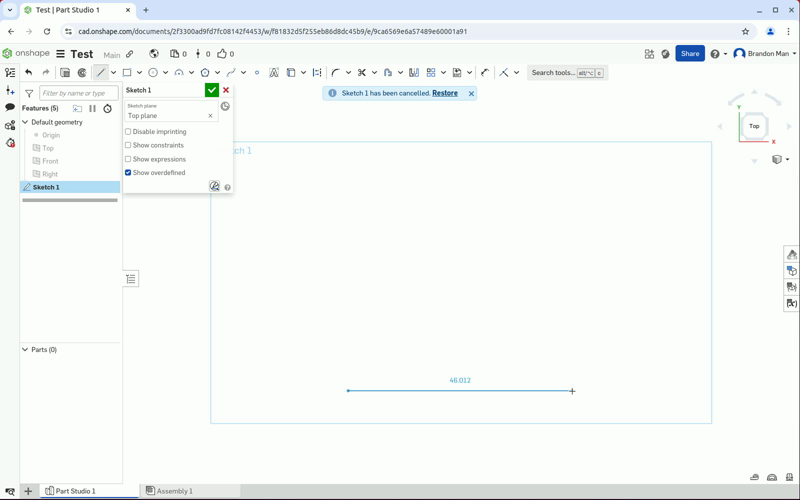
key_down(shift)
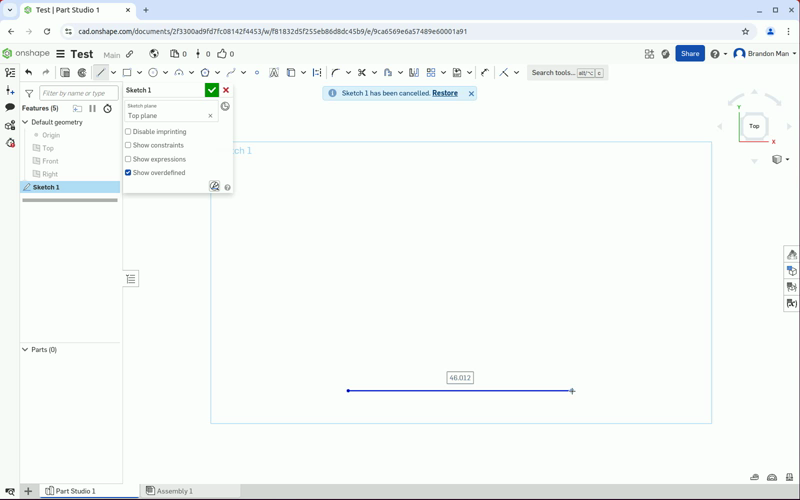
mouse_move(572, 176)
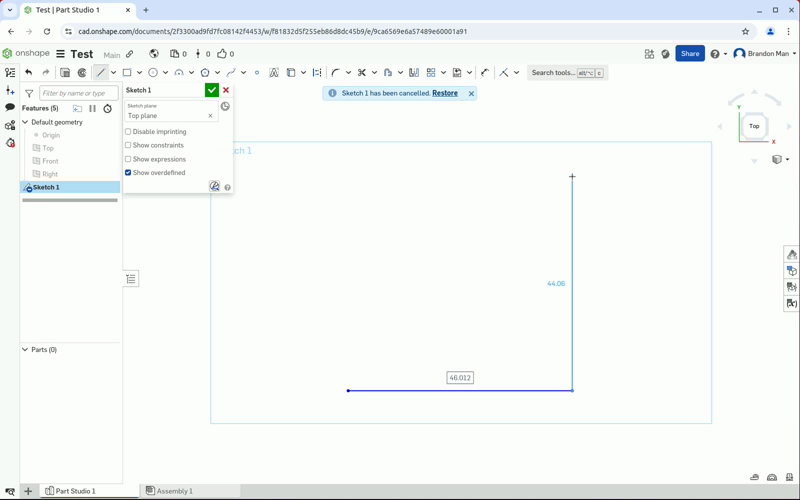
click(572, 176)
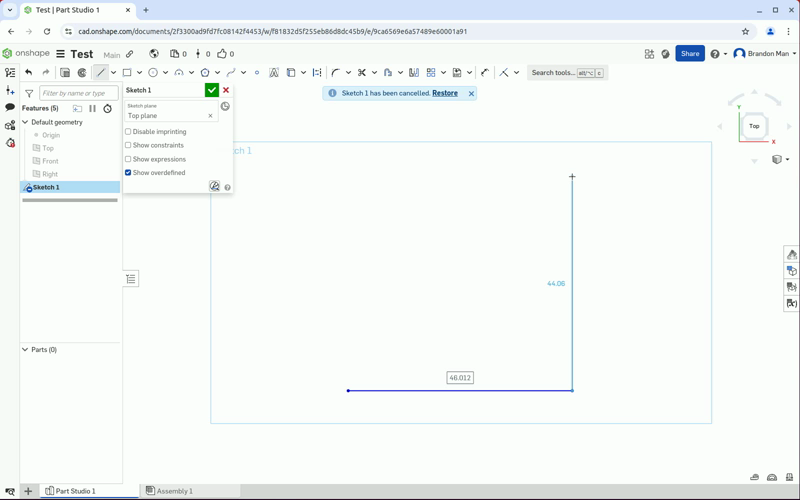
key_up(shift)
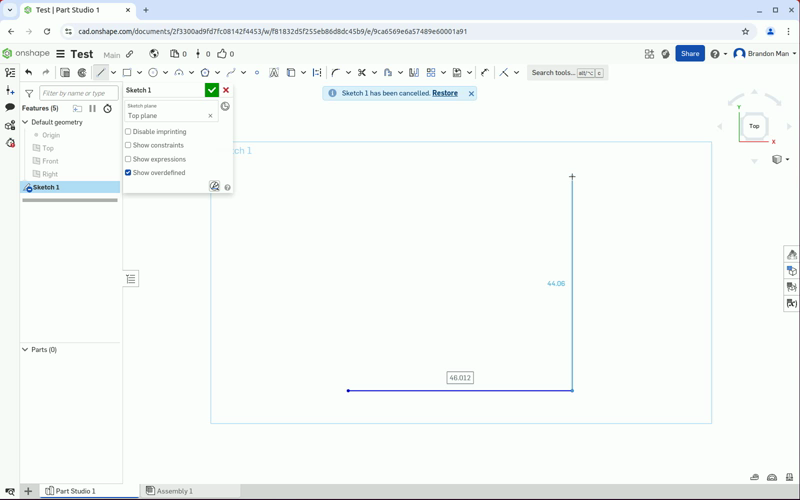
key_down(shift)
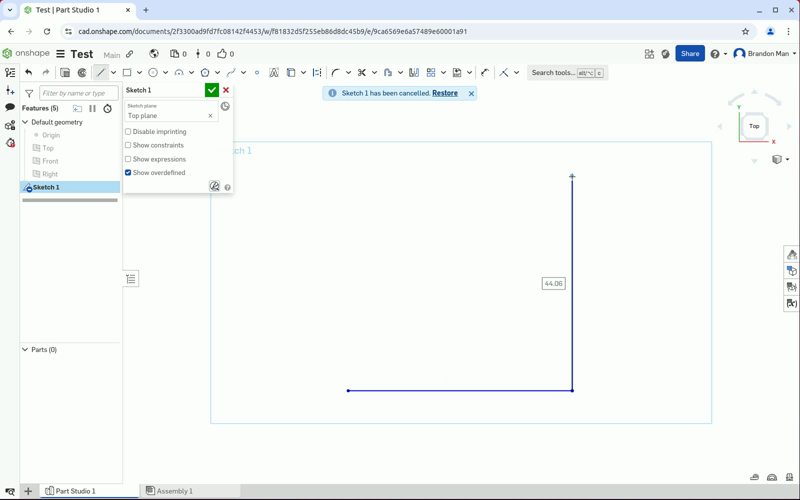
mouse_move(348, 176)
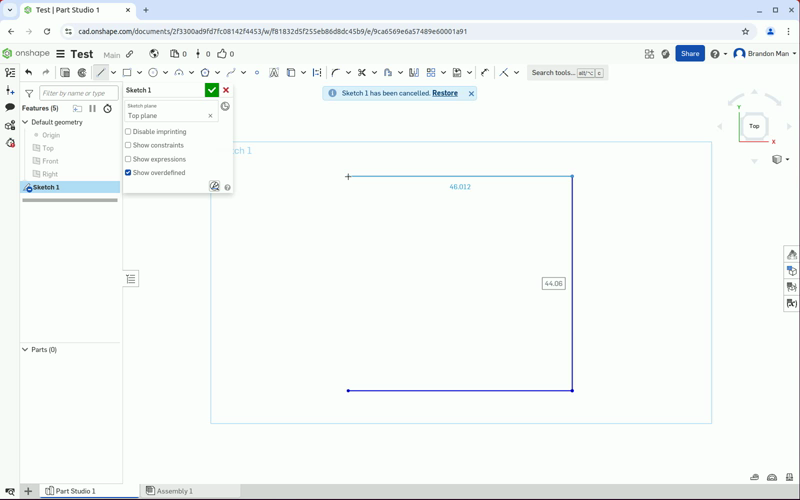
click(348, 176)
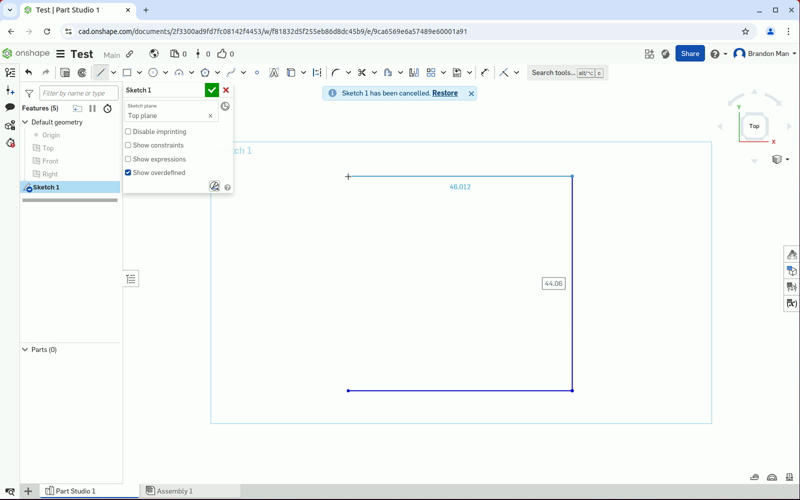
key_up(shift)
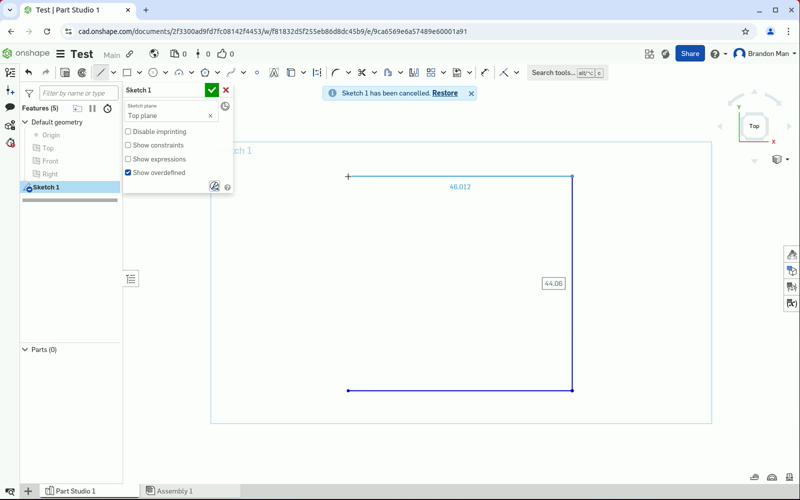
key_down(shift)
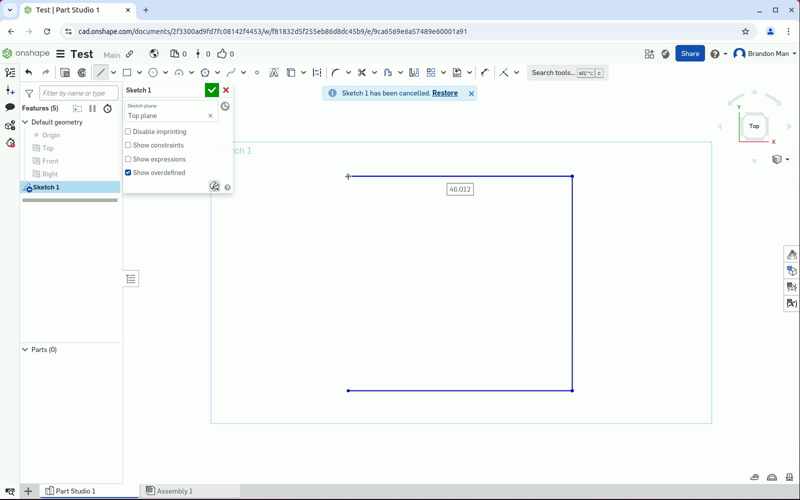
mouse_move(348, 390)
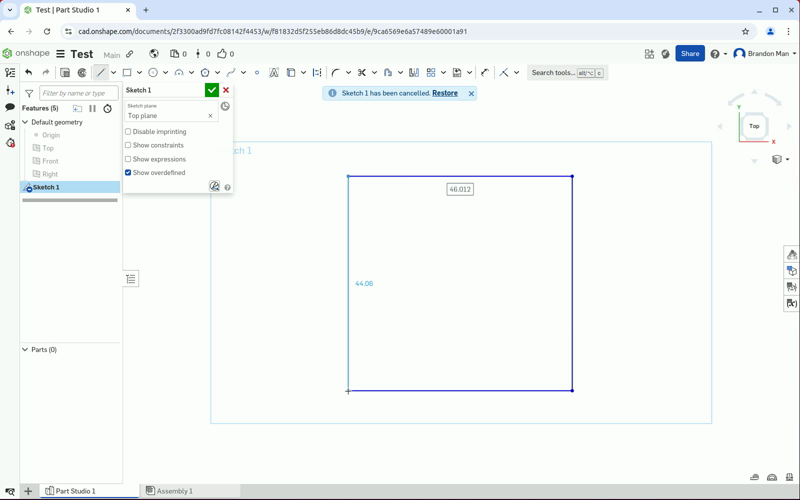
key_up(shift)
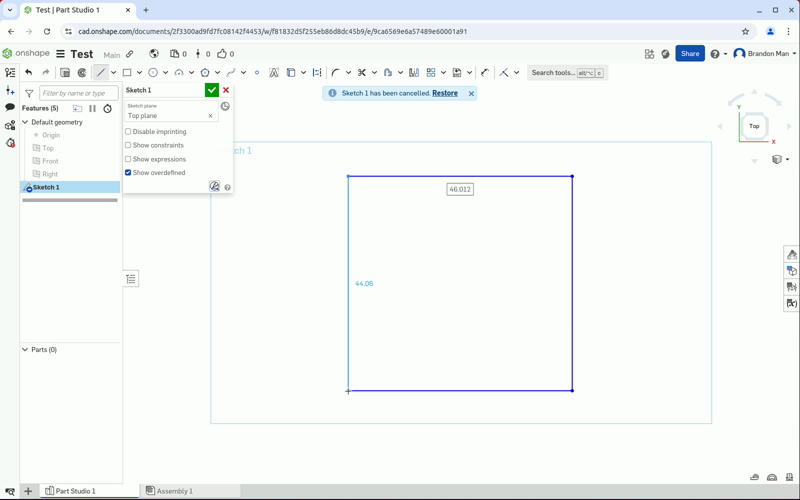
click(348, 390)
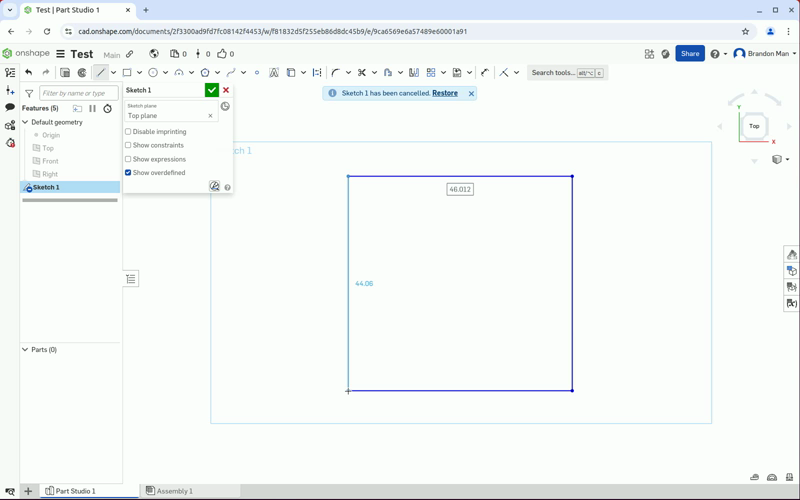
key(esc)
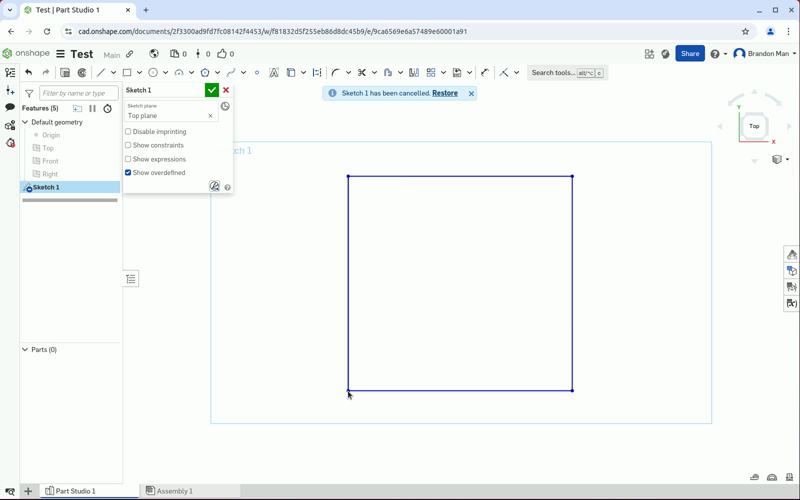
key(c)
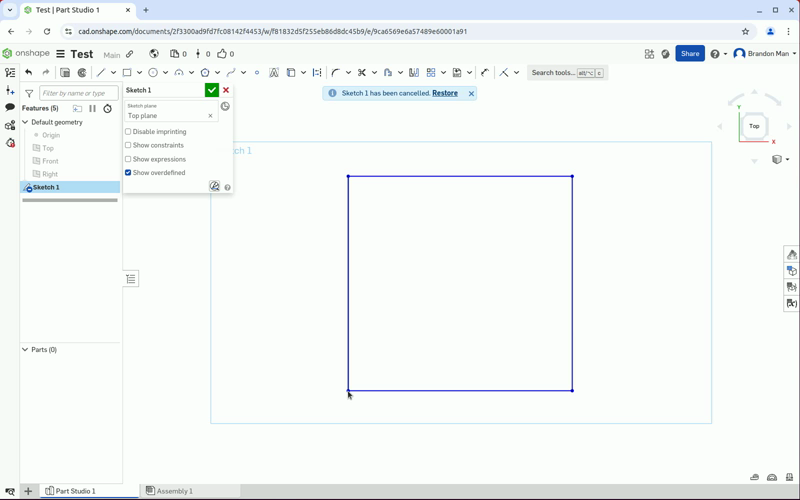
key_down(shift)
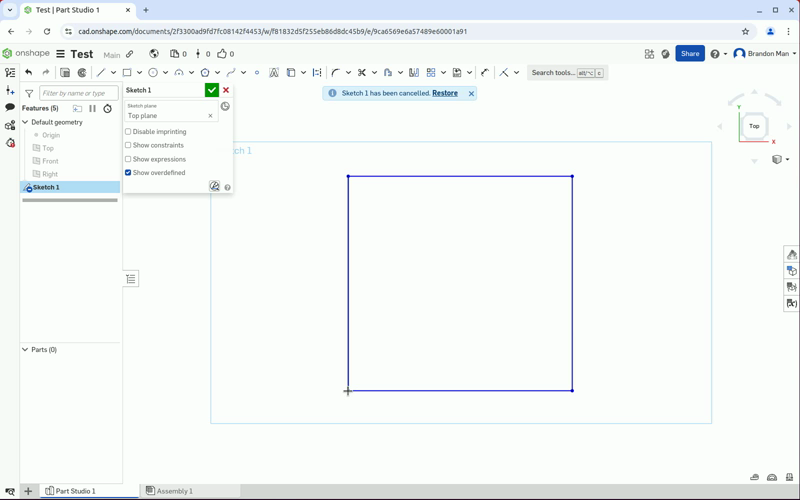
mouse_move(367, 372)
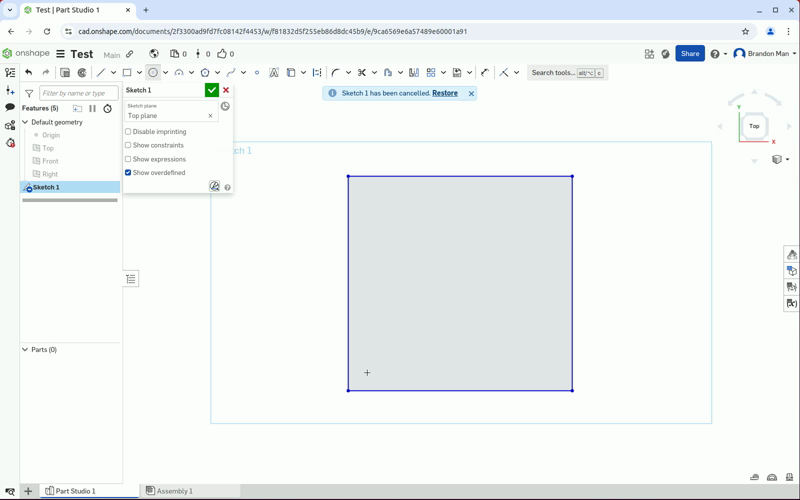
click(367, 372)
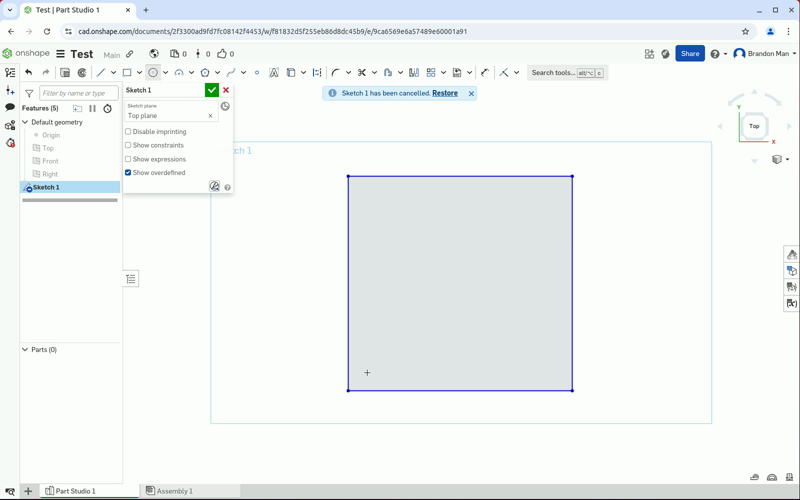
key_up(shift)
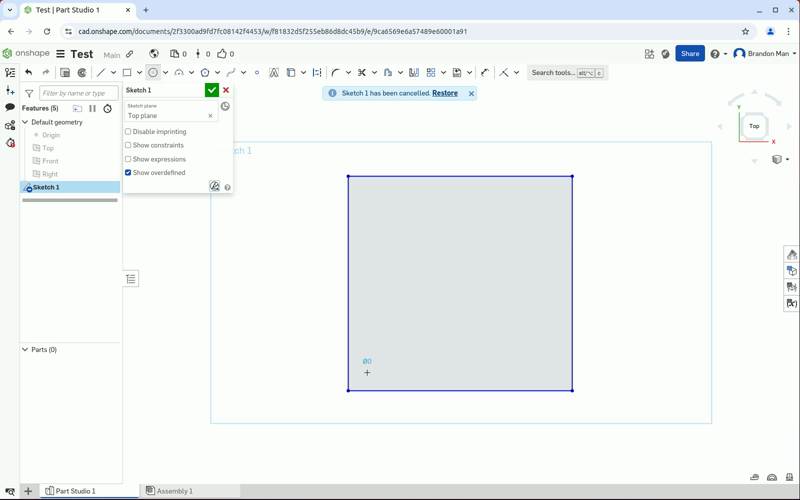
mouse_move(378, 372)
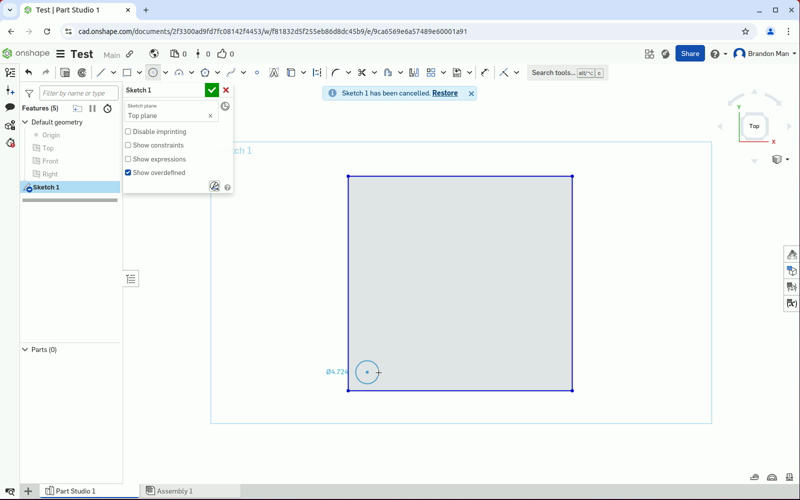
click(378, 372)
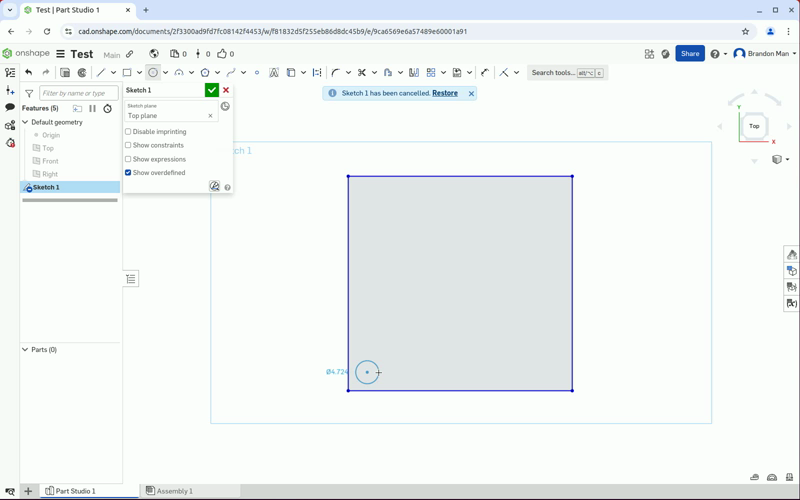
key(esc)
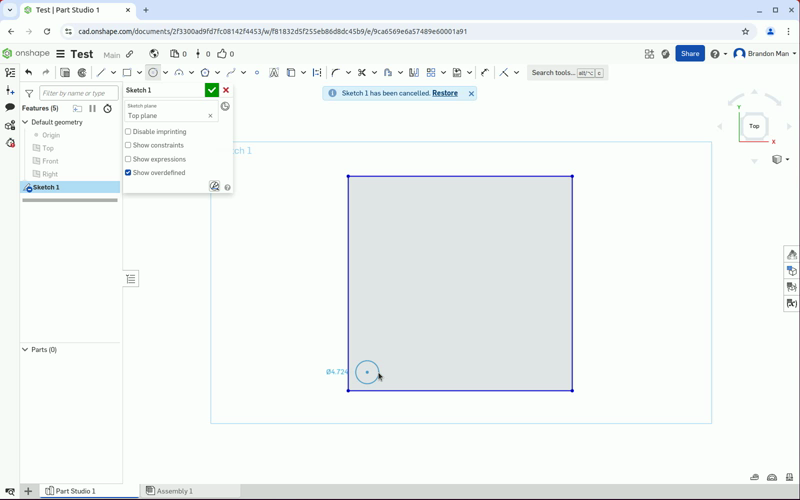
key(c)
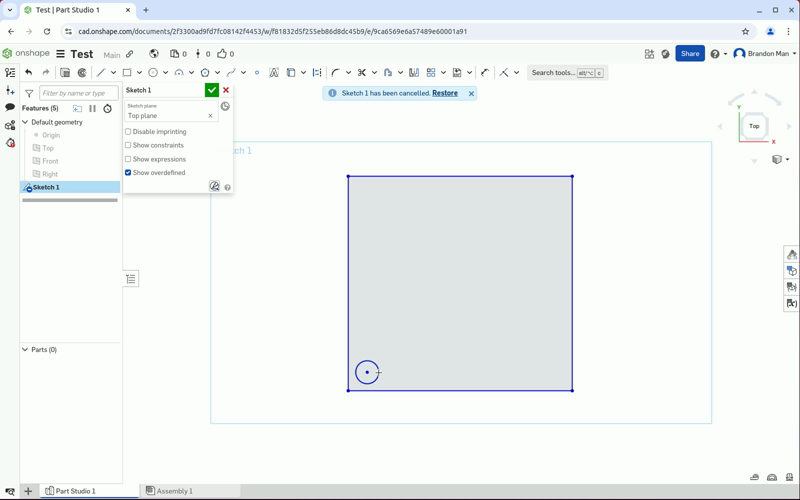
key_down(shift)
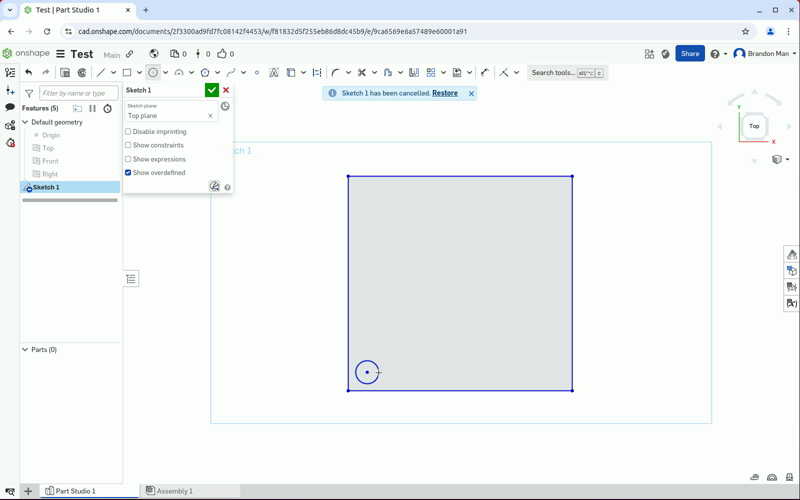
mouse_move(367, 251)
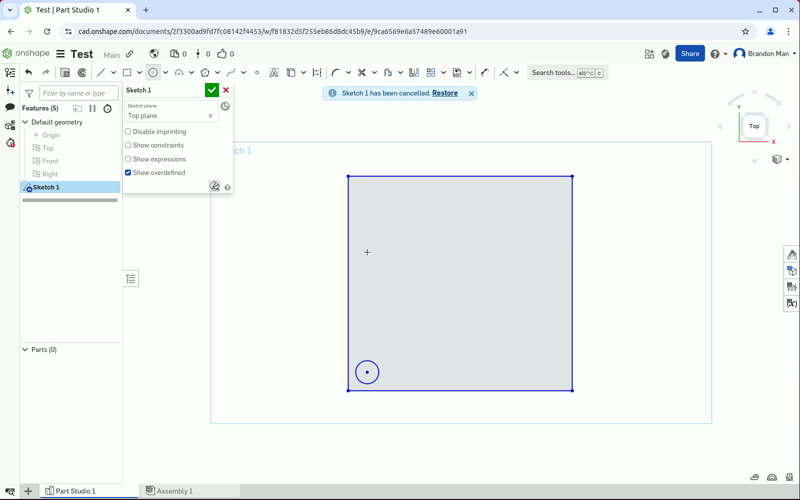
click(367, 251)
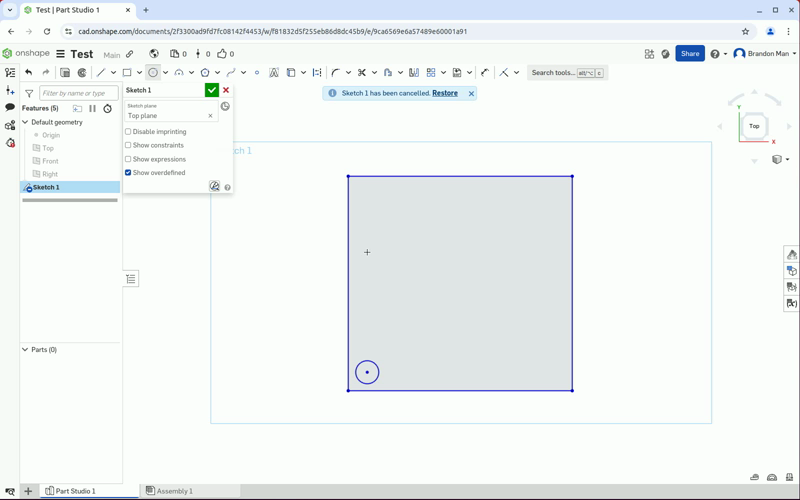
key_up(shift)
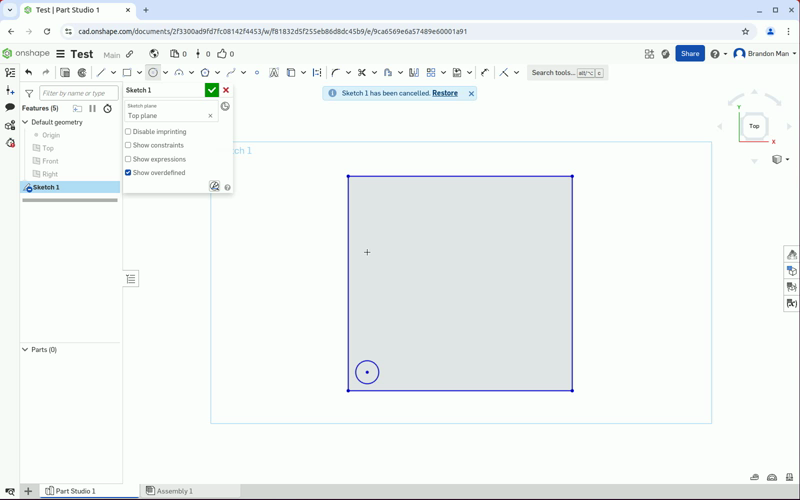
mouse_move(378, 251)
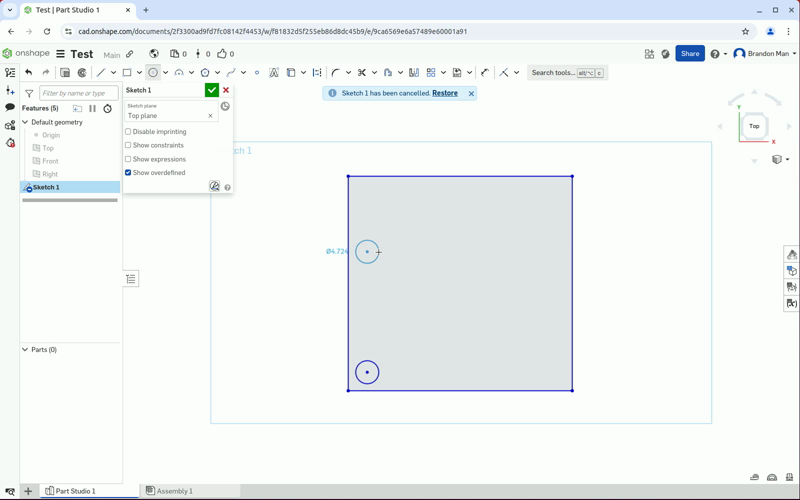
click(378, 251)
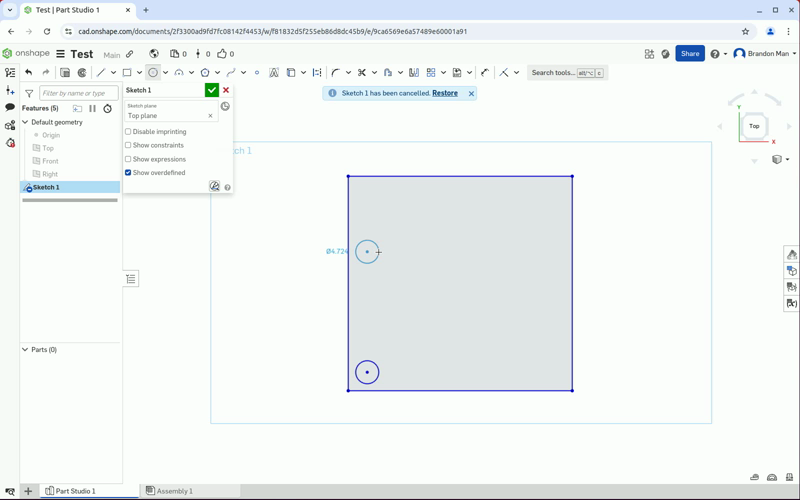
key(esc)
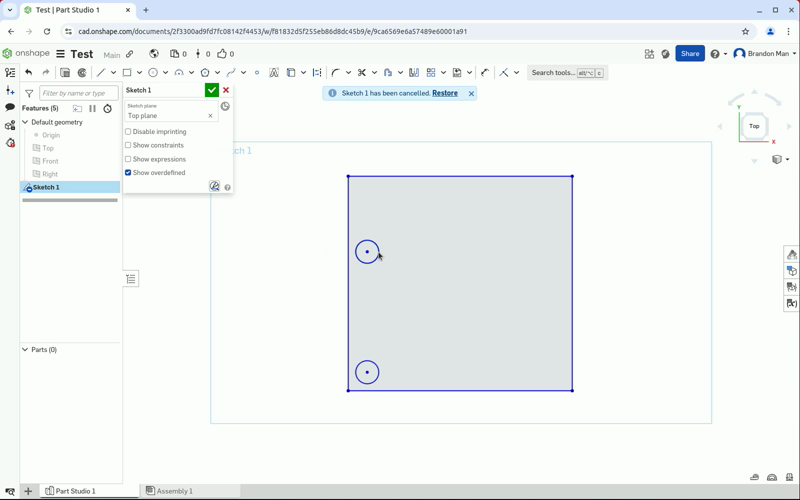
key(c)
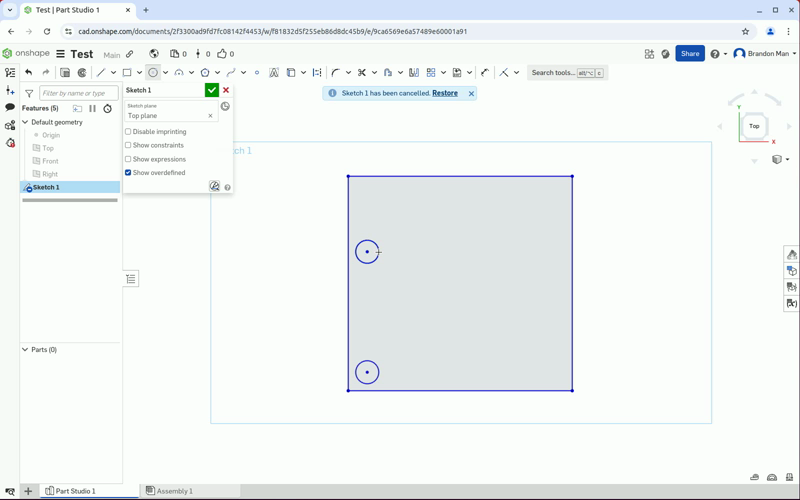
key_down(shift)
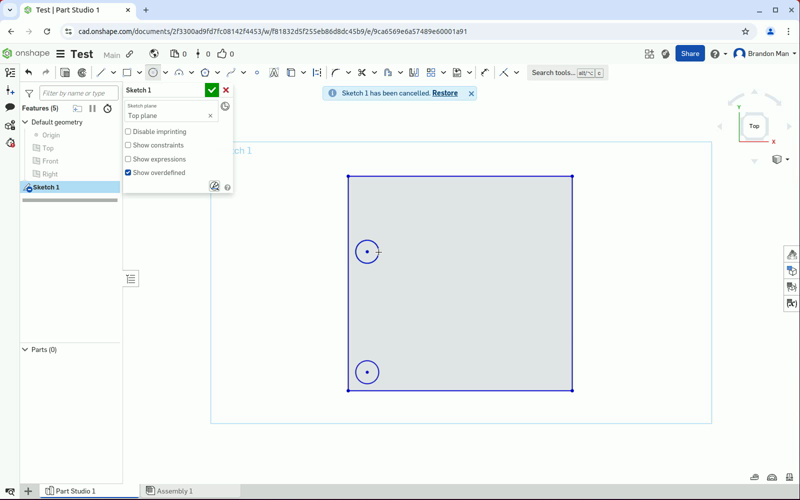
mouse_move(553, 372)
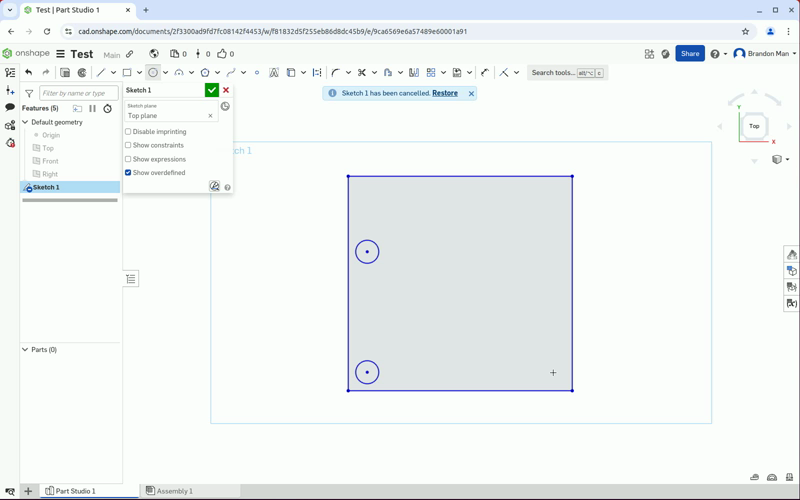
click(553, 372)
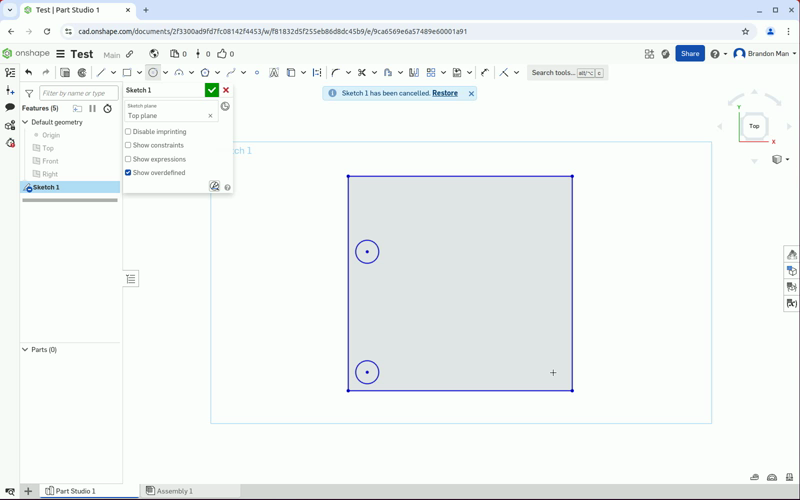
key_up(shift)
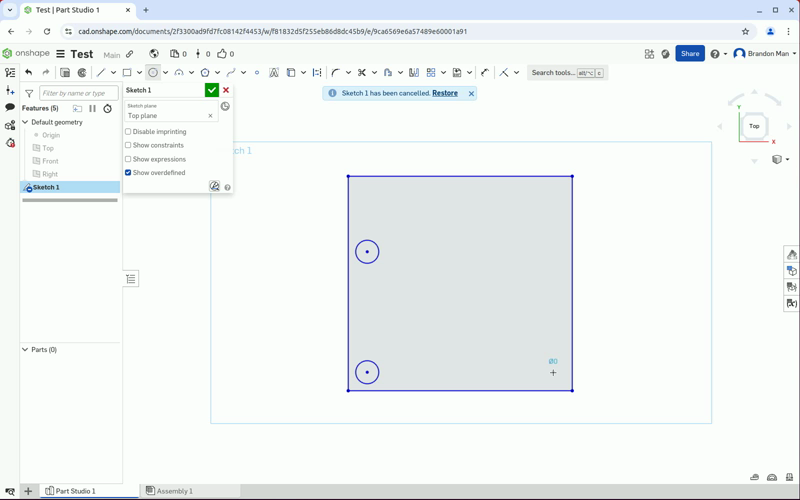
mouse_move(564, 372)
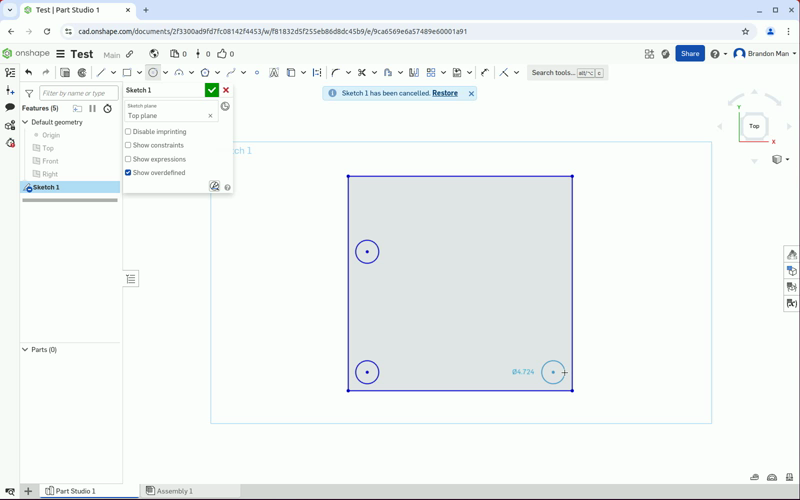
click(564, 372)
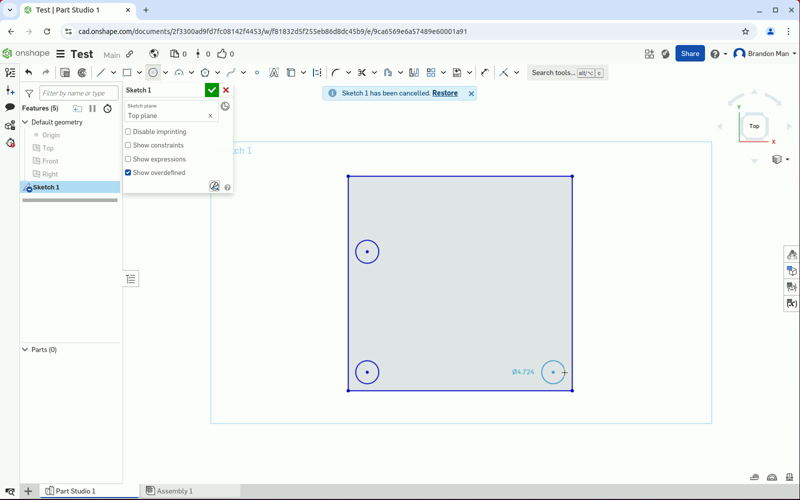
key(esc)
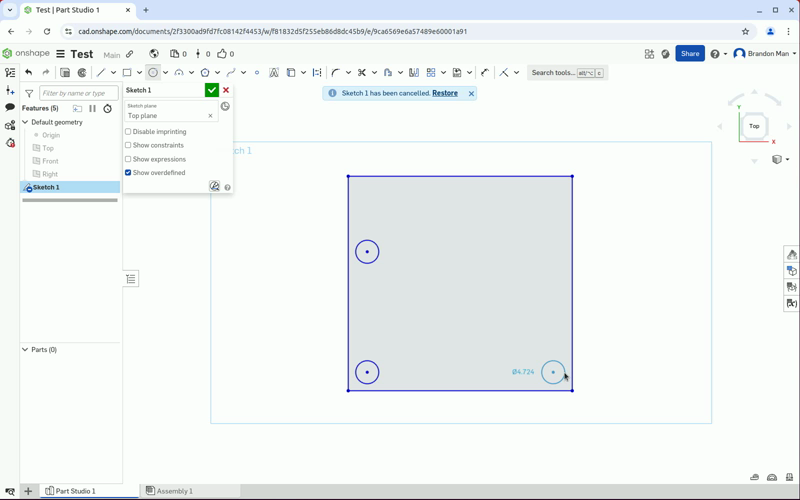
key(c)
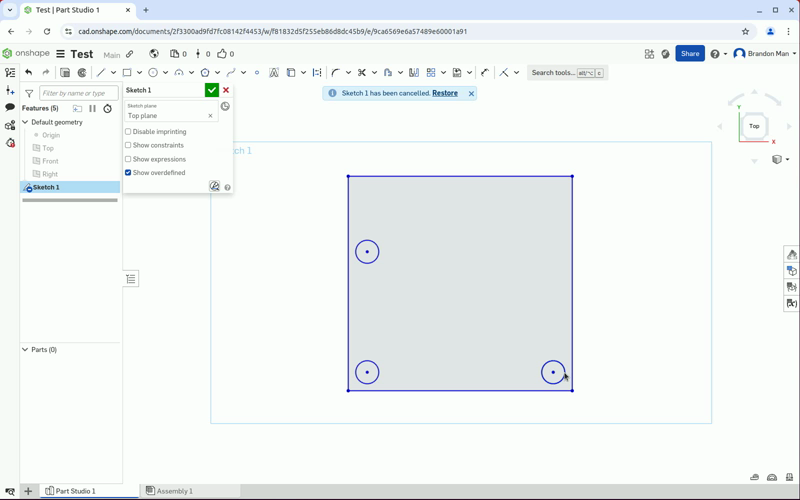
key_down(shift)
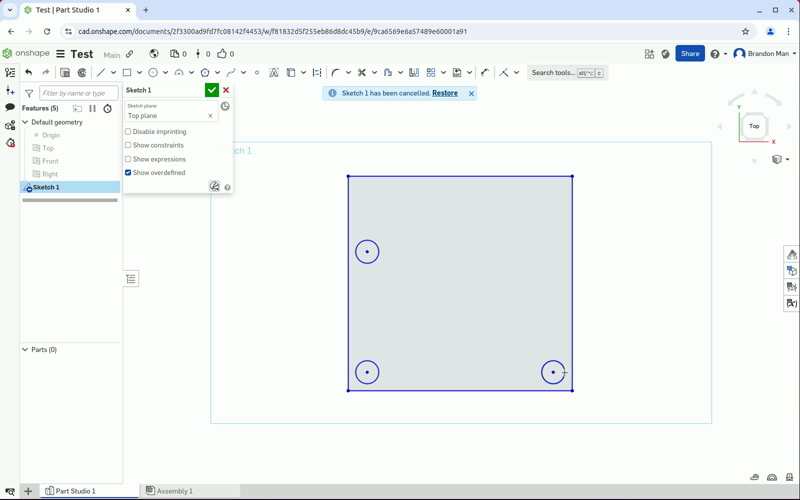
mouse_move(553, 251)
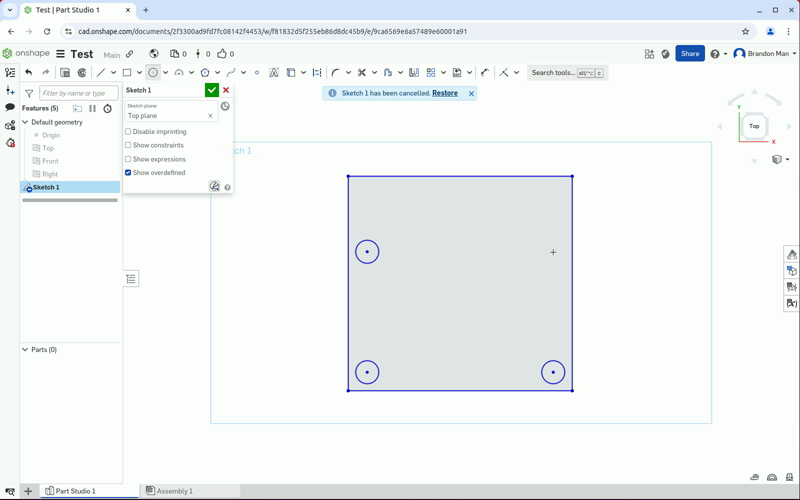
click(553, 251)
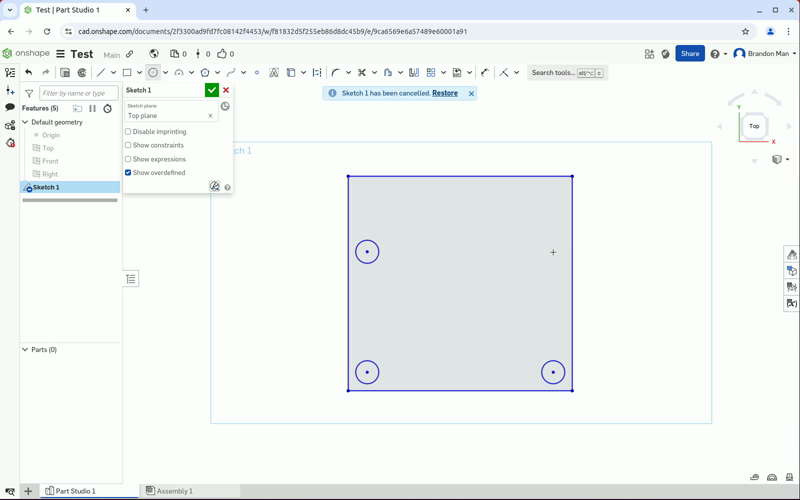
key_up(shift)
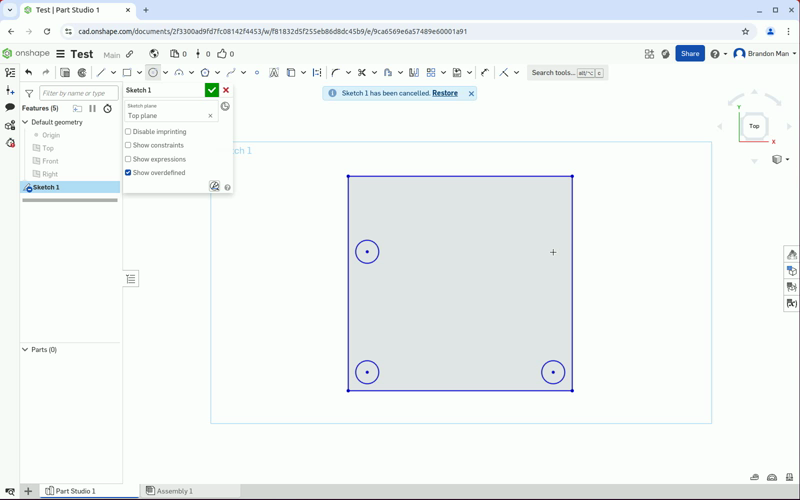
mouse_move(564, 251)
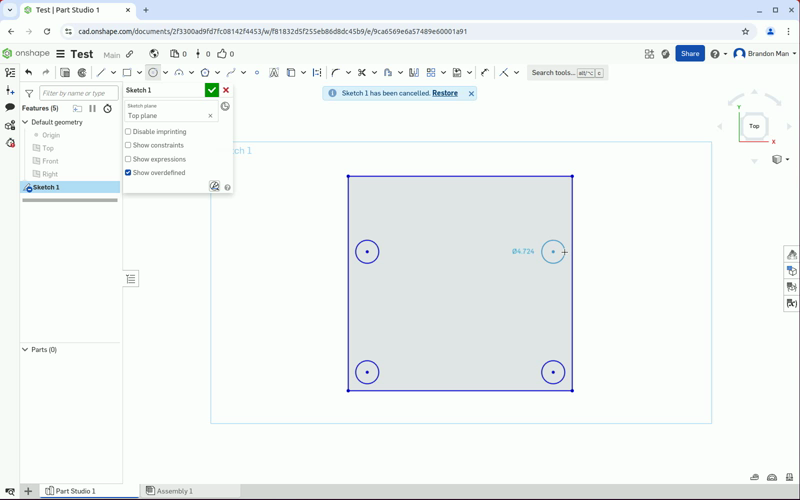
click(564, 251)
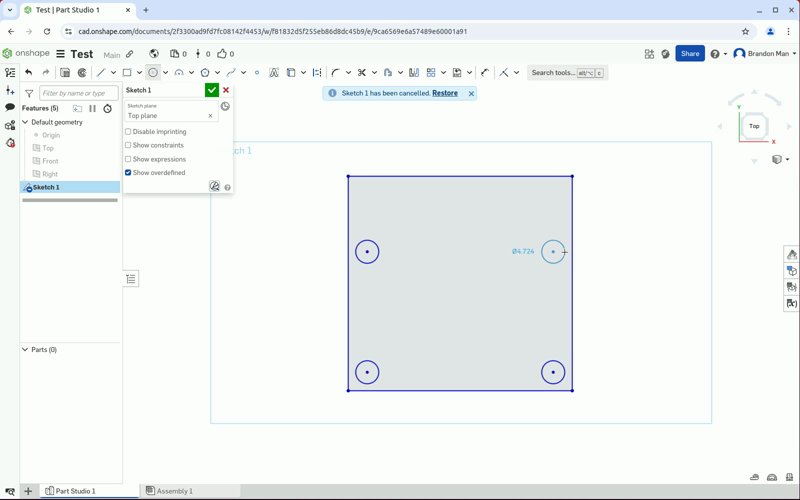
key(esc)
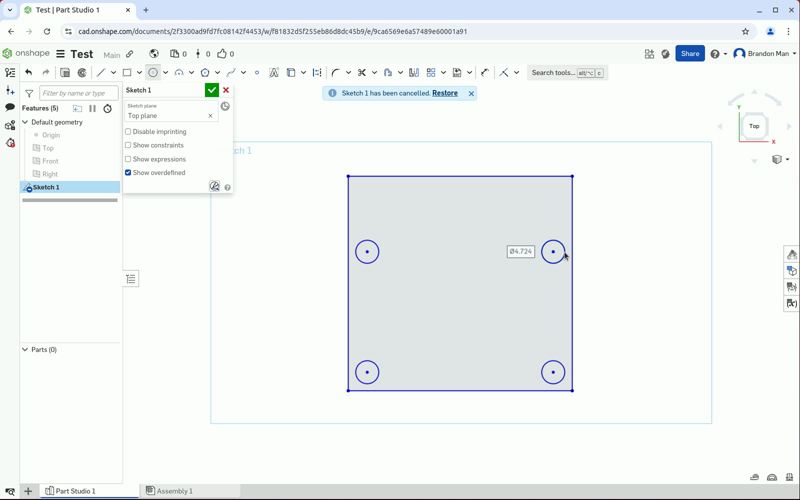
mouse_move(495, 357)
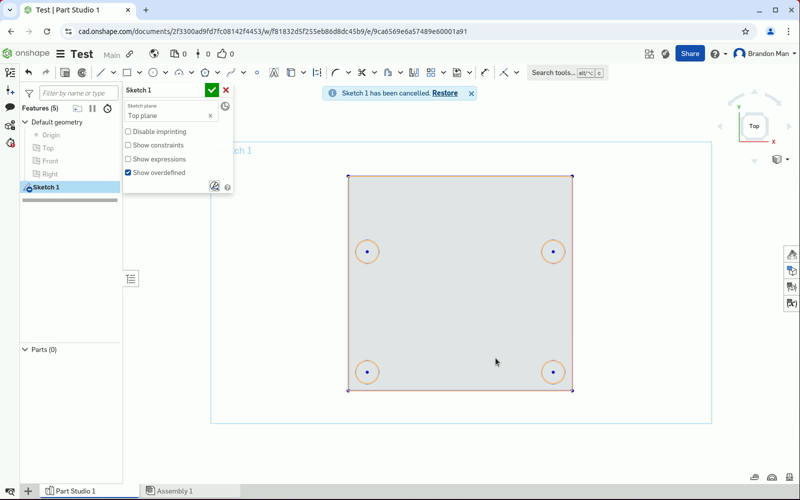
click(495, 357)
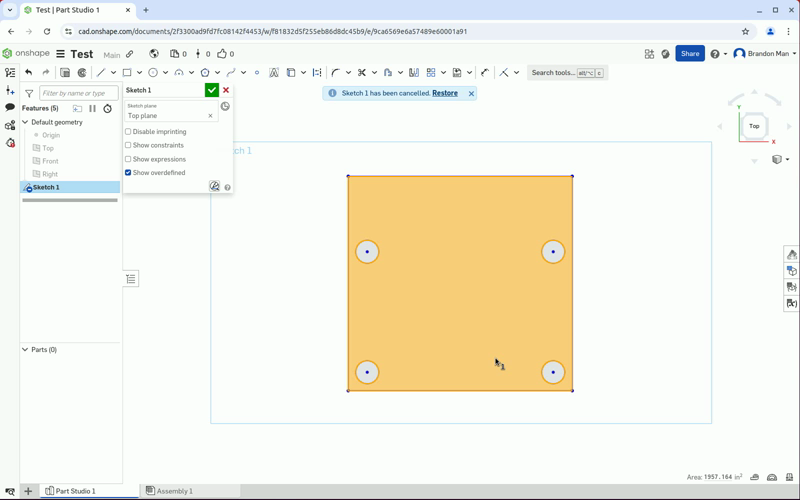
mouse_move(73, 352)
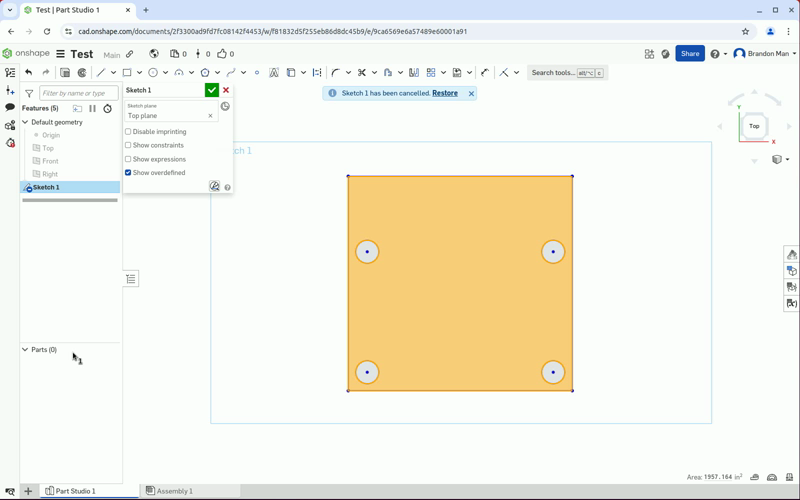
key(shift+y)
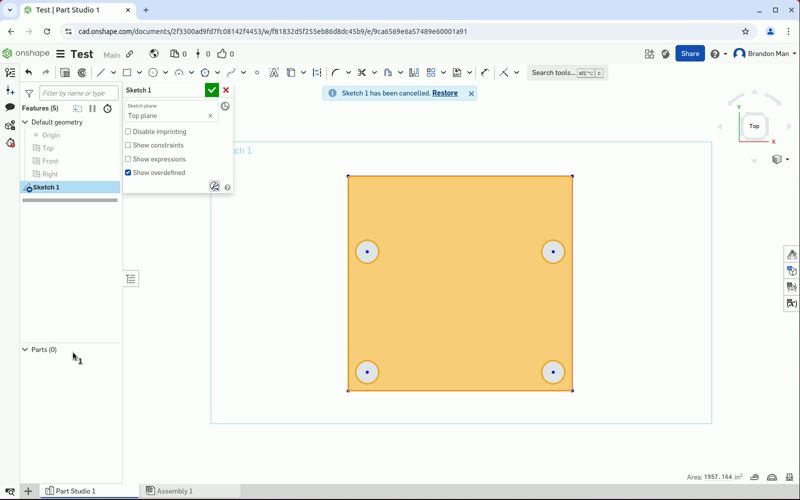
key(shift+e)
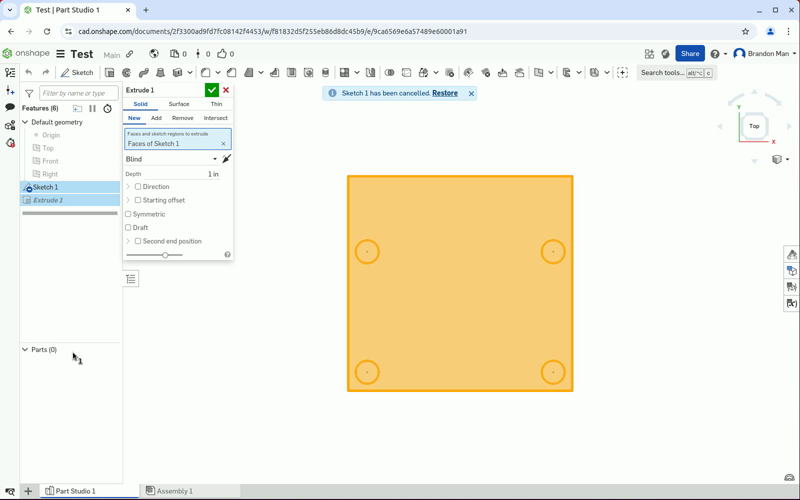
mouse_move(143, 106)
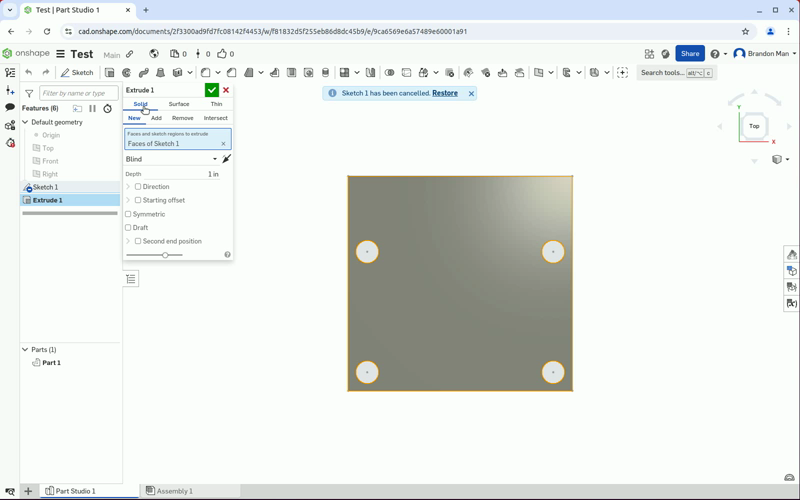
click(143, 106)
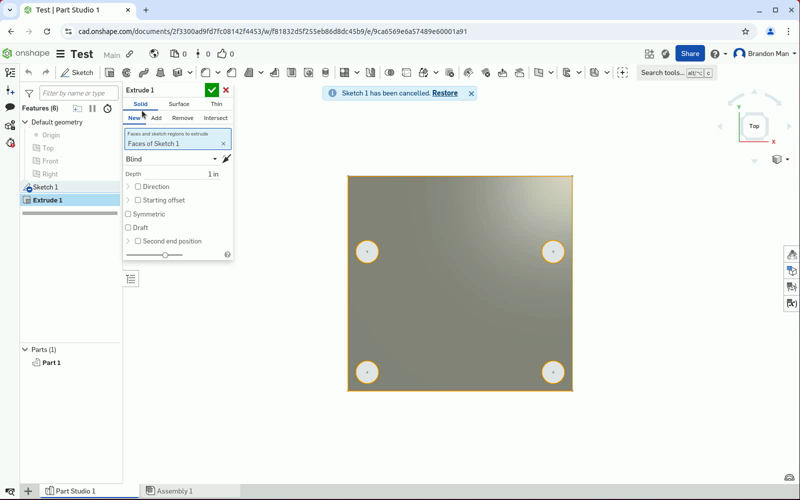
mouse_move(137, 120)
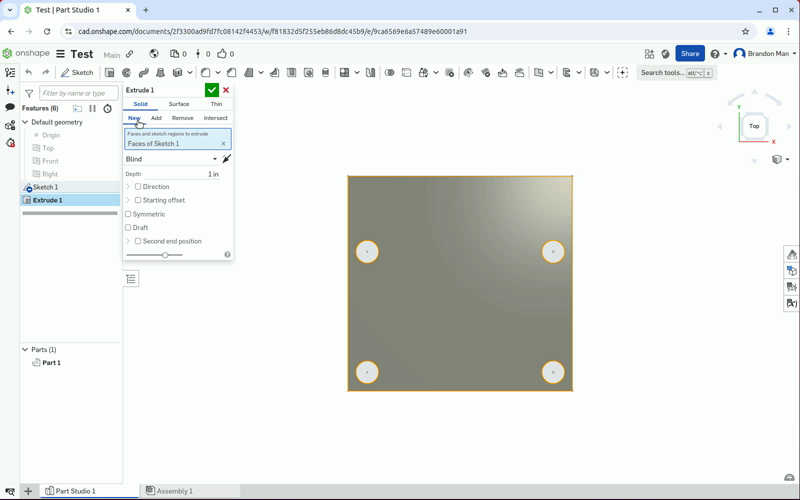
click(137, 120)
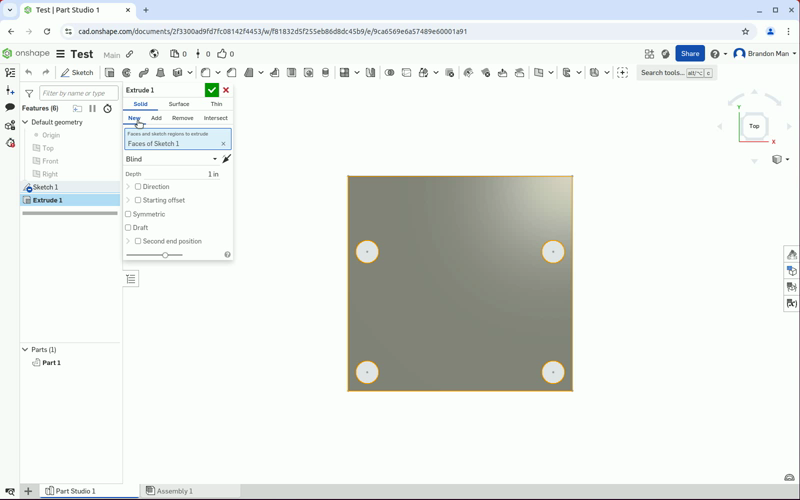
key(tab, 4)
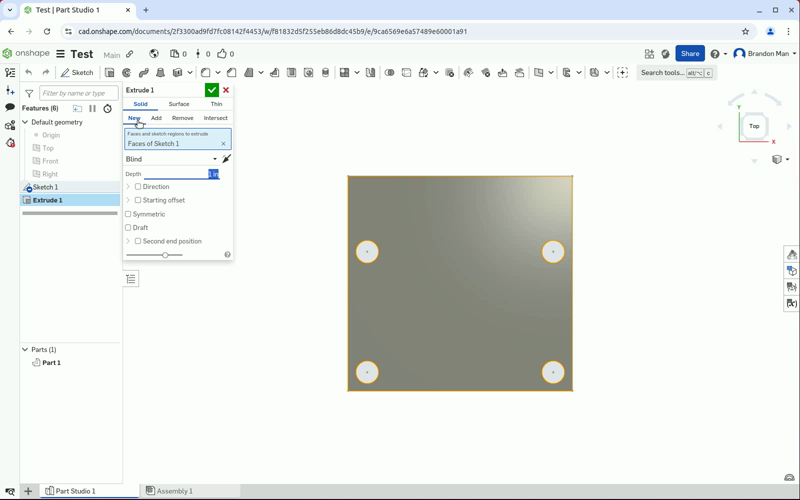
text(1.926)
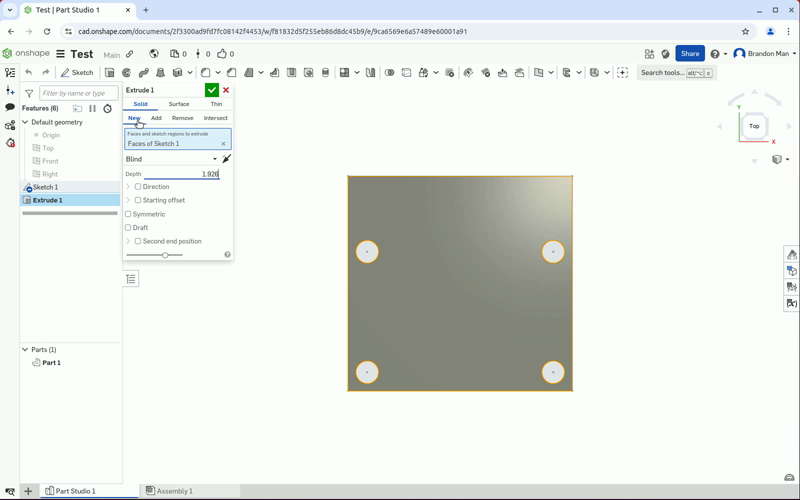
key(enter)
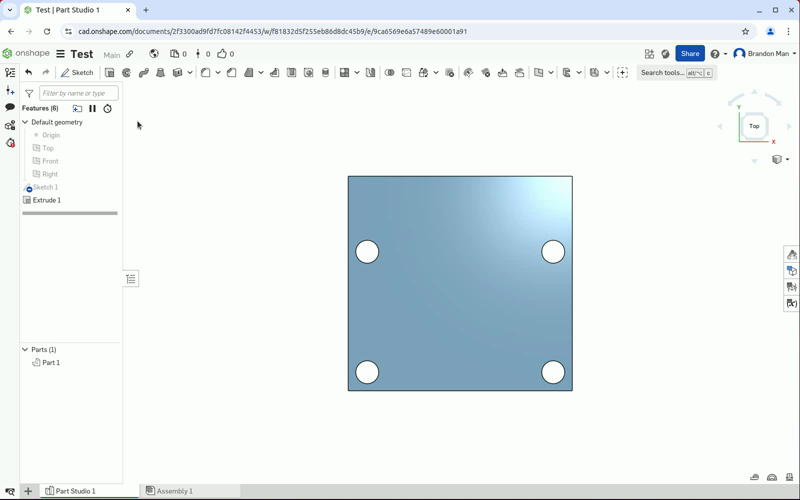
key(shift+h)
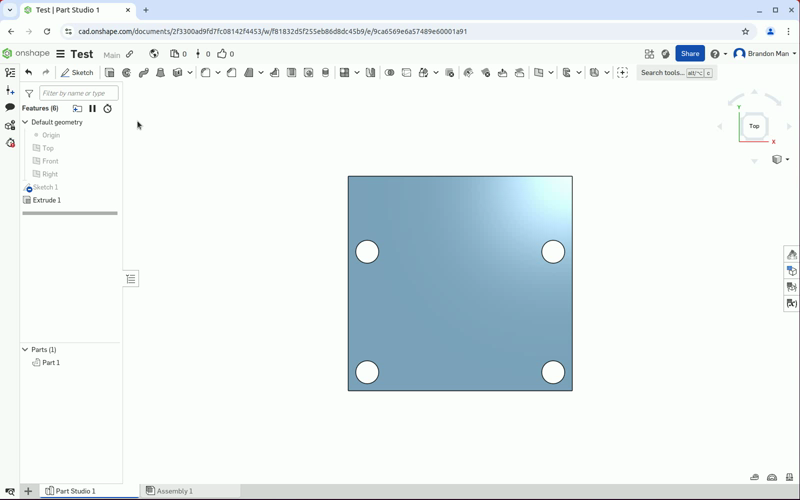
key(shift+h)
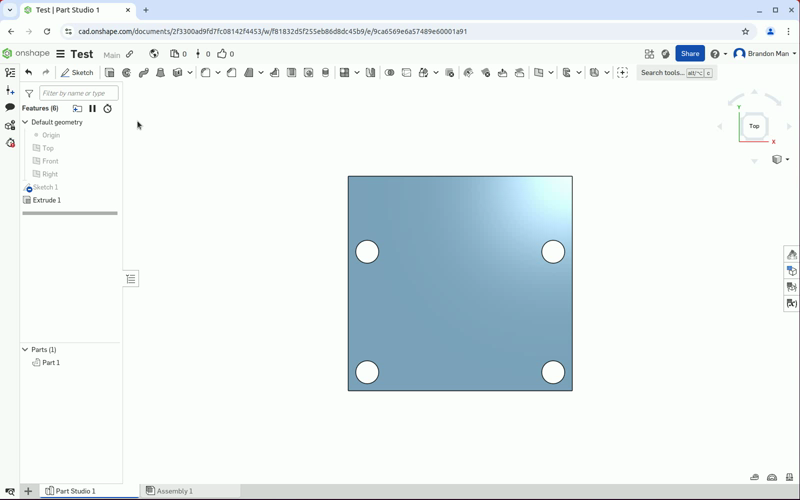
mouse_move(73, 189)
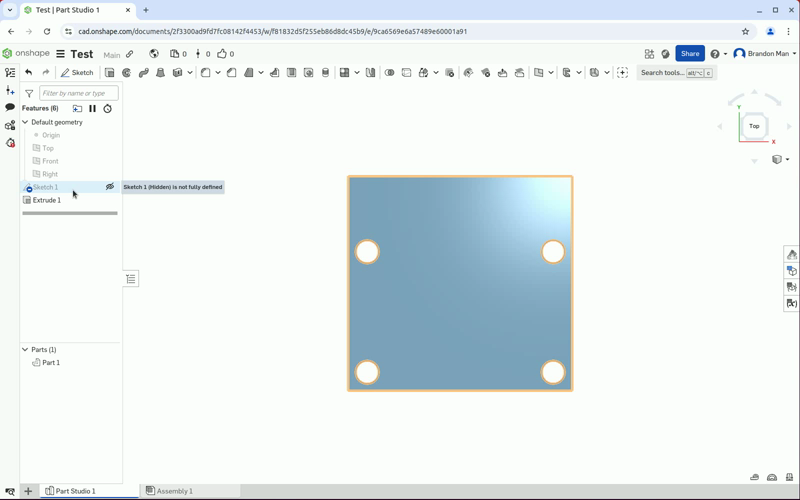
click(73, 189)
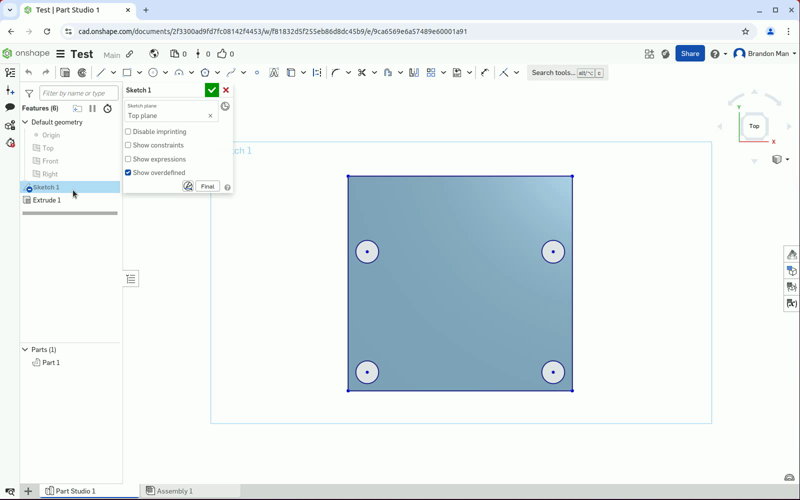
mouse_move(229, 92)
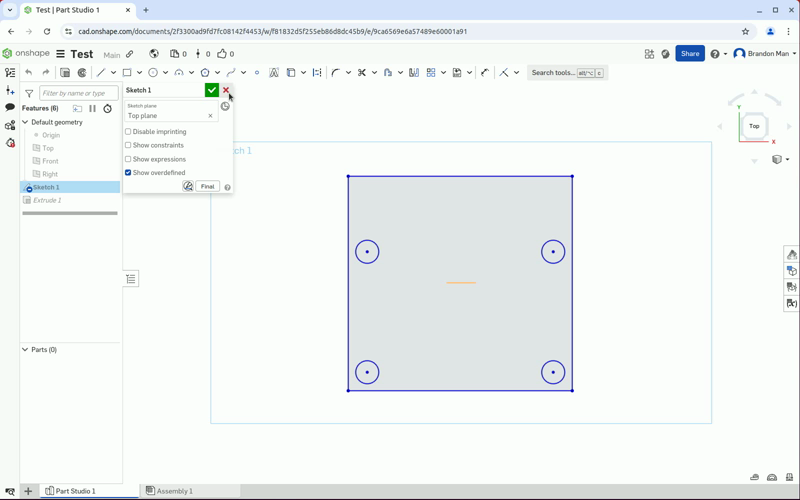
click(229, 92)
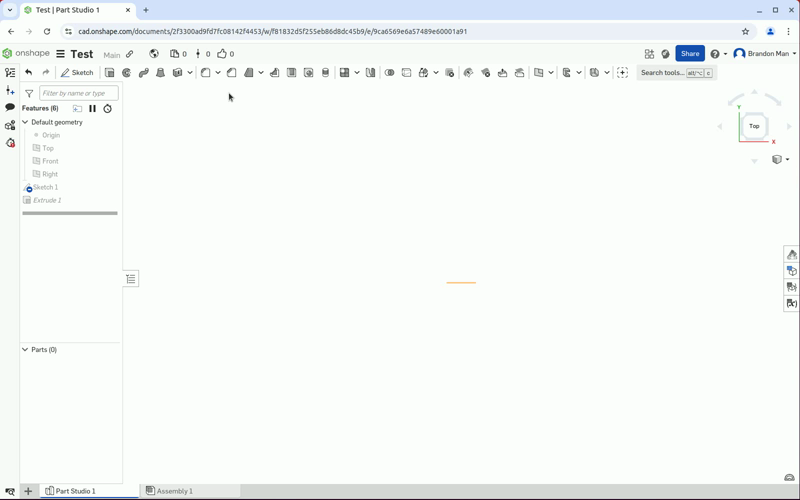
mouse_move(541, 75)
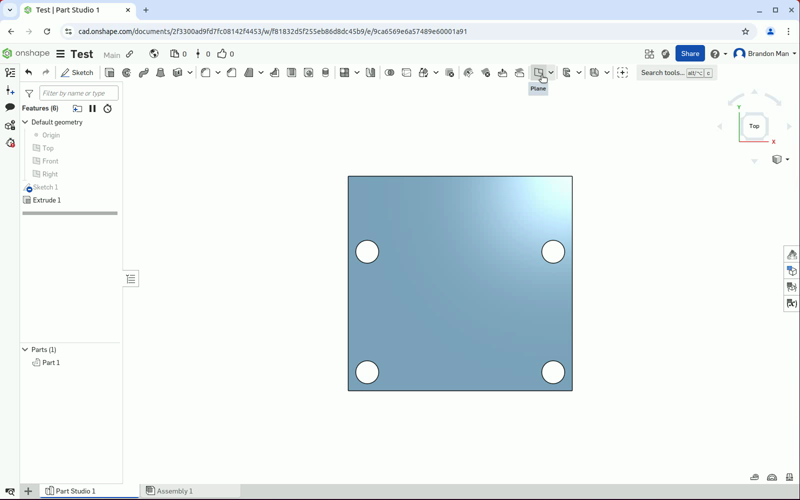
click(541, 75)
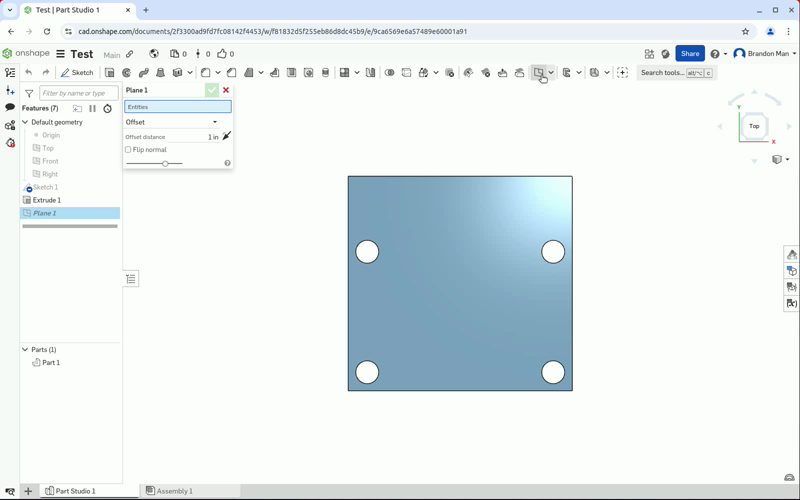
mouse_move(73, 150)
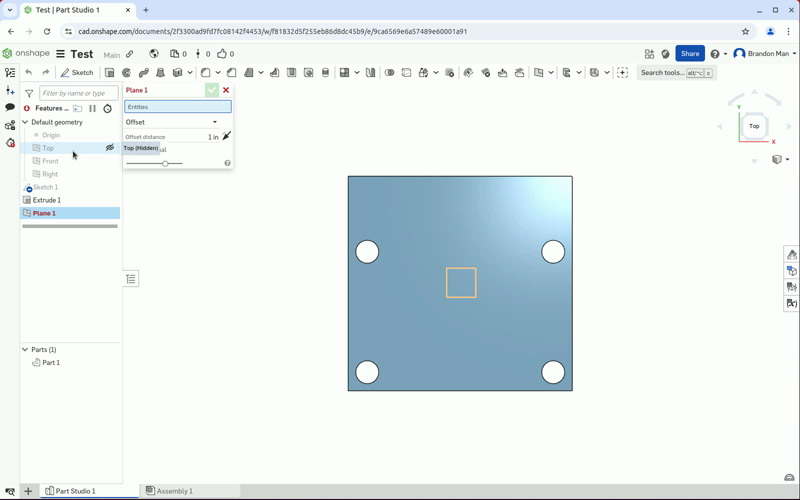
click(73, 150)
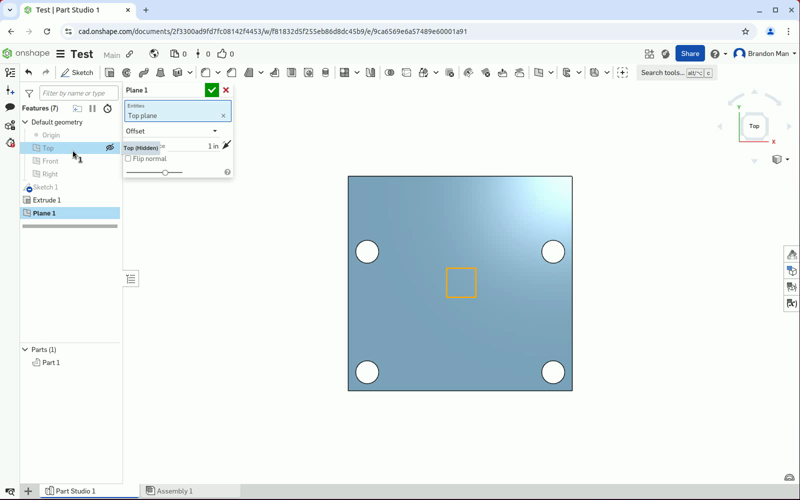
key(tab, 2)
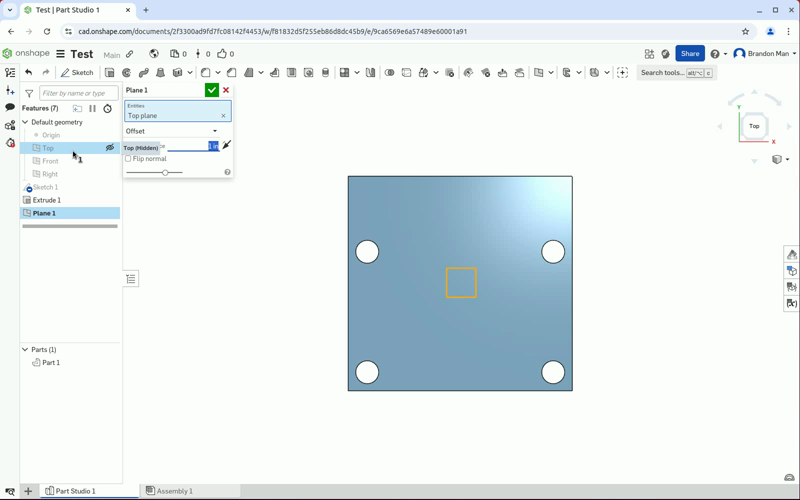
text(1.91)
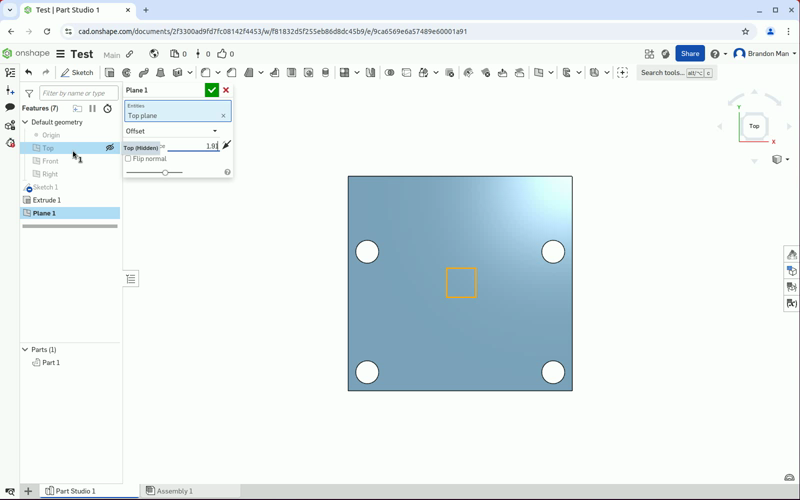
key(enter, 2)
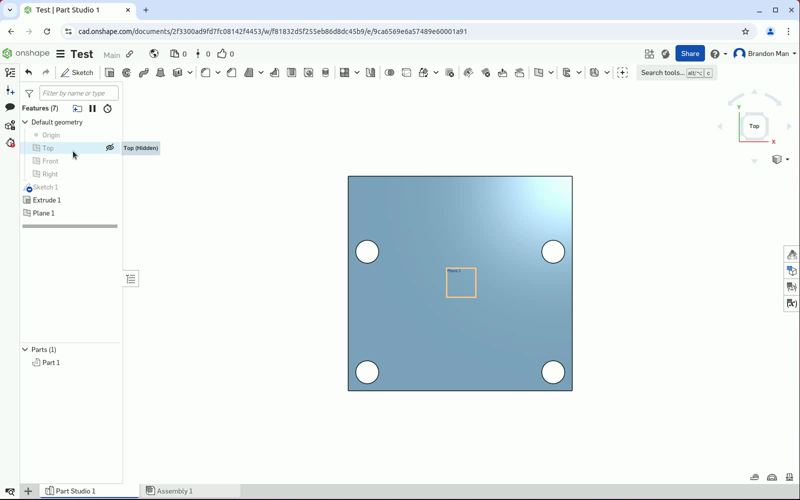
key(shift+s)
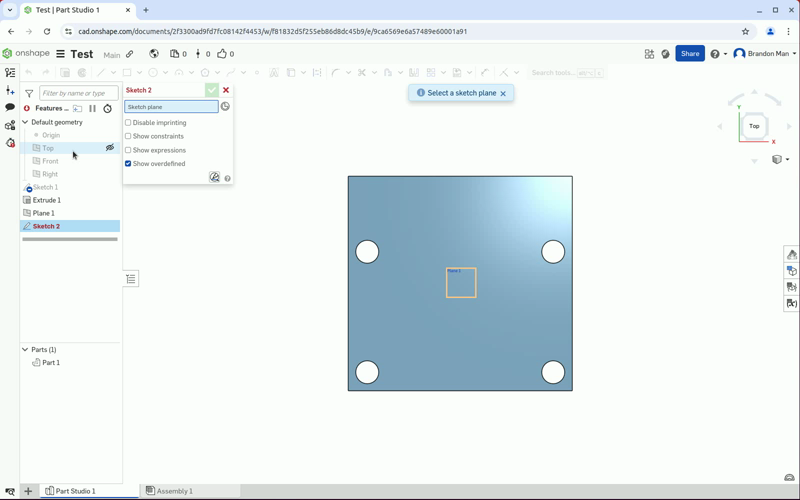
mouse_move(73, 215)
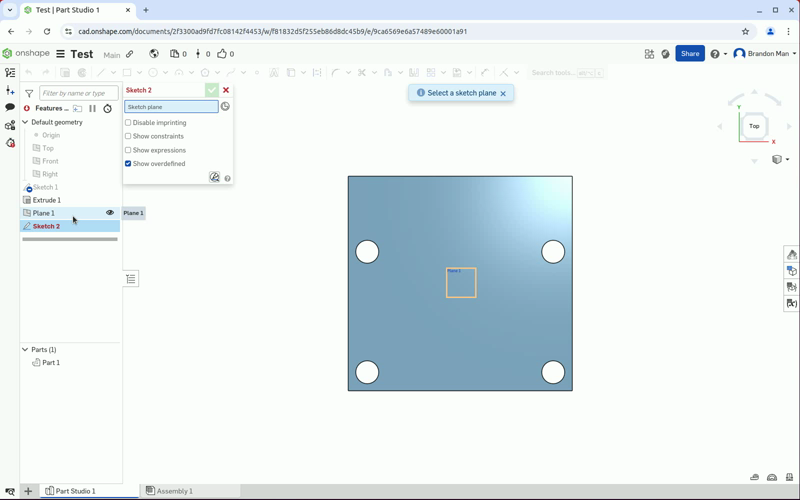
click(73, 215)
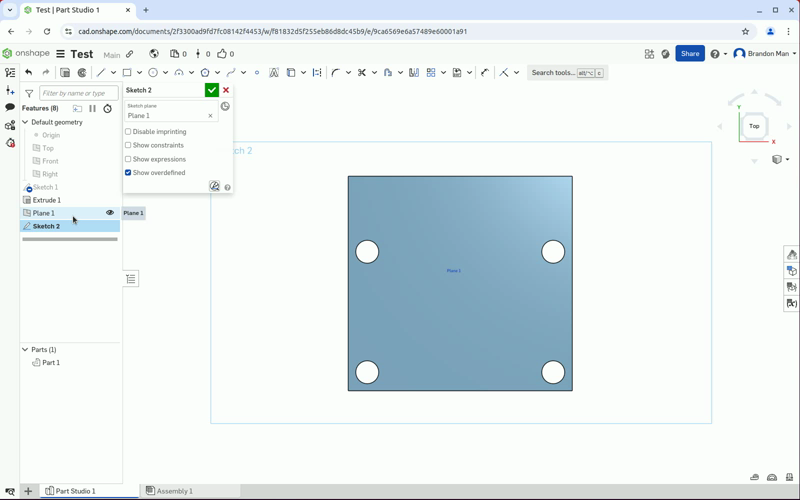
mouse_move(73, 352)
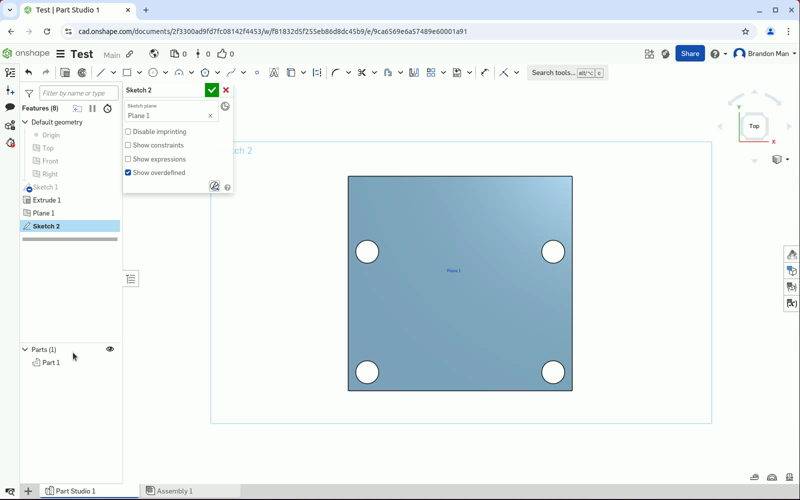
key(y)
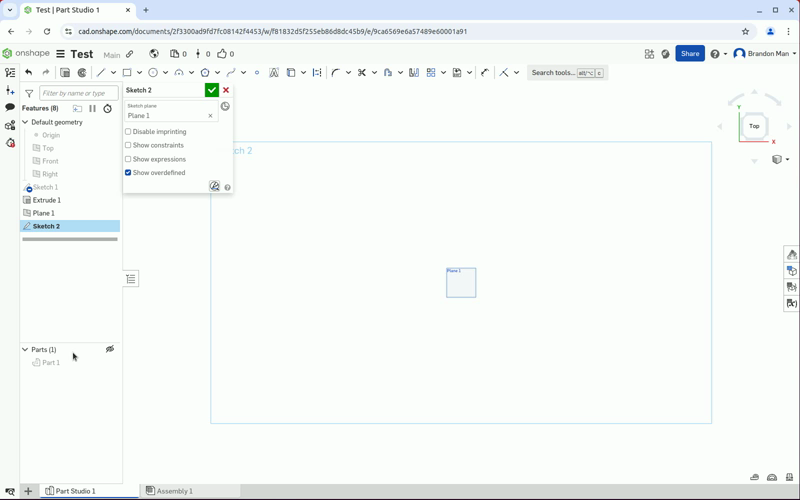
key(l)
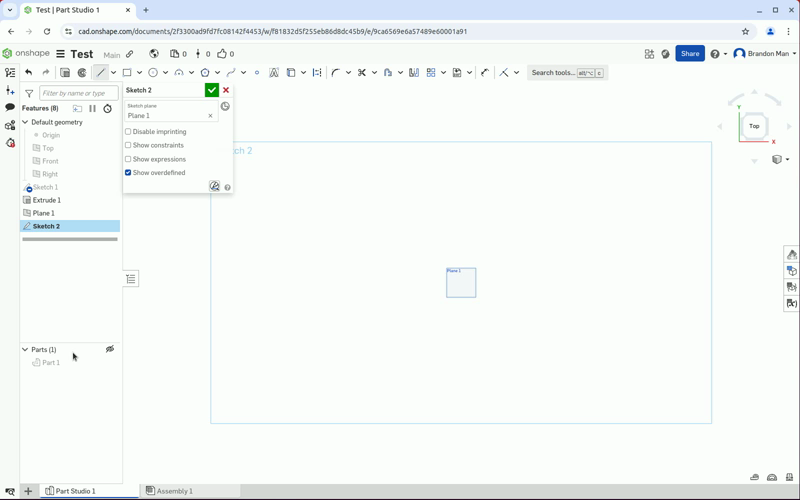
key_down(shift)
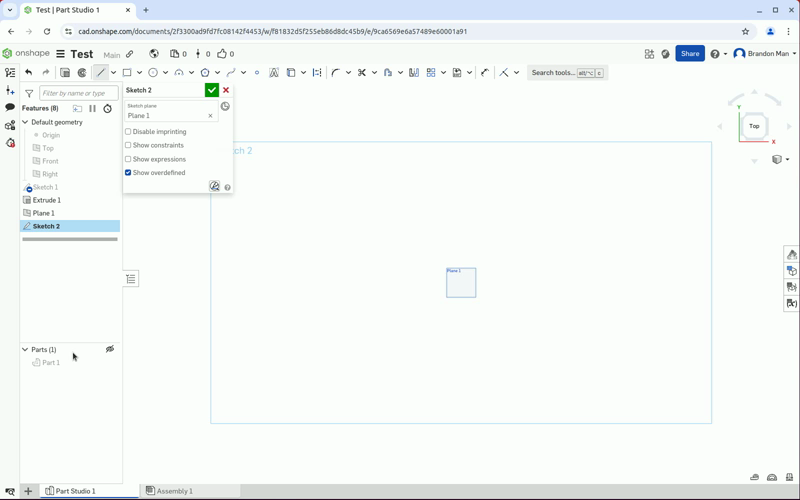
mouse_move(401, 370)
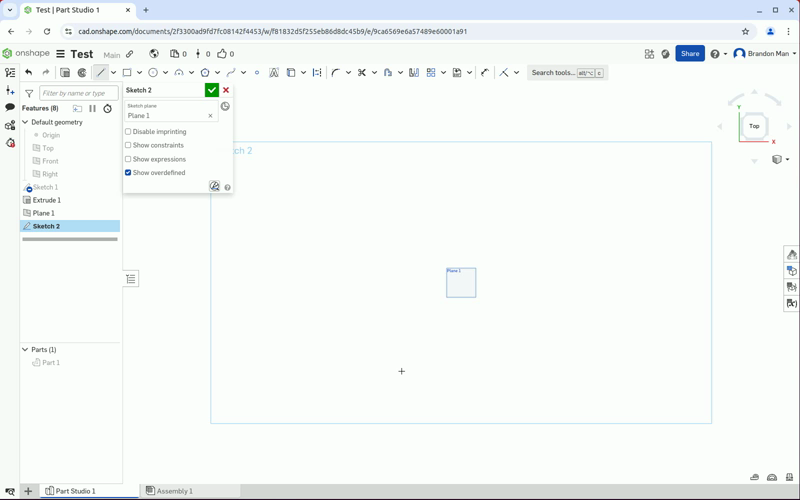
click(401, 370)
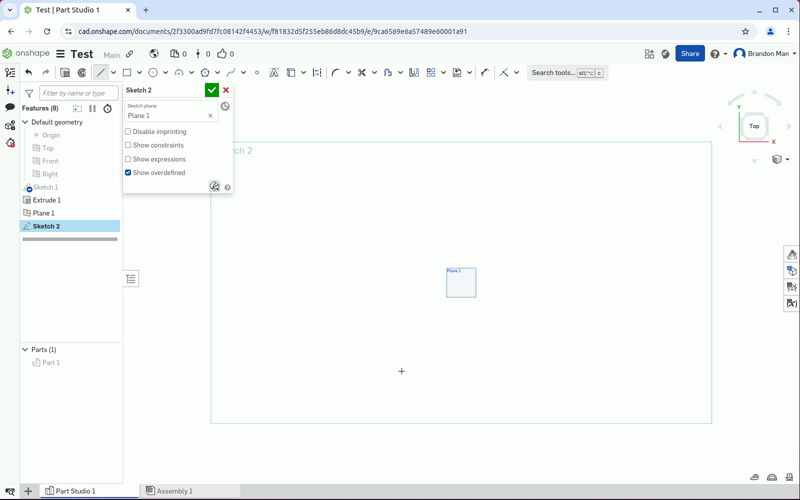
key_up(shift)
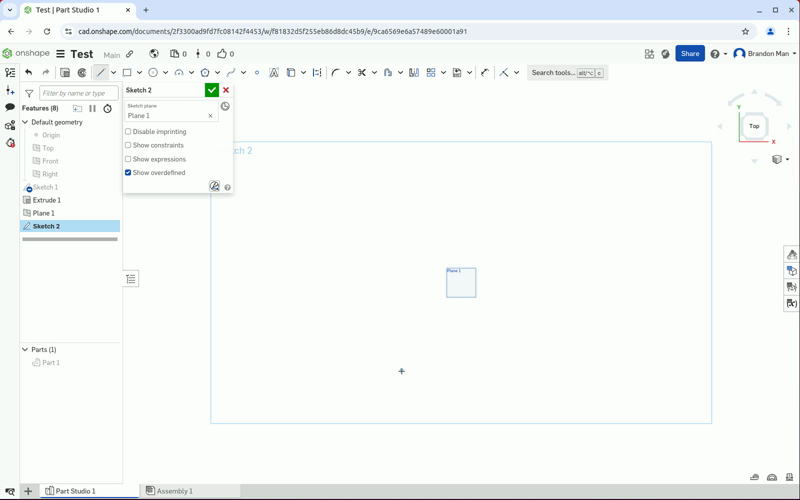
key_down(shift)
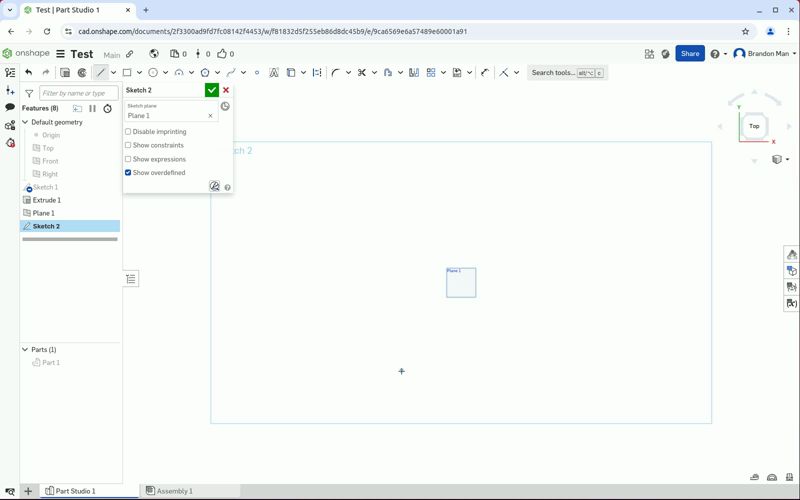
mouse_move(519, 370)
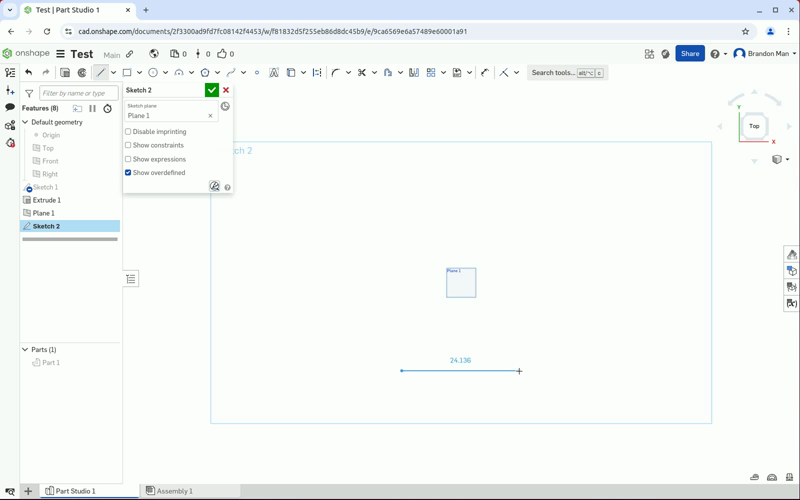
click(519, 370)
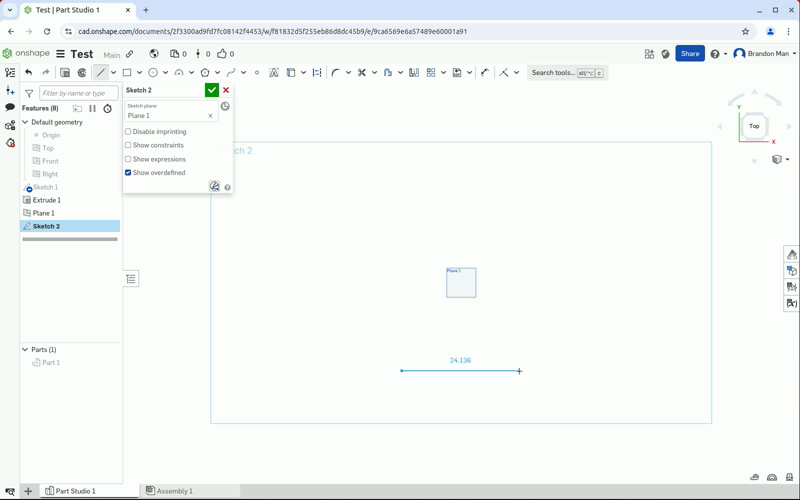
key_up(shift)
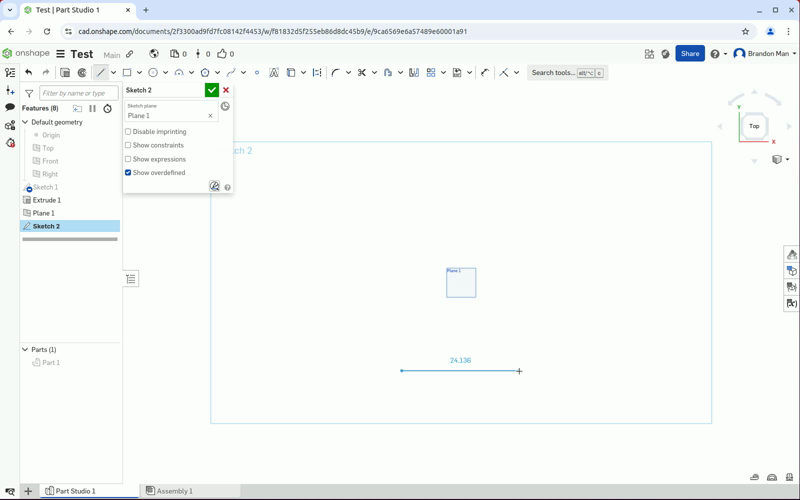
key_down(shift)
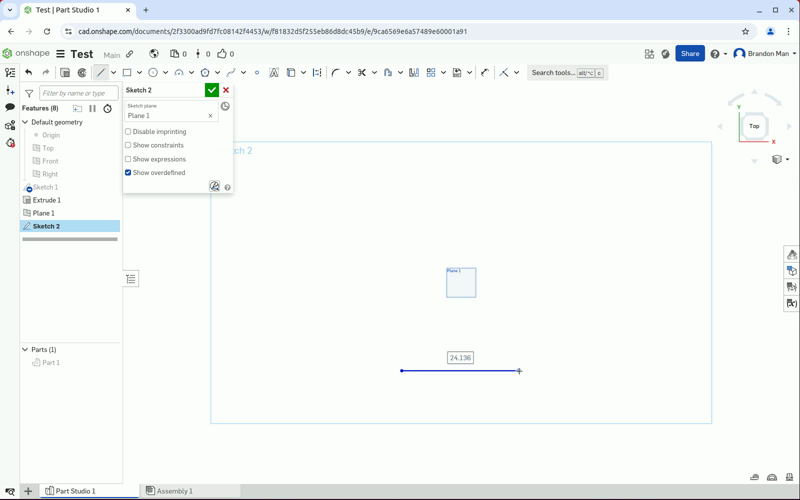
mouse_move(549, 370)
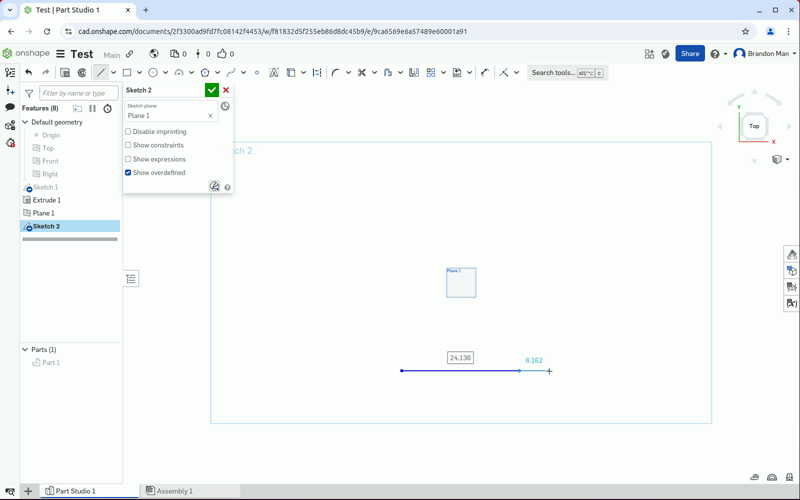
mouse_move(519, 328)
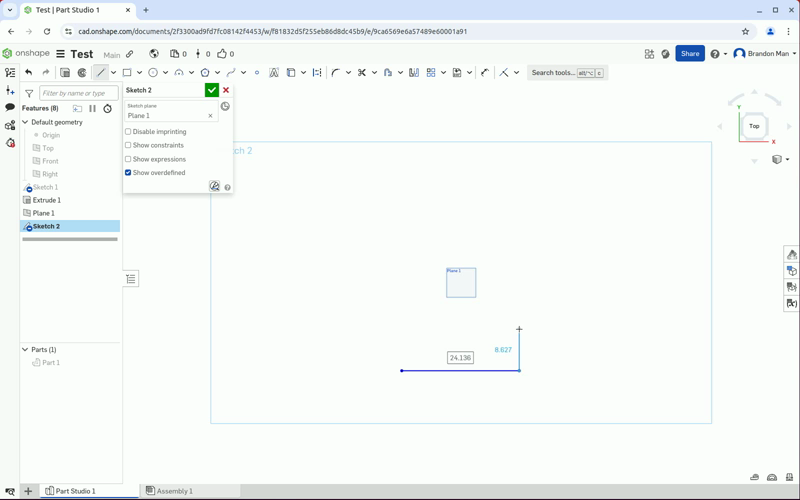
click(519, 328)
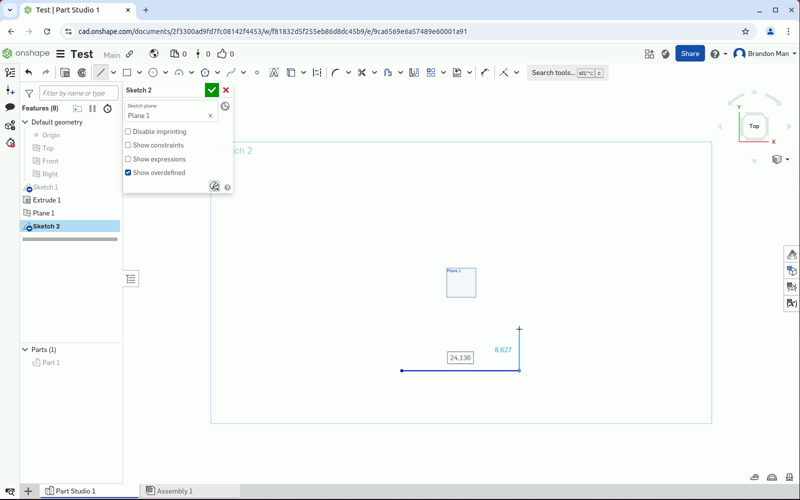
key_up(shift)
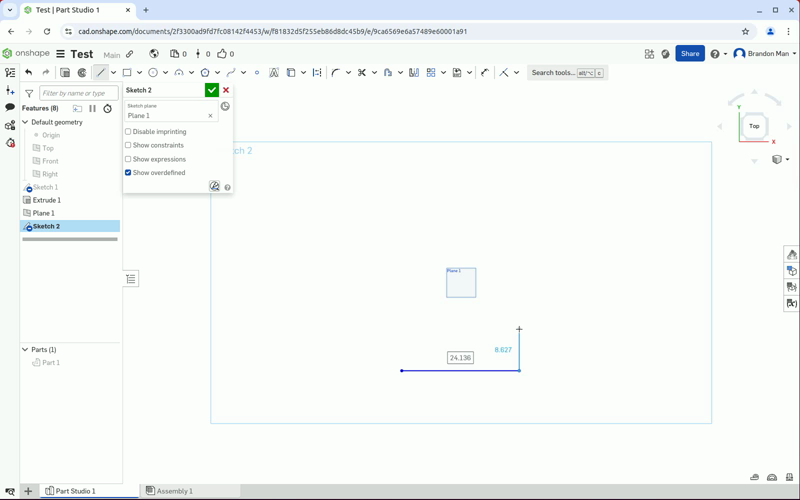
key_down(shift)
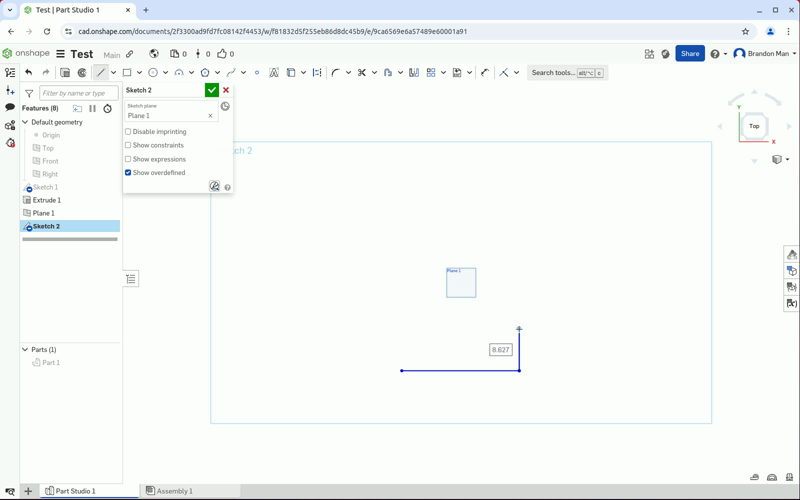
mouse_move(549, 328)
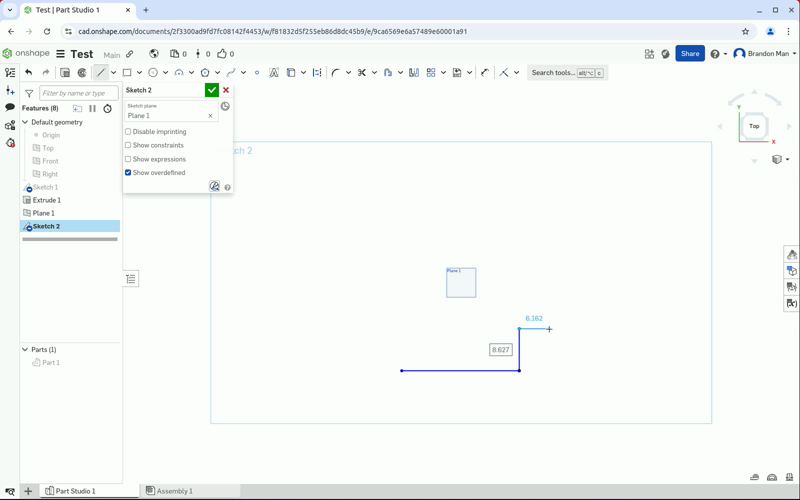
mouse_move(519, 295)
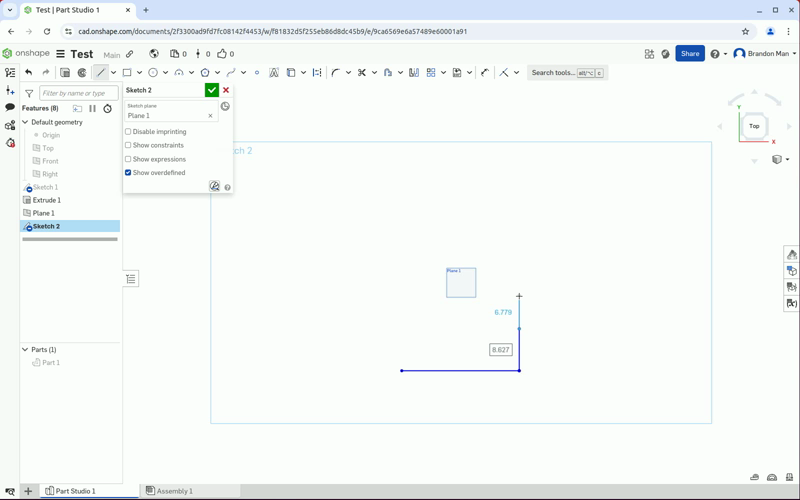
click(519, 295)
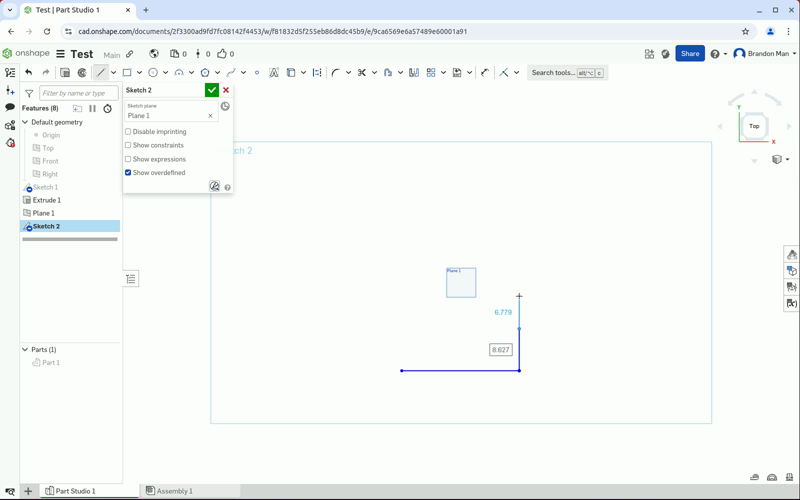
key_up(shift)
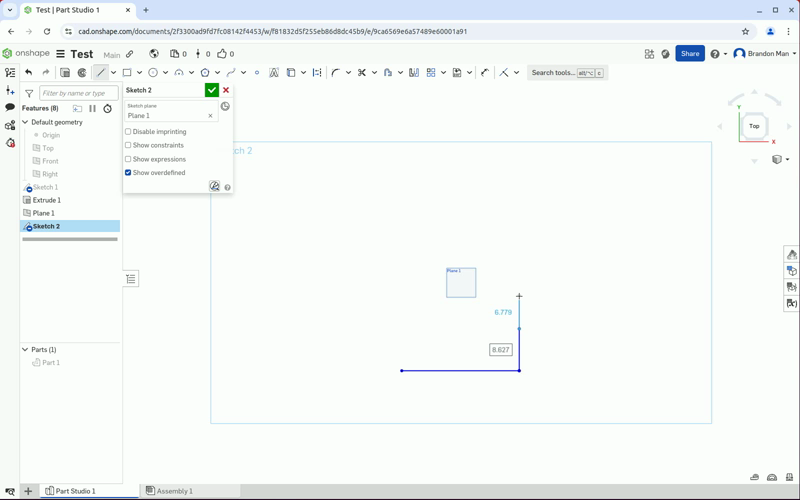
key_down(shift)
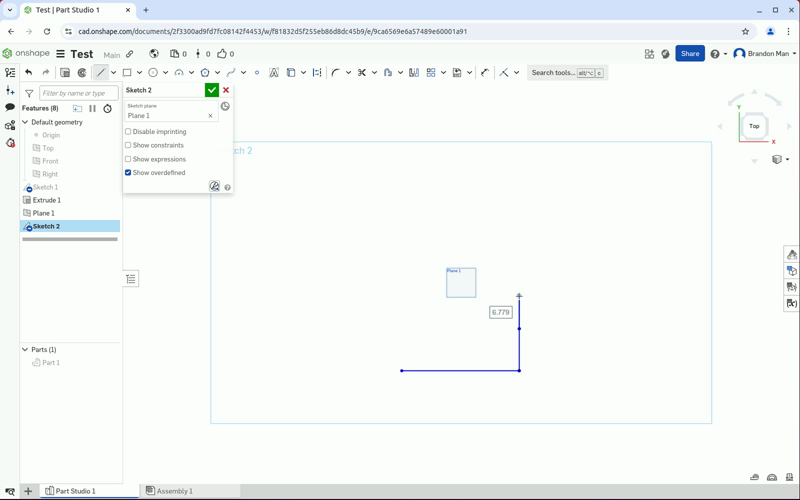
mouse_move(549, 295)
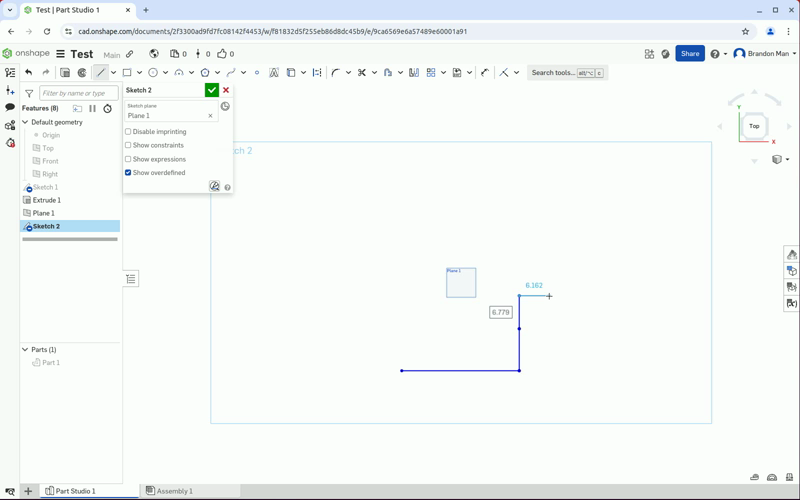
mouse_move(519, 253)
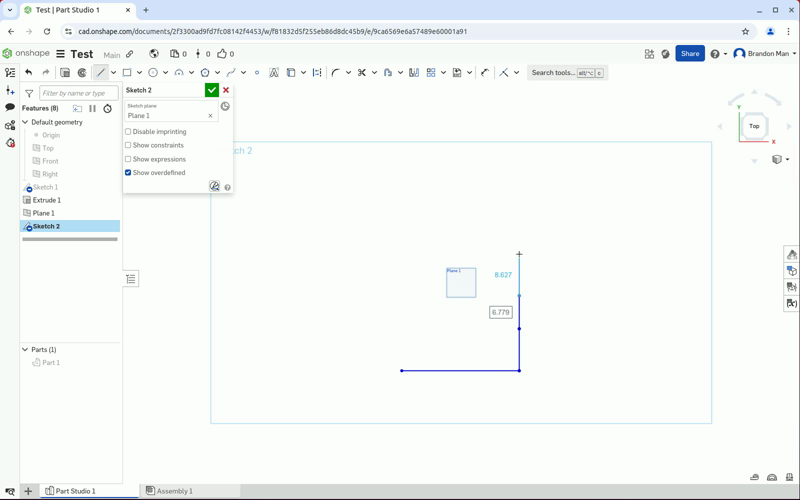
click(519, 253)
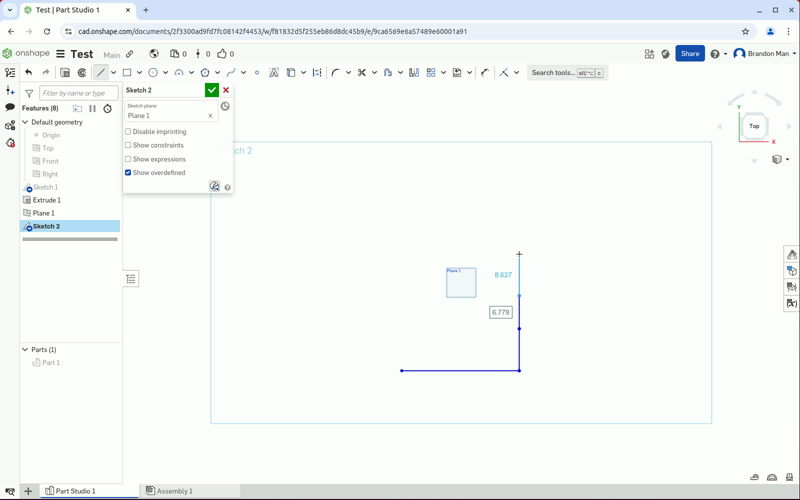
key_up(shift)
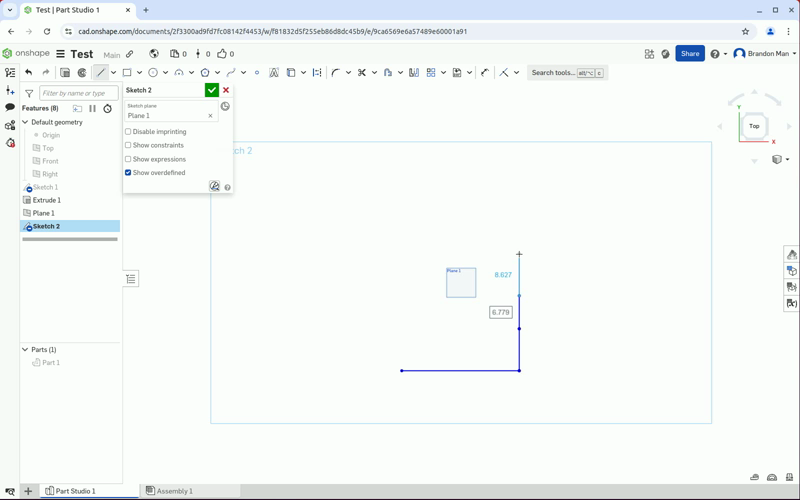
key_down(shift)
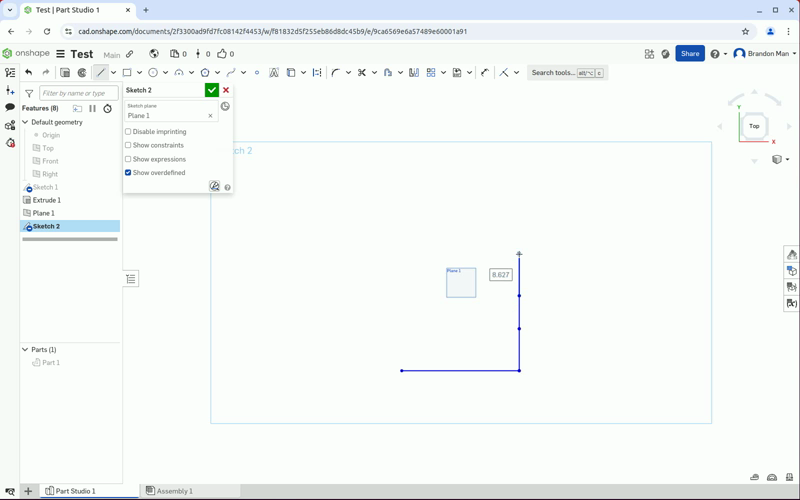
mouse_move(401, 253)
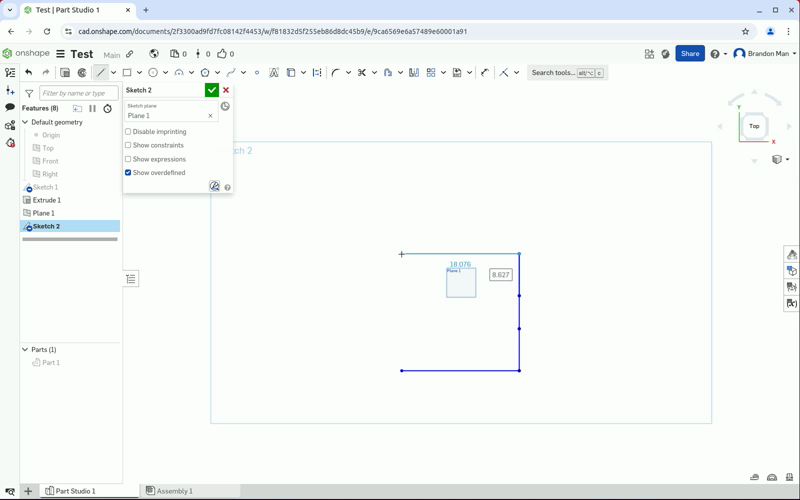
click(401, 253)
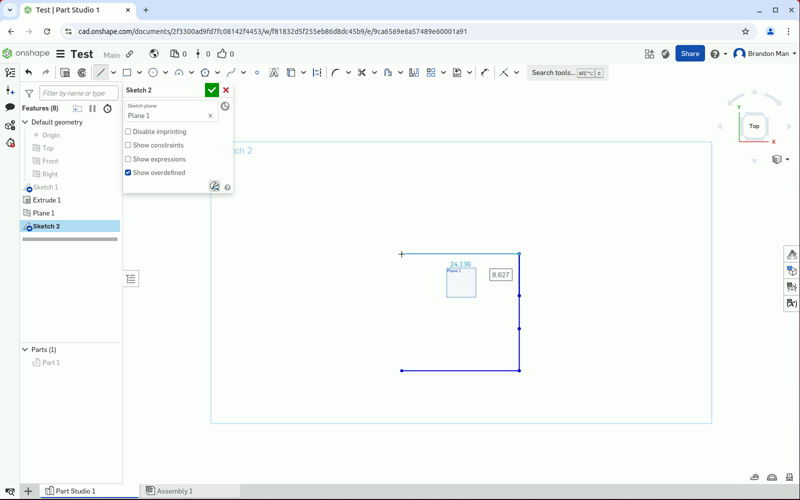
key_up(shift)
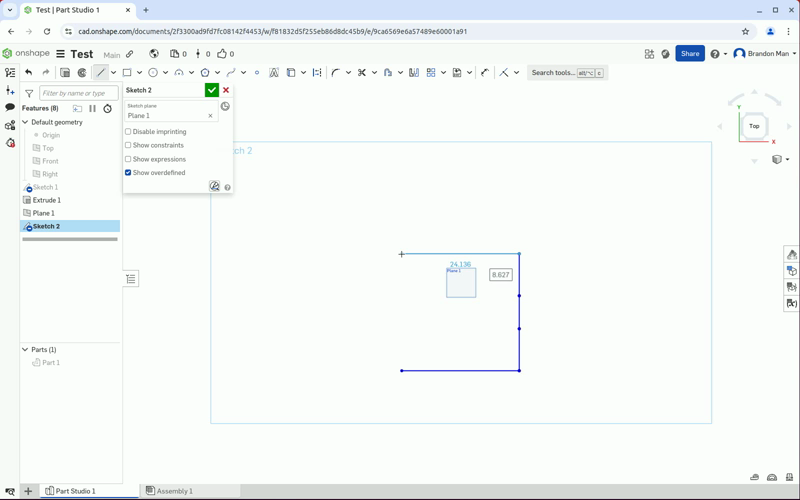
key_down(shift)
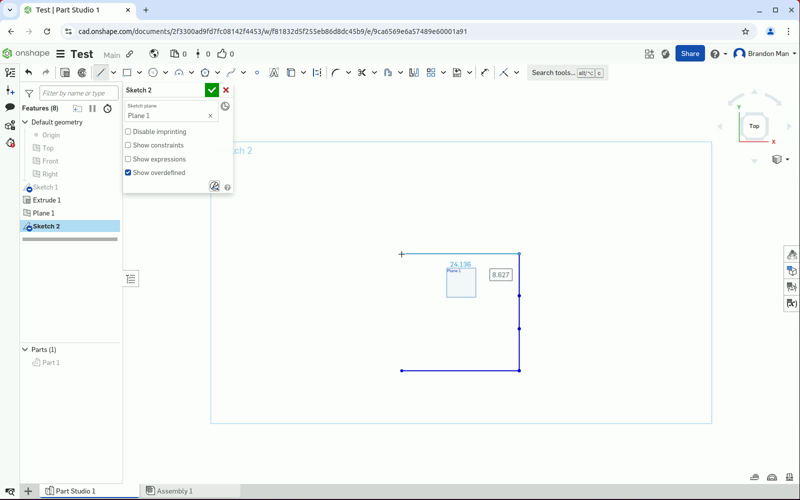
mouse_move(431, 253)
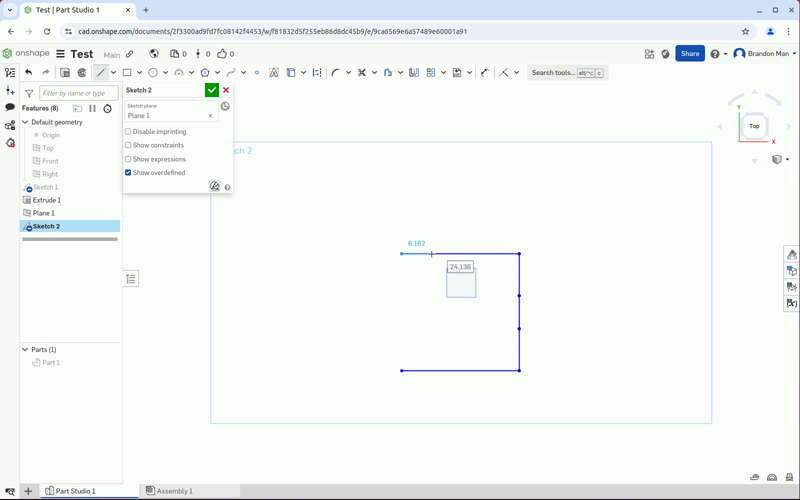
mouse_move(401, 295)
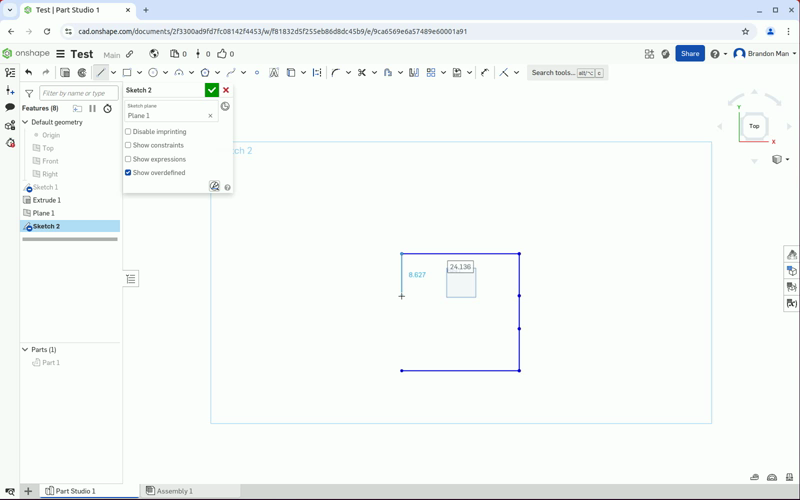
click(401, 295)
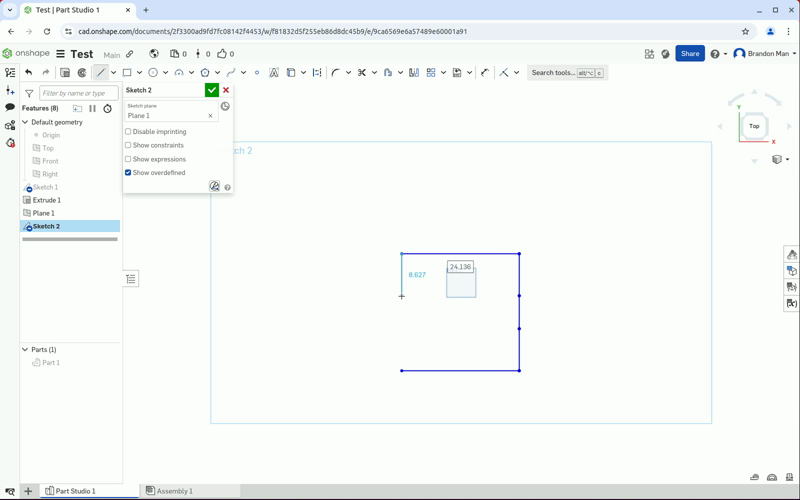
key_up(shift)
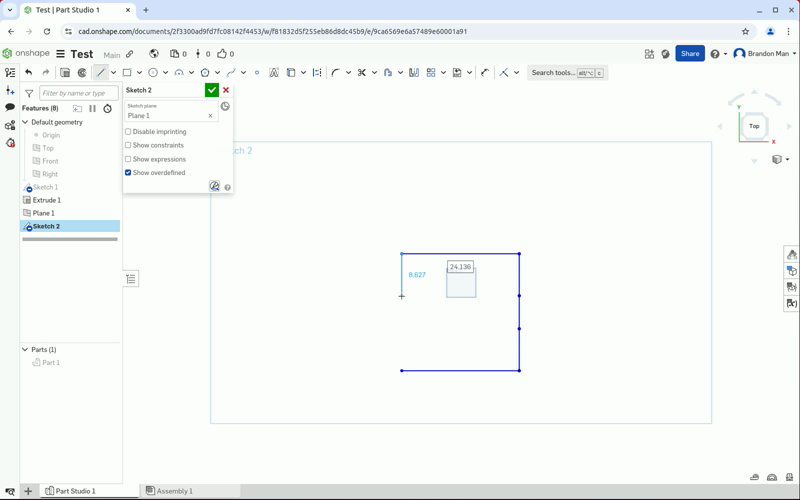
key_down(shift)
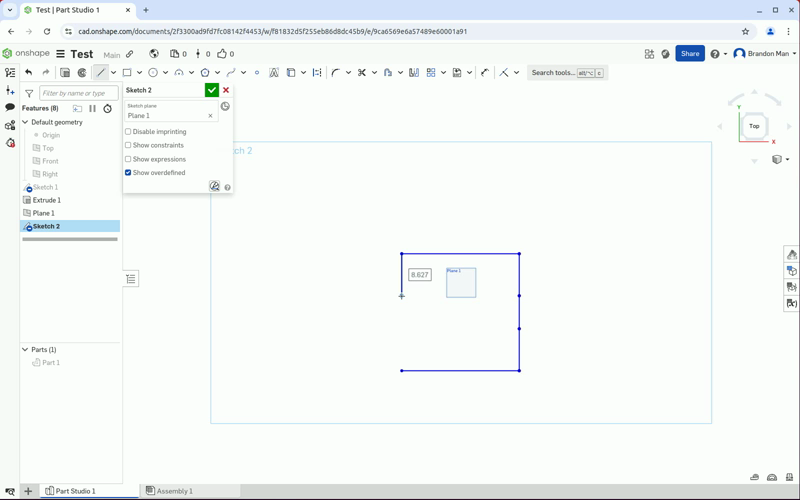
mouse_move(431, 295)
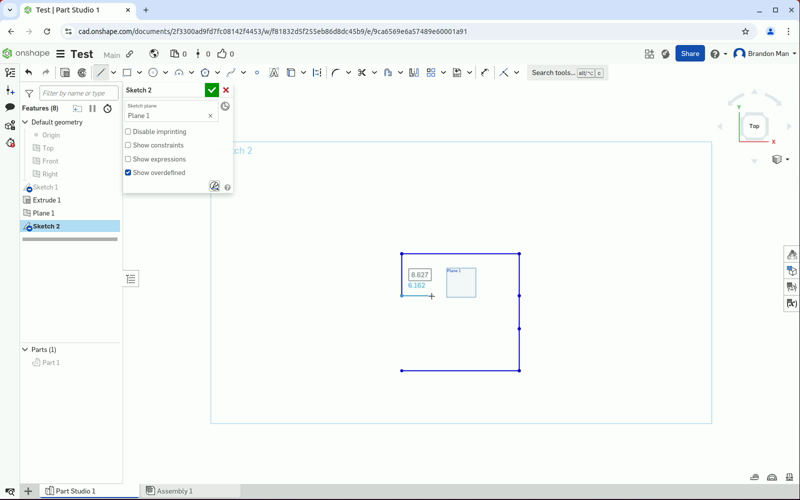
mouse_move(401, 328)
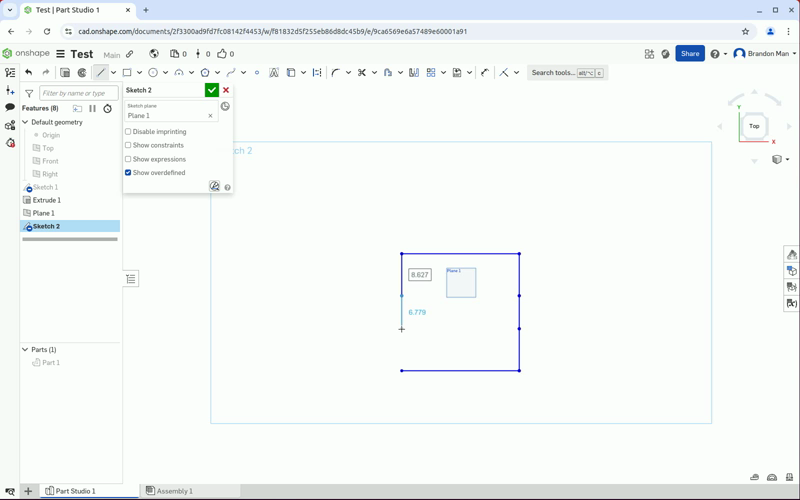
click(401, 328)
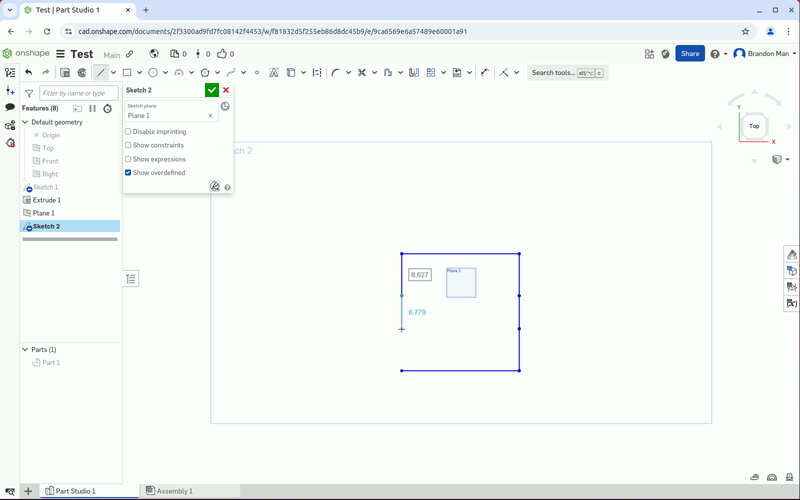
key_up(shift)
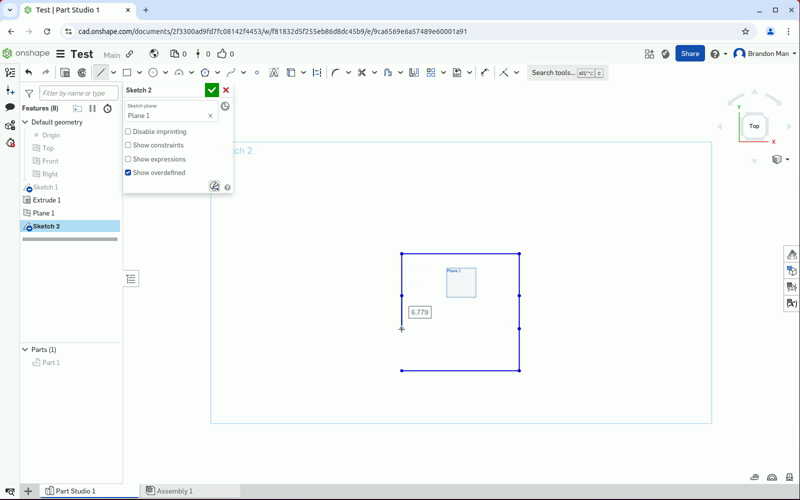
mouse_move(431, 328)
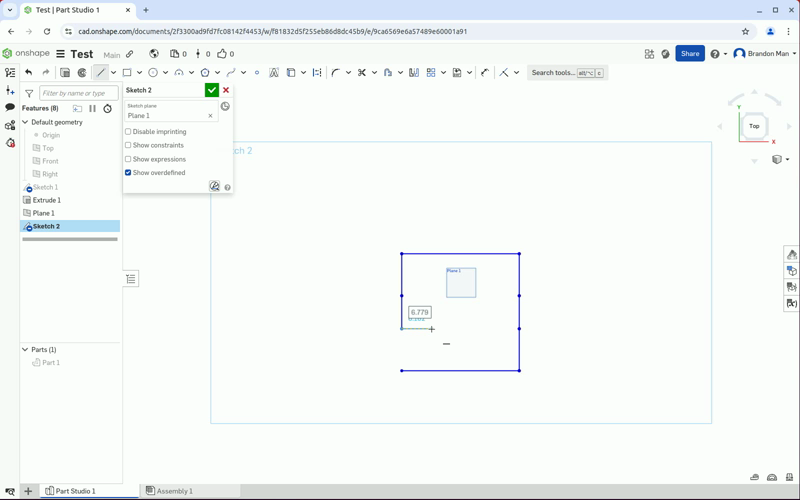
key_down(shift)
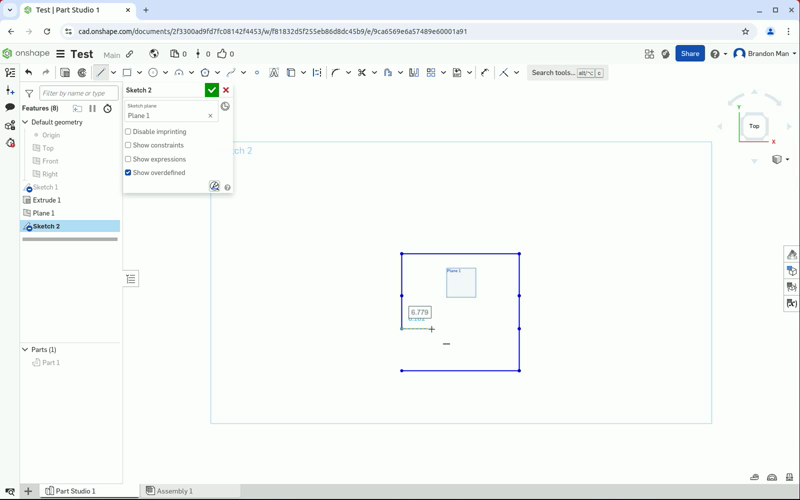
mouse_move(401, 370)
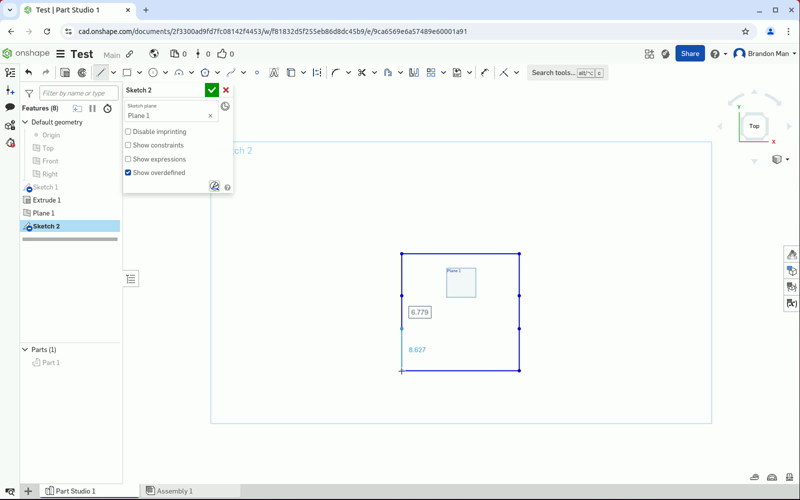
key_up(shift)
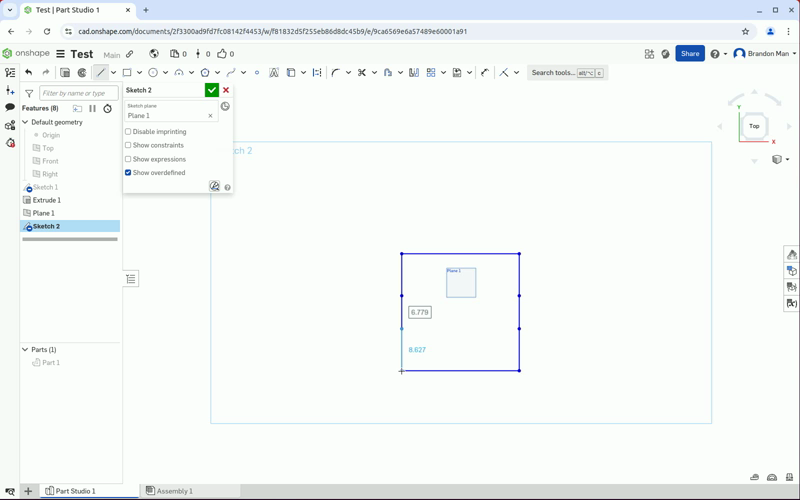
click(401, 370)
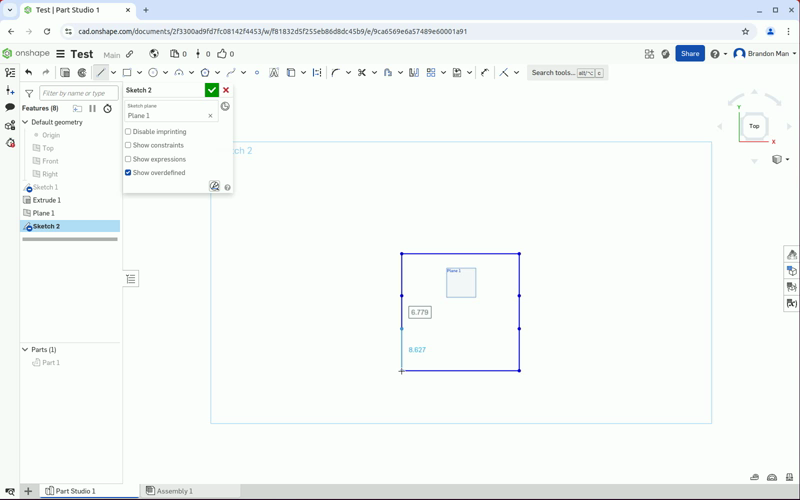
key(esc)
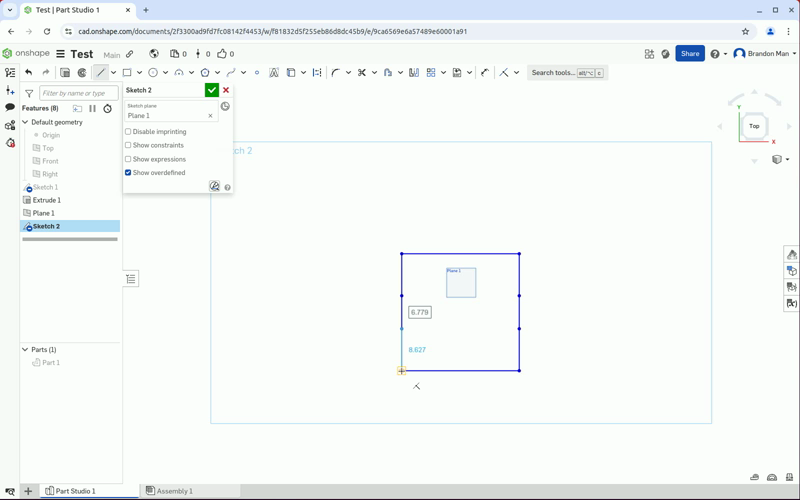
mouse_move(429, 340)
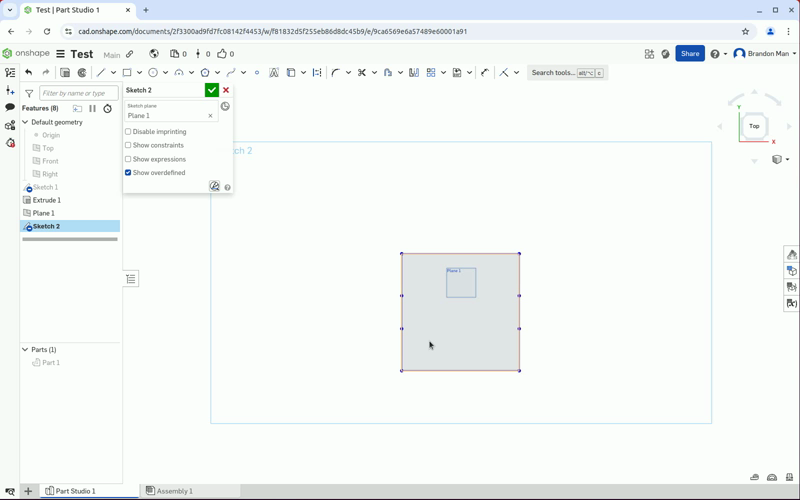
click(429, 340)
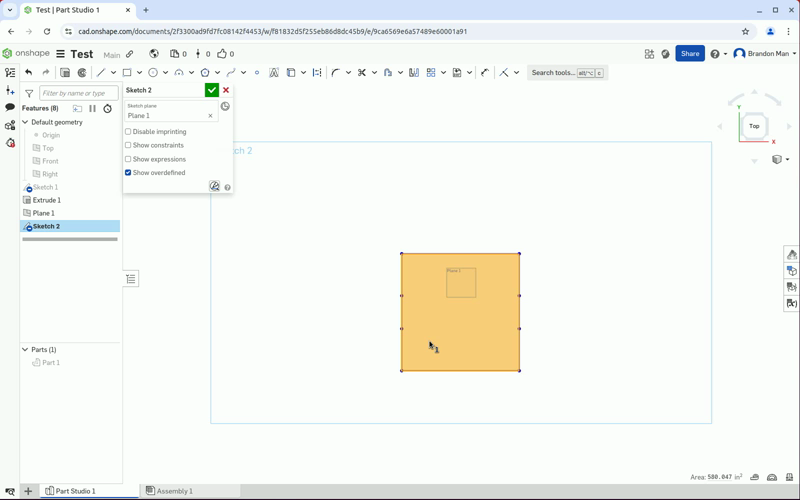
mouse_move(73, 352)
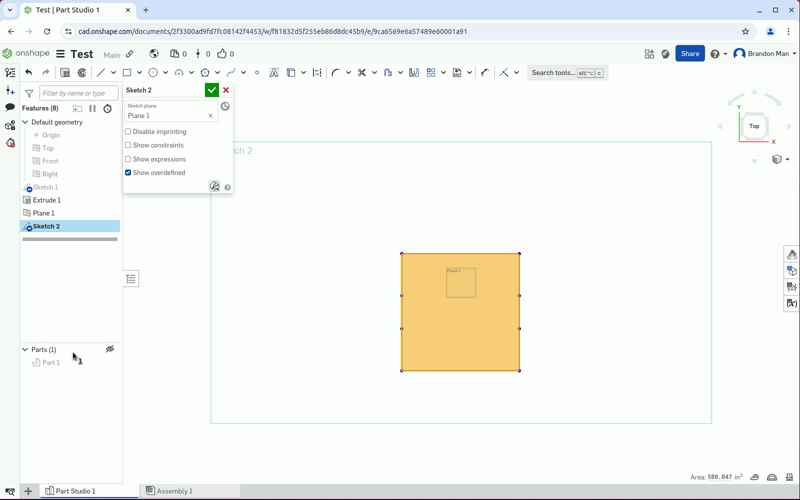
key(shift+y)
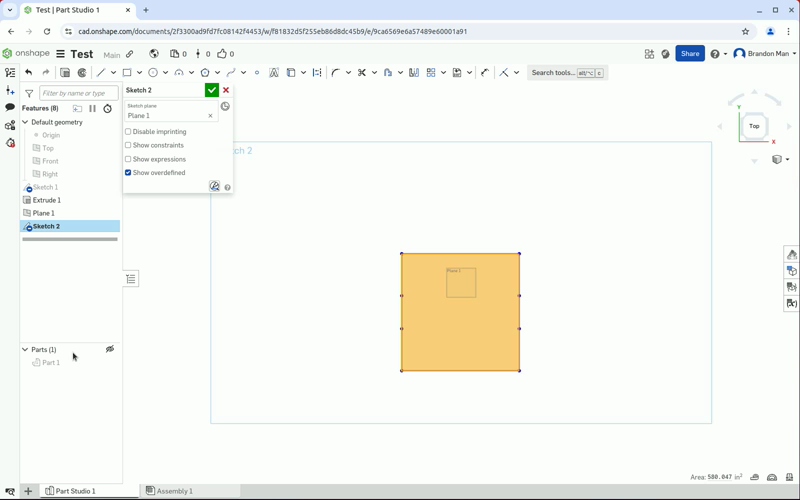
key(shift+e)
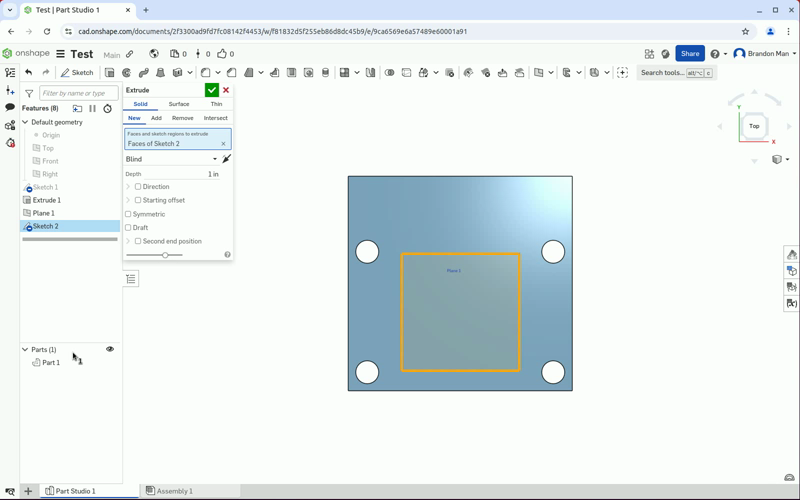
mouse_move(143, 106)
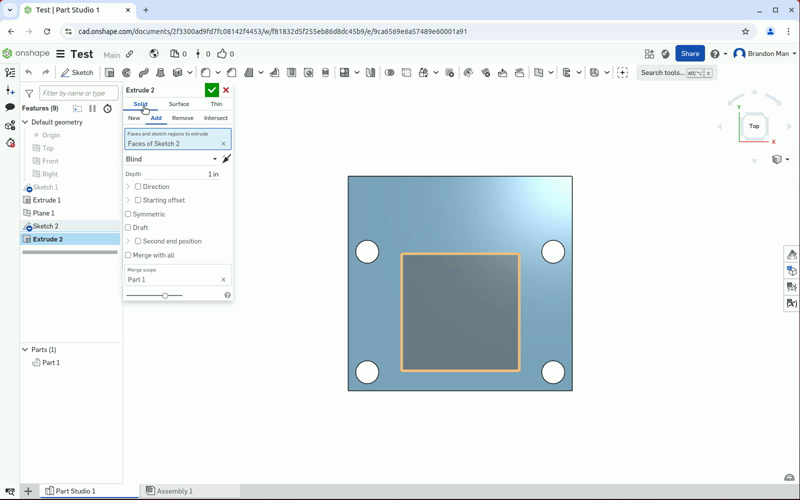
click(143, 106)
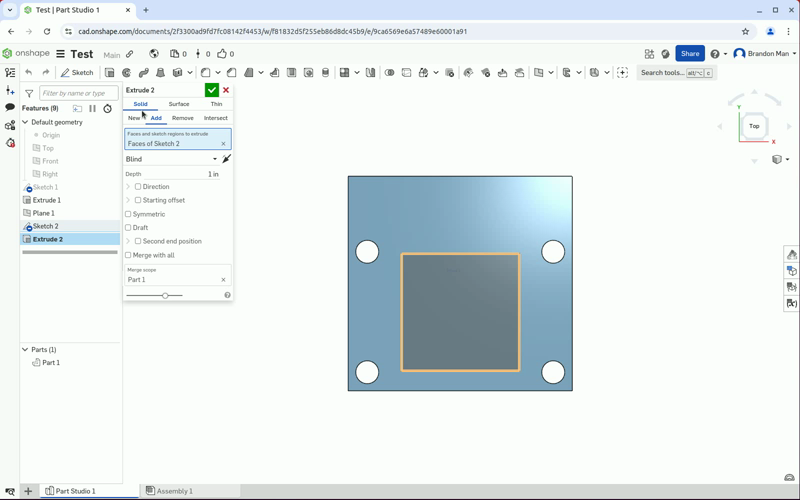
mouse_move(137, 120)
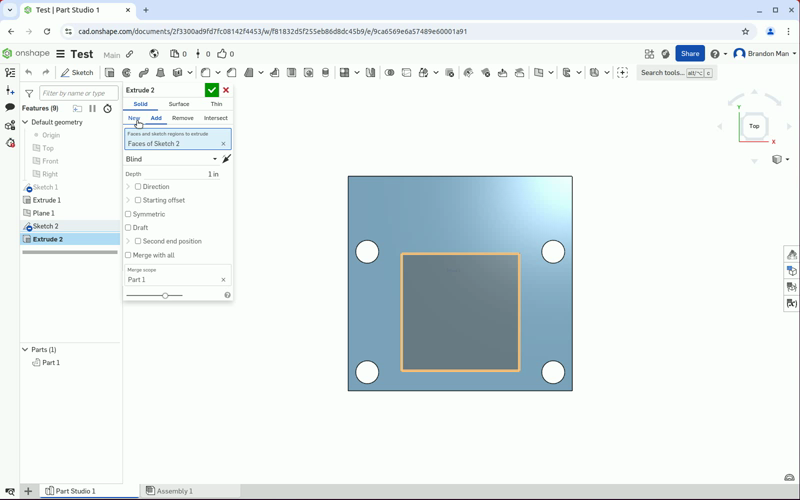
click(137, 120)
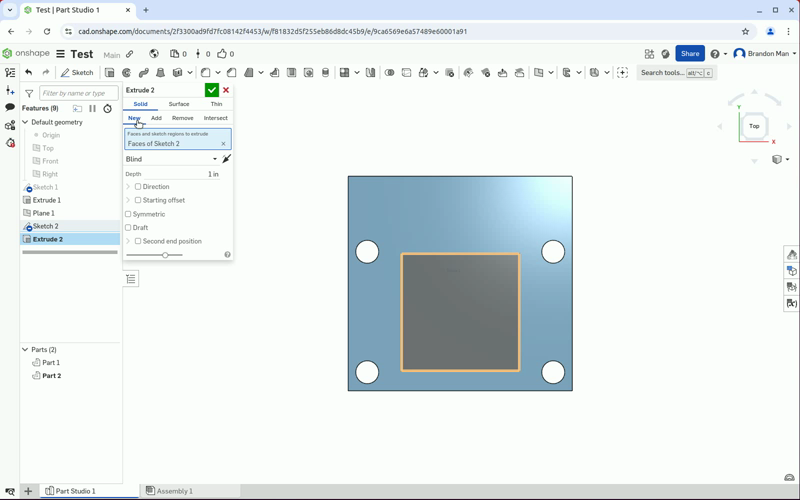
key(tab, 4)
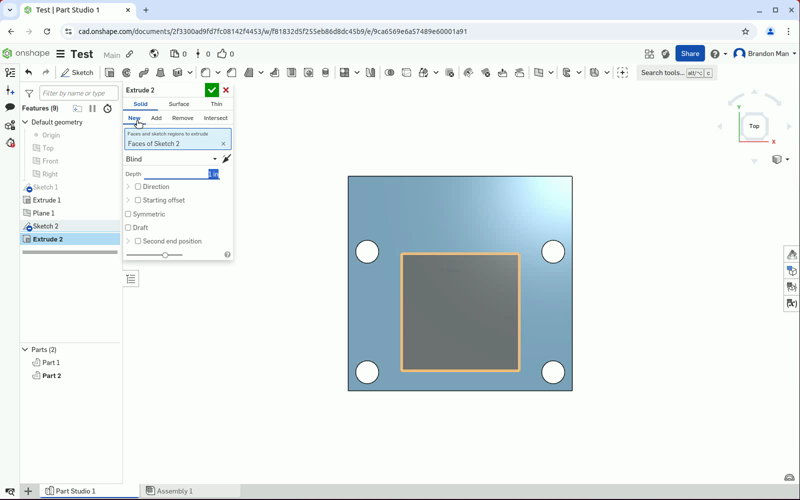
text(6.74)
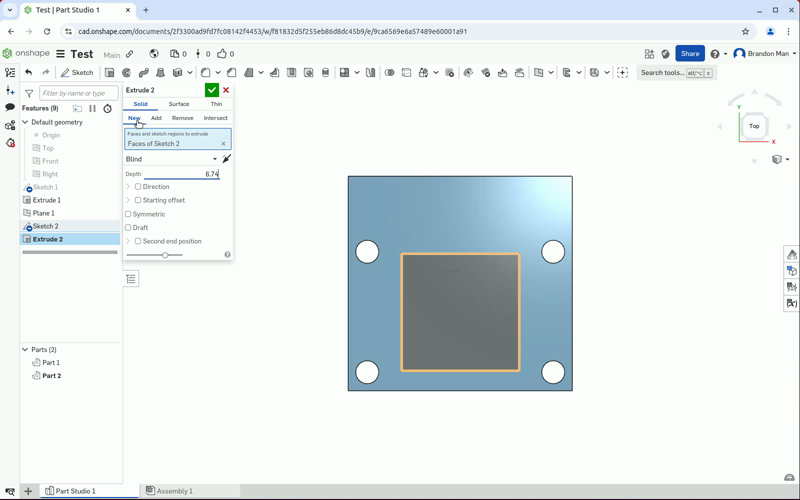
key(enter)
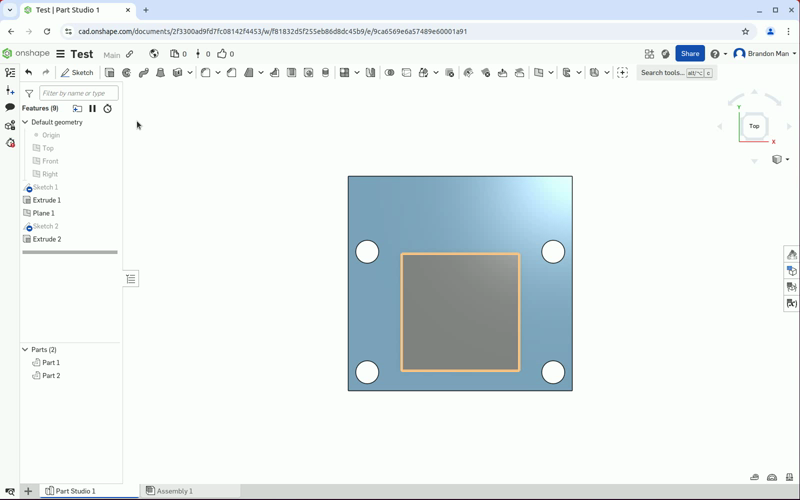
key(shift+h)
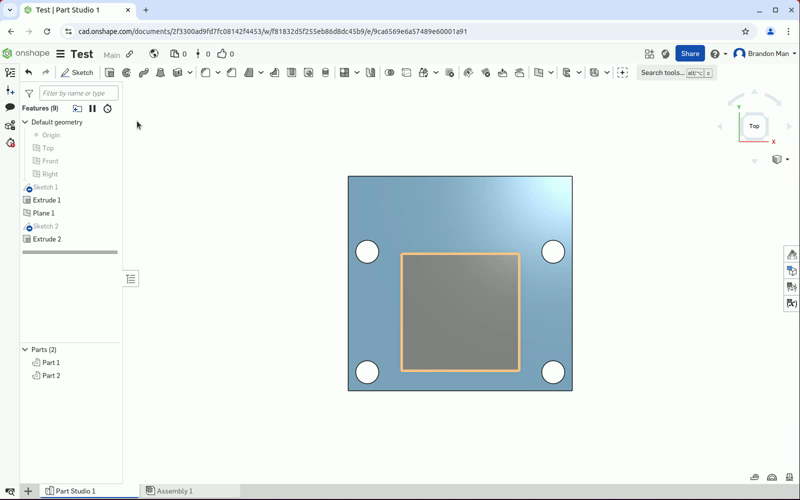
key(shift+h)
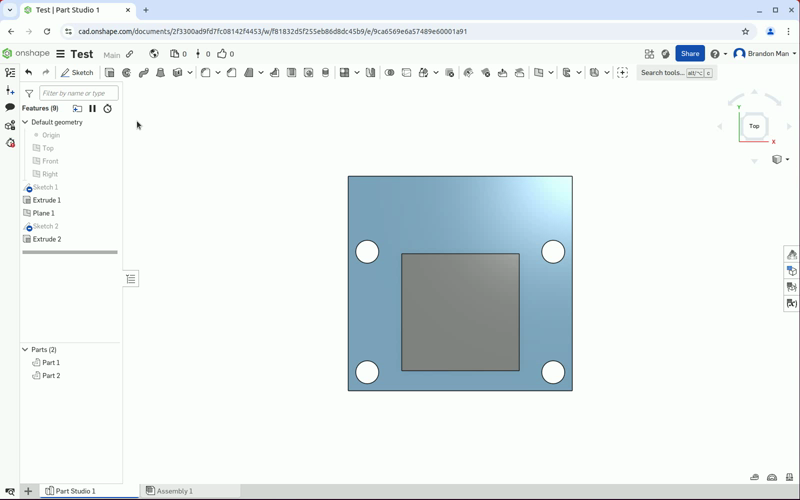
mouse_move(73, 189)
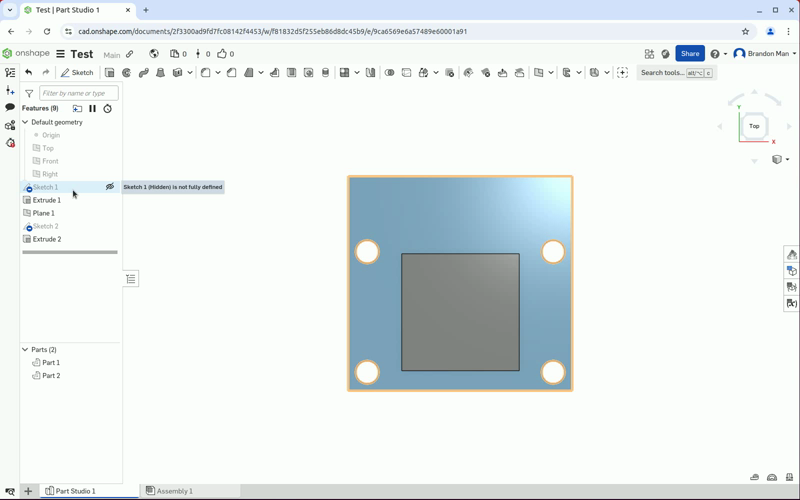
click(73, 189)
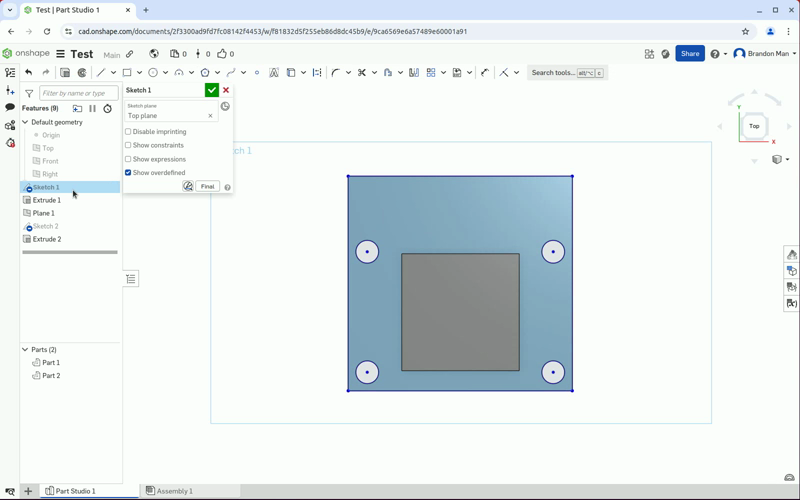
mouse_move(229, 92)
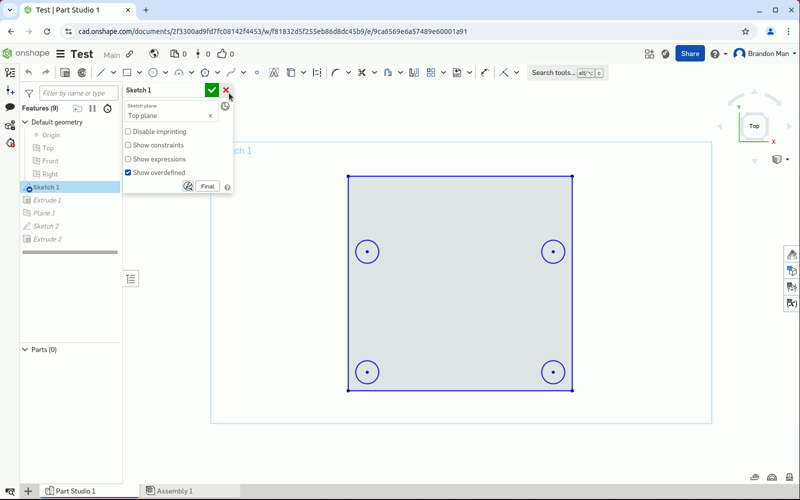
click(229, 92)
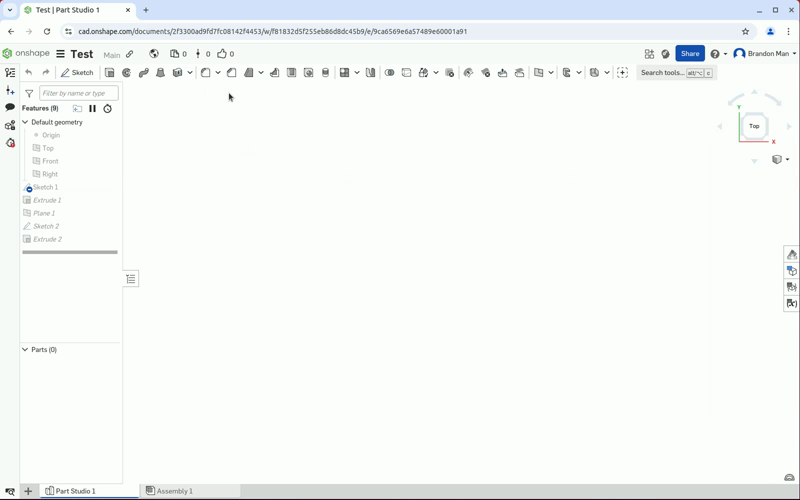
key(shift+s)
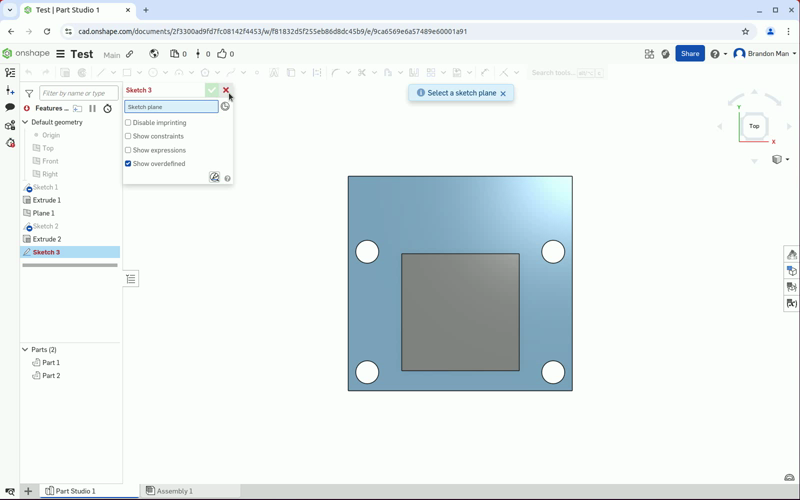
mouse_move(73, 215)
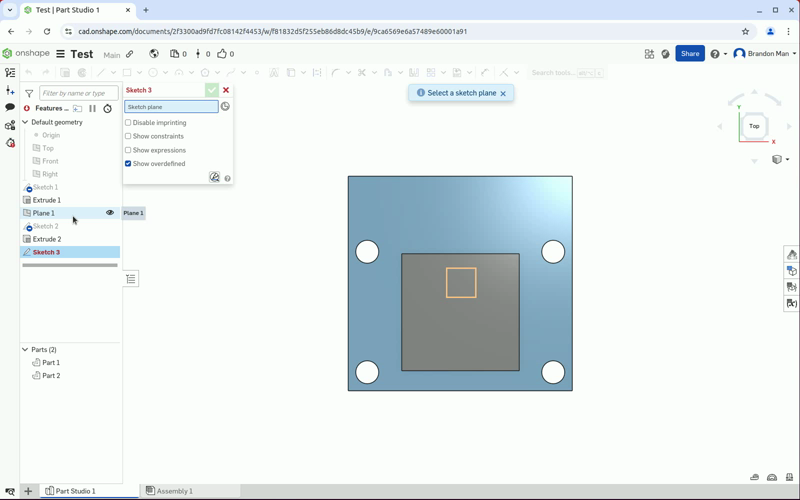
click(73, 215)
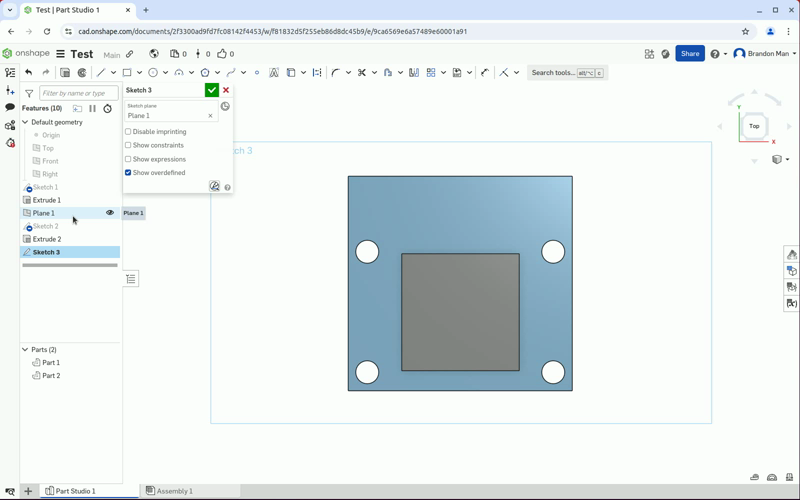
mouse_move(73, 352)
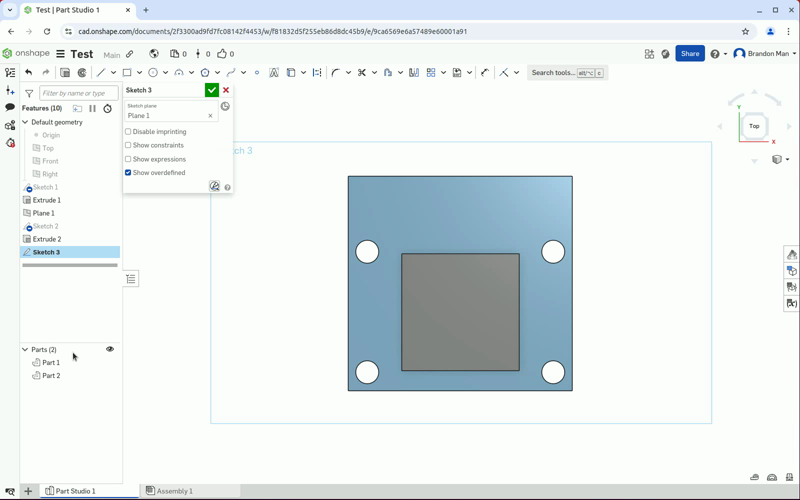
key(y)
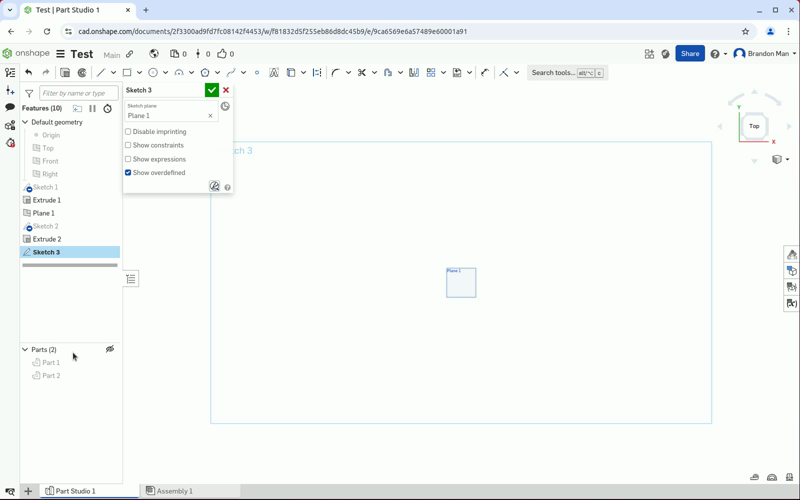
key(l)
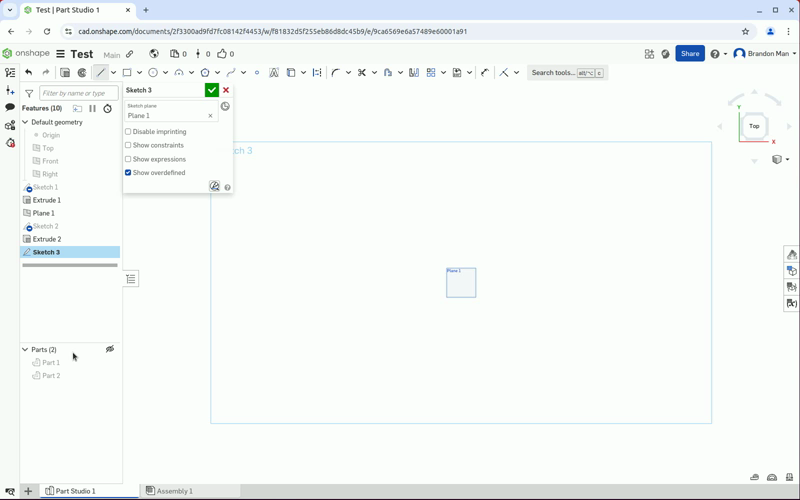
key_down(shift)
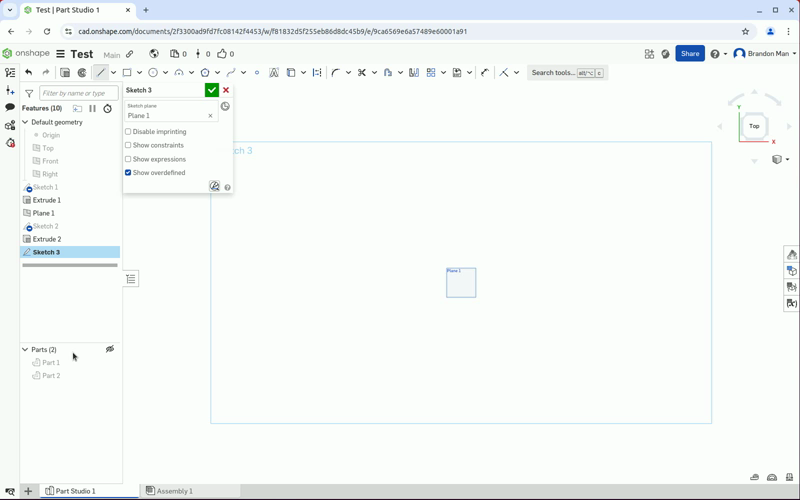
mouse_move(378, 329)
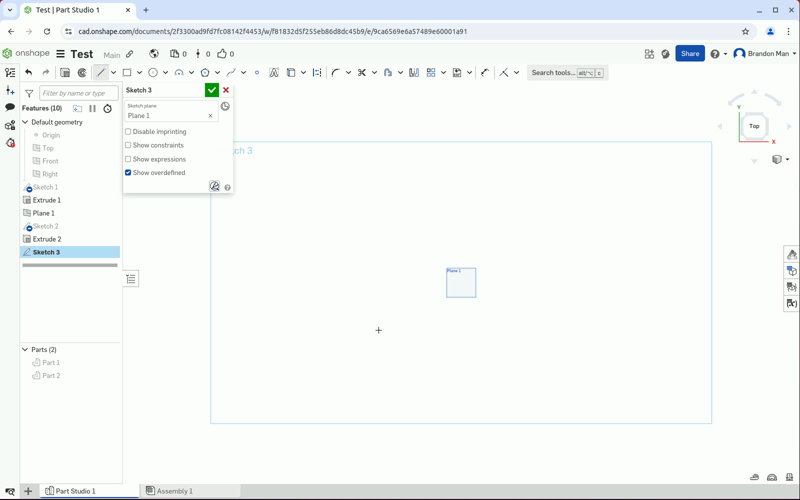
click(378, 329)
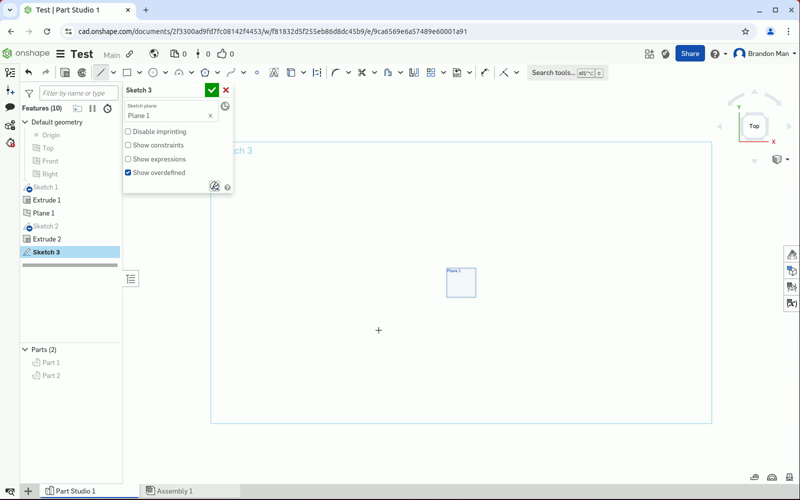
key_up(shift)
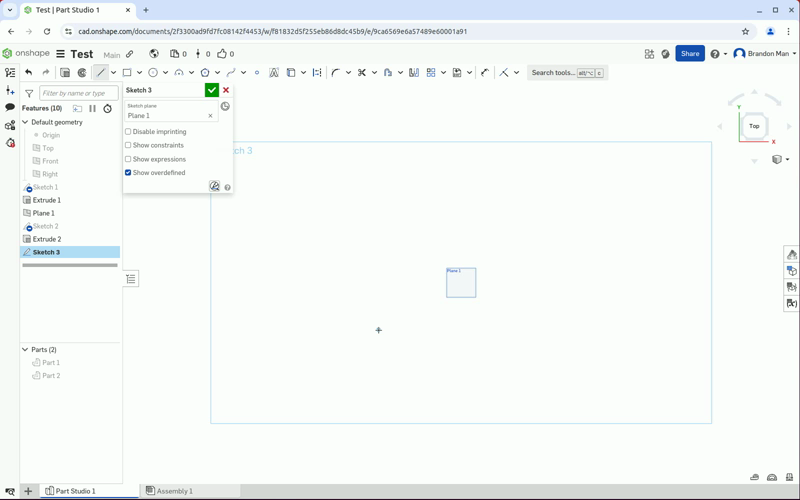
key_down(shift)
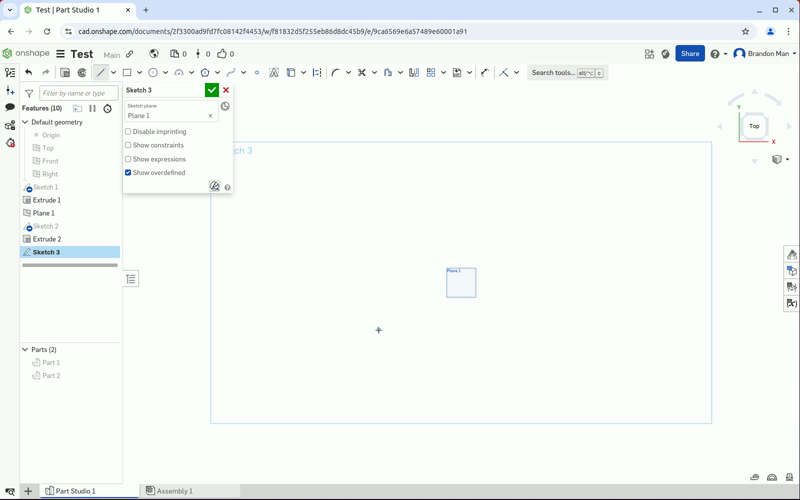
mouse_move(408, 329)
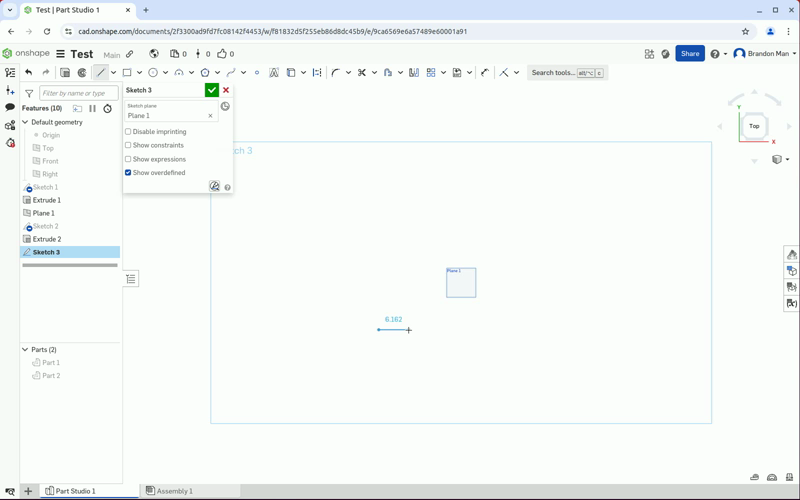
mouse_move(402, 329)
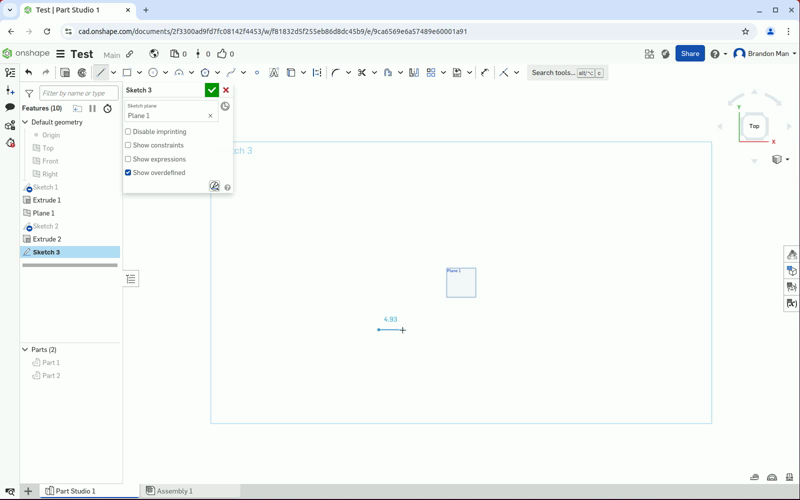
click(402, 329)
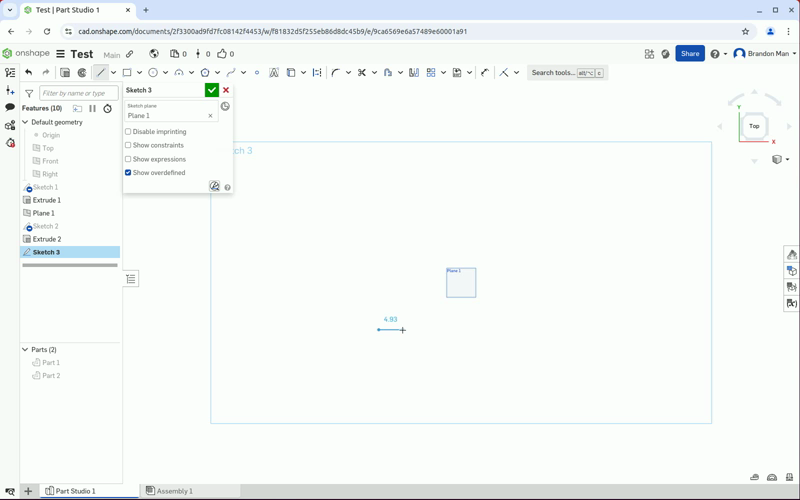
key_up(shift)
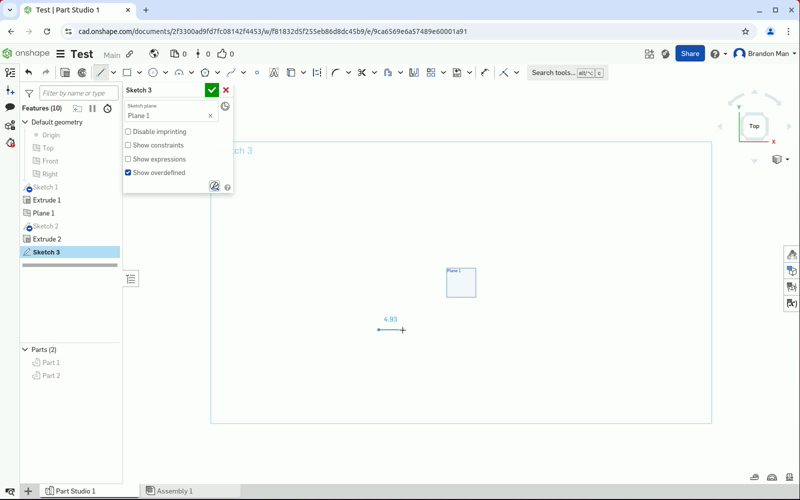
key_down(shift)
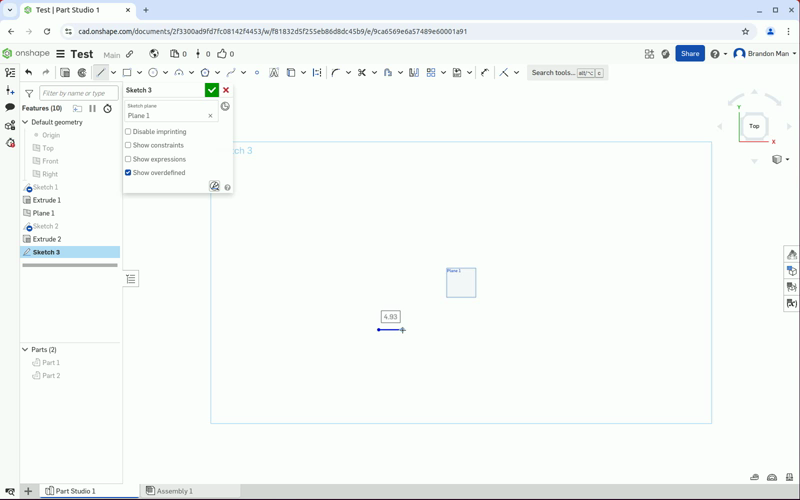
mouse_move(432, 329)
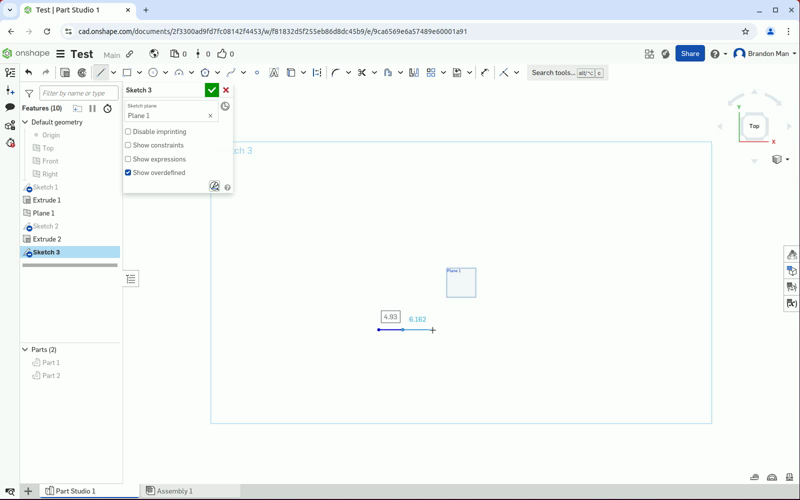
mouse_move(402, 294)
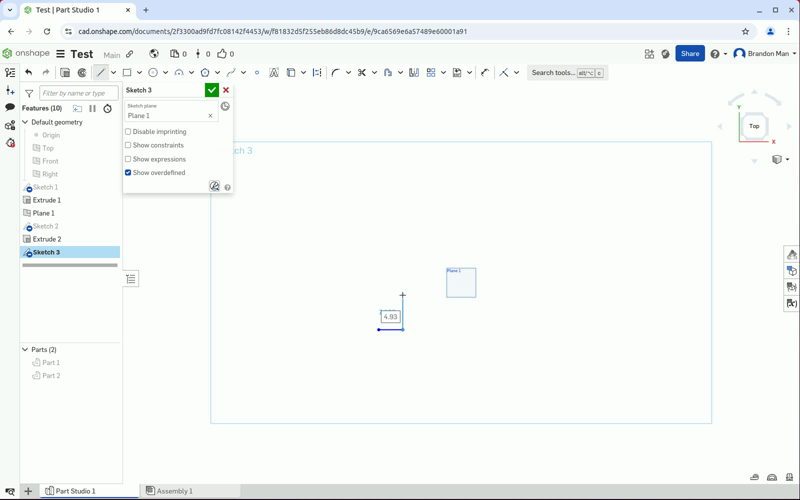
click(402, 294)
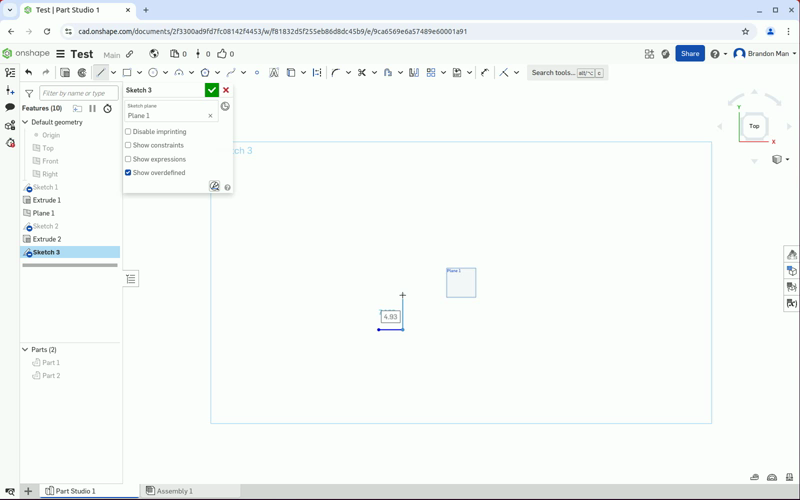
key_up(shift)
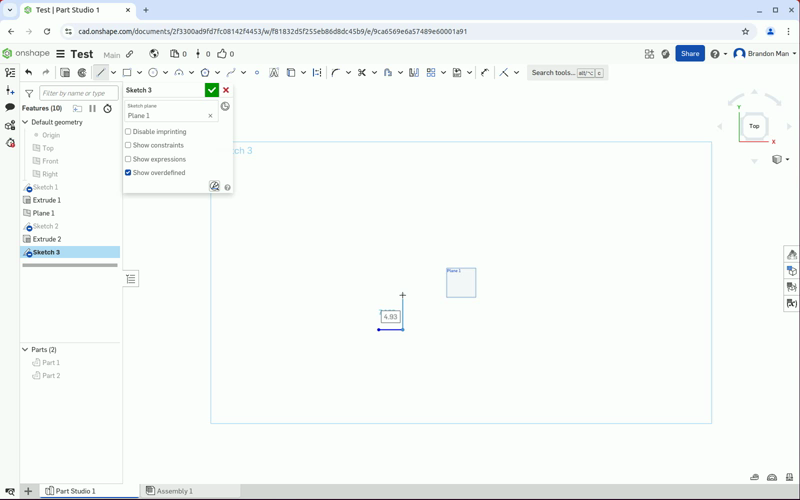
key_down(shift)
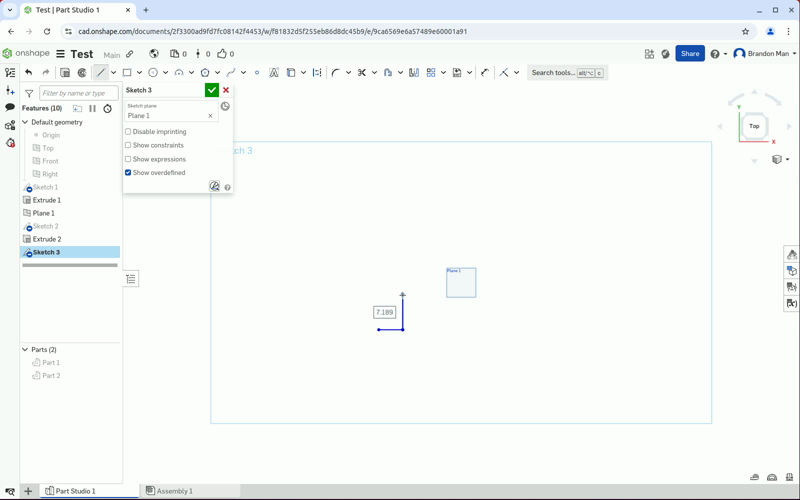
mouse_move(432, 294)
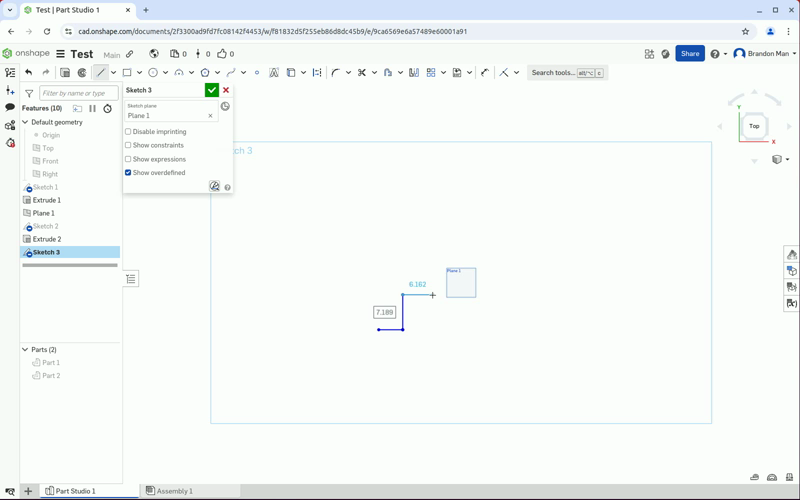
mouse_move(378, 294)
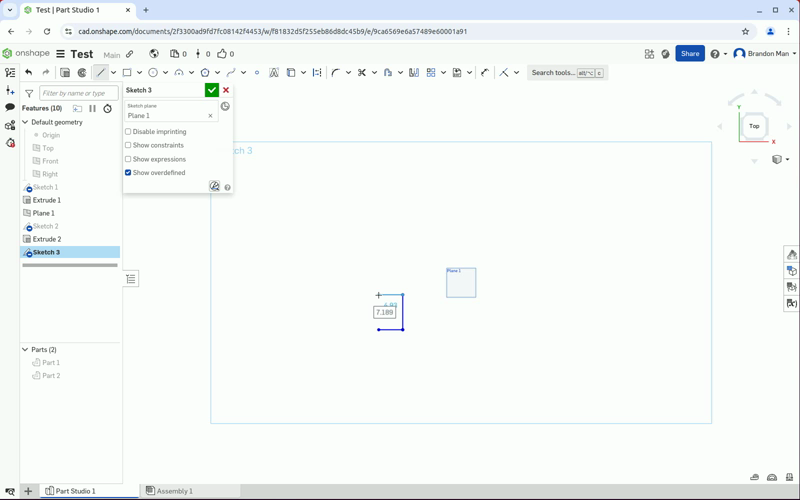
click(378, 294)
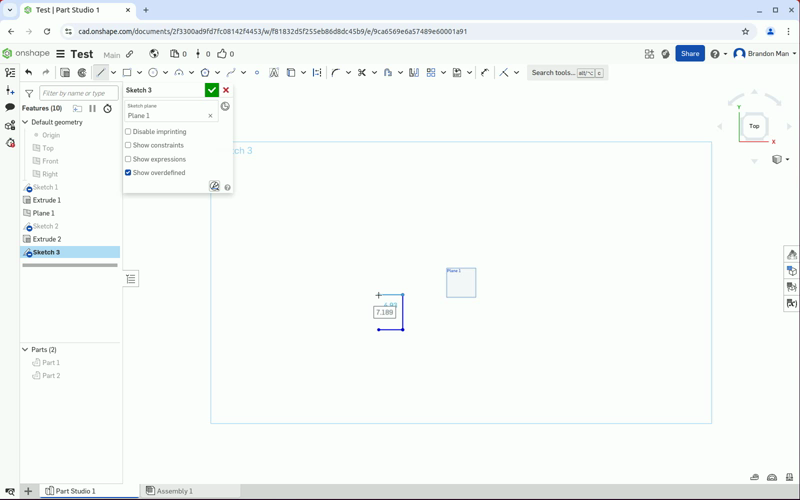
key_up(shift)
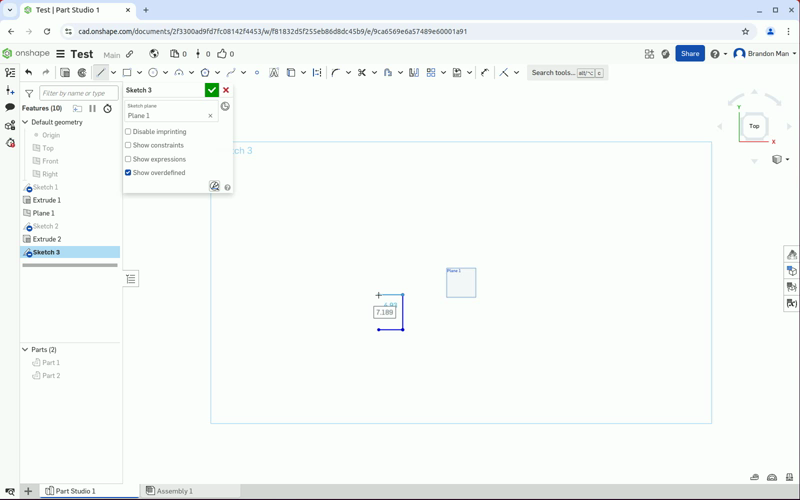
key(esc)
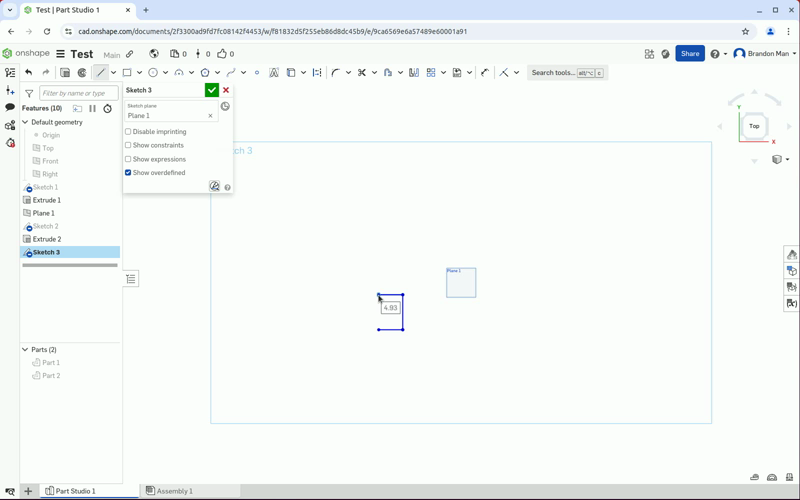
key(a)
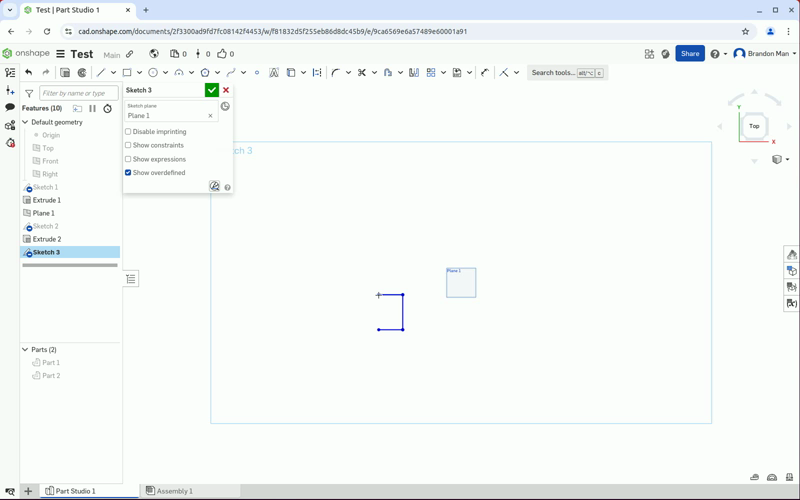
mouse_move(378, 294)
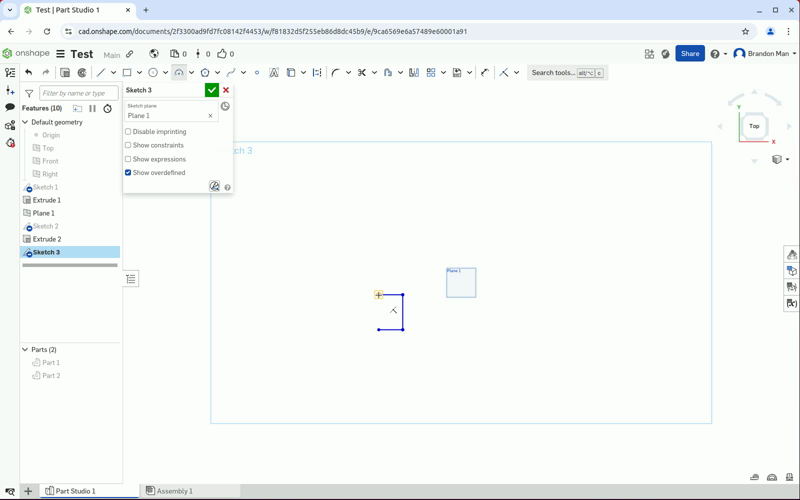
click(378, 294)
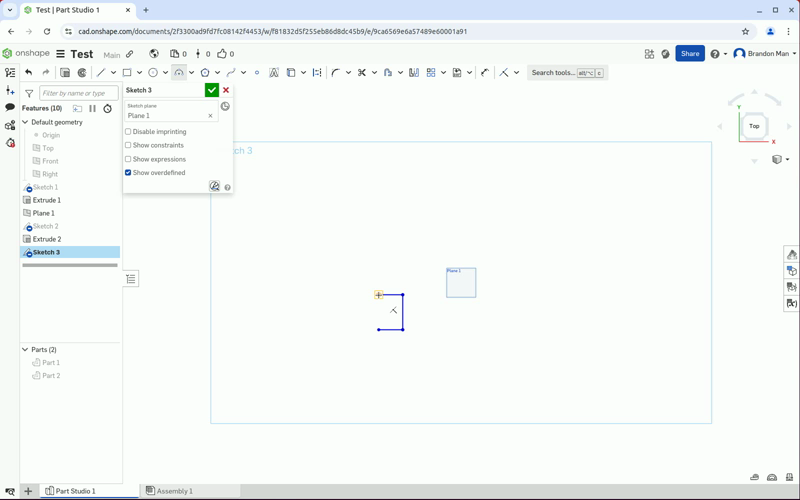
mouse_move(378, 329)
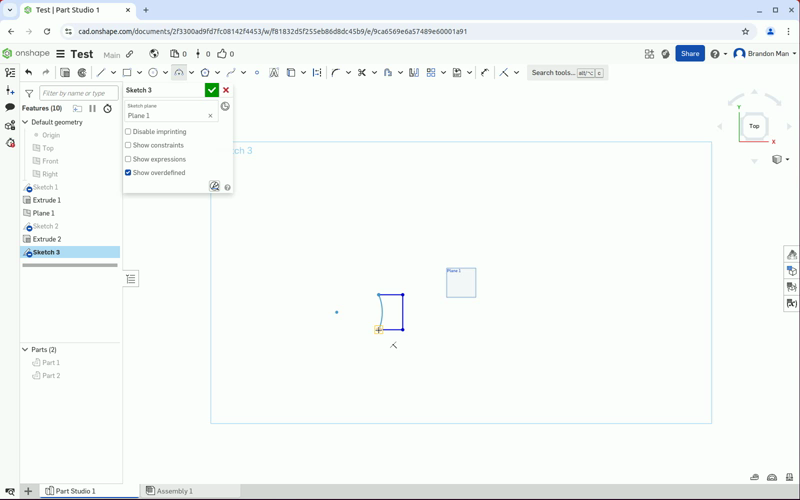
click(378, 329)
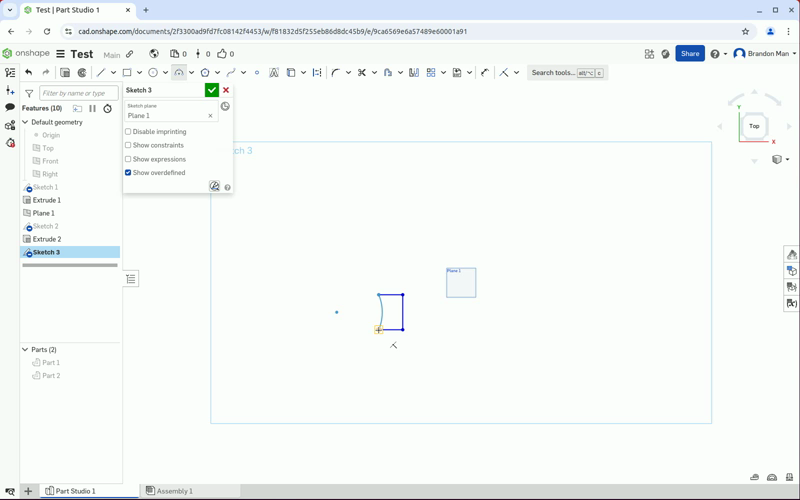
key_down(shift)
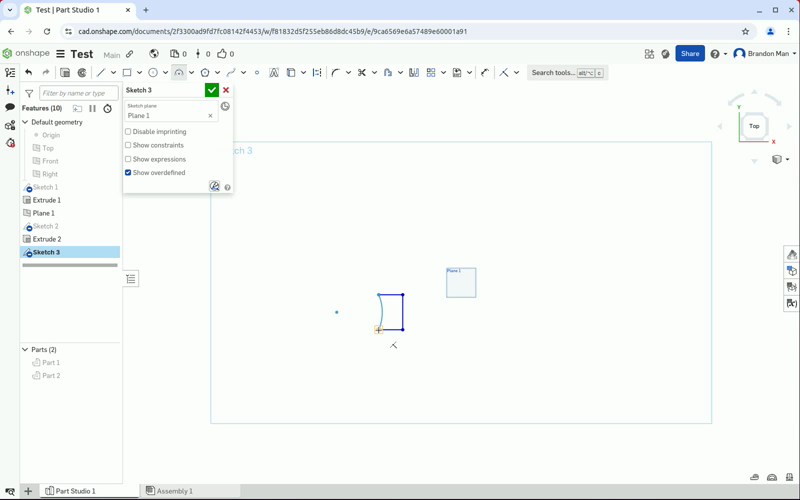
mouse_move(395, 312)
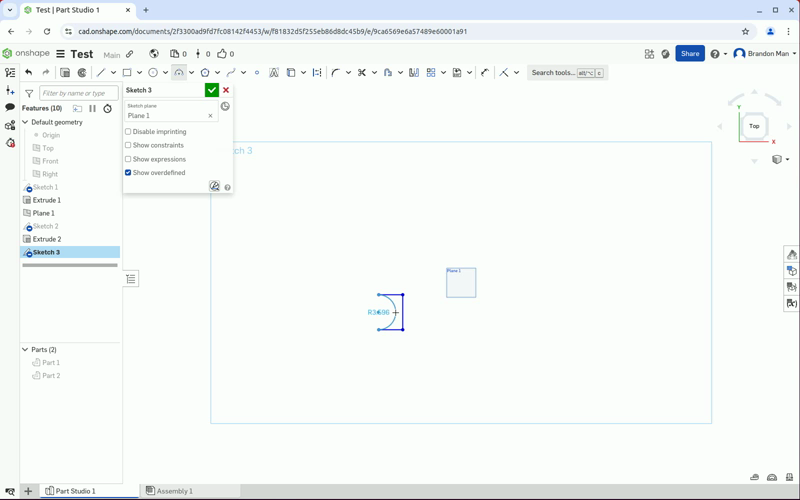
click(395, 312)
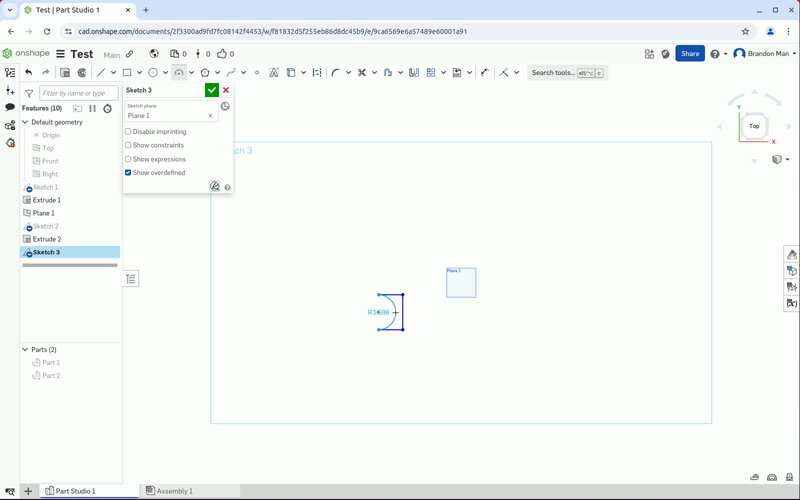
key_up(shift)
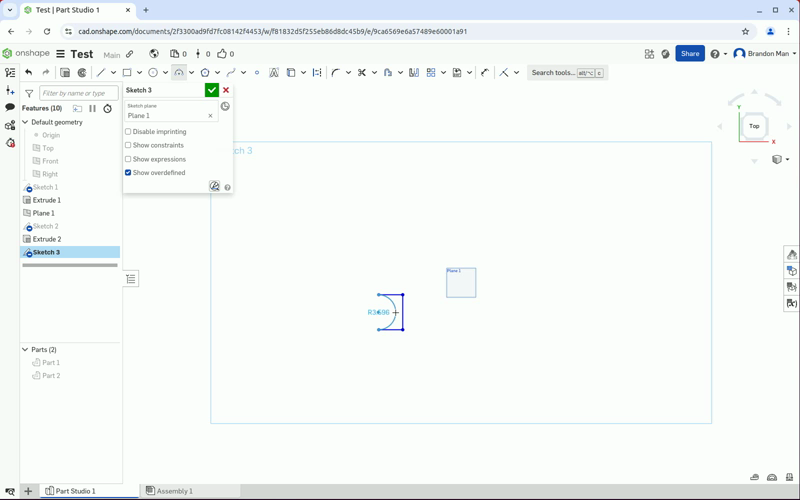
key(esc)
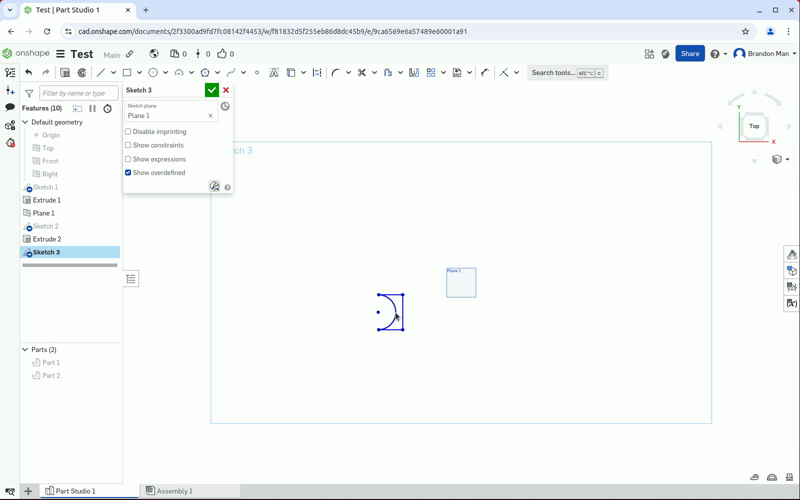
mouse_move(385, 310)
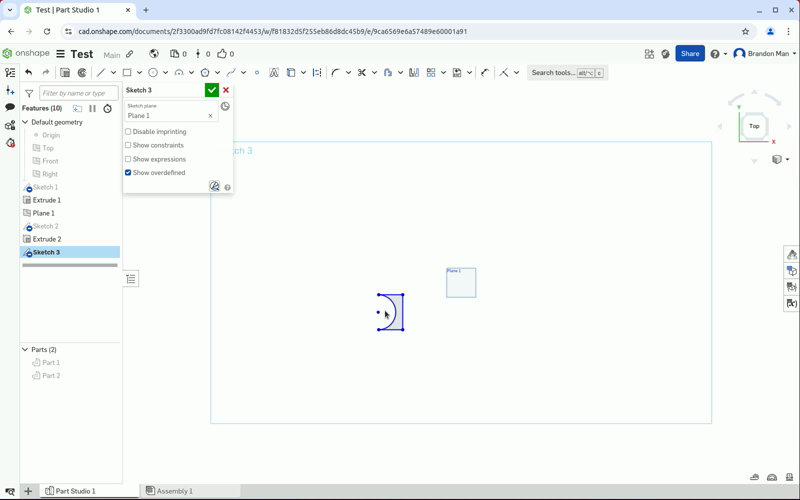
scroll(6)
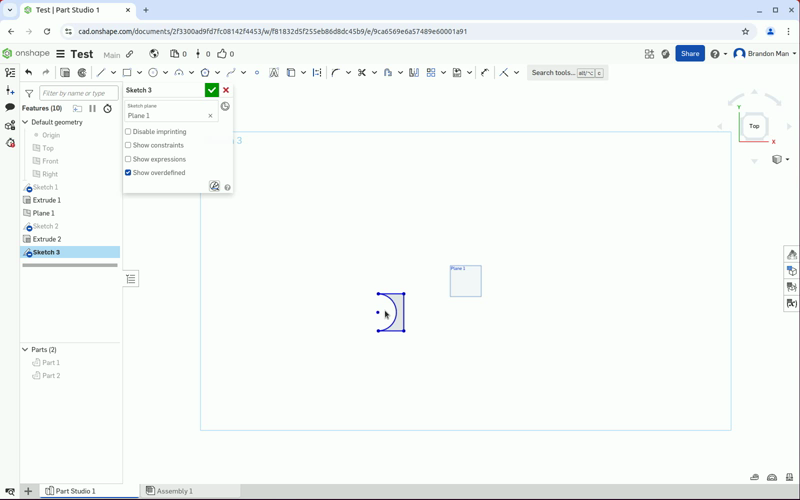
scroll(6)
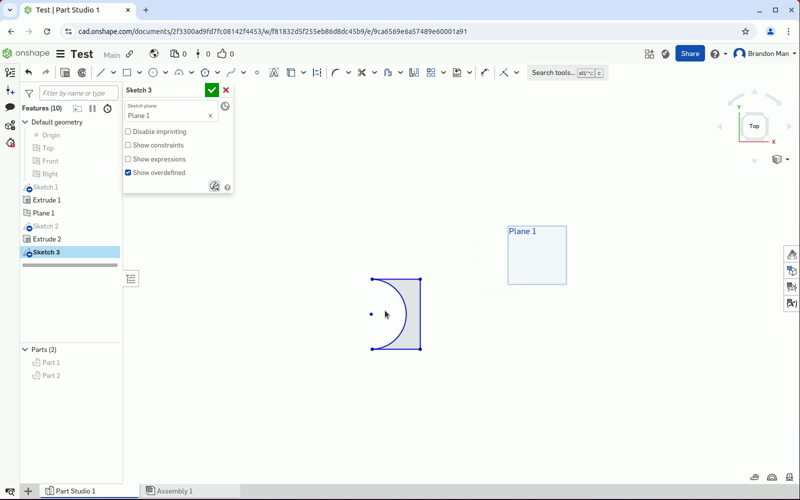
scroll(6)
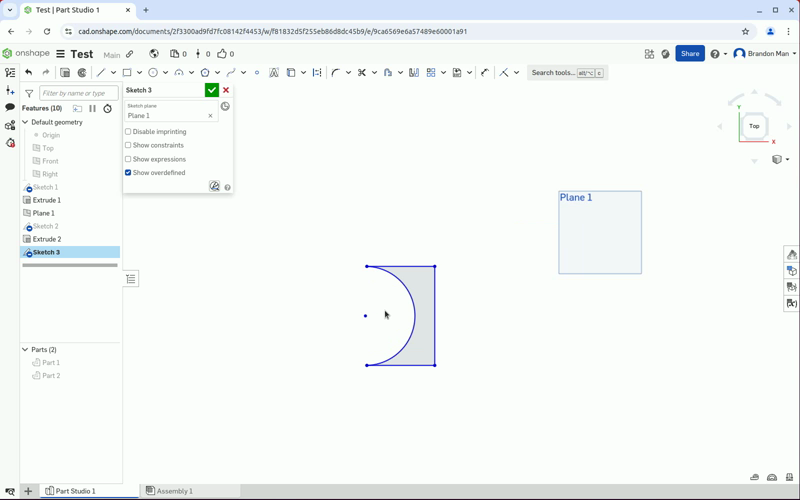
scroll(6)
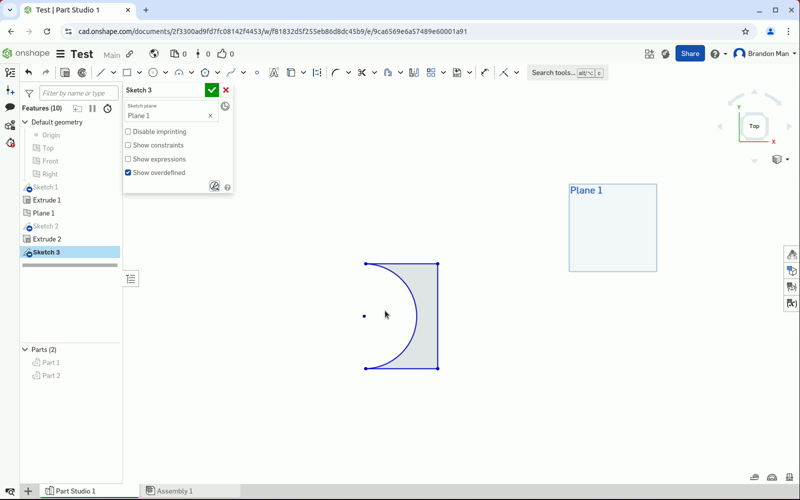
scroll(6)
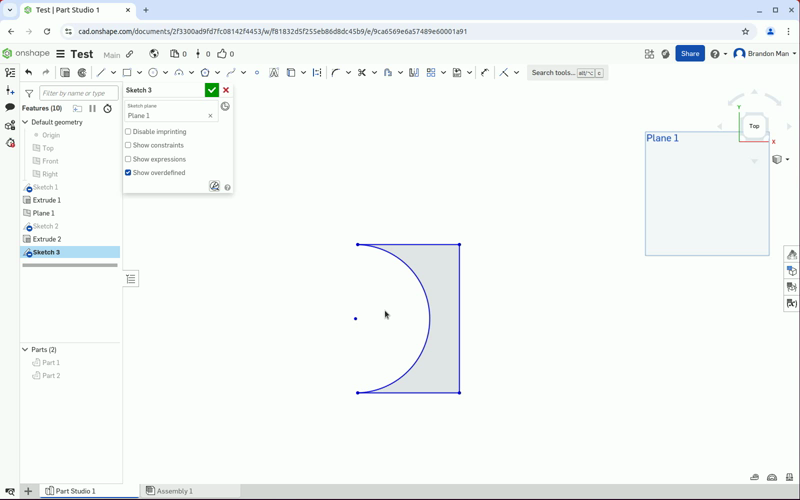
scroll(6)
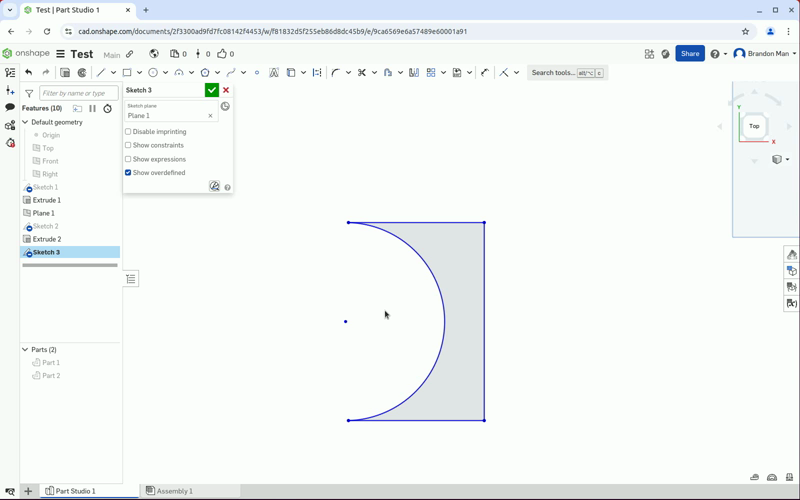
scroll(6)
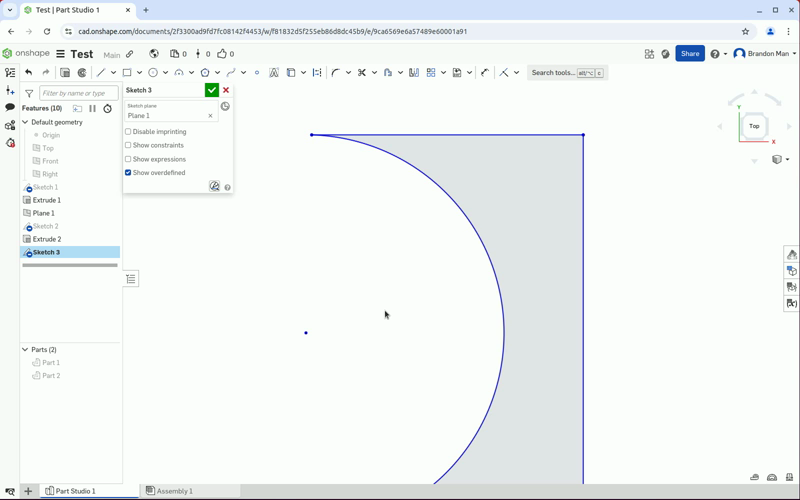
click(385, 310)
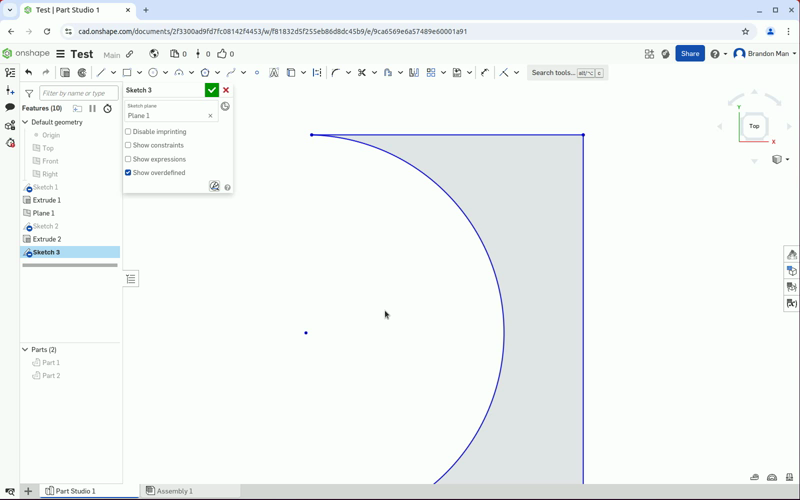
scroll(-6)
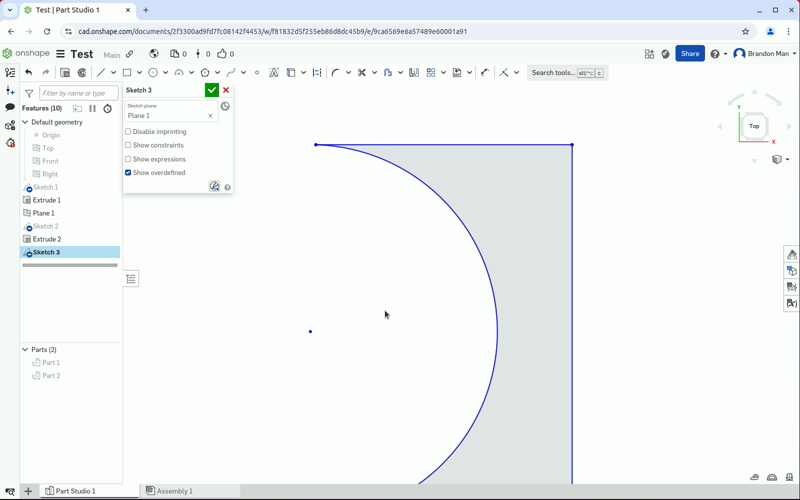
scroll(-6)
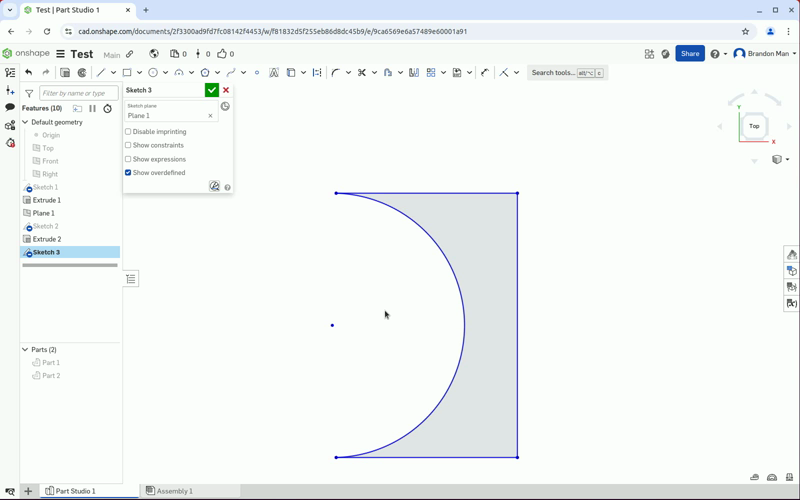
scroll(-6)
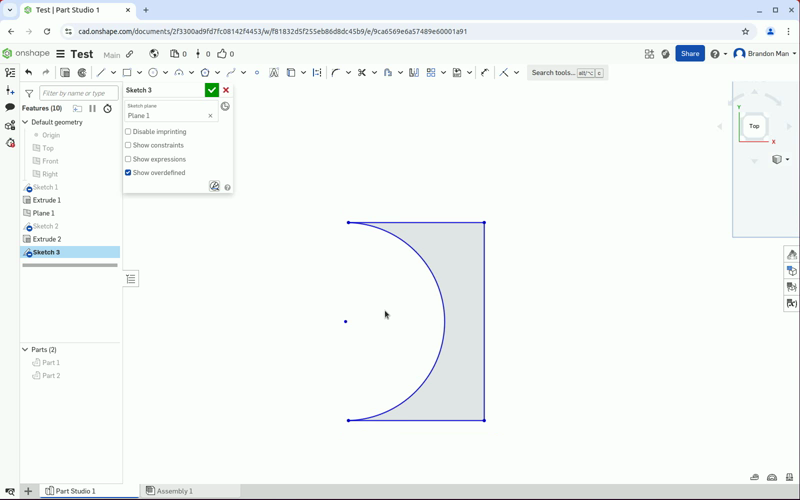
scroll(-6)
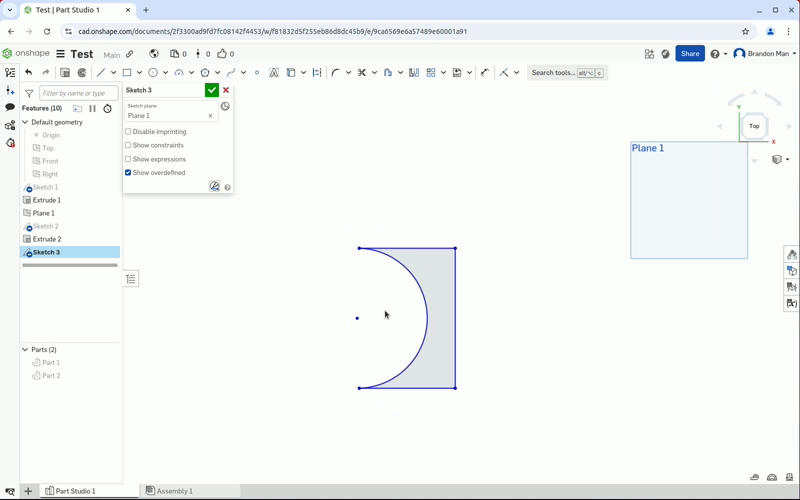
scroll(-6)
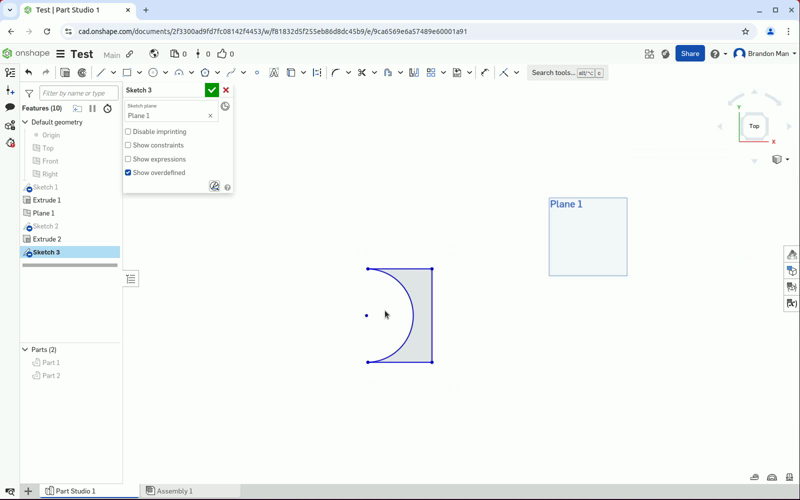
scroll(-6)
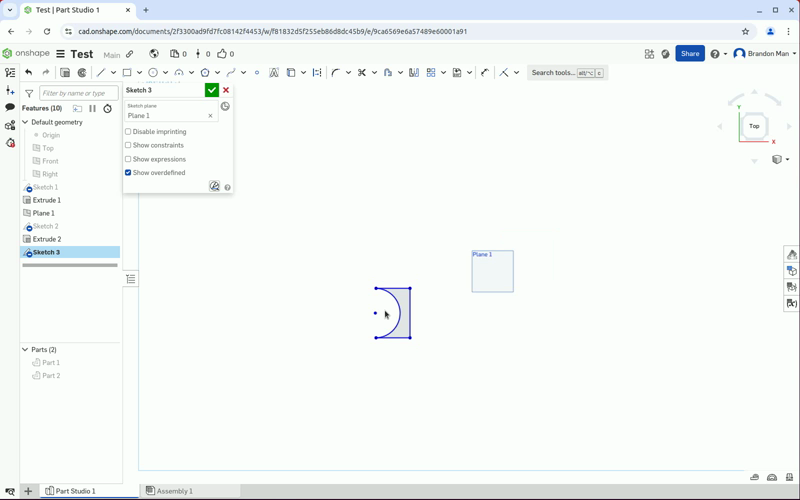
scroll(-6)
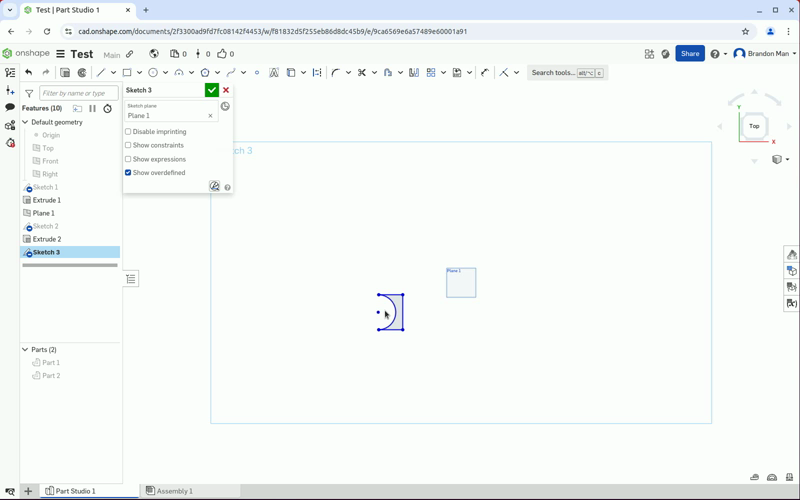
mouse_move(73, 352)
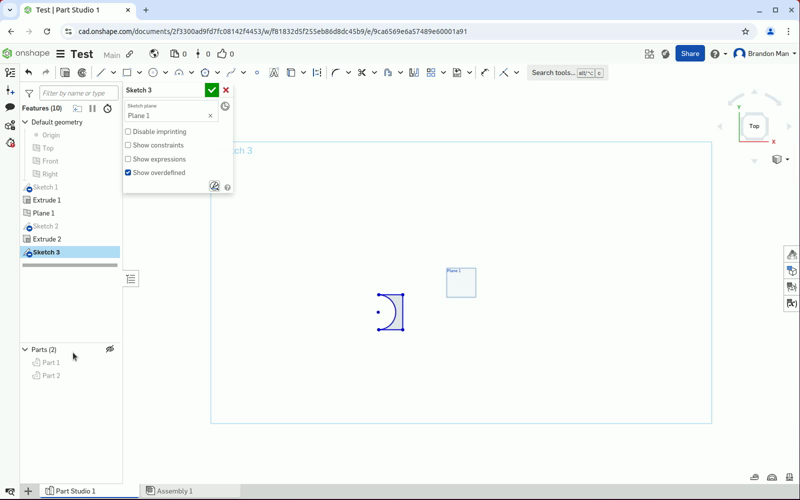
key(shift+y)
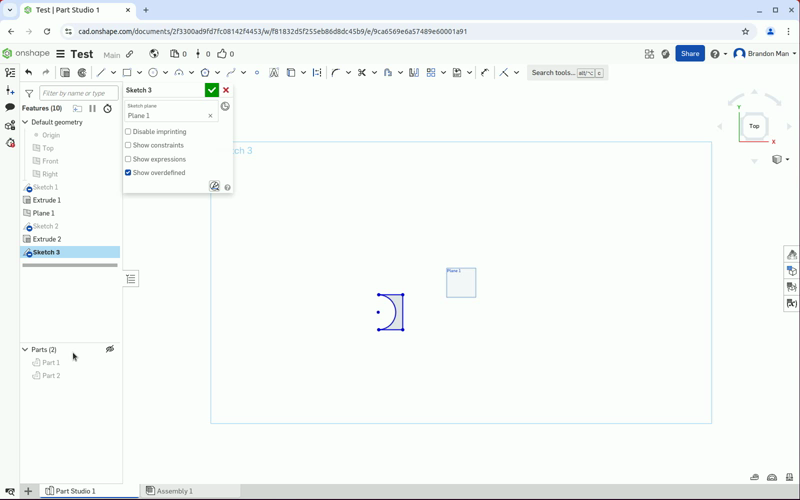
key(shift+e)
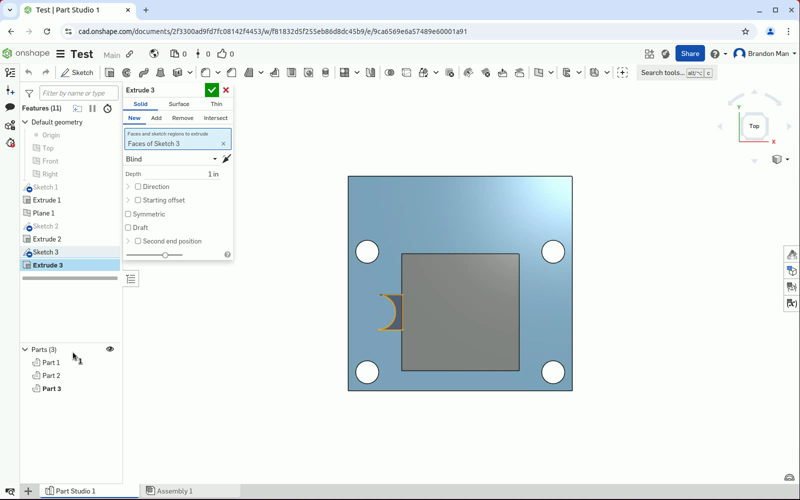
mouse_move(143, 106)
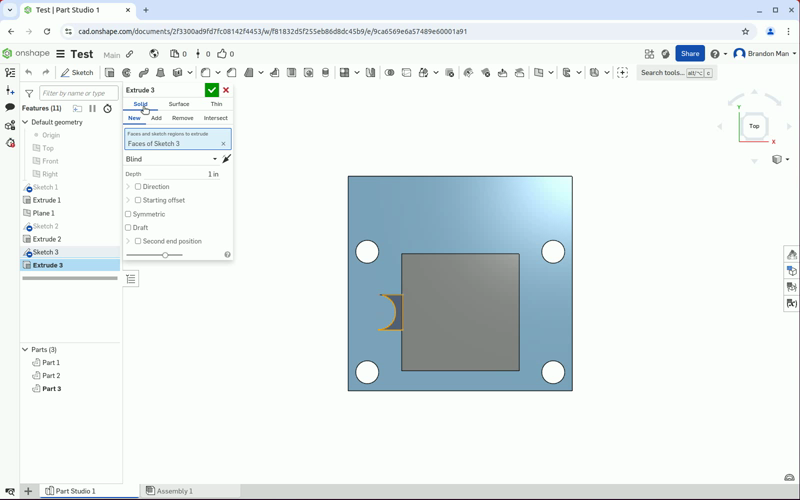
click(143, 106)
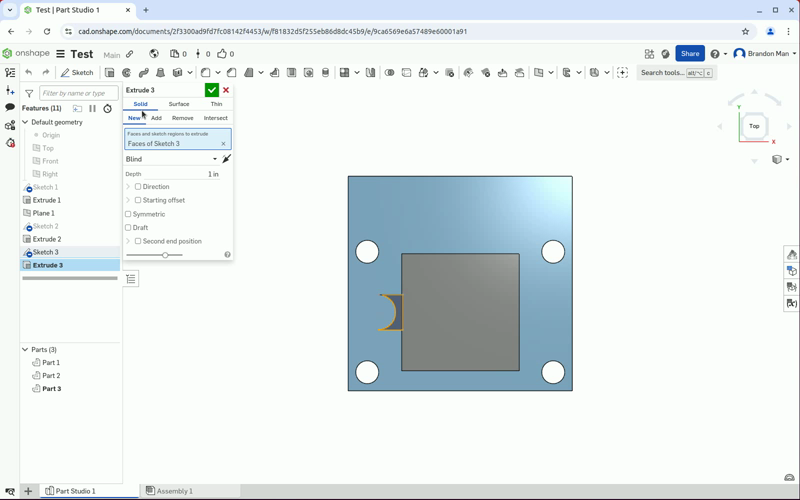
mouse_move(137, 120)
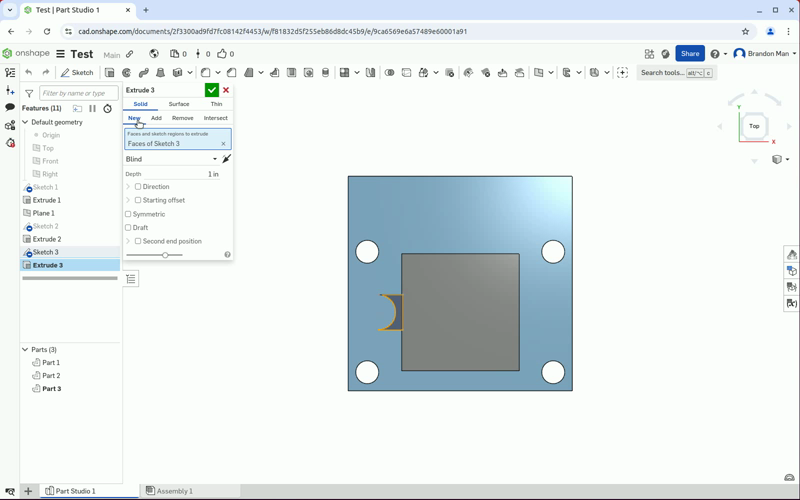
click(137, 120)
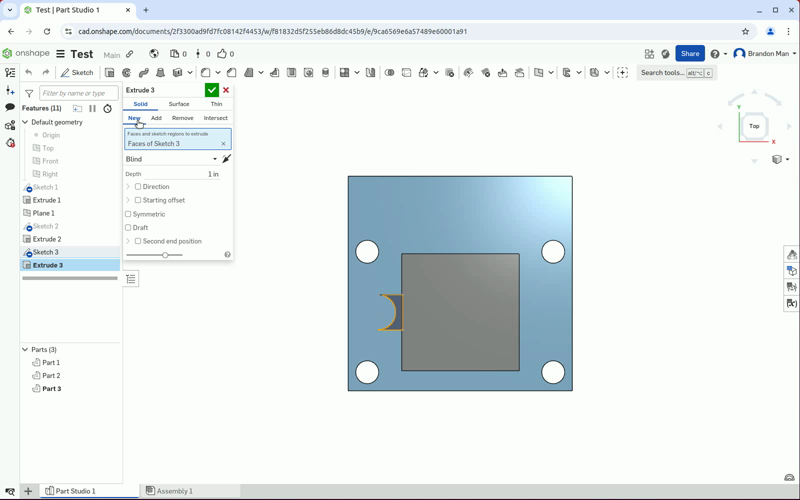
key(tab, 4)
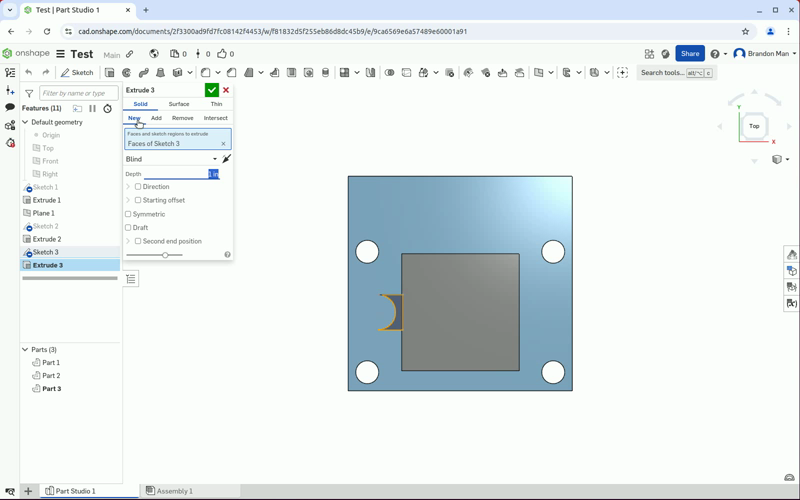
text(6.74)
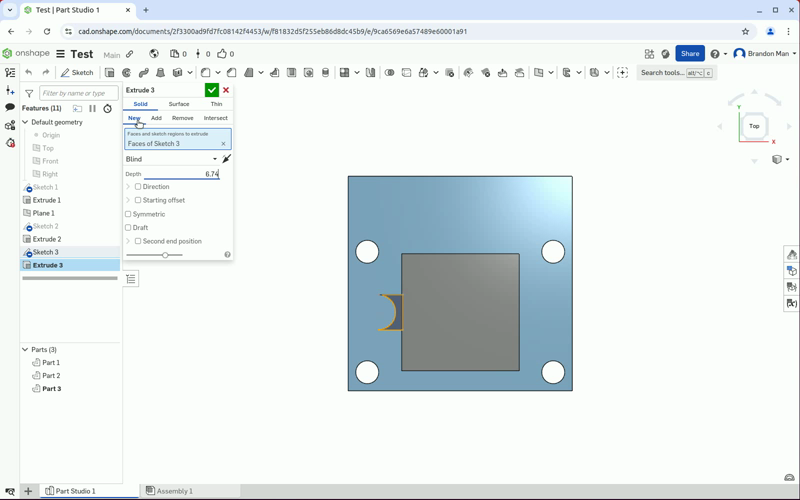
key(enter)
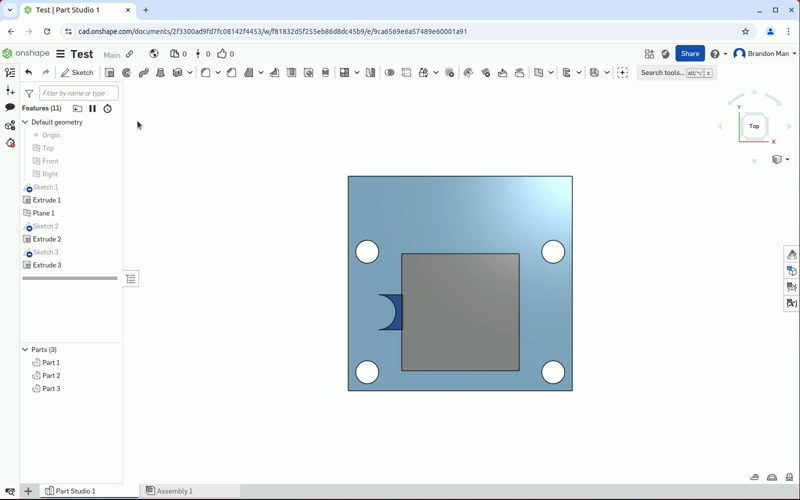
key(shift+h)
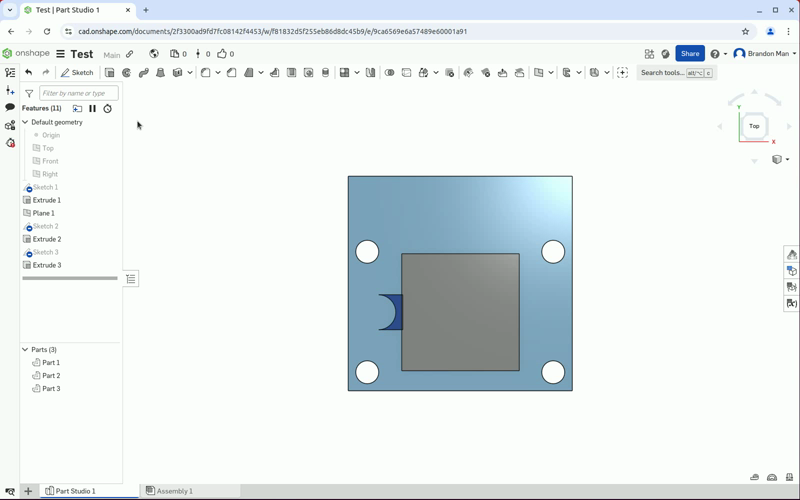
key(shift+h)
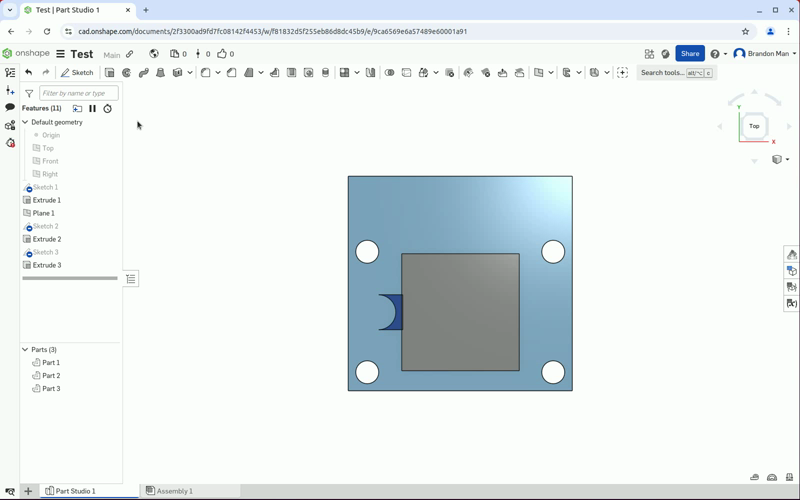
mouse_move(73, 189)
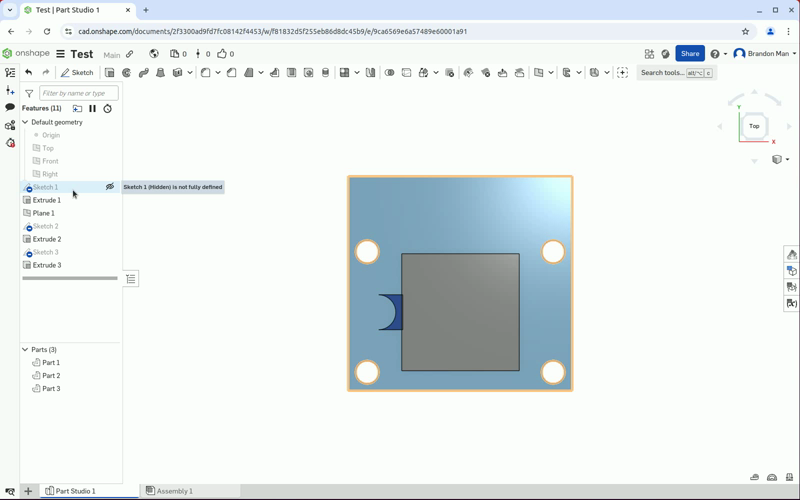
click(73, 189)
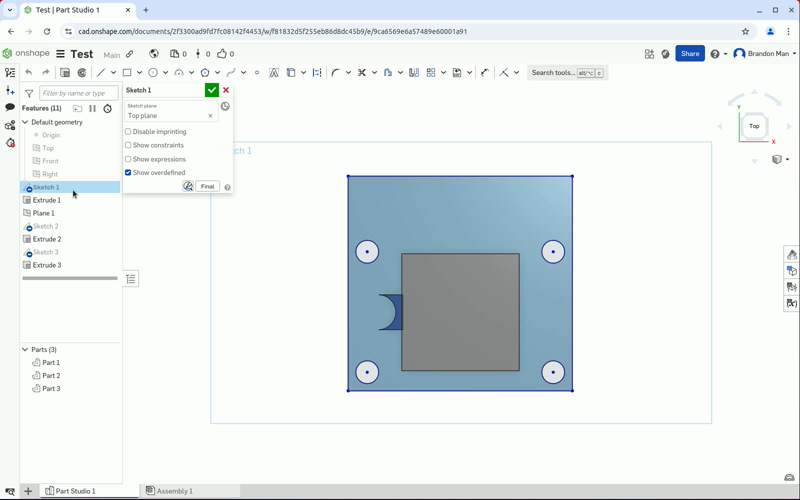
mouse_move(229, 92)
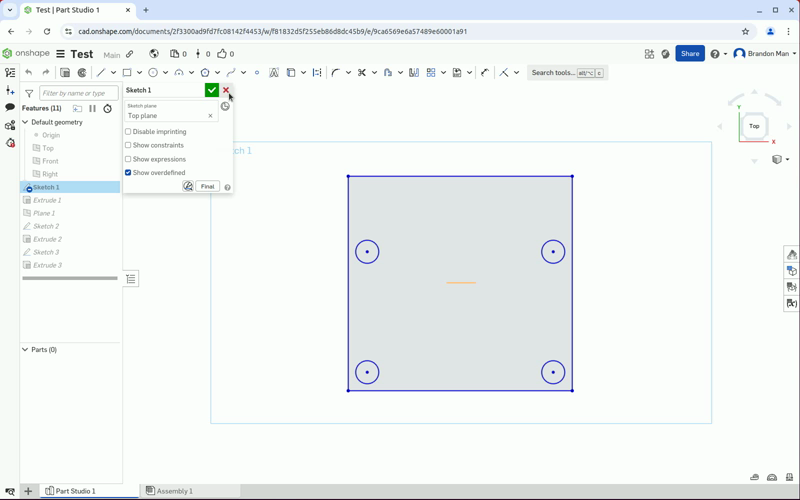
click(229, 92)
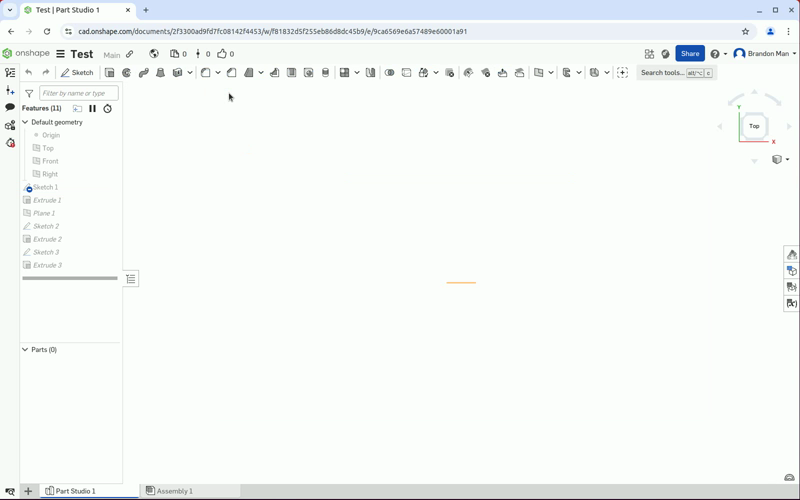
key(shift+s)
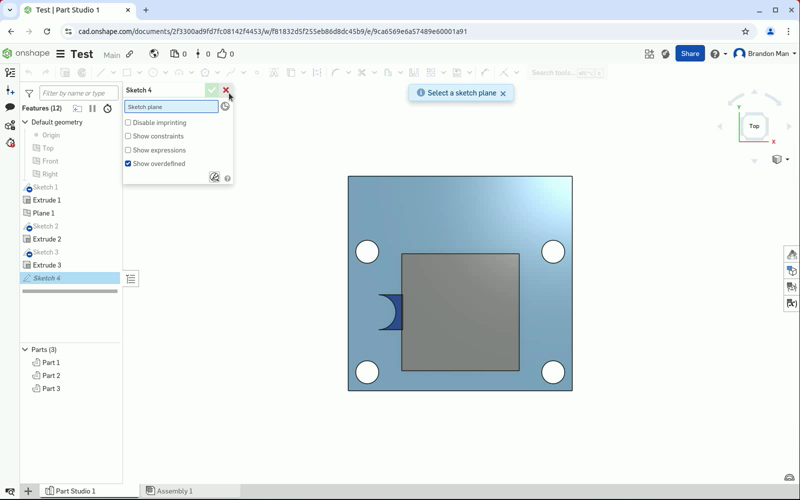
mouse_move(73, 215)
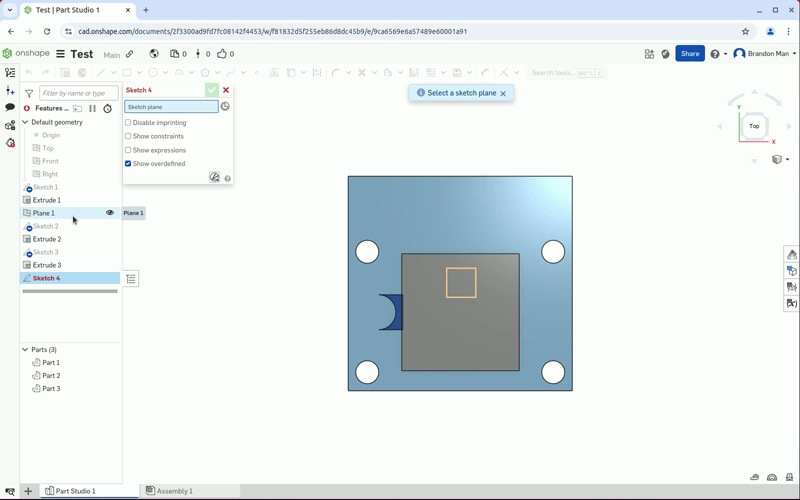
click(73, 215)
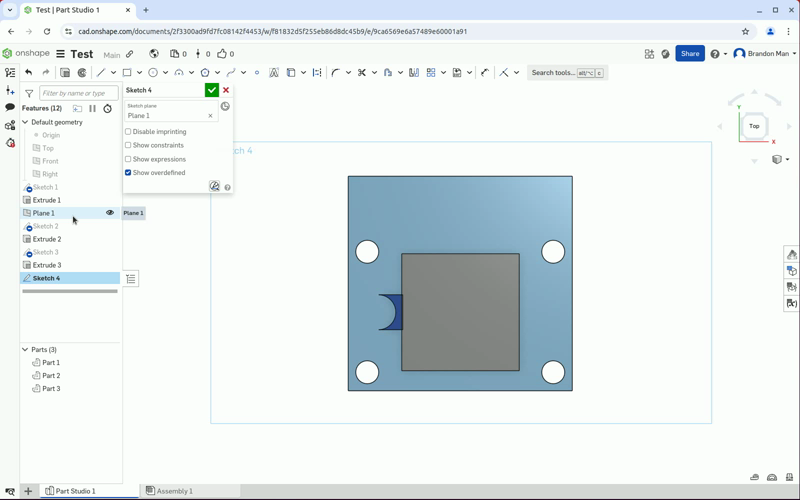
mouse_move(73, 352)
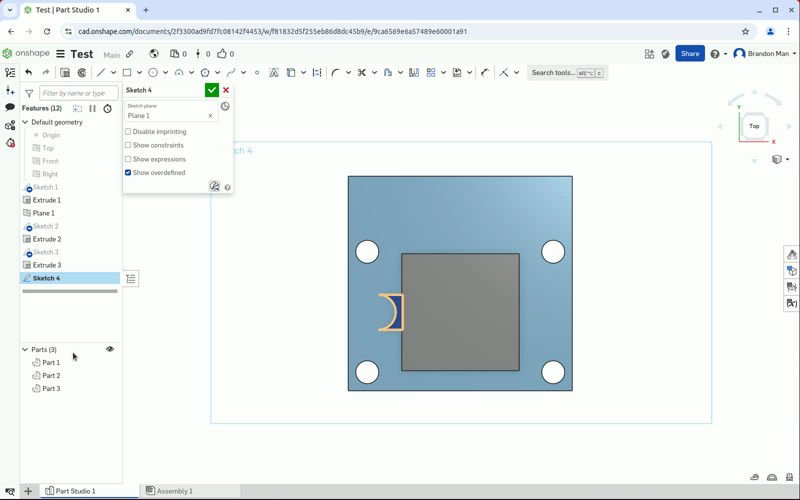
key(y)
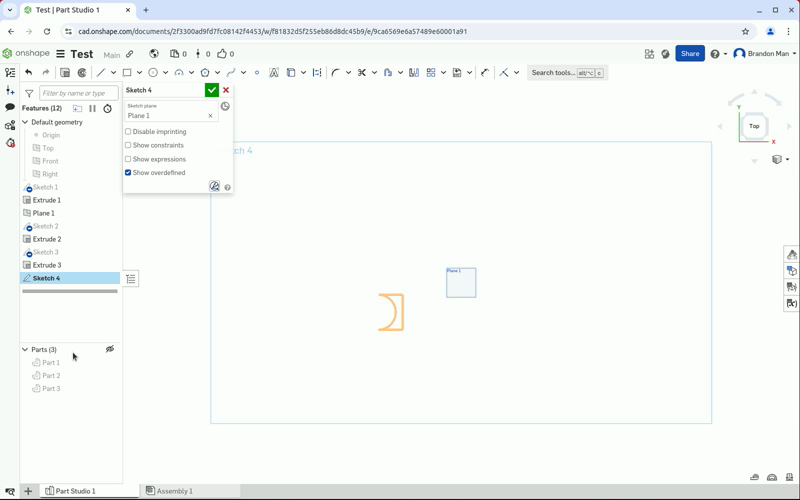
key(c)
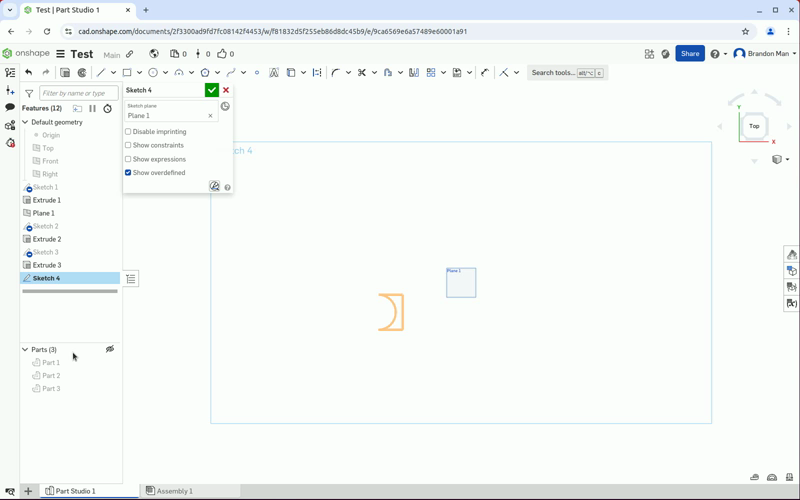
key_down(shift)
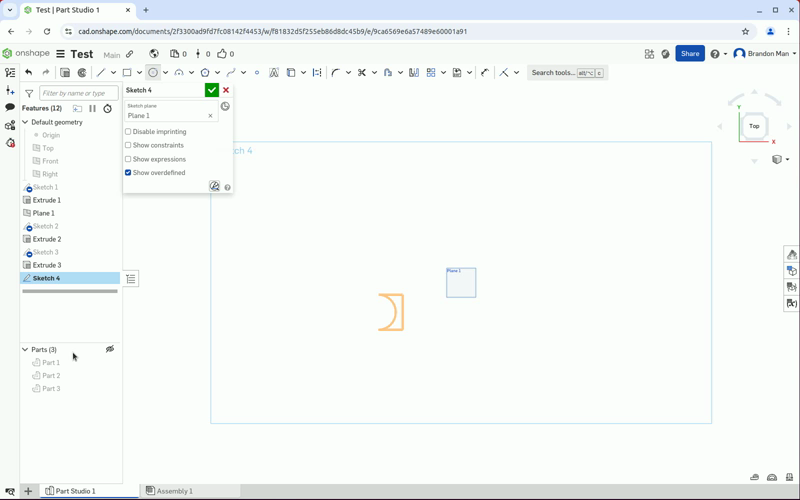
mouse_move(380, 312)
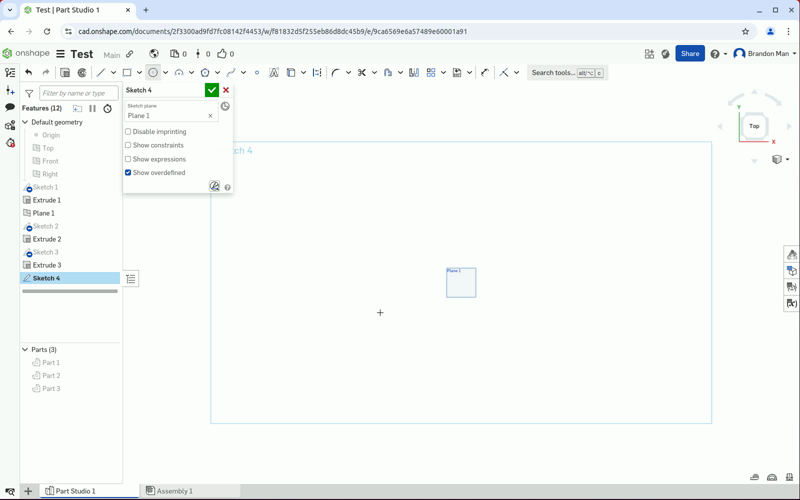
click(380, 312)
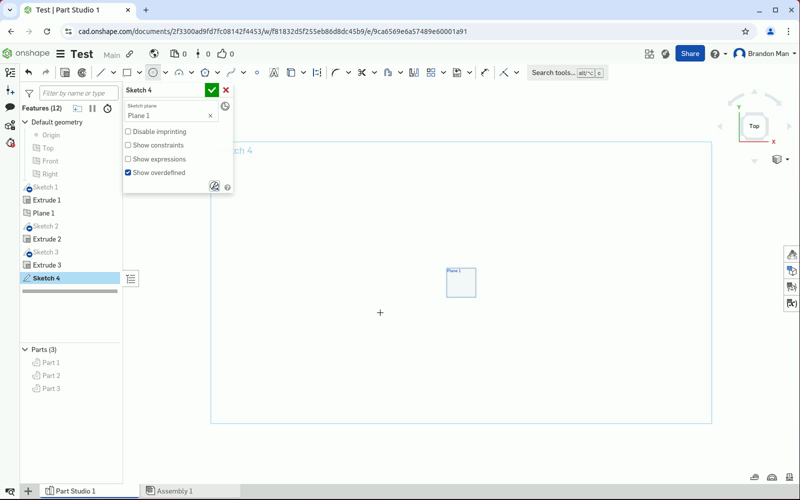
key_up(shift)
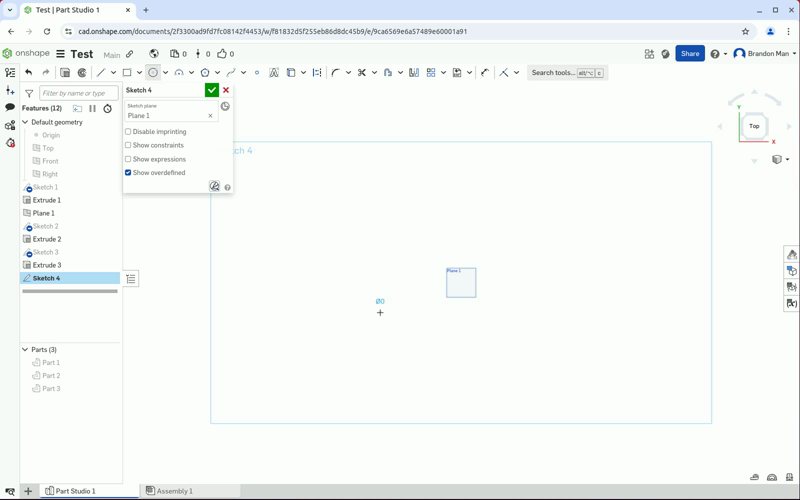
mouse_move(397, 312)
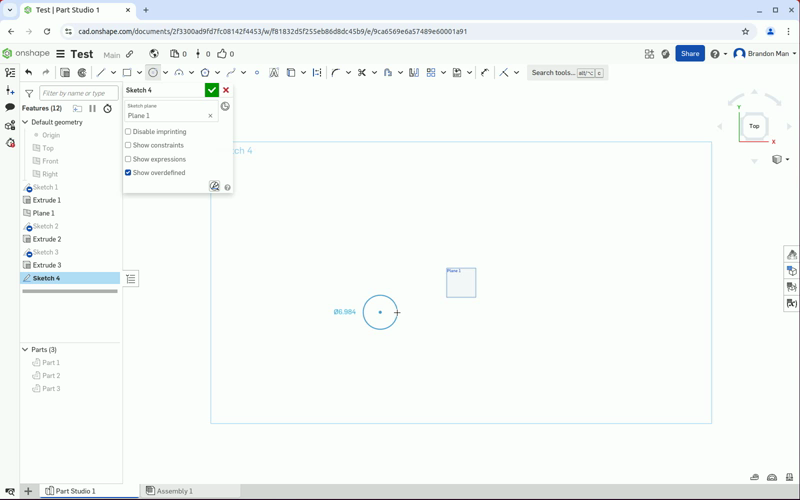
click(397, 312)
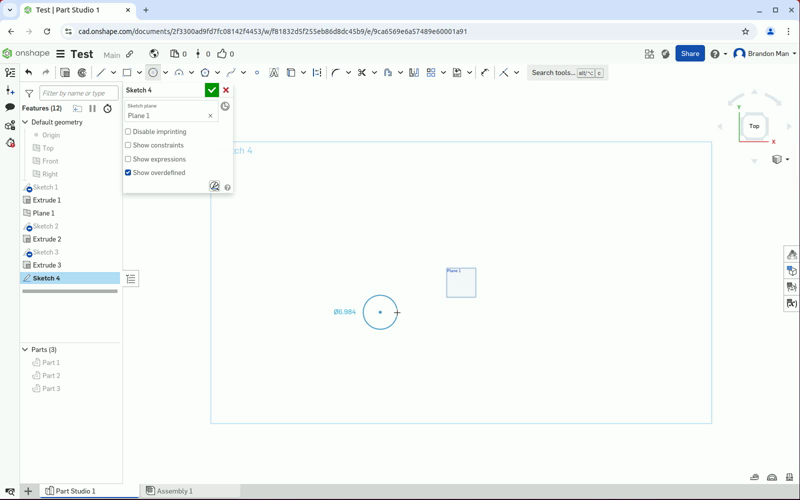
key(esc)
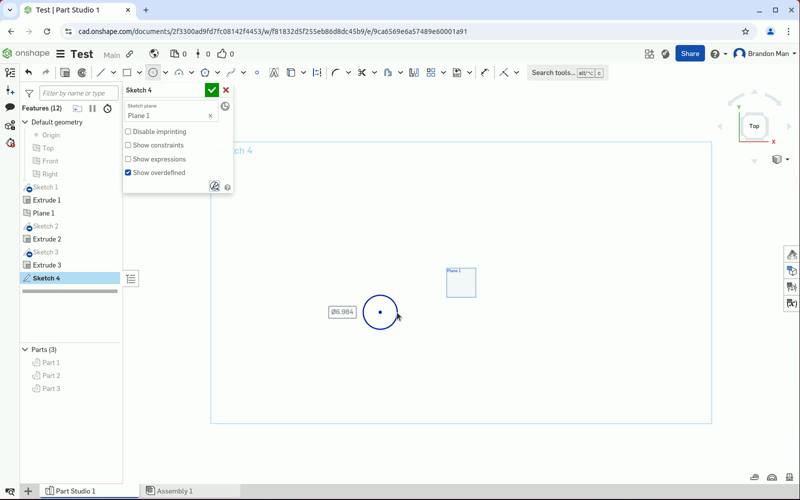
mouse_move(365, 308)
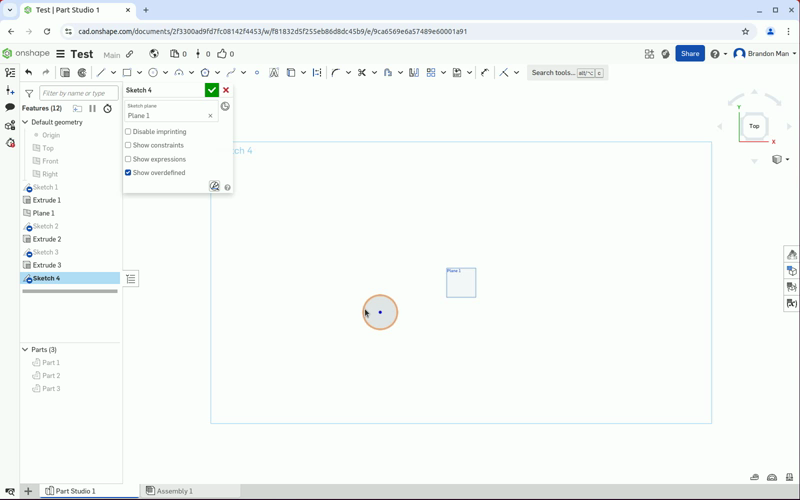
scroll(6)
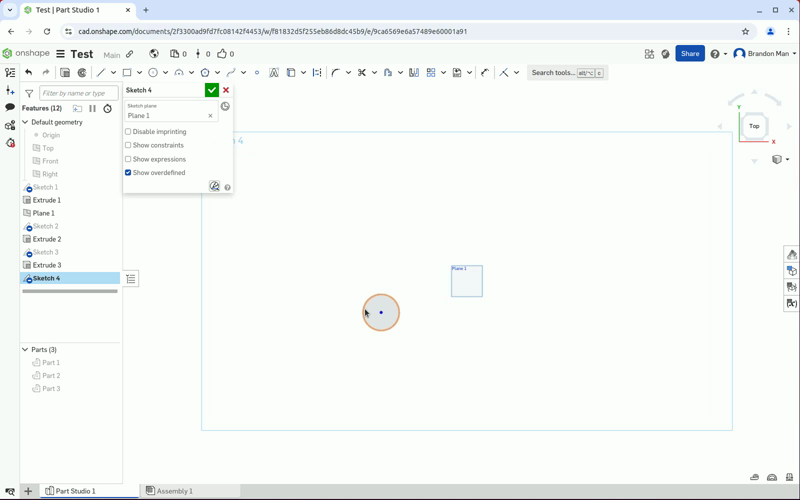
scroll(6)
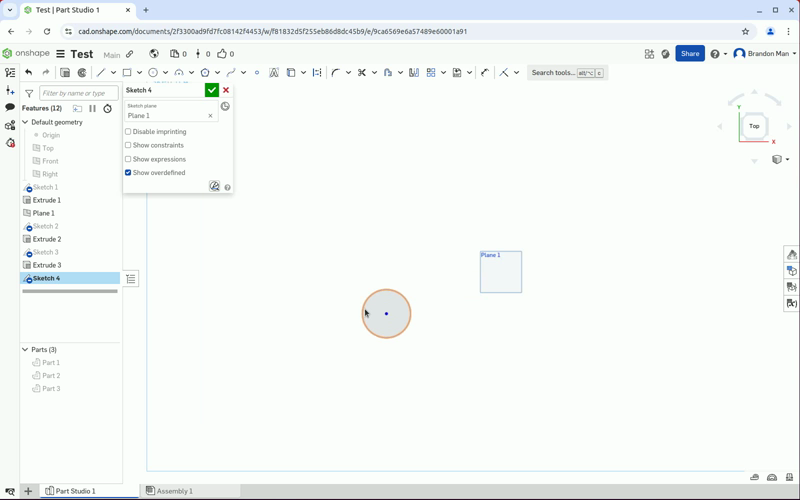
scroll(6)
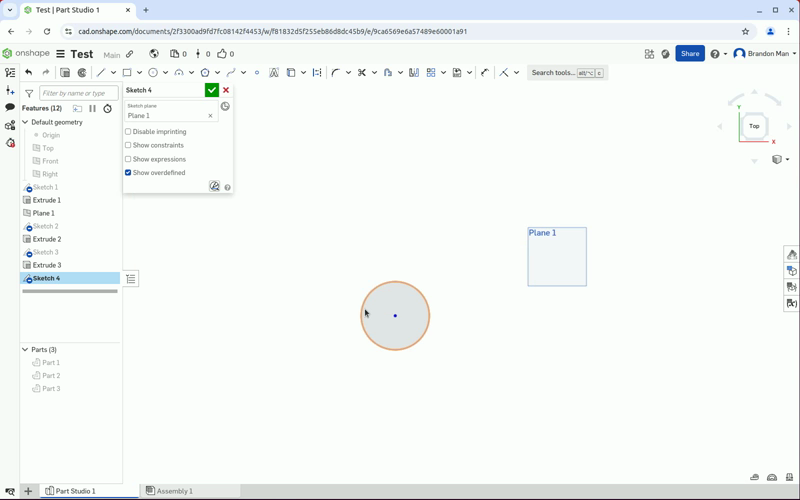
scroll(6)
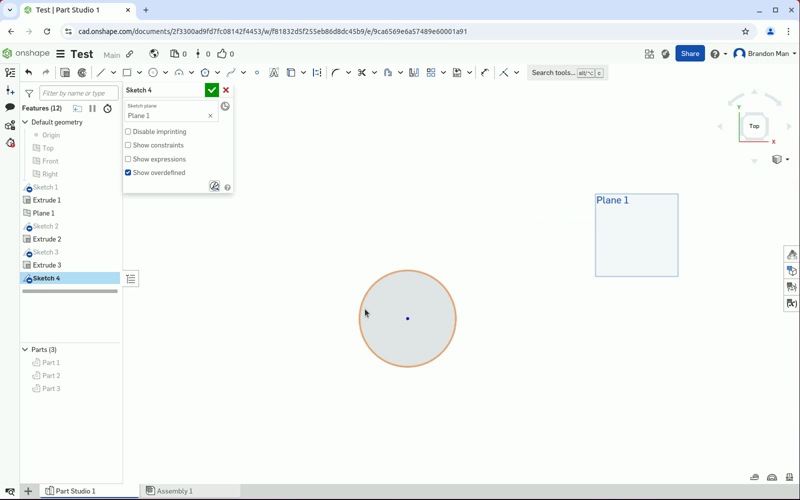
scroll(6)
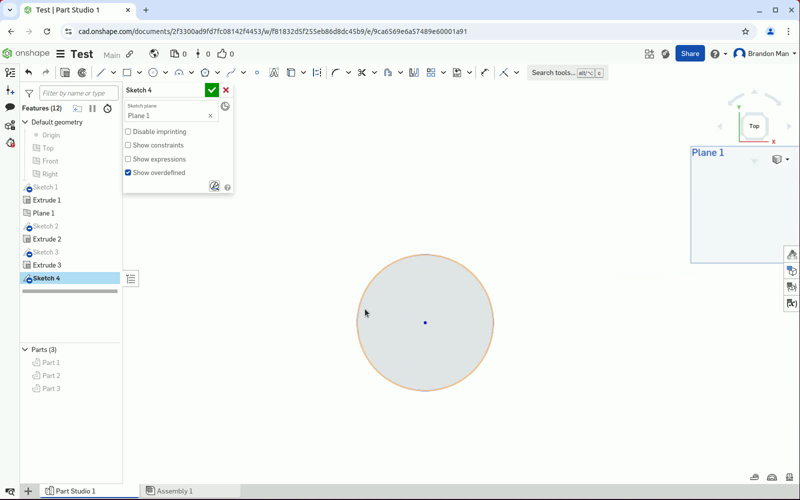
scroll(6)
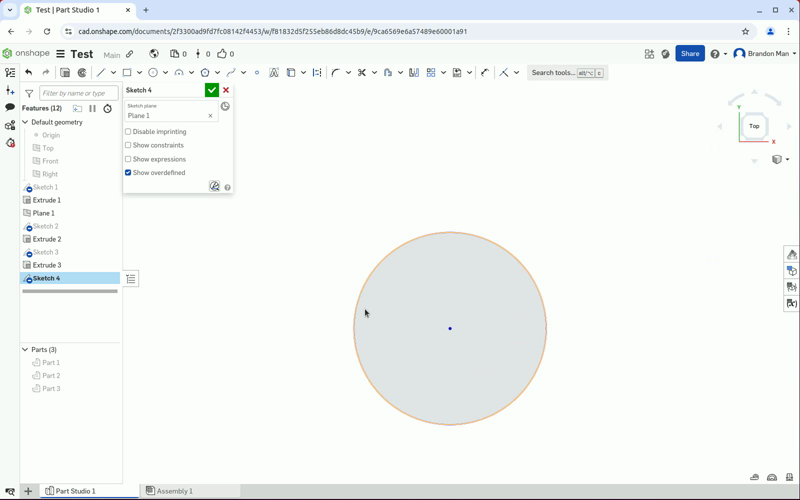
scroll(6)
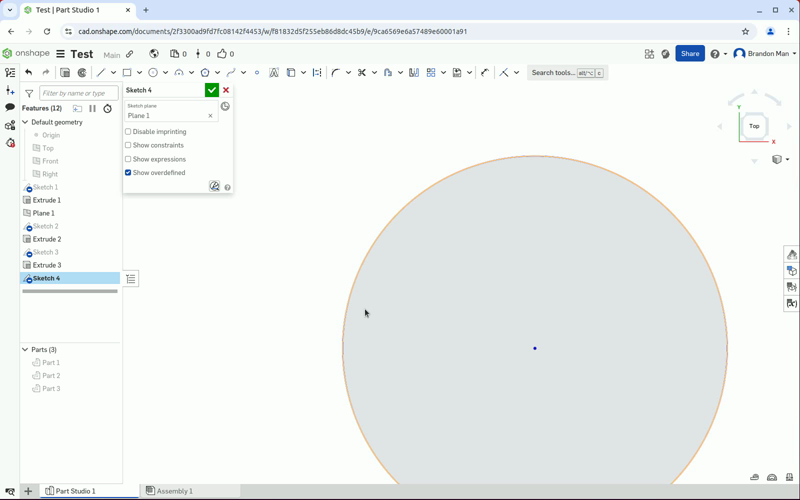
click(365, 308)
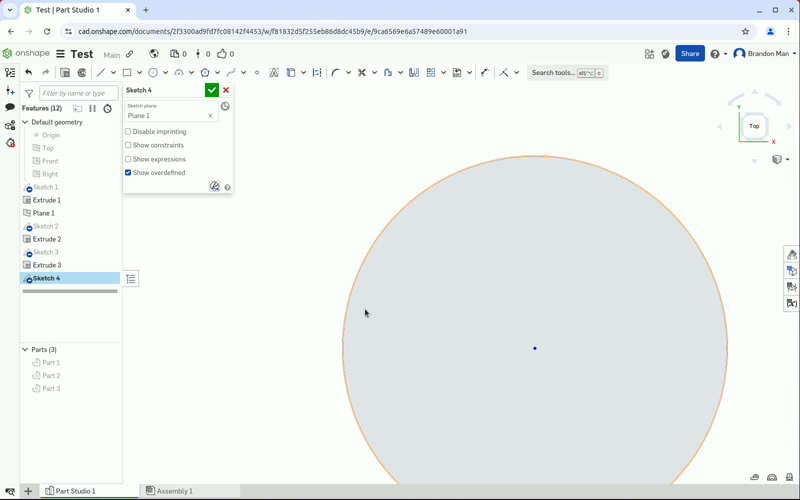
scroll(-6)
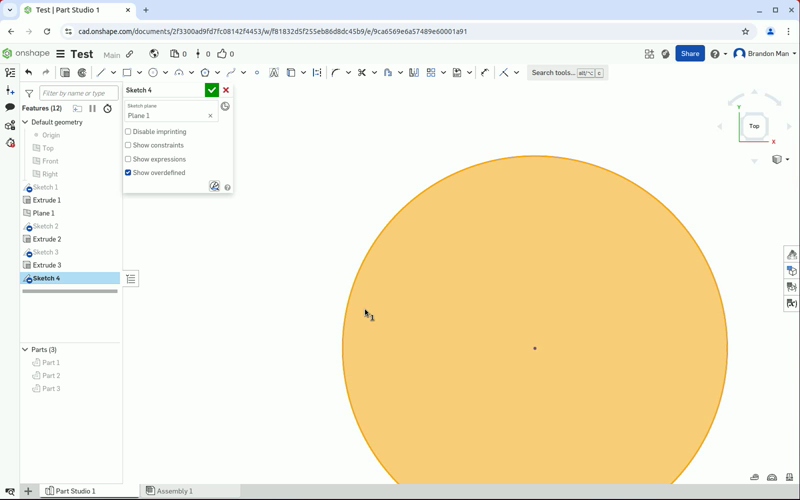
scroll(-6)
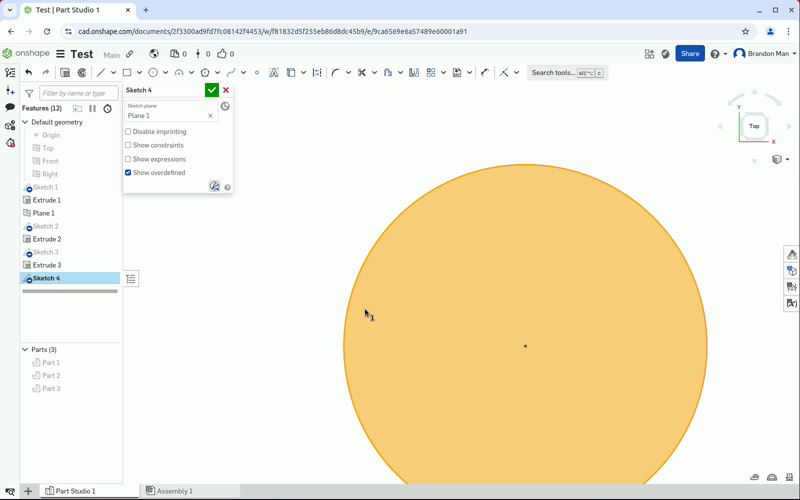
scroll(-6)
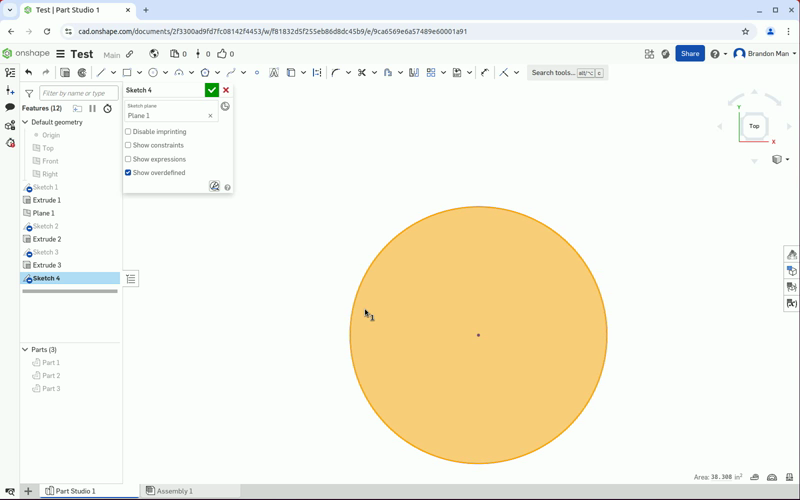
scroll(-6)
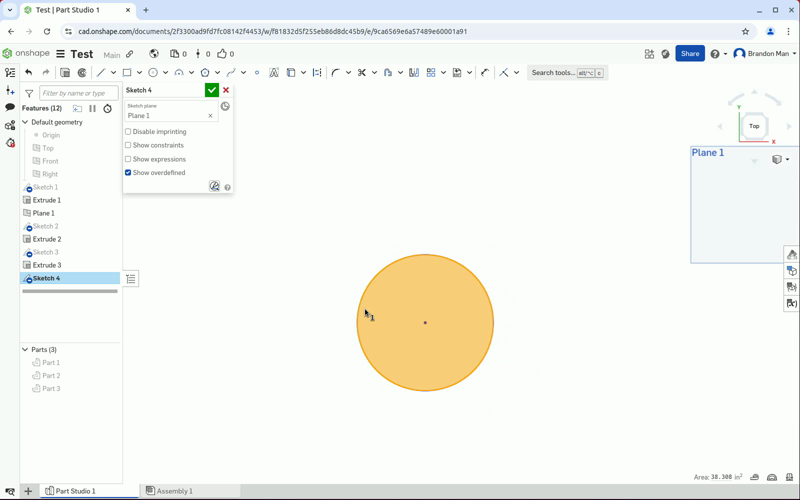
scroll(-6)
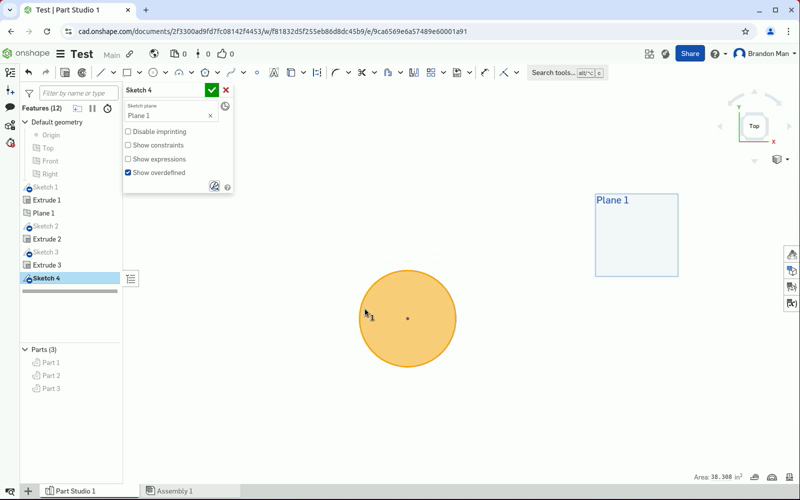
scroll(-6)
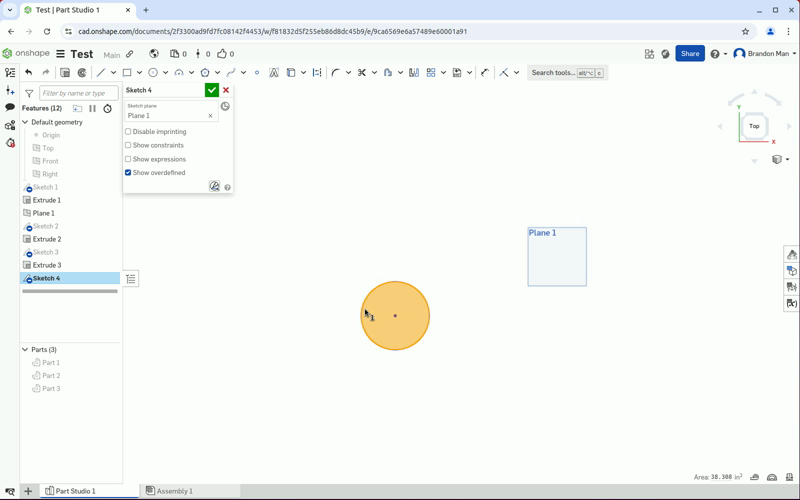
scroll(-6)
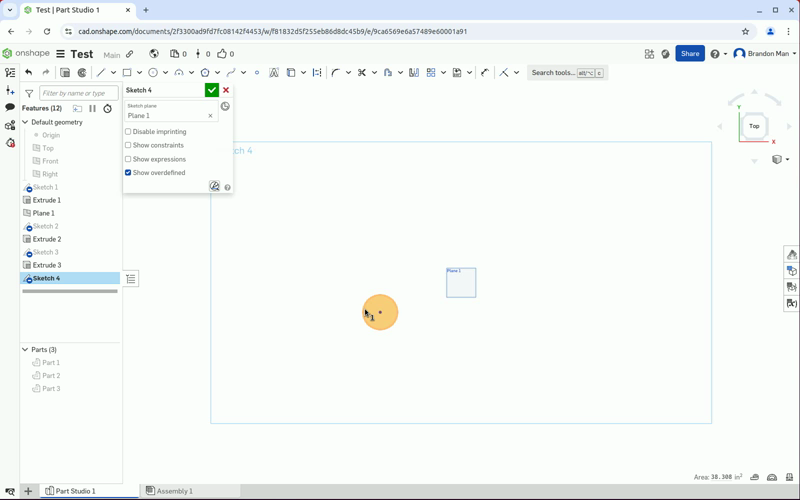
mouse_move(73, 352)
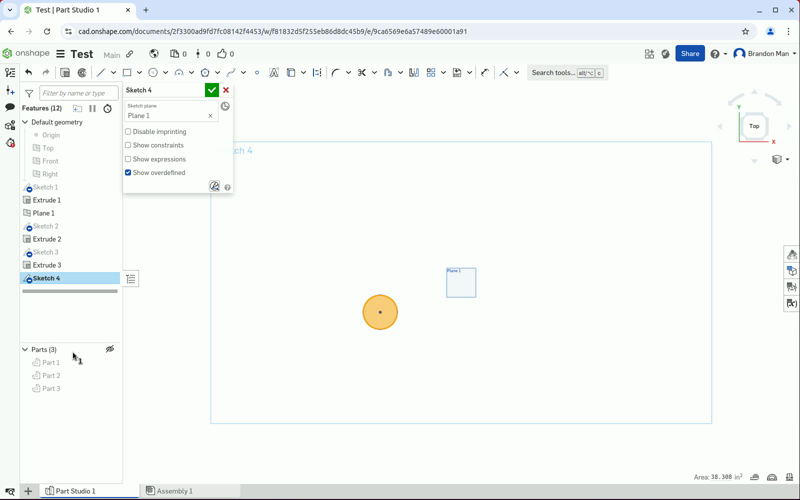
key(shift+y)
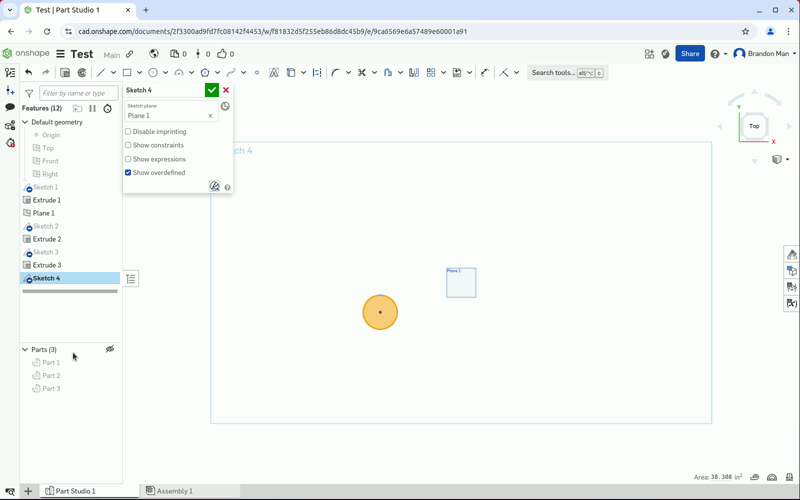
key(shift+e)
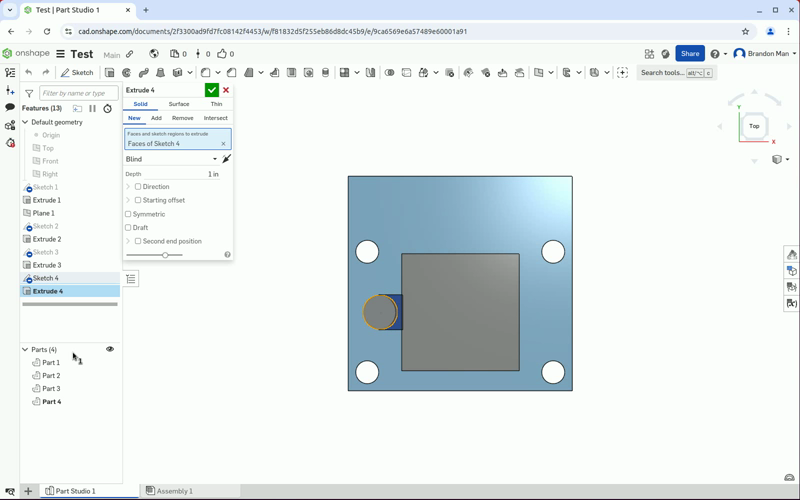
mouse_move(143, 106)
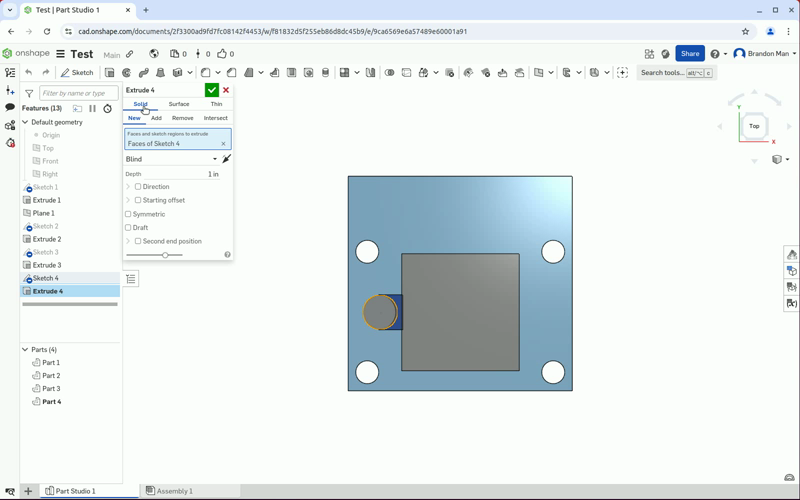
click(143, 106)
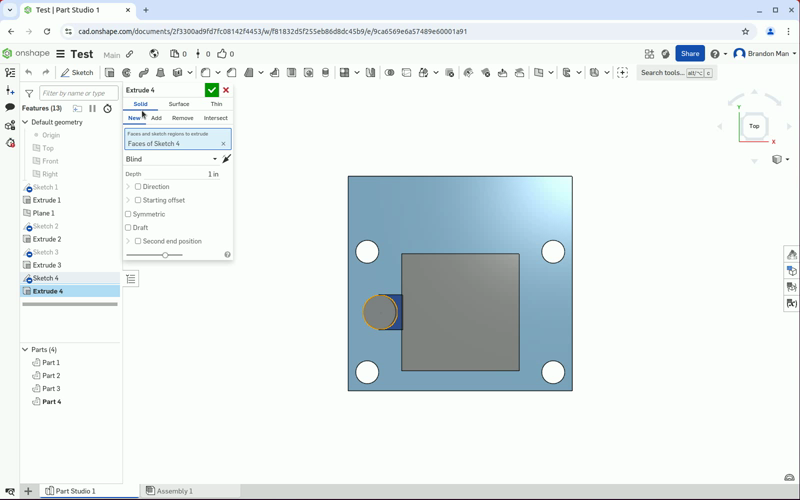
mouse_move(137, 120)
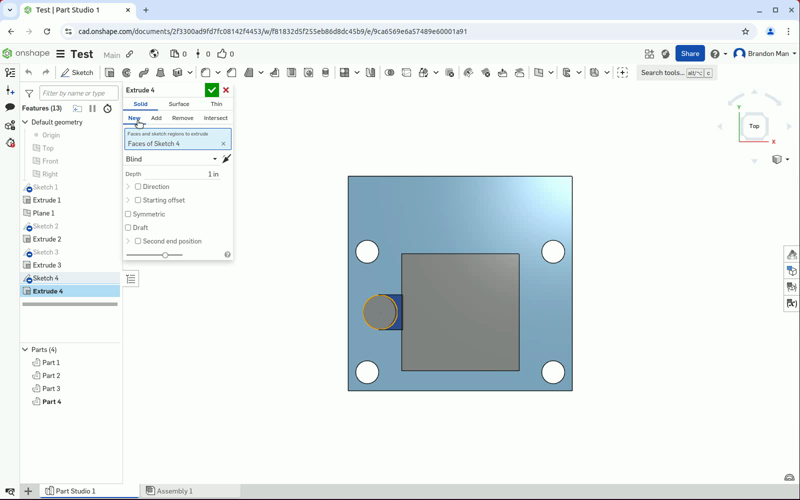
click(137, 120)
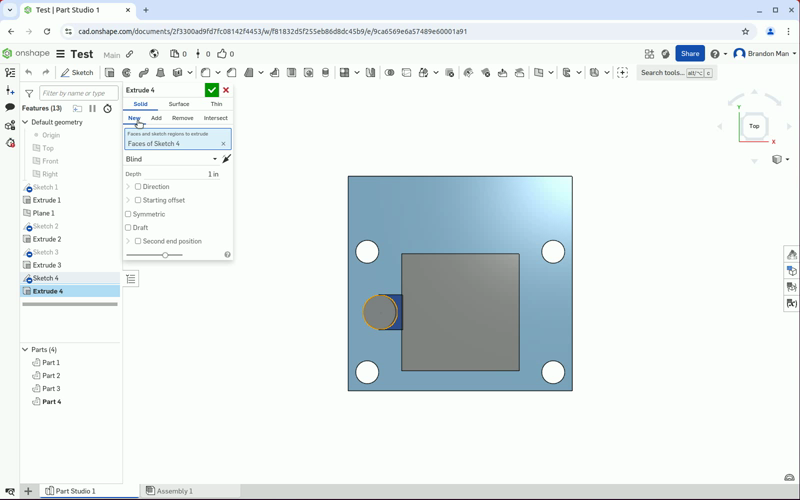
key(tab, 4)
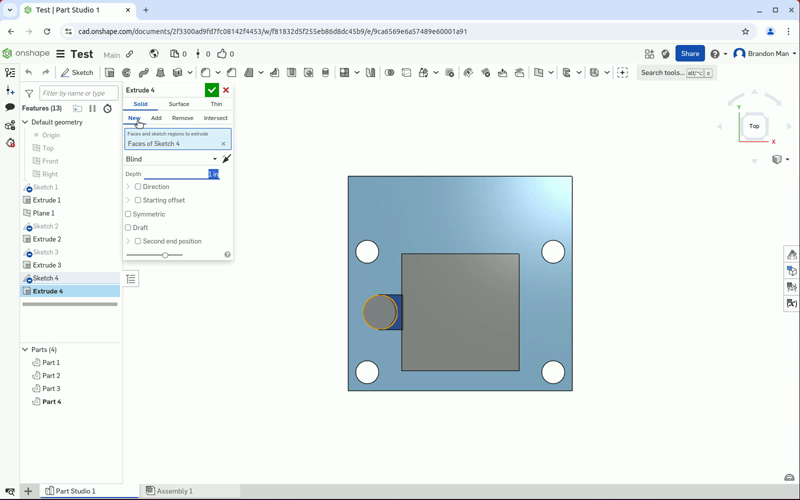
text(6.74)
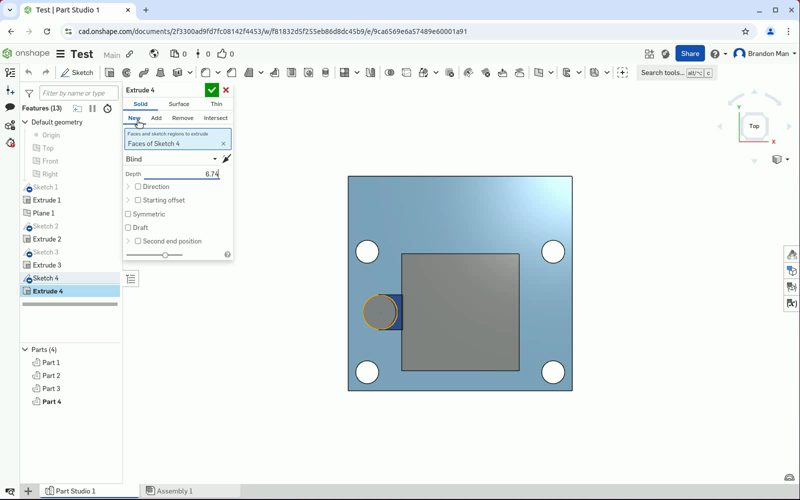
key(enter)
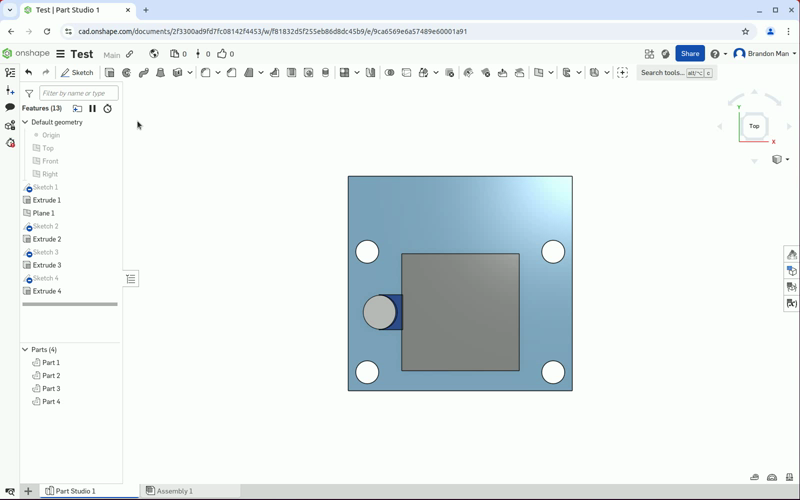
key(shift+h)
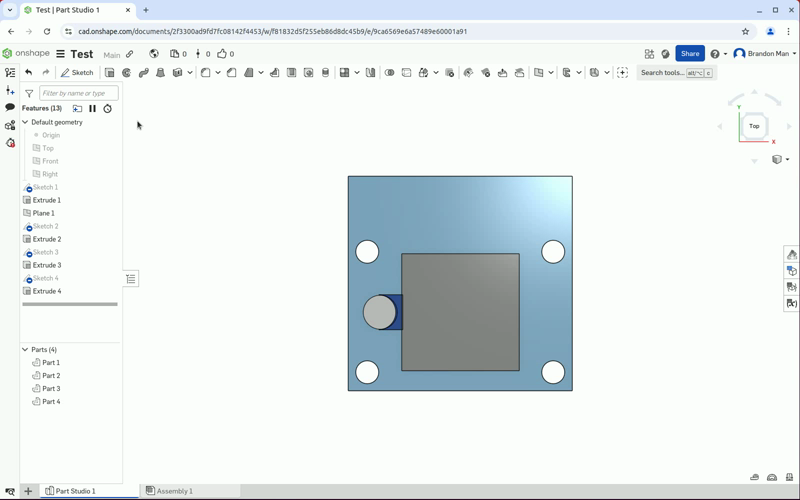
key(shift+h)
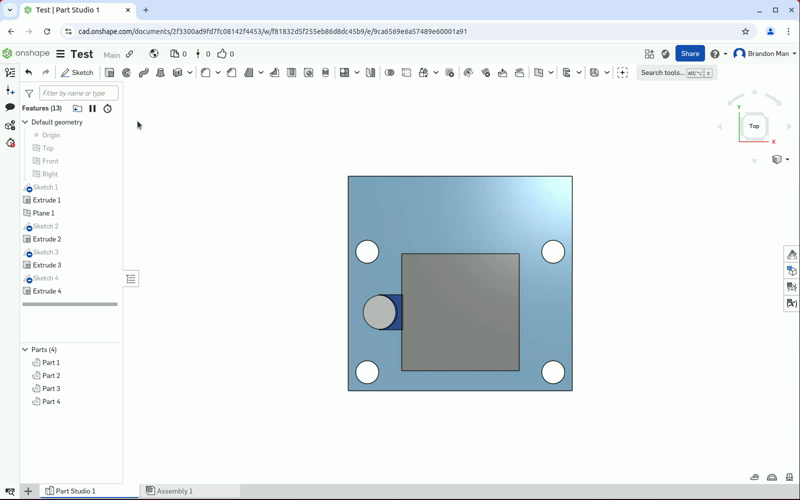
mouse_move(73, 189)
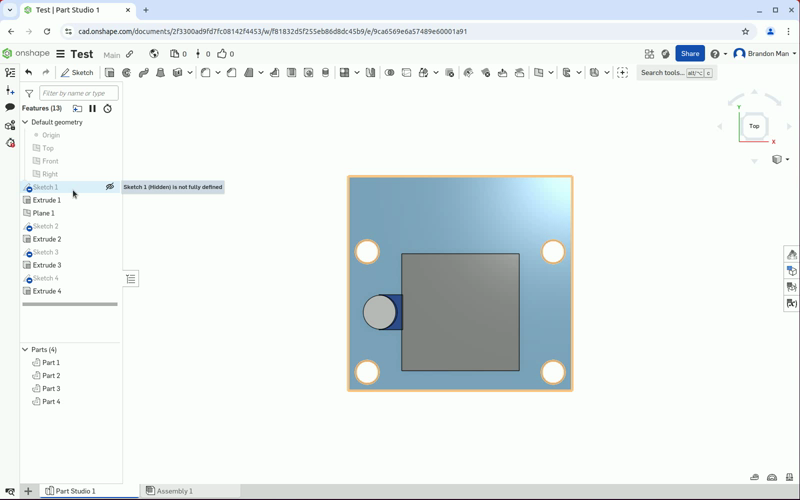
click(73, 189)
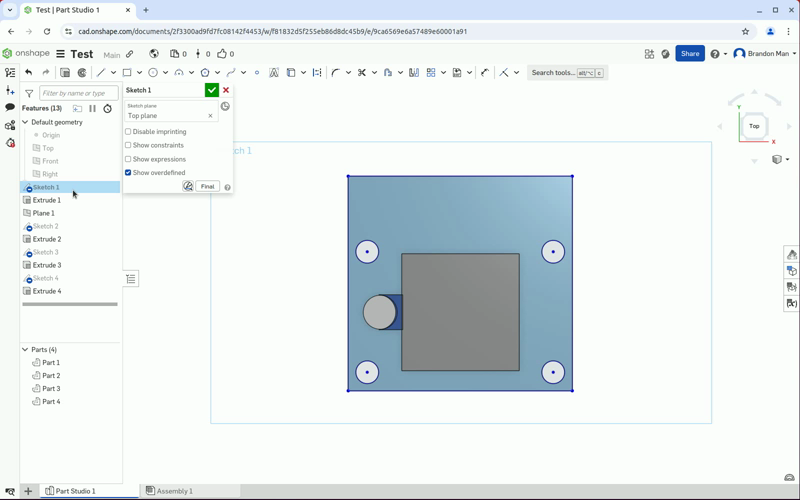
mouse_move(229, 92)
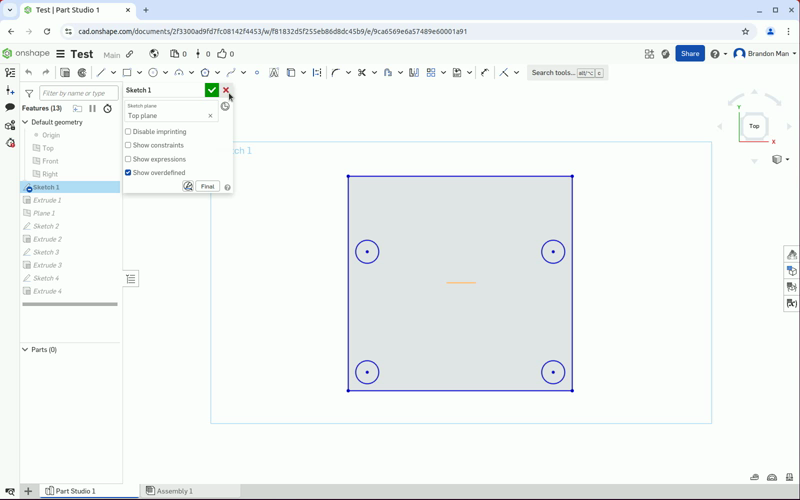
click(229, 92)
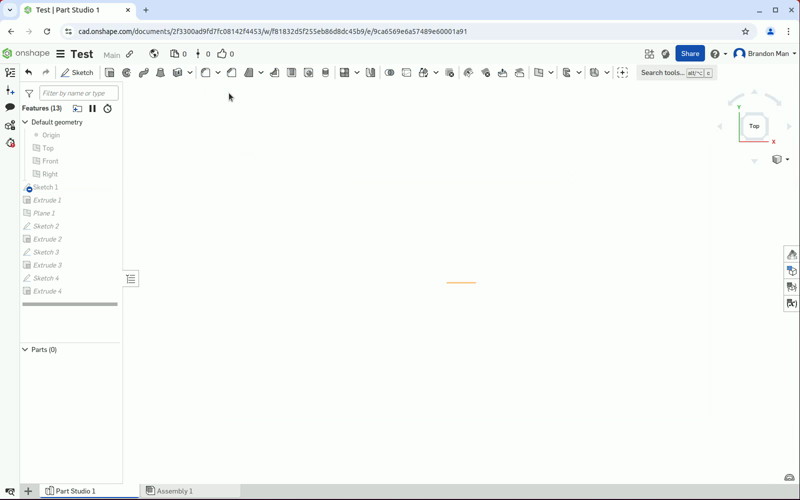
key(shift+s)
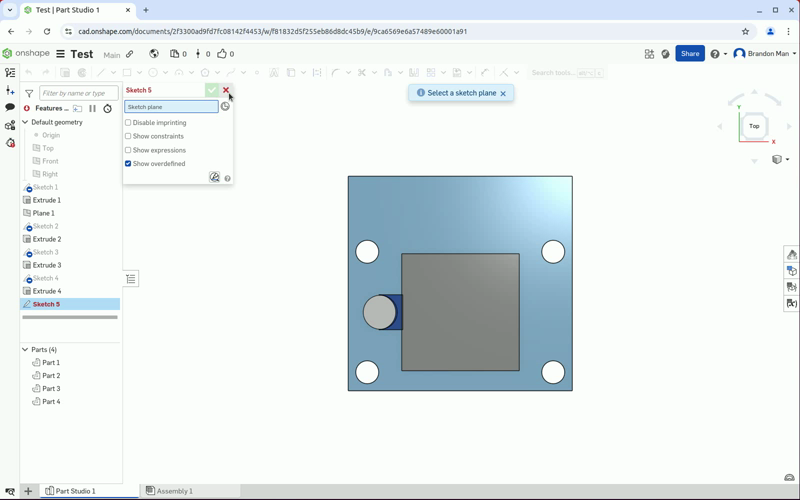
mouse_move(73, 215)
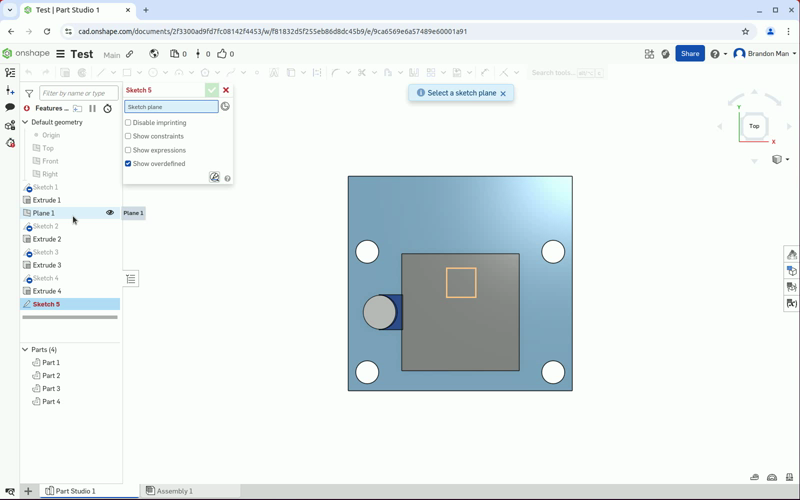
click(73, 215)
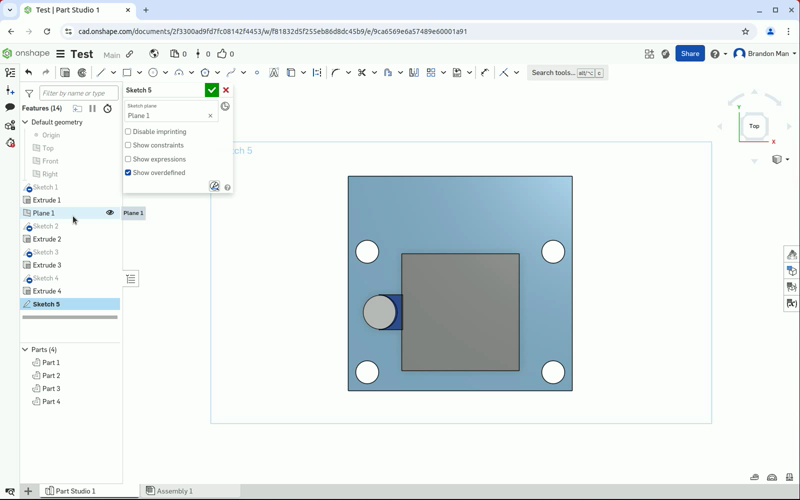
mouse_move(73, 352)
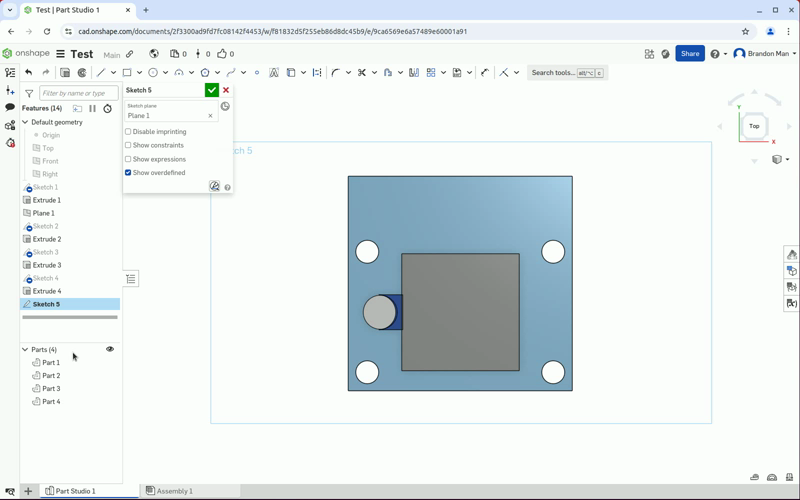
key(y)
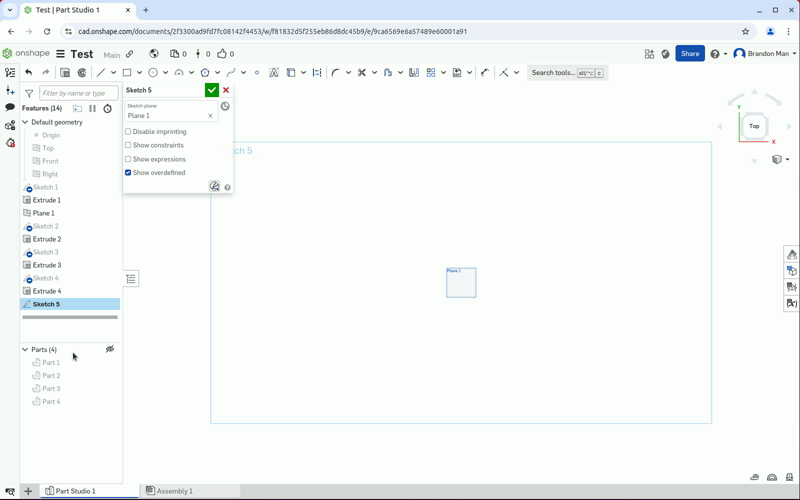
key(l)
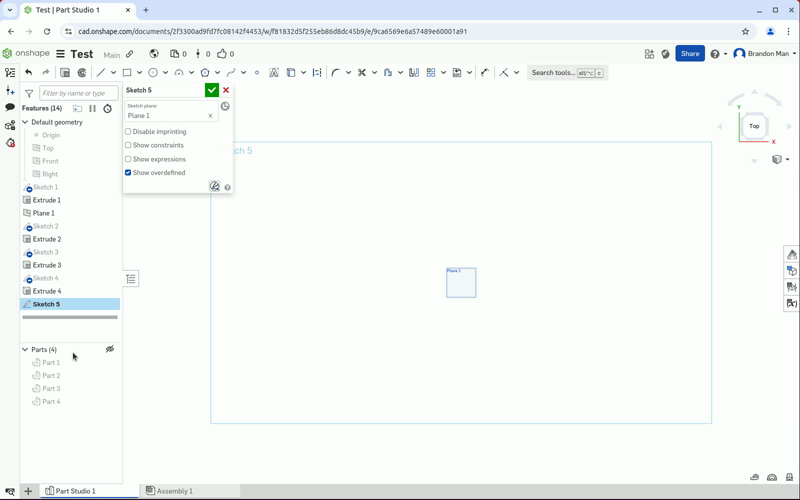
key_down(shift)
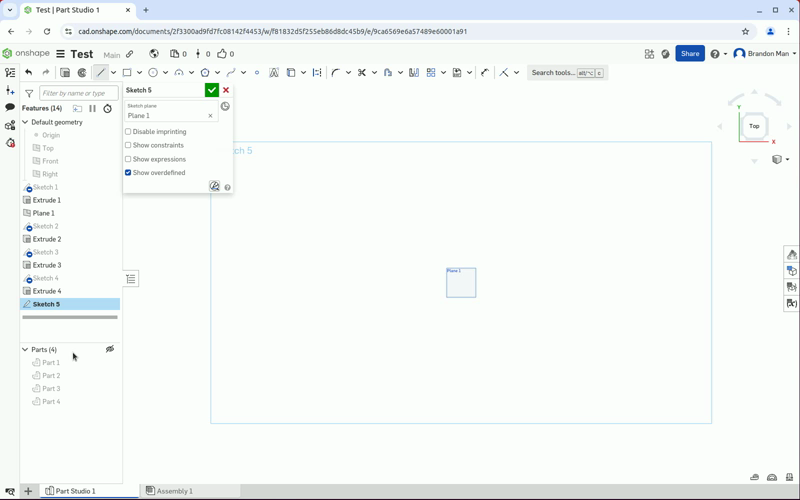
mouse_move(519, 329)
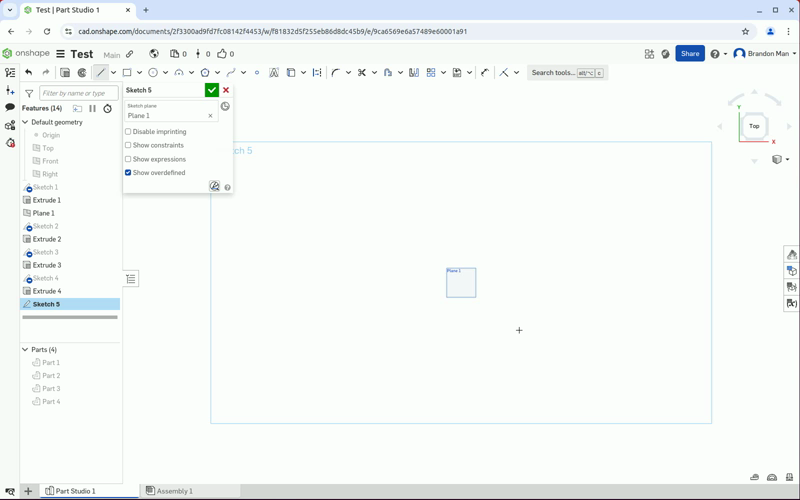
click(519, 329)
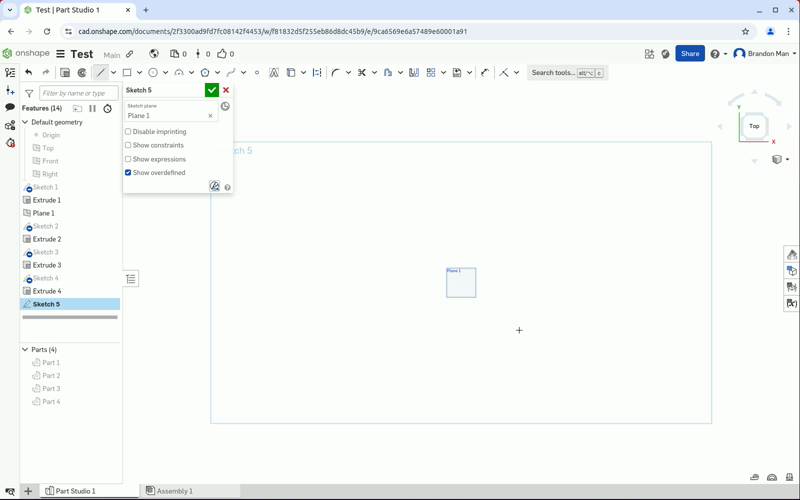
key_up(shift)
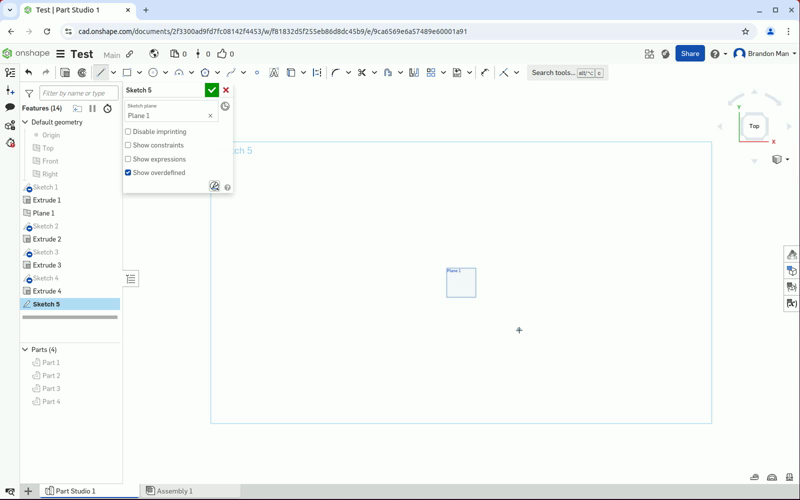
key_down(shift)
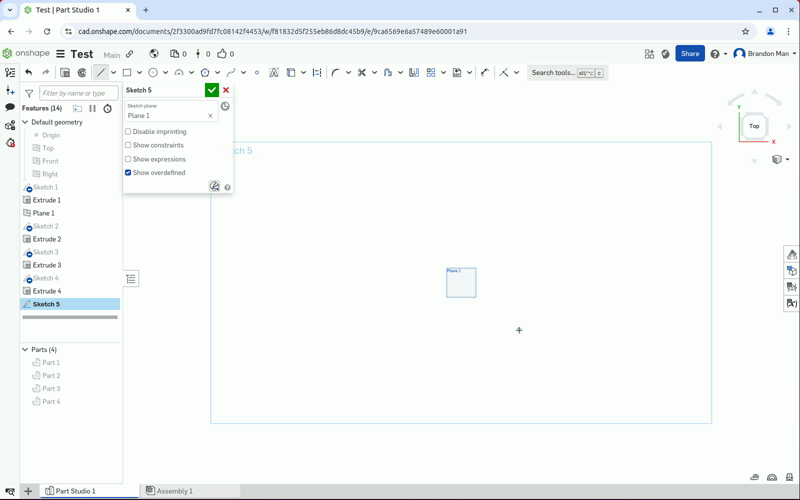
mouse_move(549, 329)
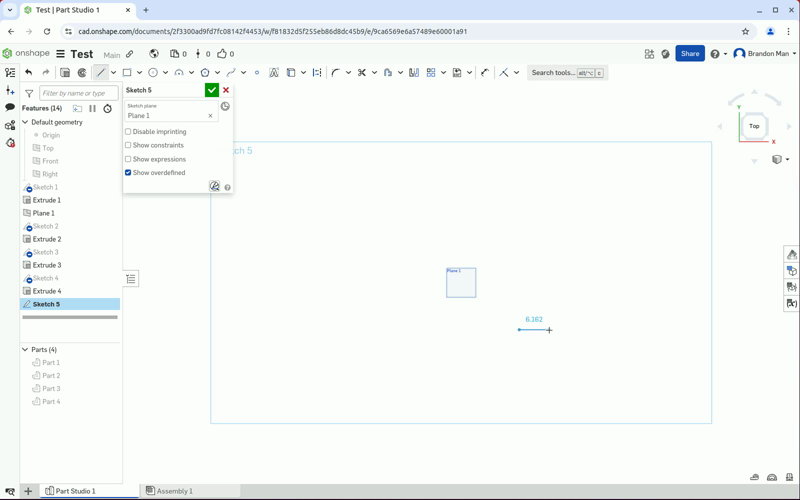
mouse_move(543, 329)
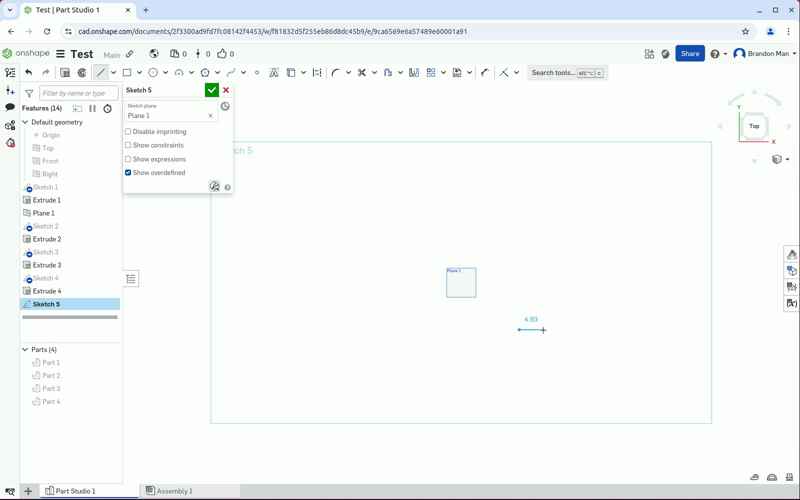
click(543, 329)
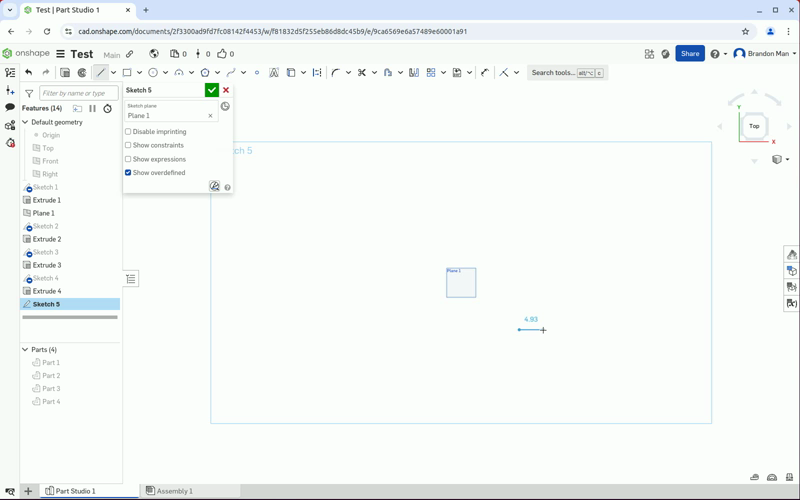
key_up(shift)
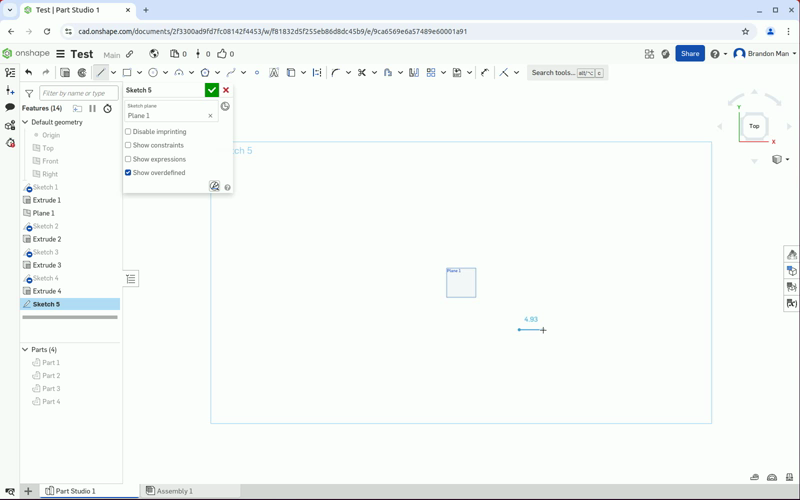
key(esc)
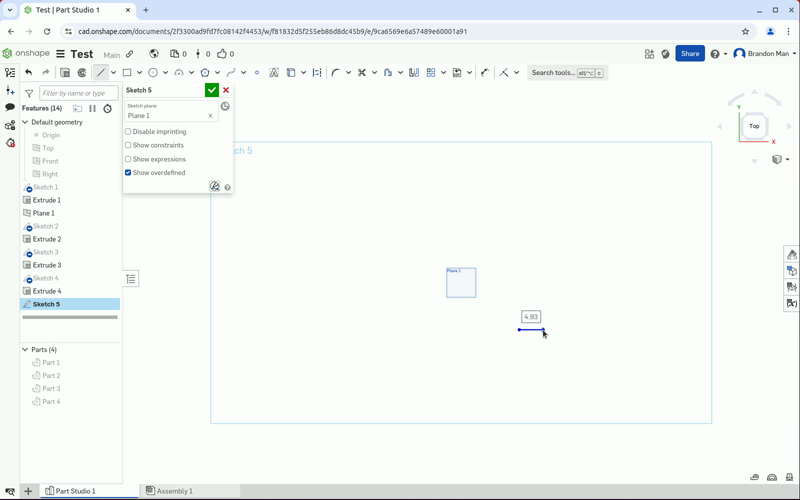
key(a)
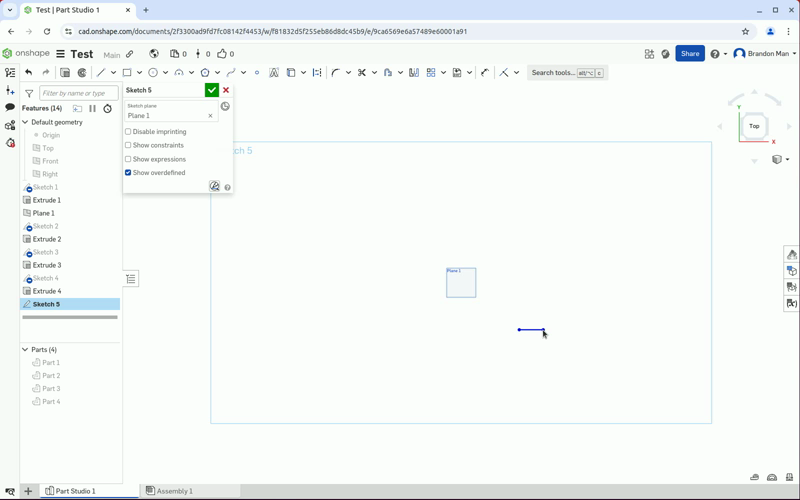
mouse_move(543, 329)
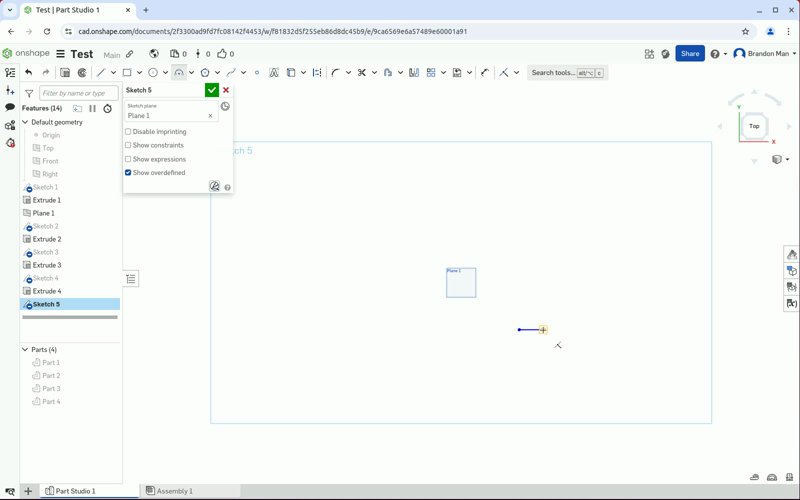
click(543, 329)
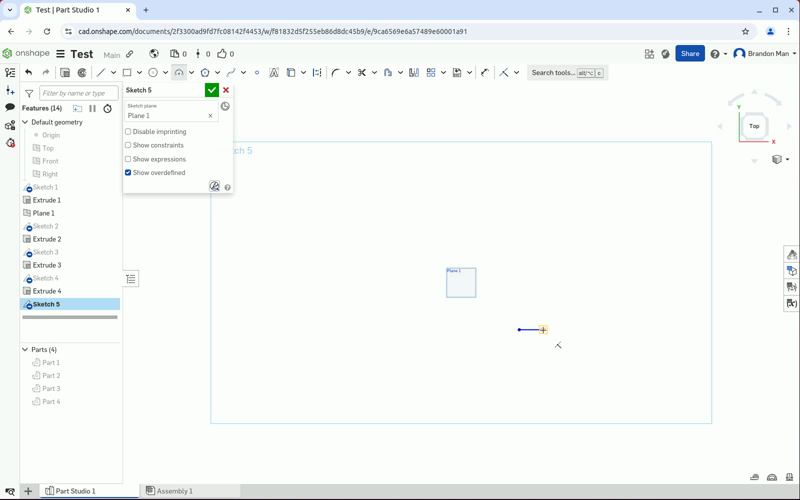
key_down(shift)
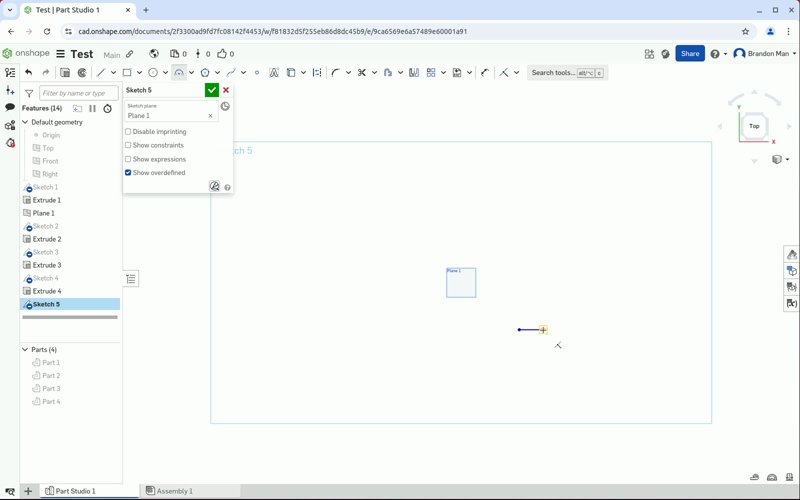
mouse_move(543, 294)
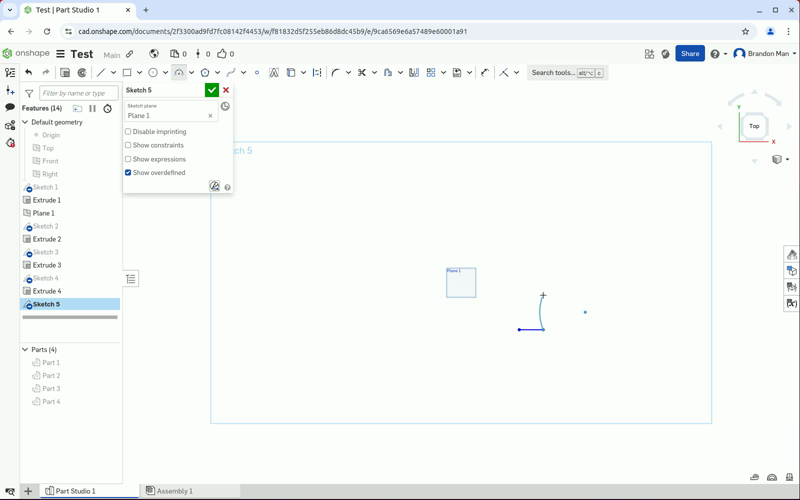
click(543, 294)
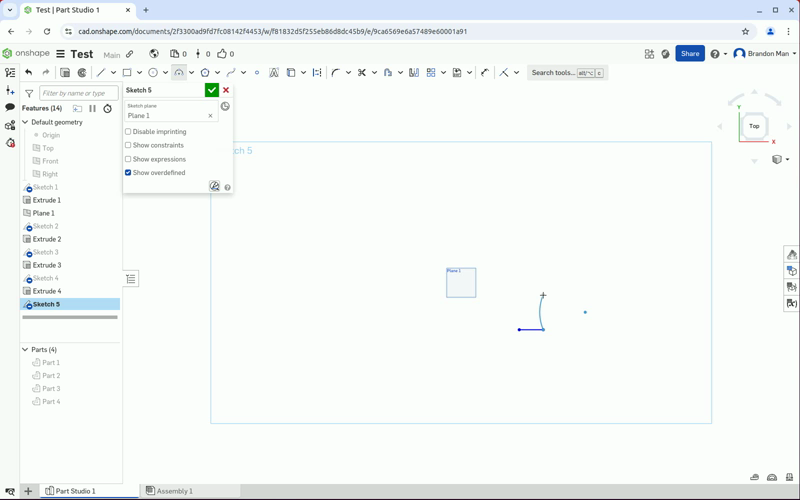
mouse_move(525, 312)
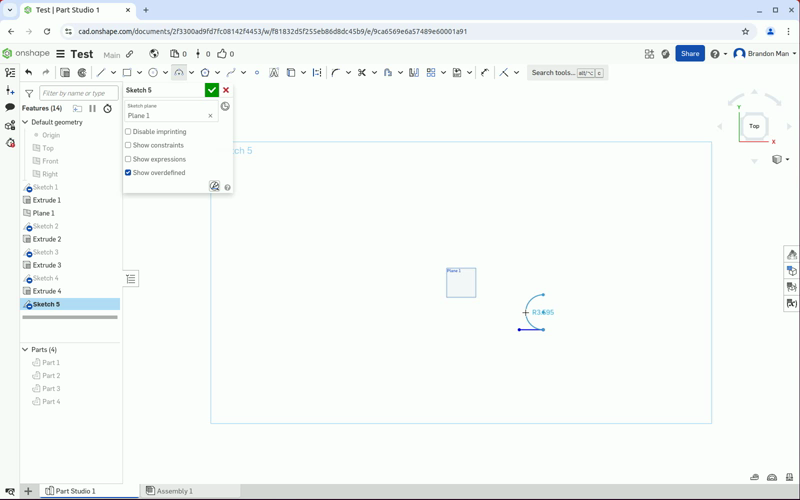
click(525, 312)
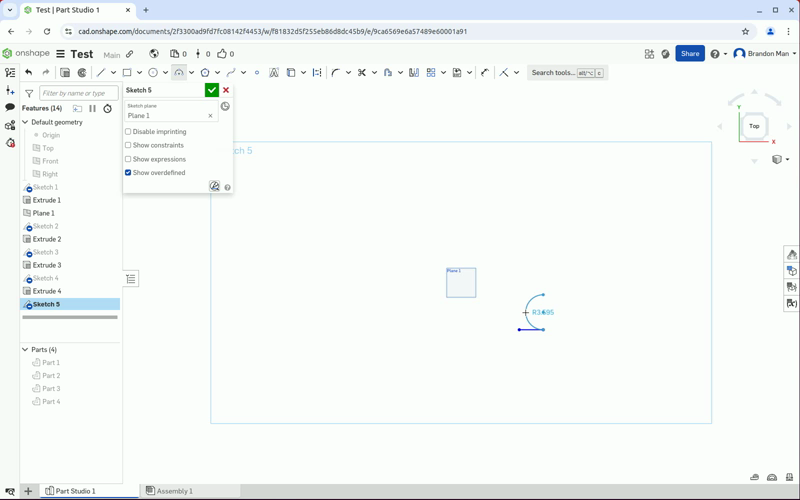
key_up(shift)
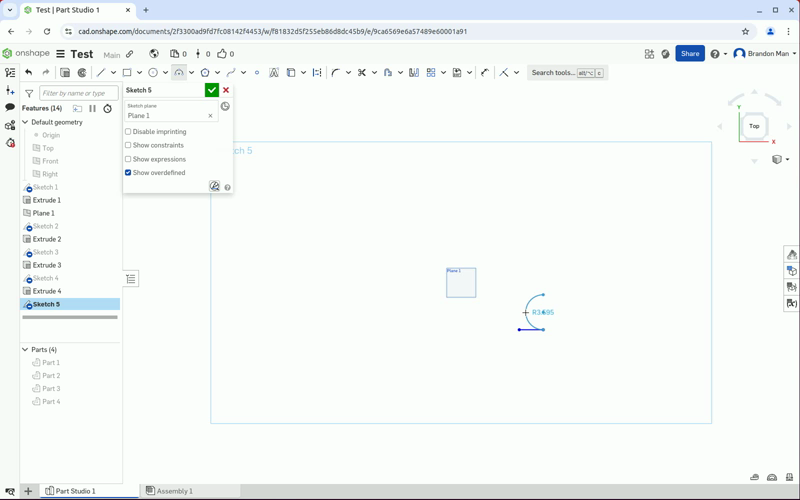
key(esc)
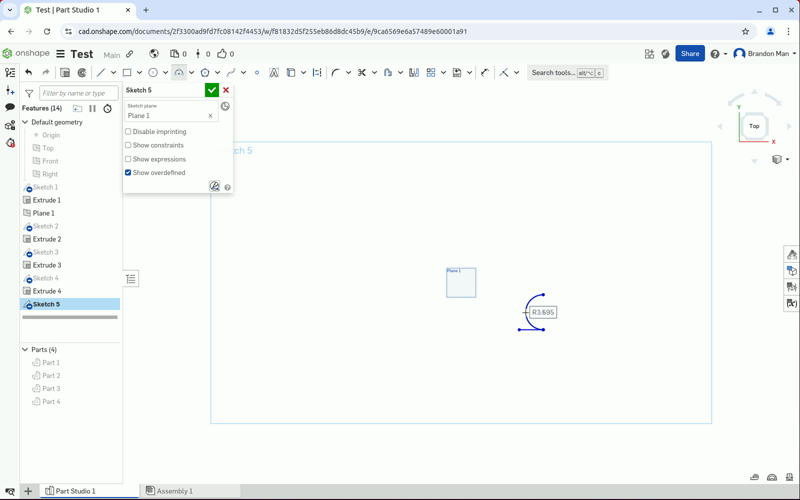
key(l)
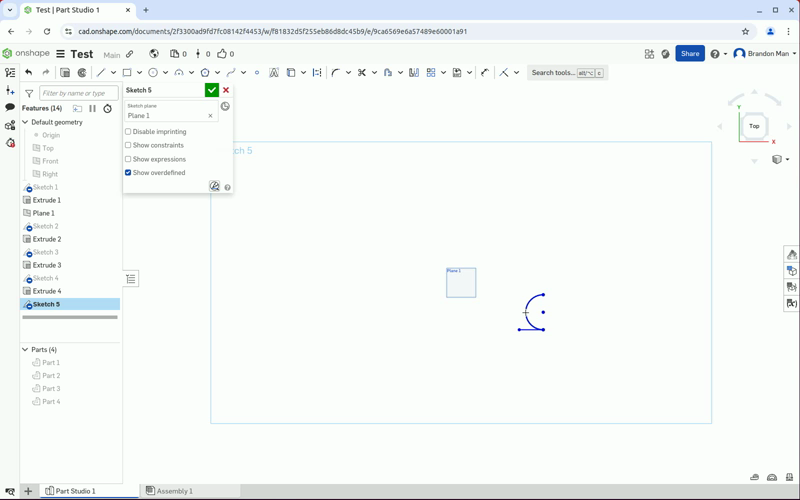
mouse_move(543, 294)
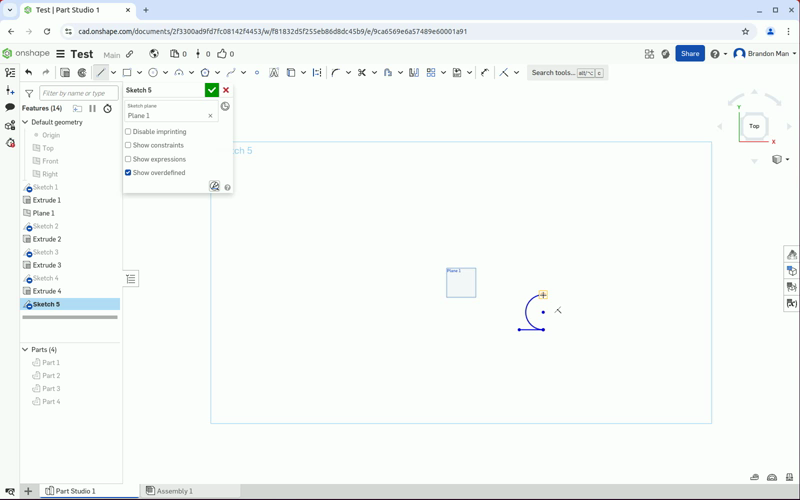
click(543, 294)
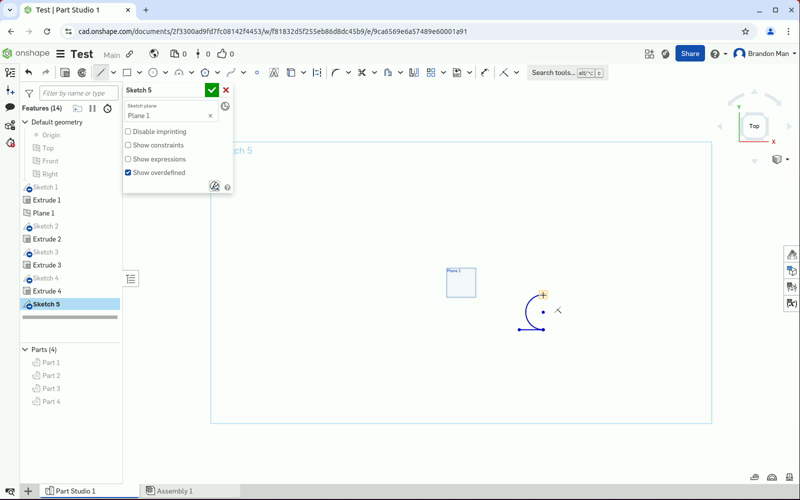
key_down(shift)
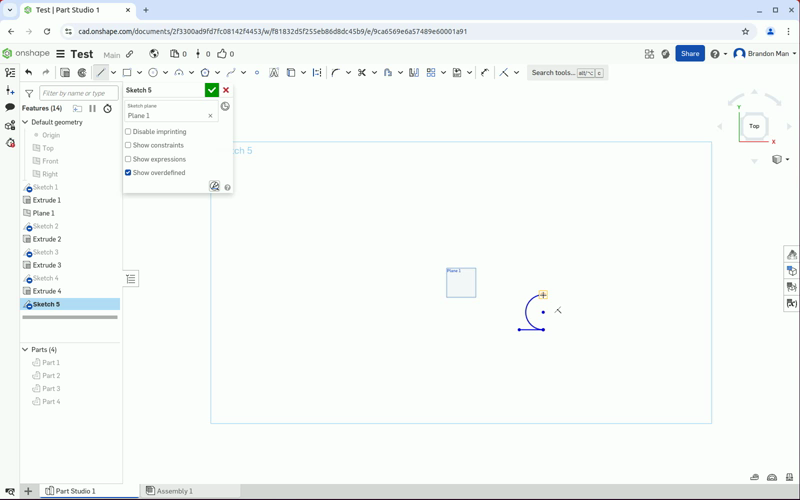
mouse_move(573, 294)
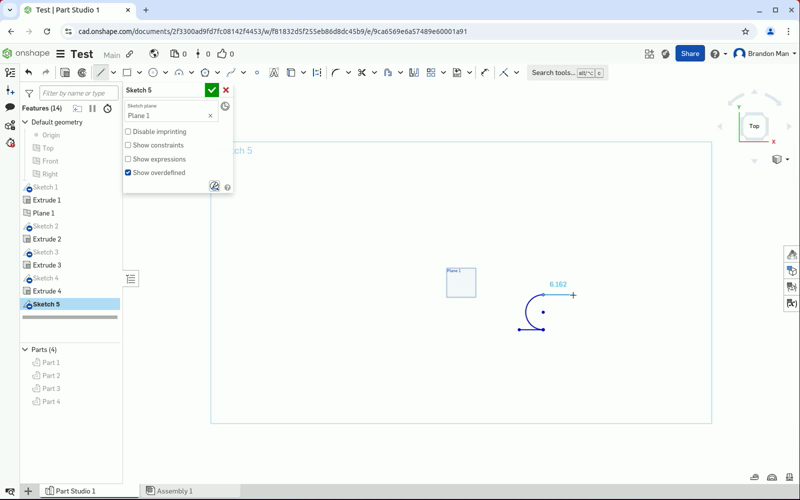
mouse_move(519, 294)
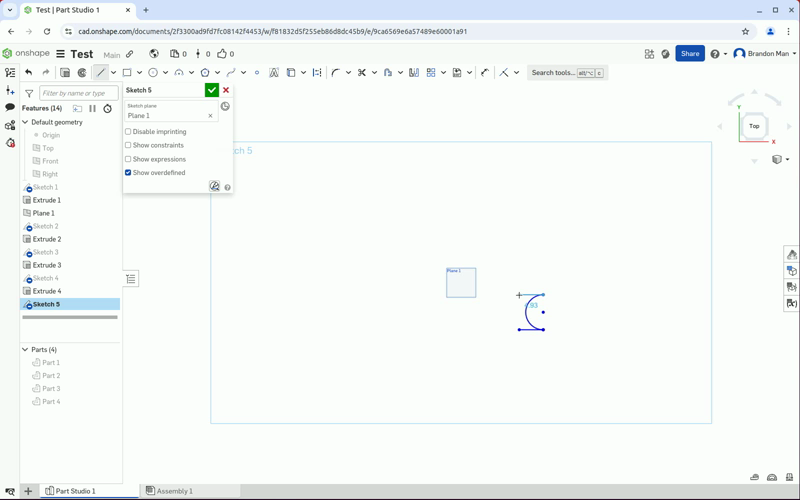
click(519, 294)
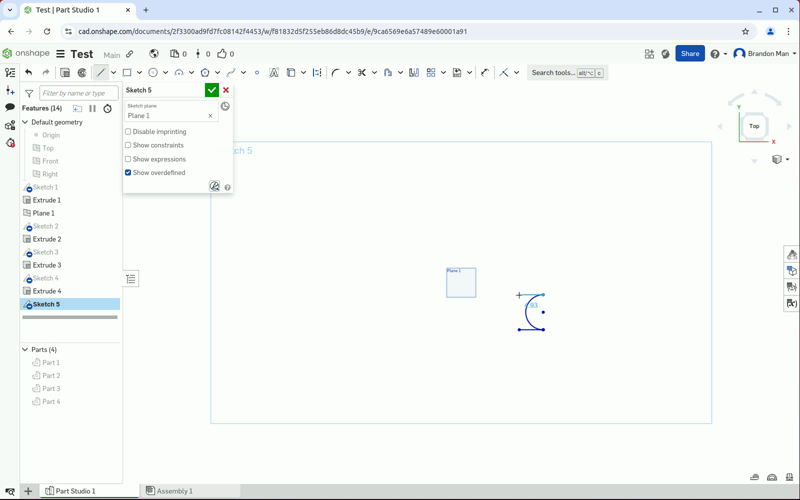
key_up(shift)
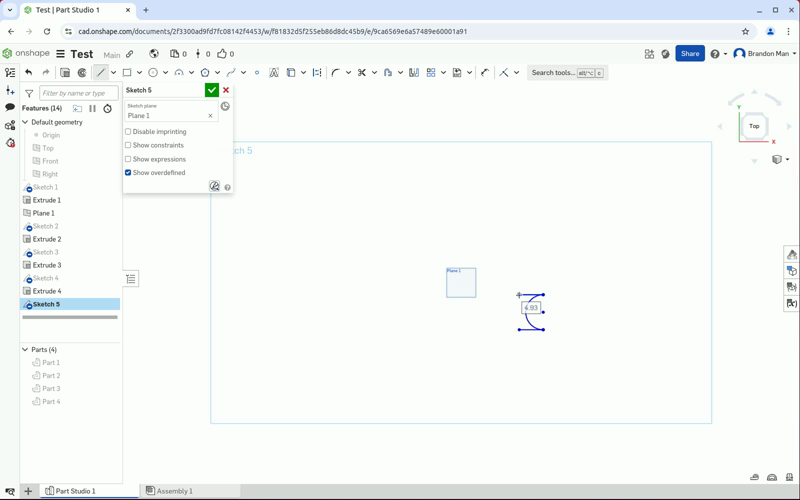
mouse_move(549, 294)
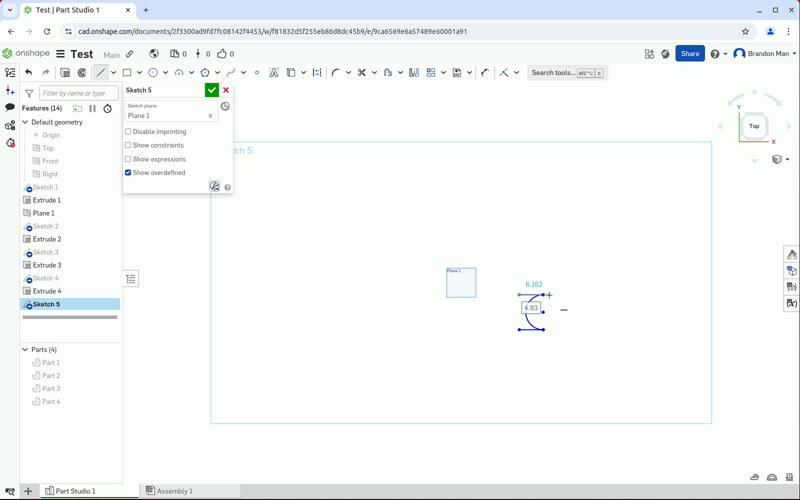
key_down(shift)
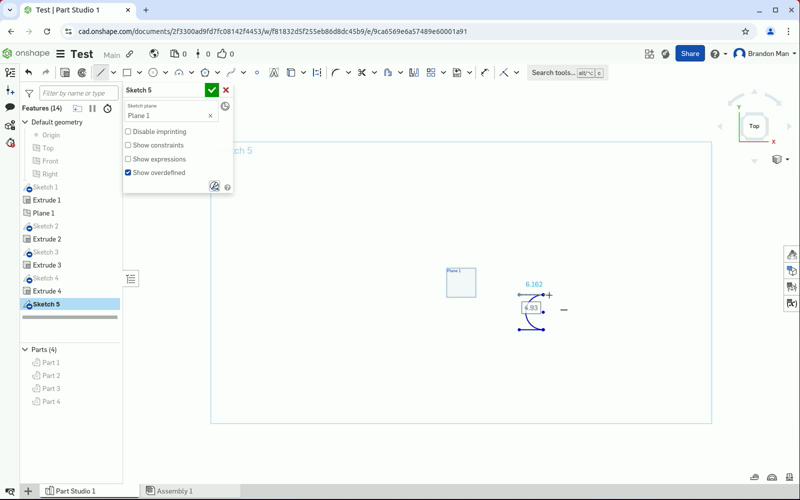
mouse_move(519, 329)
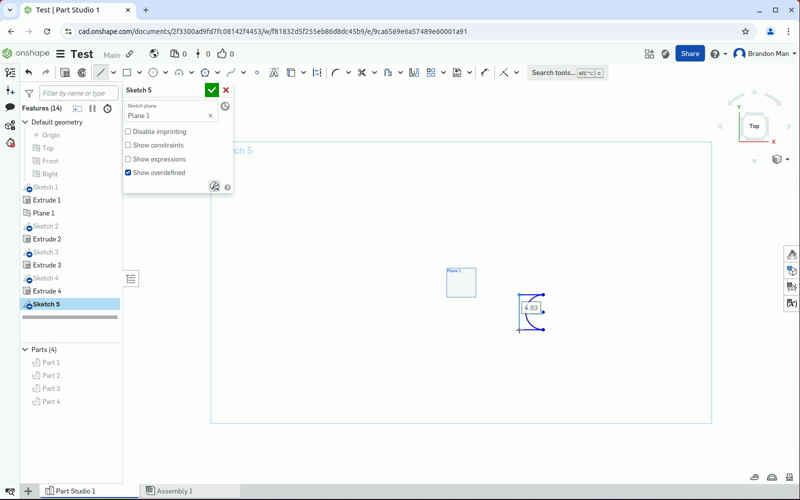
key_up(shift)
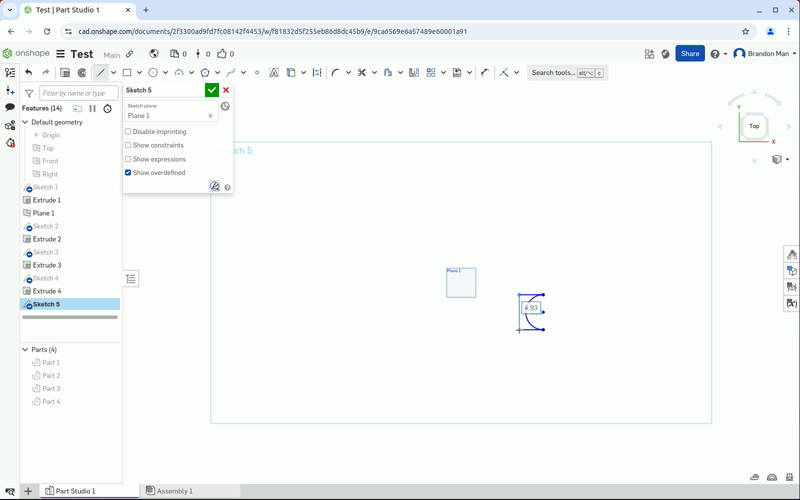
click(519, 329)
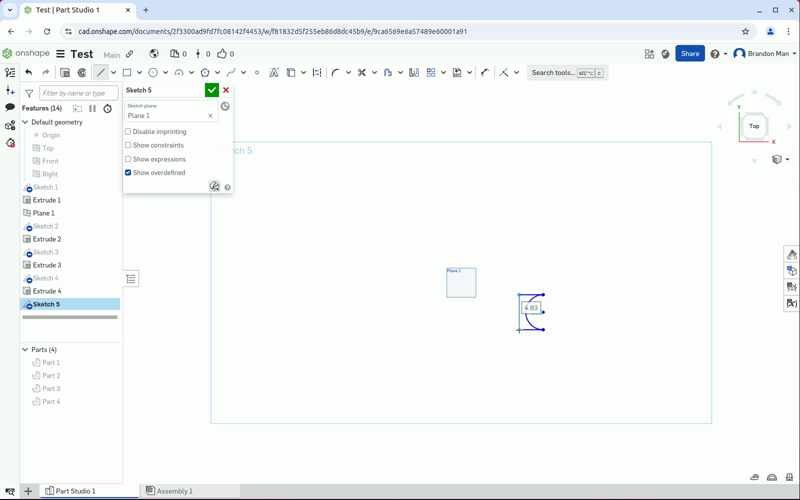
key(esc)
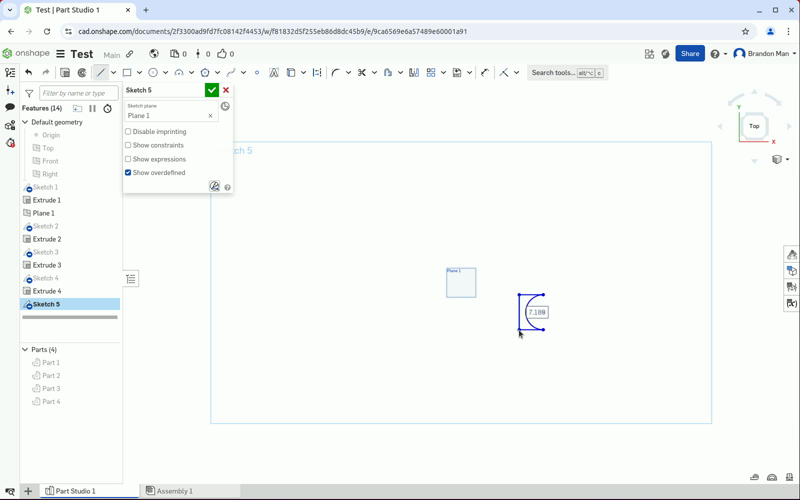
mouse_move(538, 311)
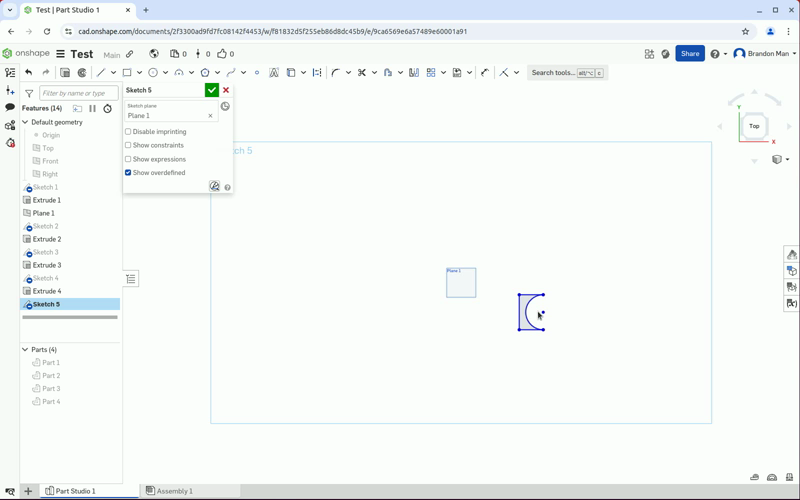
scroll(6)
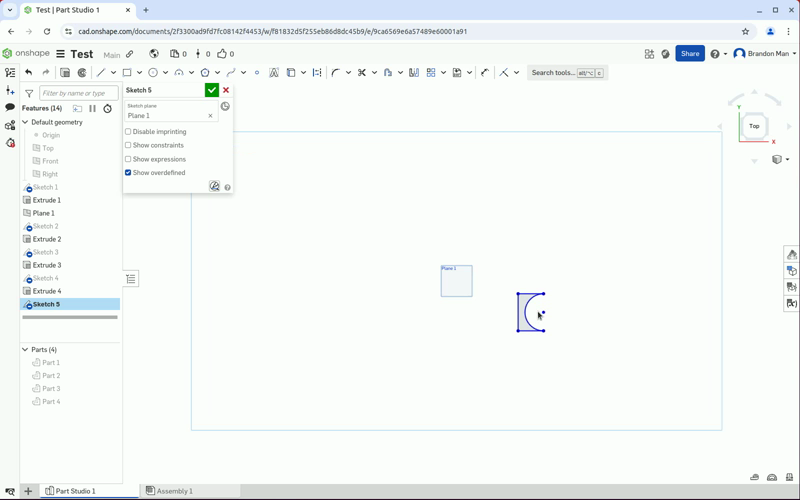
scroll(6)
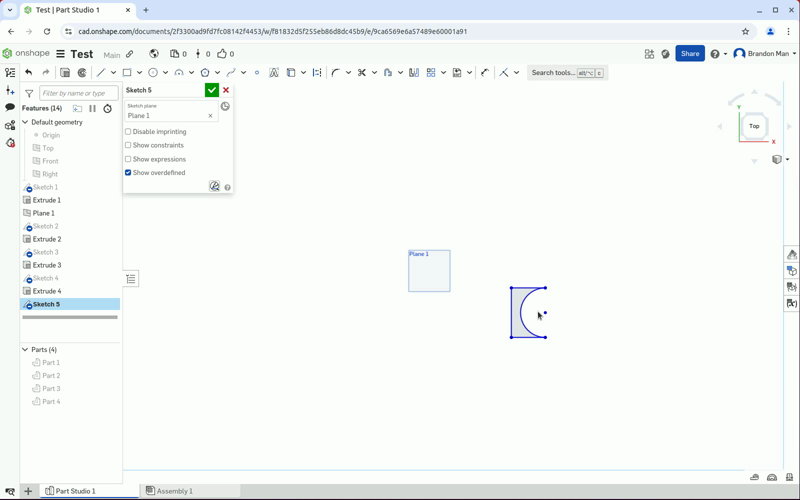
scroll(6)
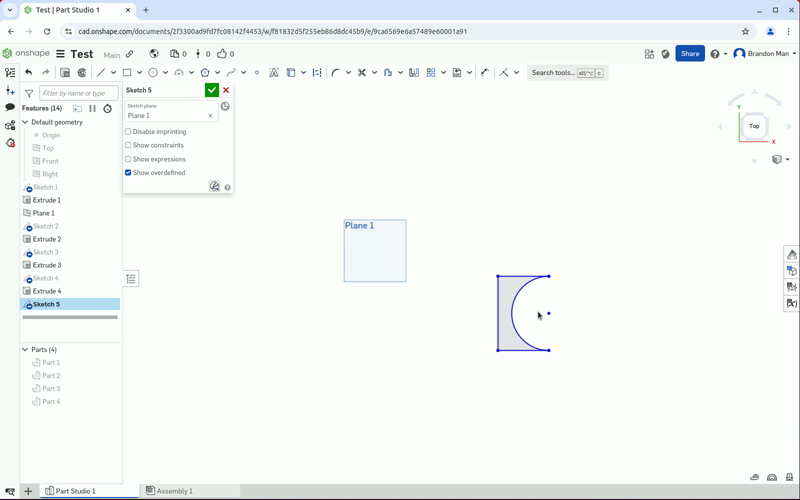
scroll(6)
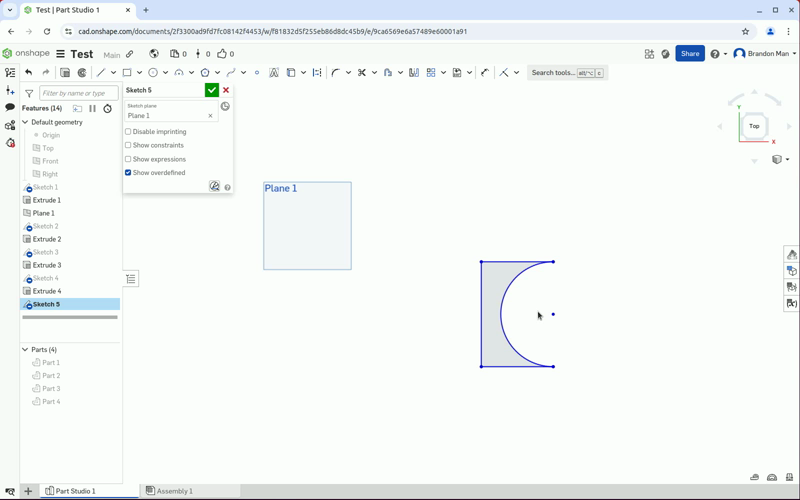
scroll(6)
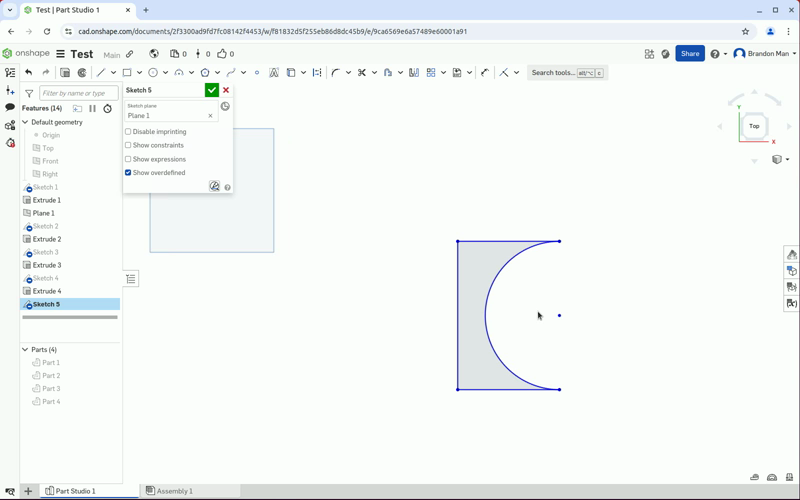
scroll(6)
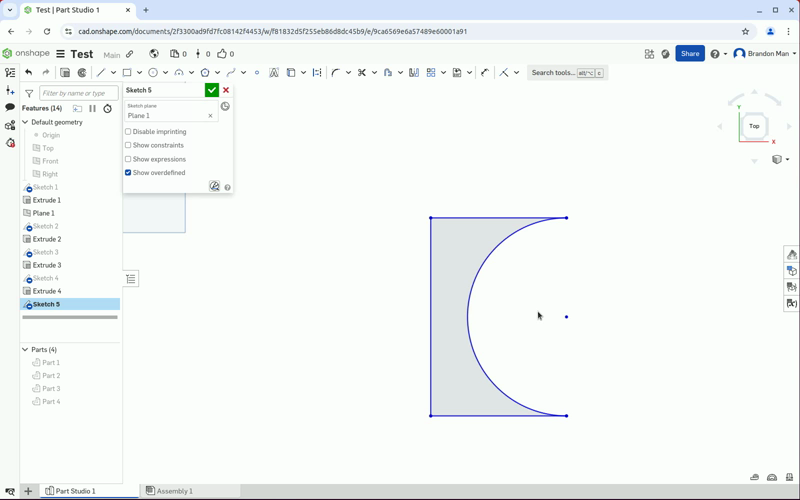
scroll(6)
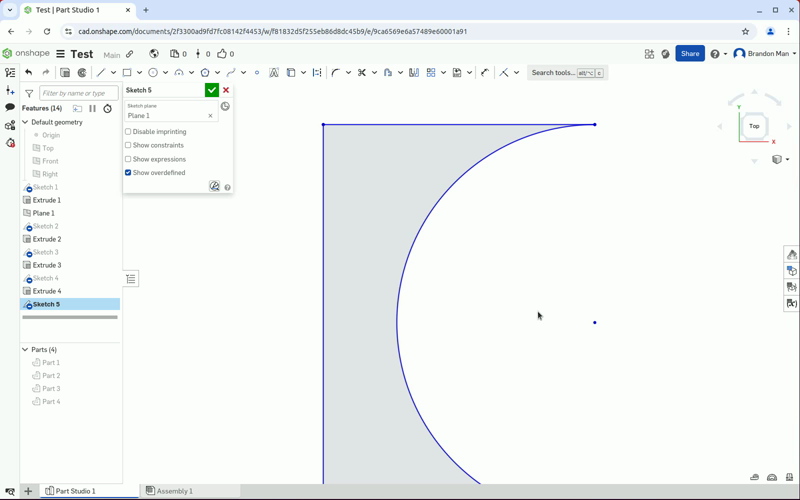
click(538, 311)
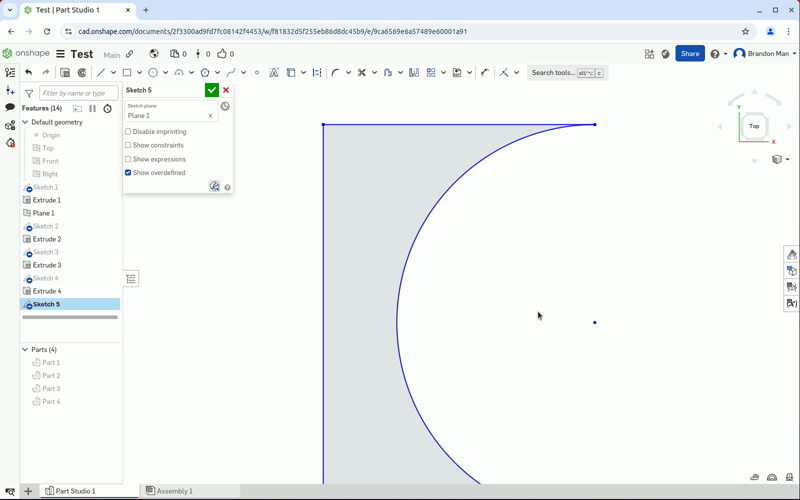
scroll(-6)
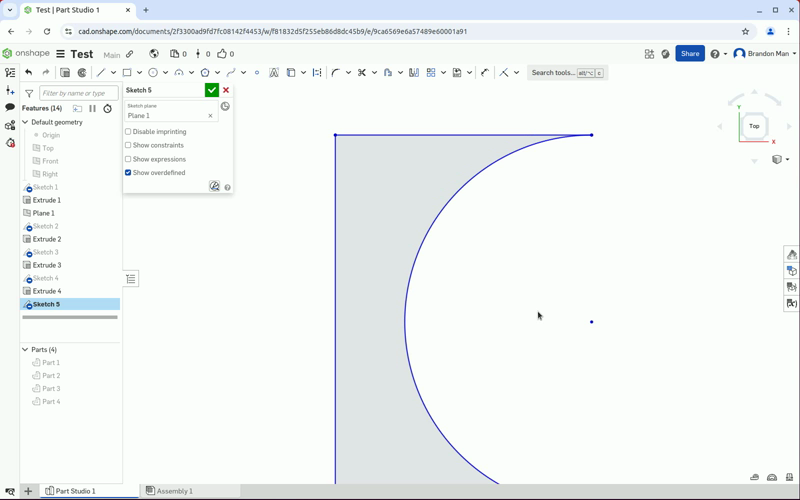
scroll(-6)
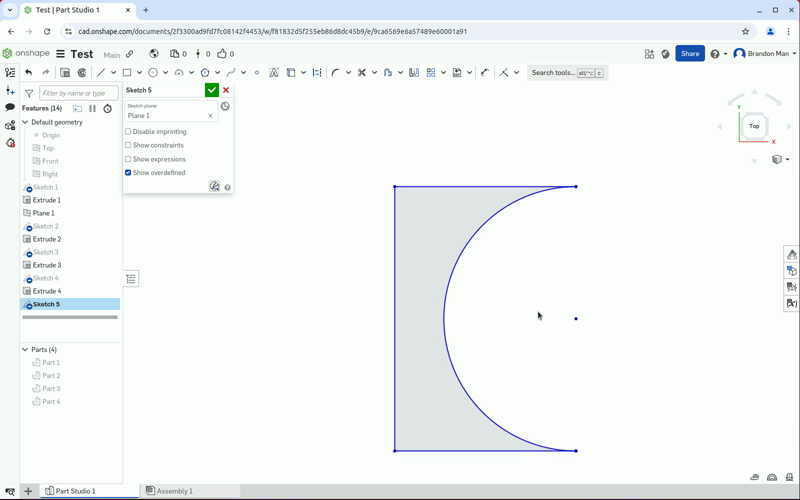
scroll(-6)
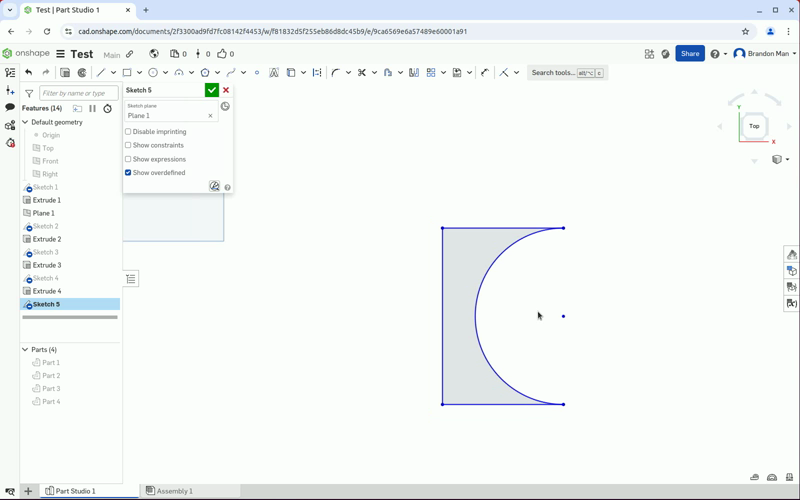
scroll(-6)
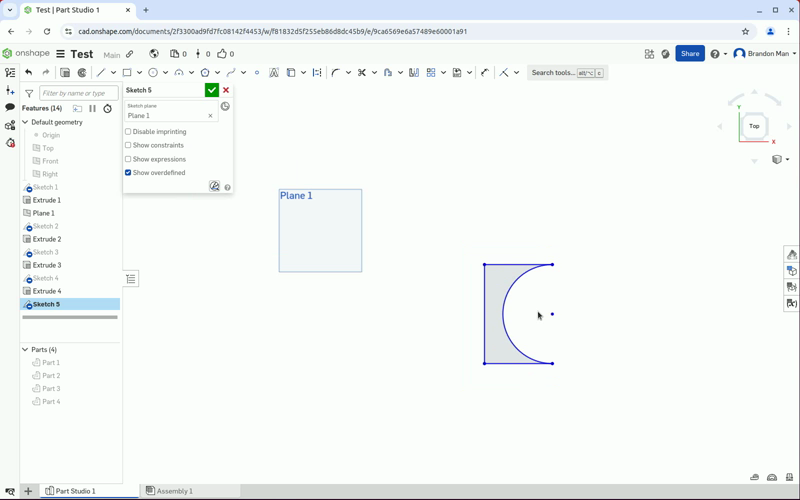
scroll(-6)
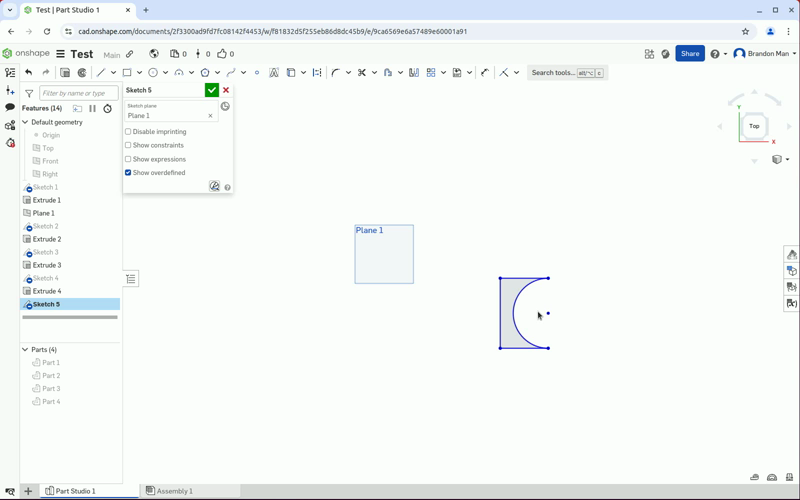
scroll(-6)
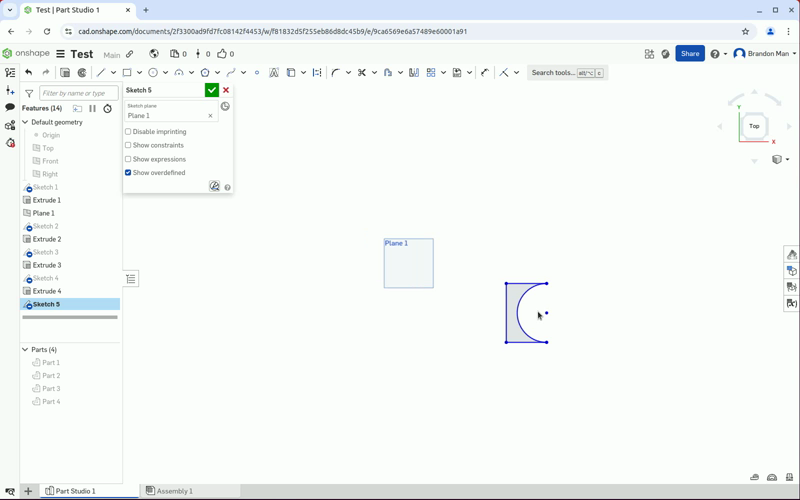
scroll(-6)
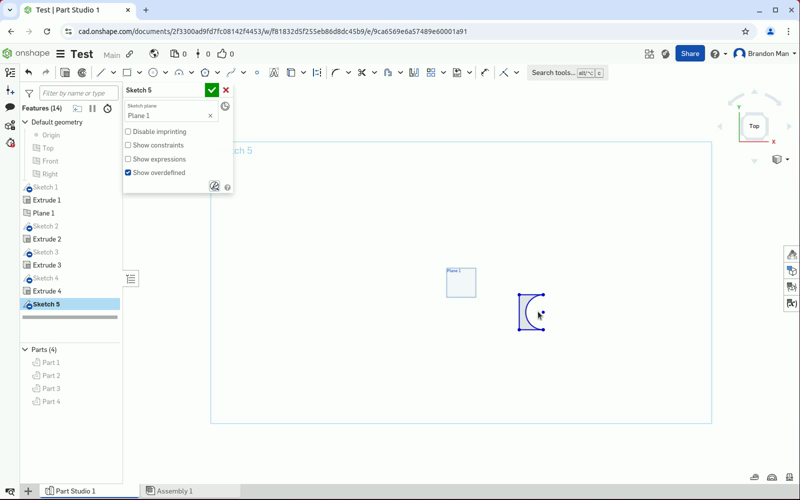
mouse_move(73, 352)
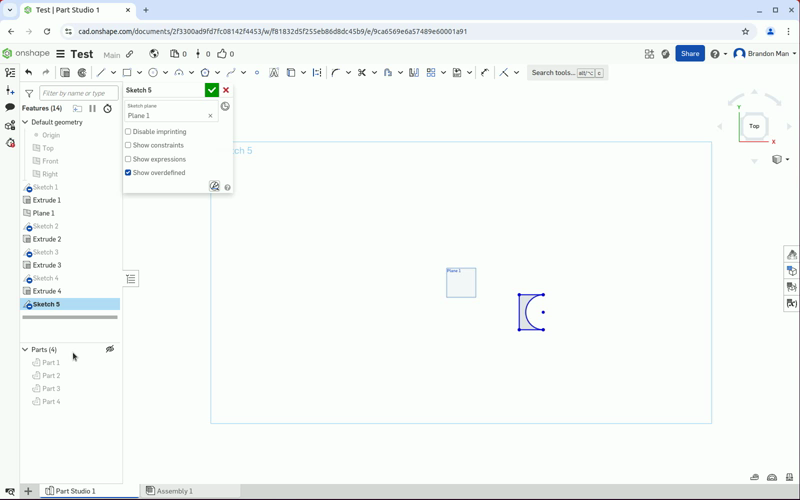
key(shift+y)
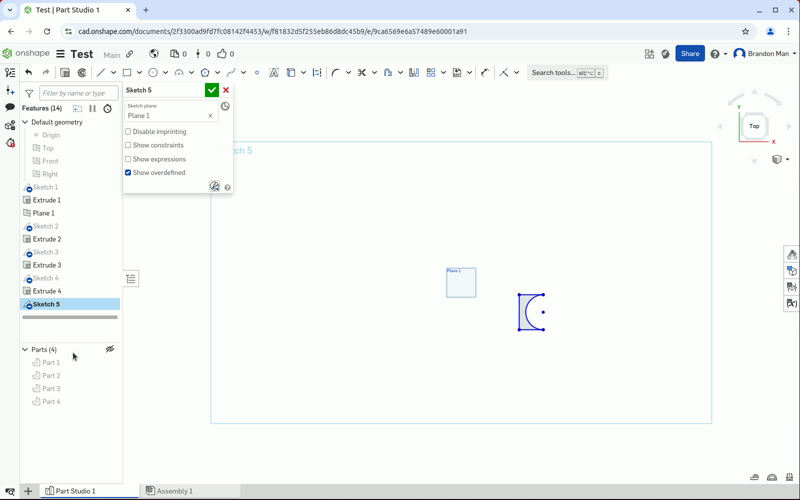
key(shift+e)
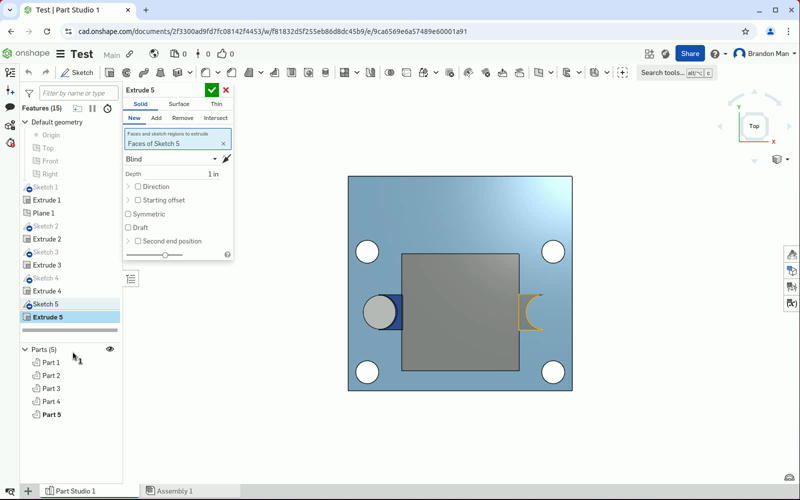
mouse_move(143, 106)
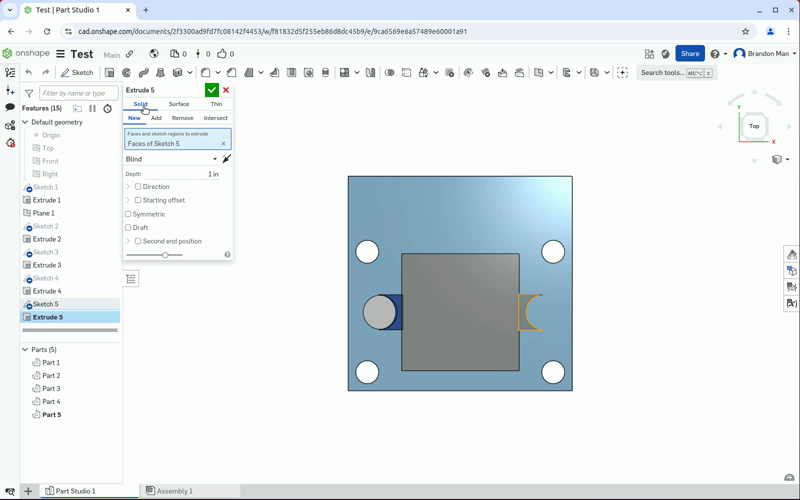
click(143, 106)
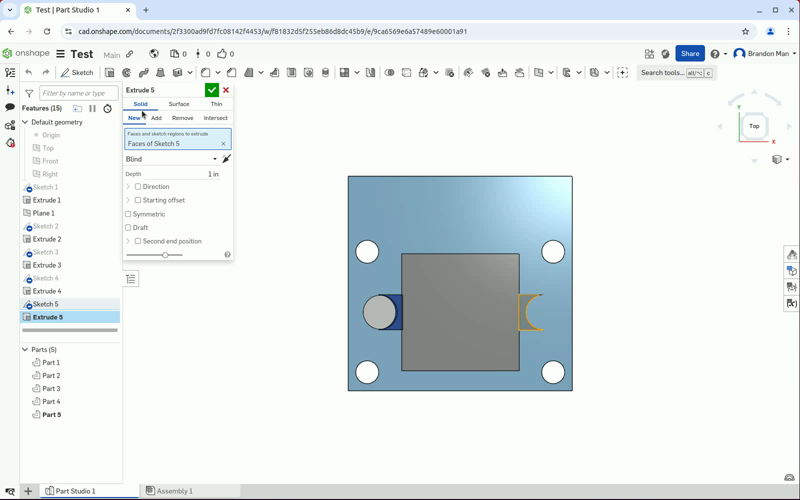
mouse_move(137, 120)
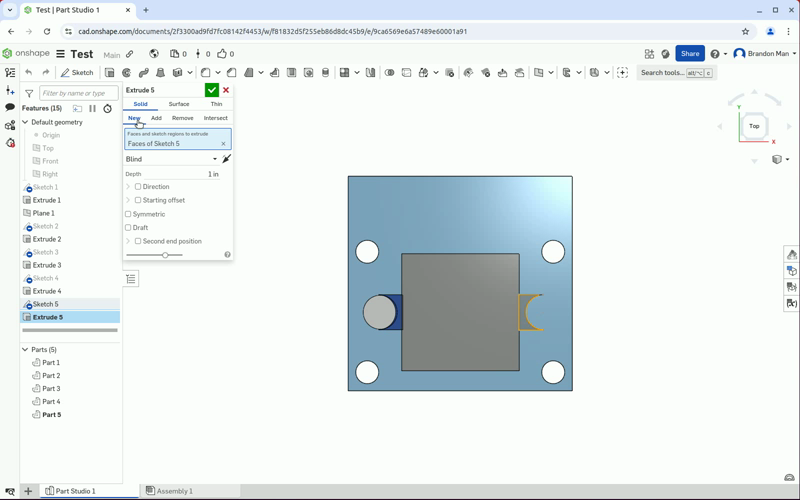
click(137, 120)
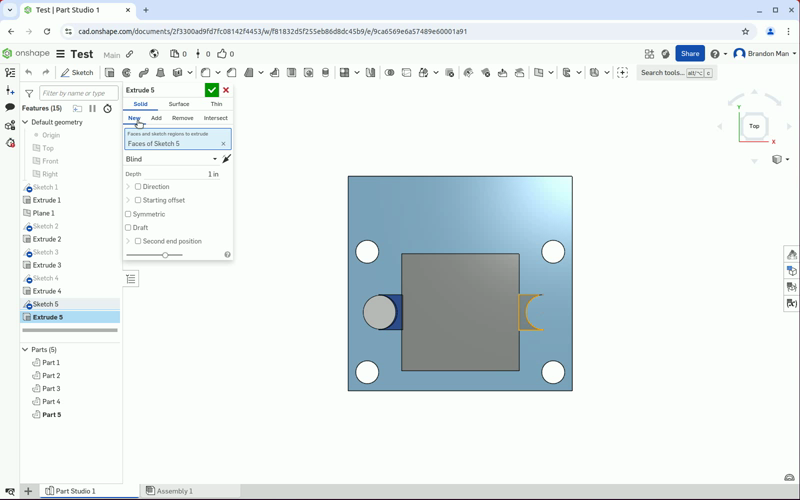
key(tab, 4)
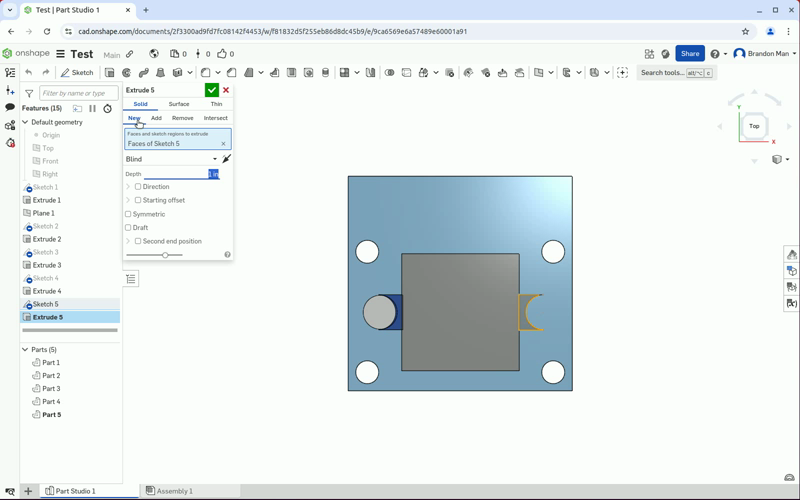
text(6.74)
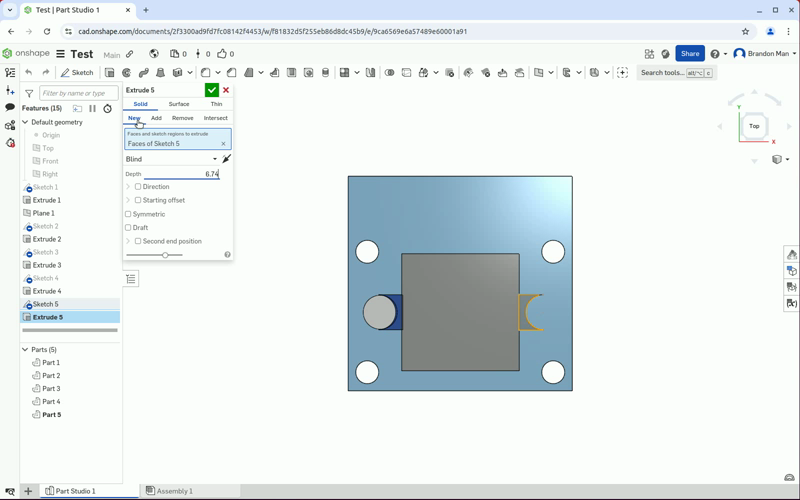
key(enter)
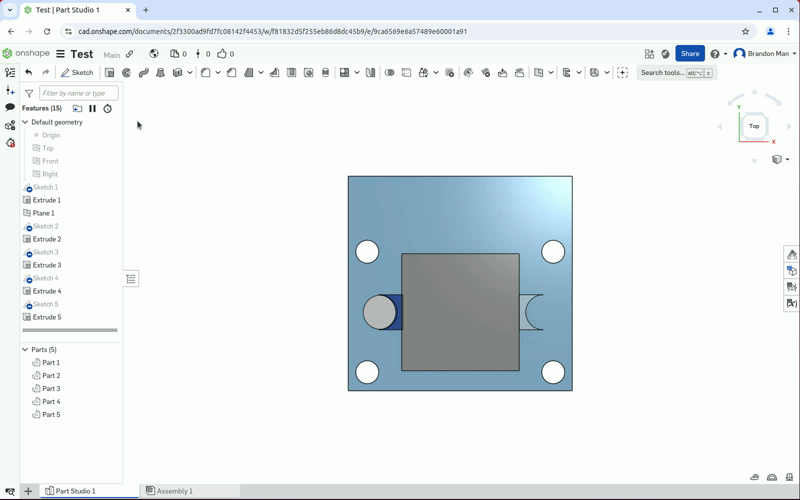
key(shift+h)
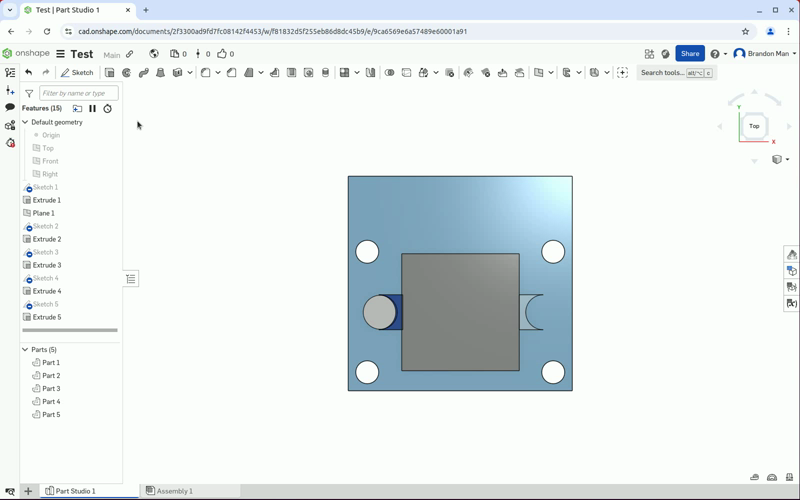
key(shift+h)
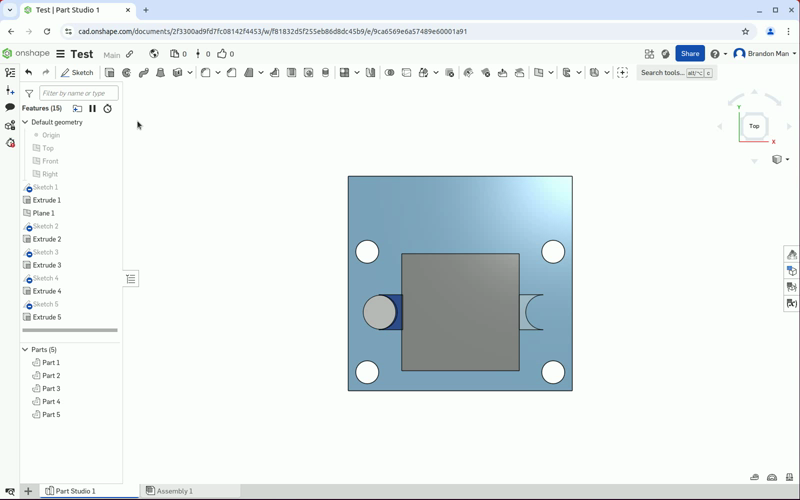
mouse_move(73, 189)
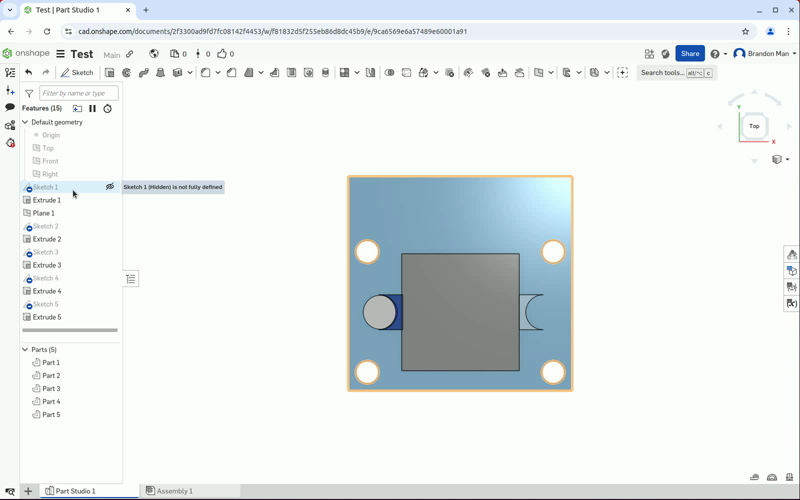
click(73, 189)
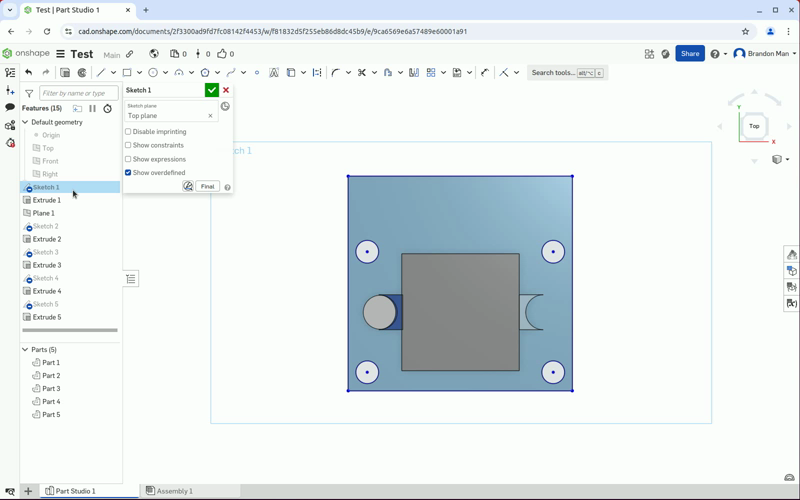
mouse_move(229, 92)
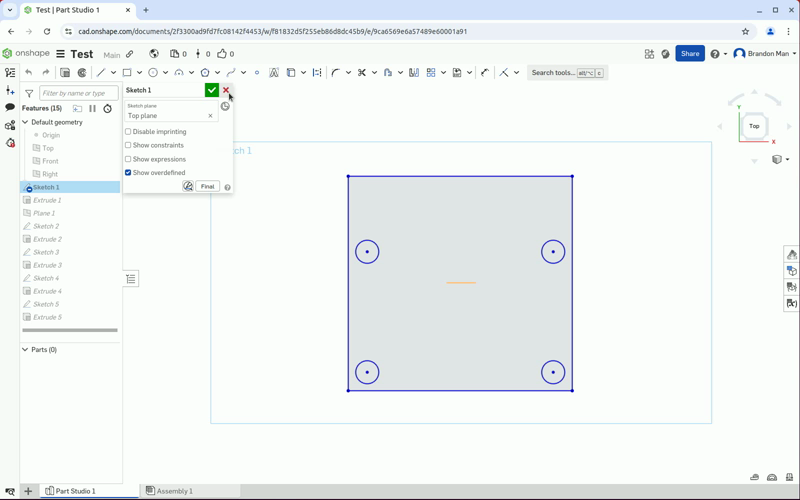
click(229, 92)
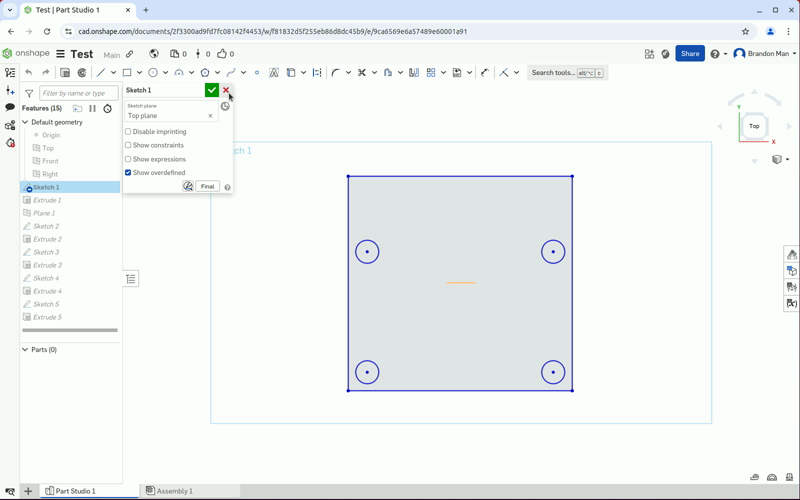
key(shift+s)
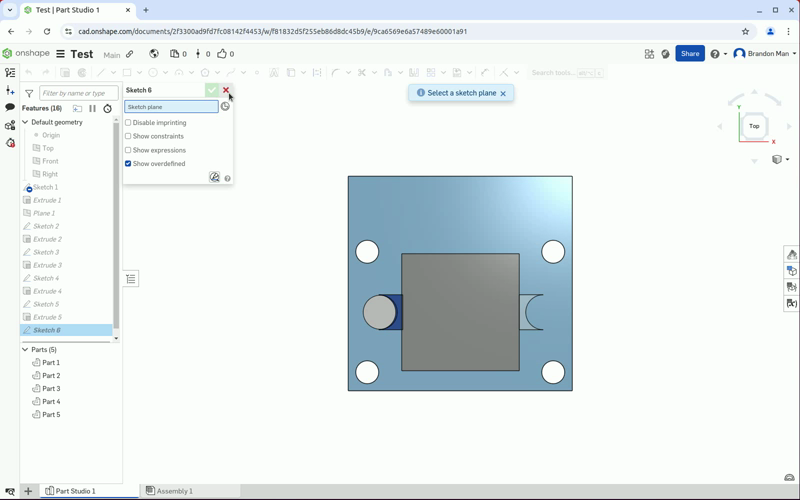
mouse_move(69, 215)
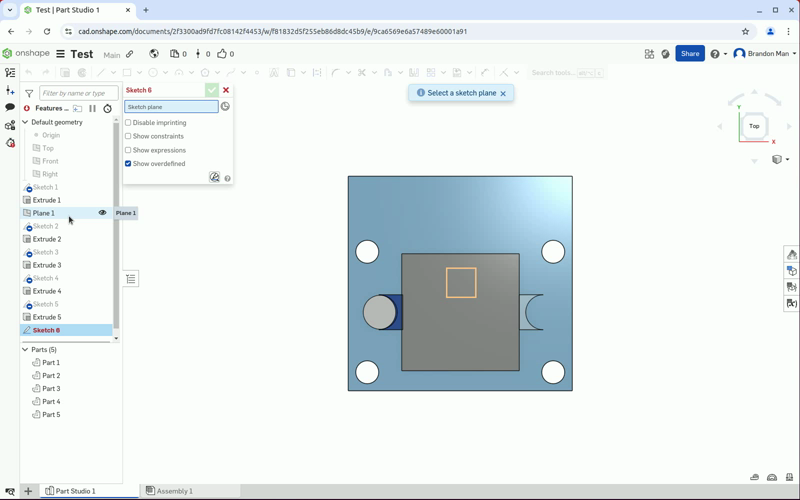
click(69, 215)
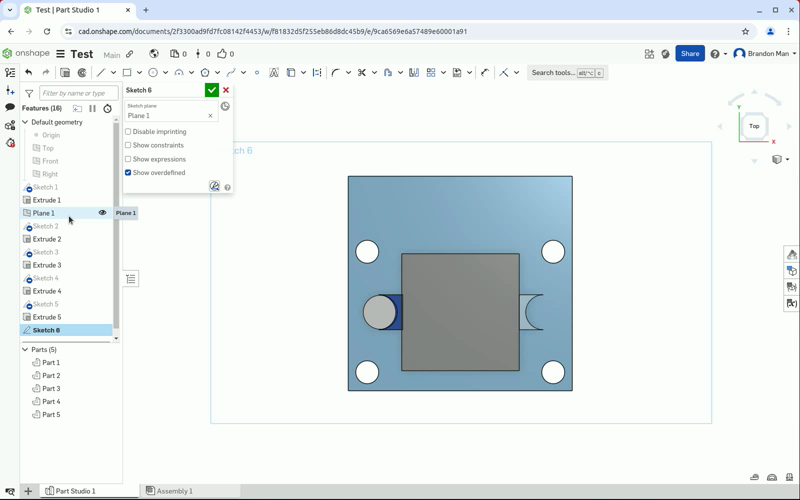
mouse_move(73, 352)
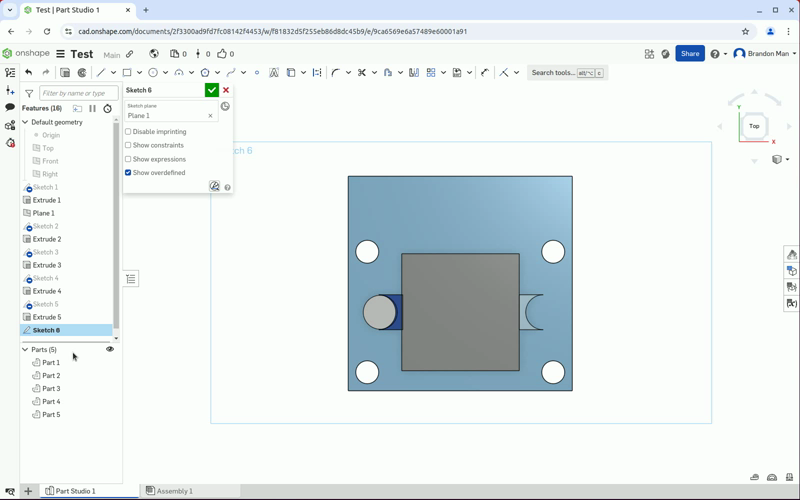
key(y)
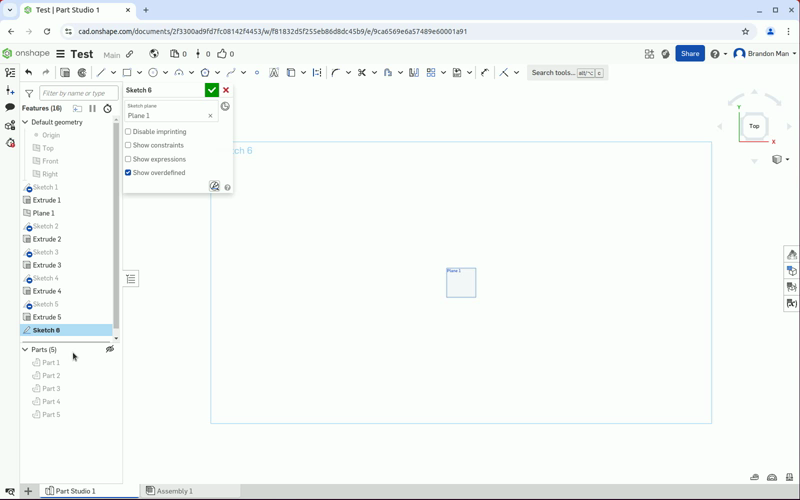
key(c)
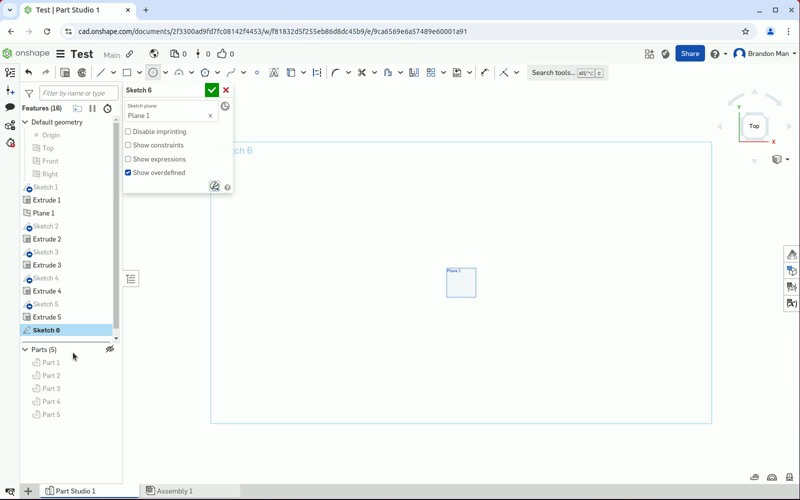
key_down(shift)
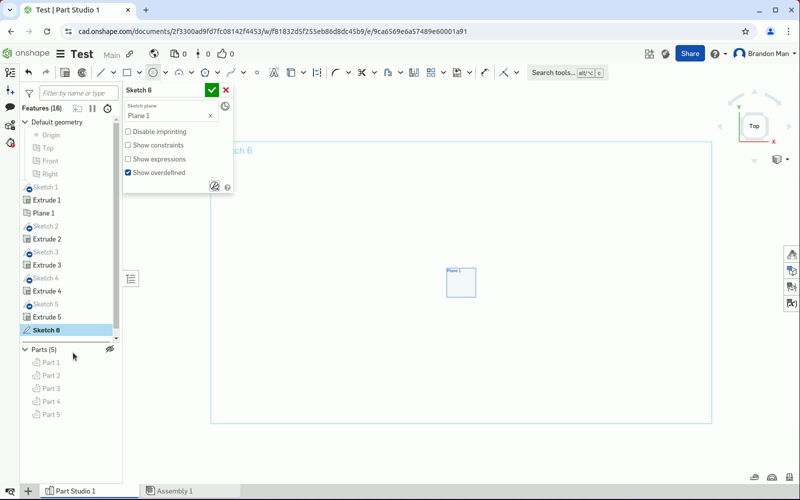
mouse_move(543, 312)
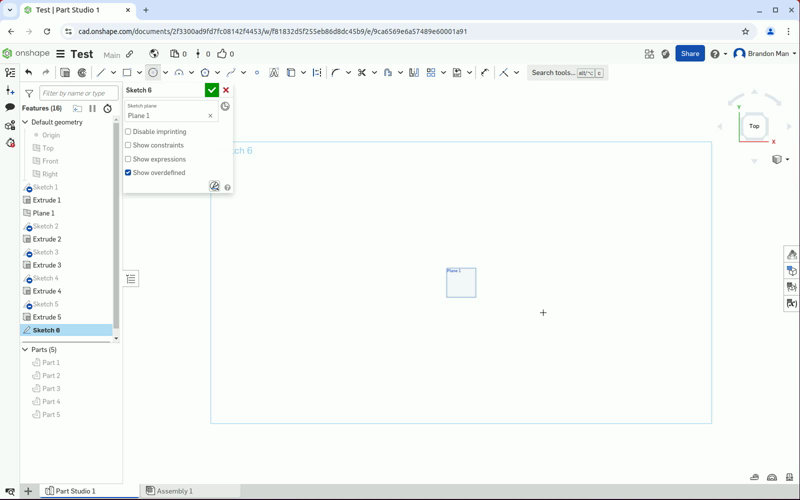
click(543, 312)
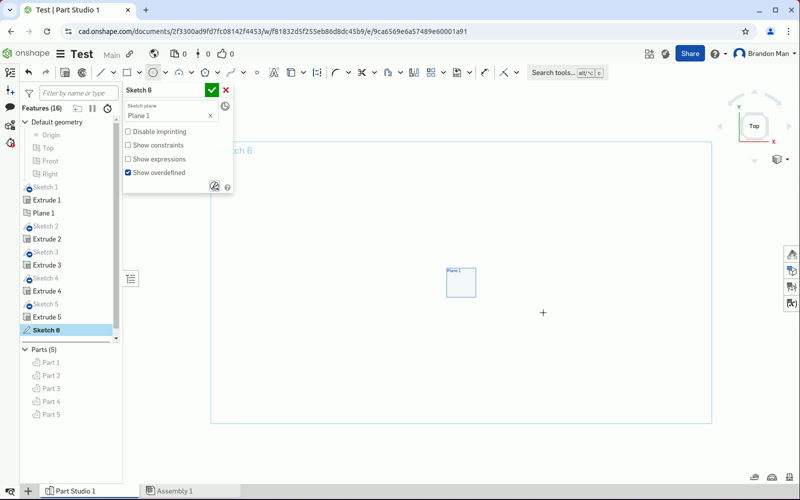
key_up(shift)
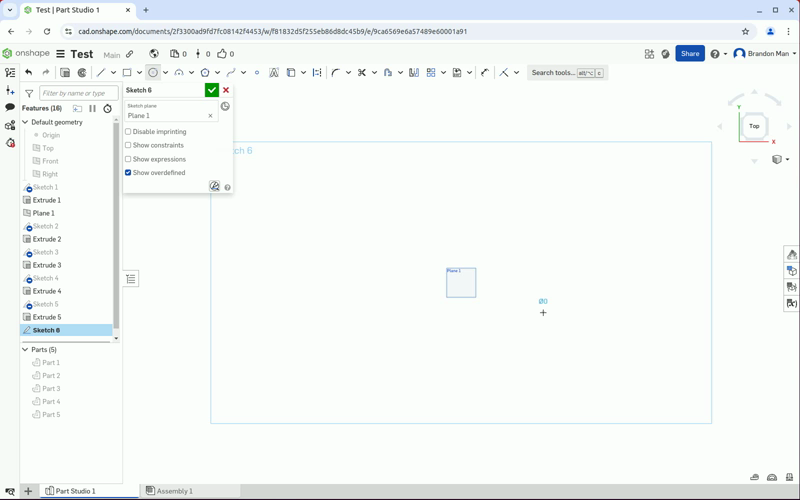
mouse_move(560, 312)
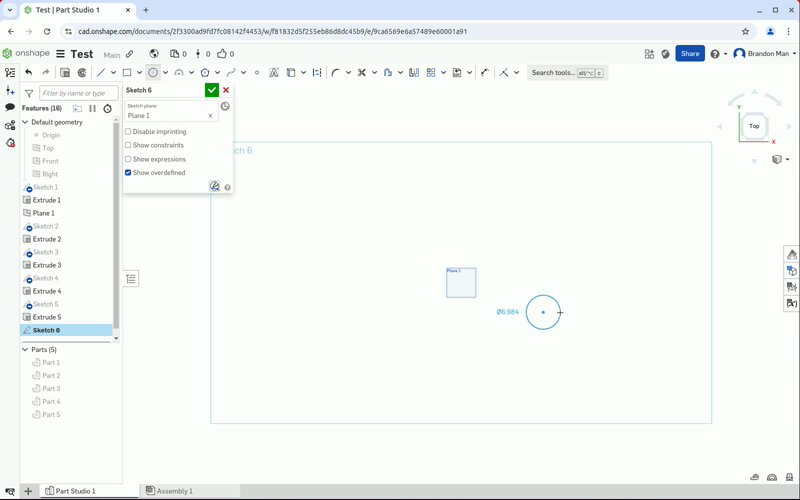
click(560, 312)
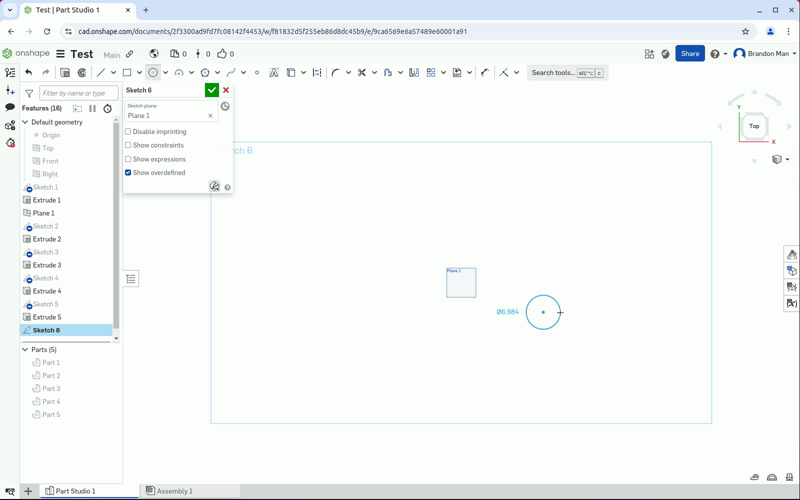
key(esc)
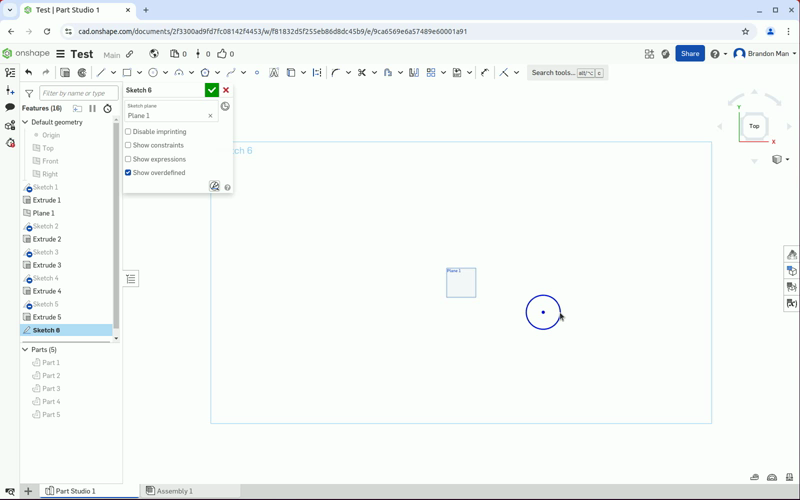
mouse_move(541, 307)
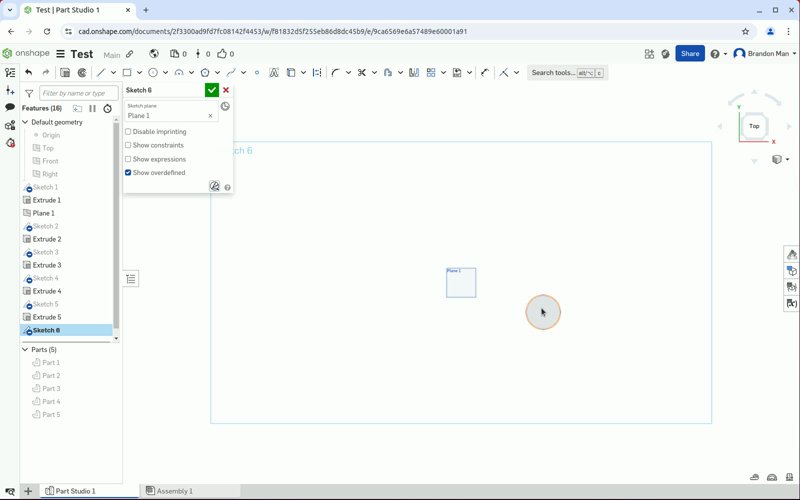
scroll(6)
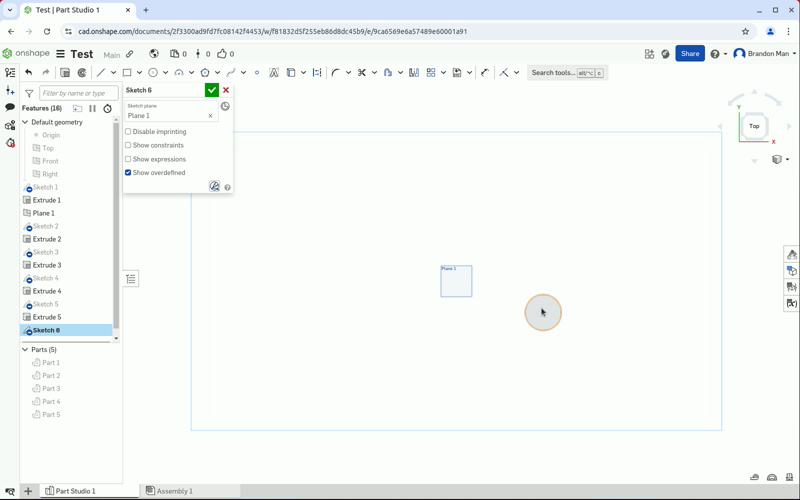
scroll(6)
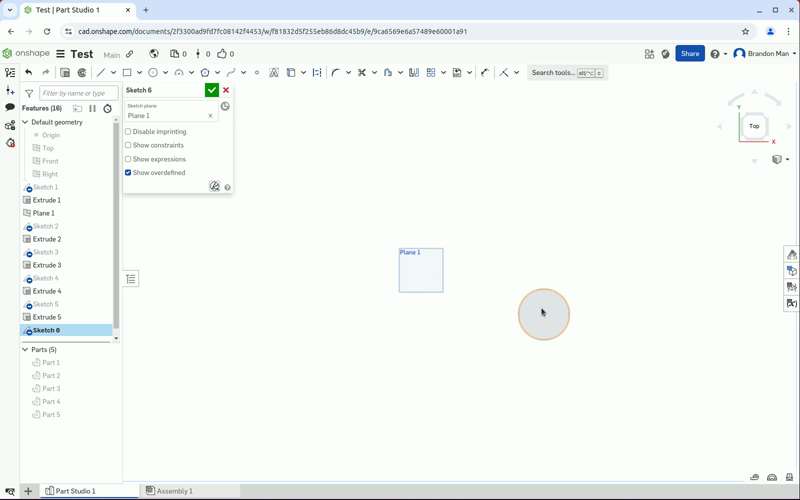
scroll(6)
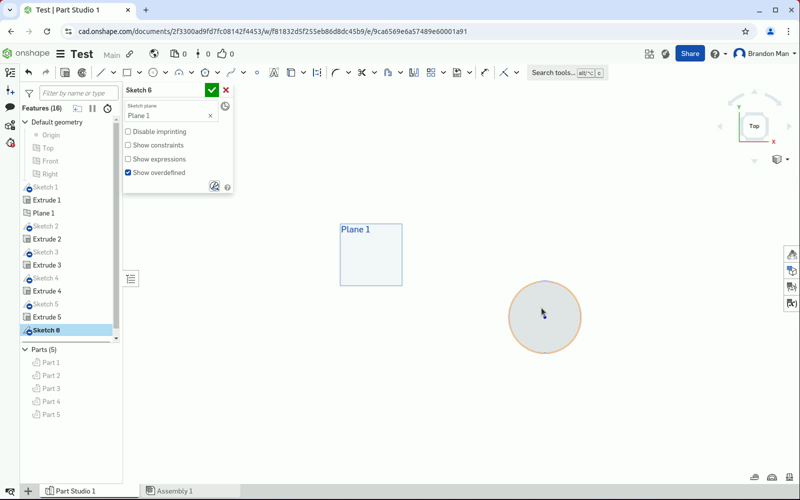
scroll(6)
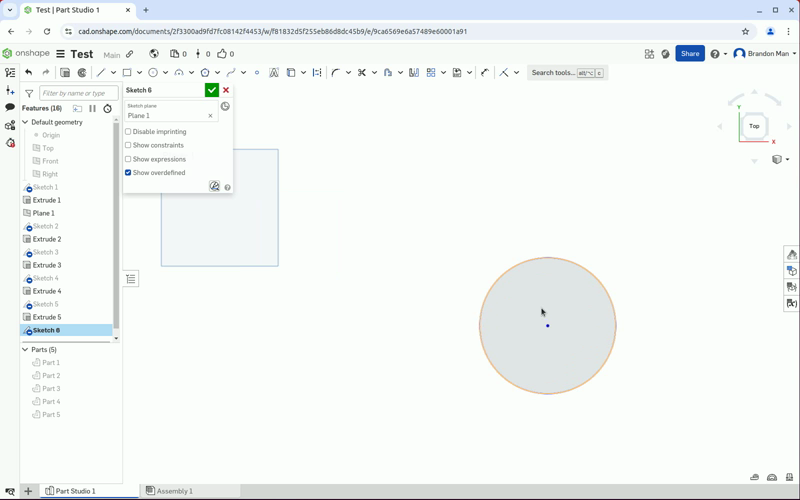
scroll(6)
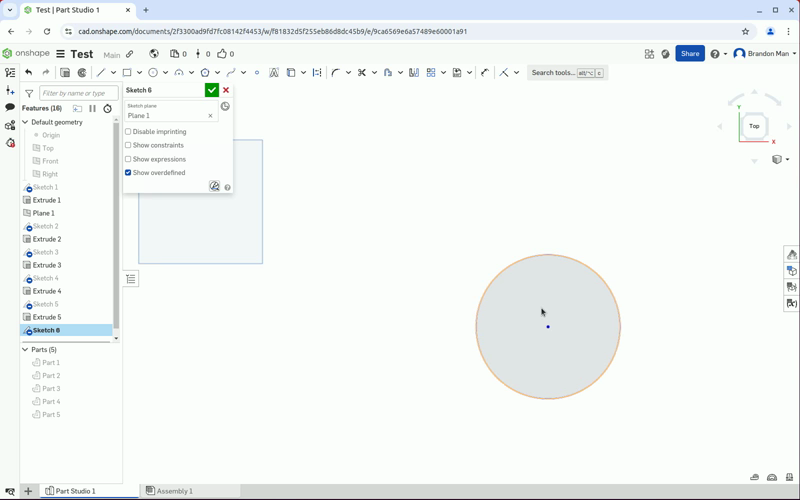
scroll(6)
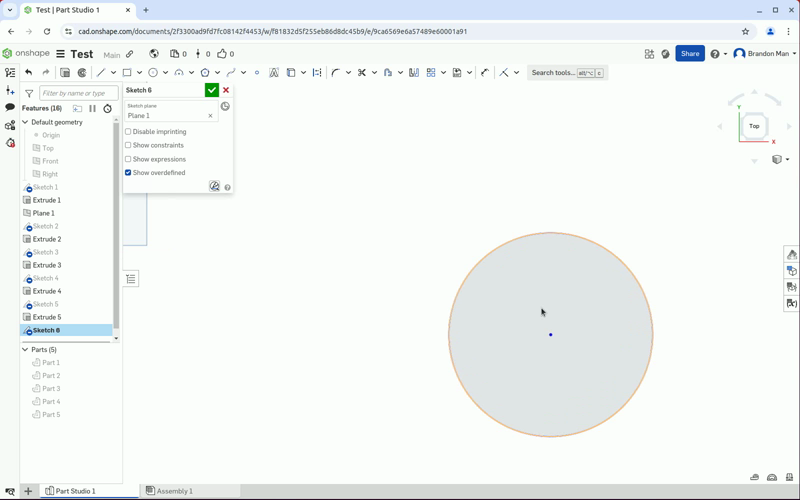
scroll(6)
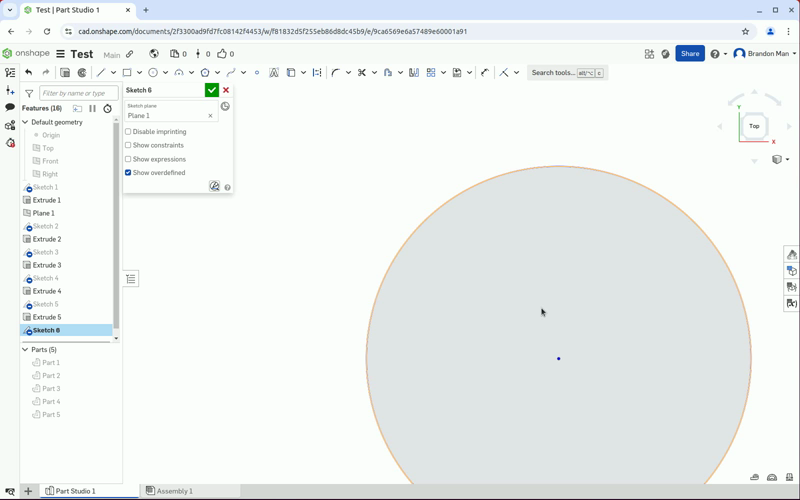
click(541, 307)
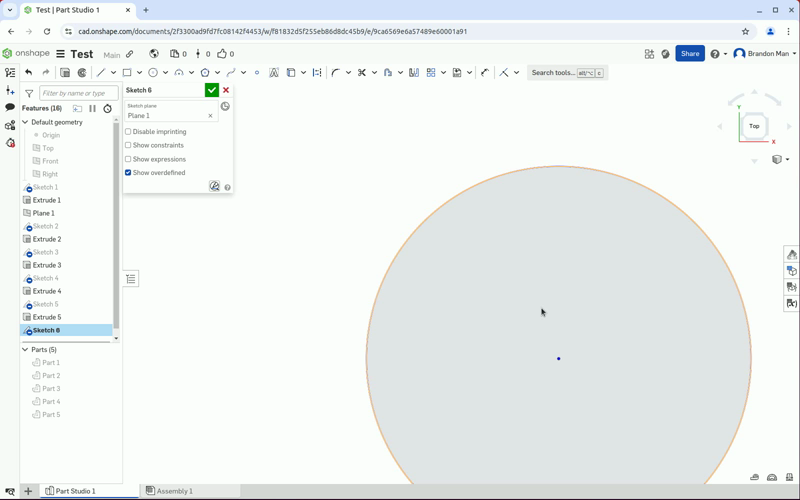
scroll(-6)
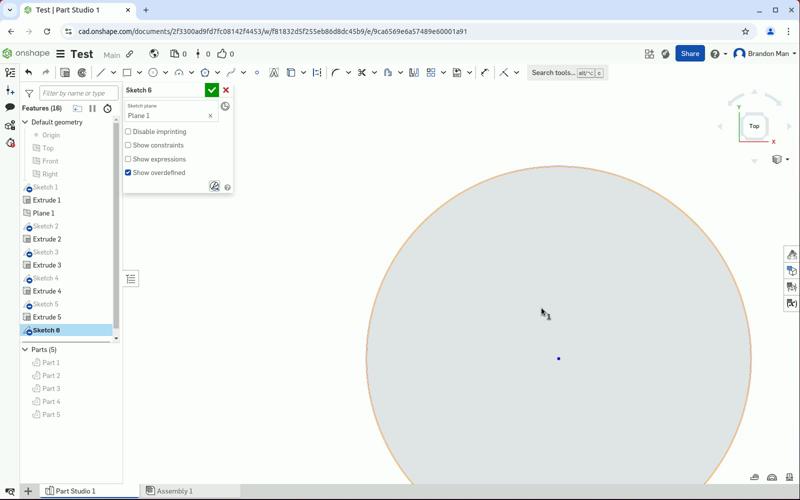
scroll(-6)
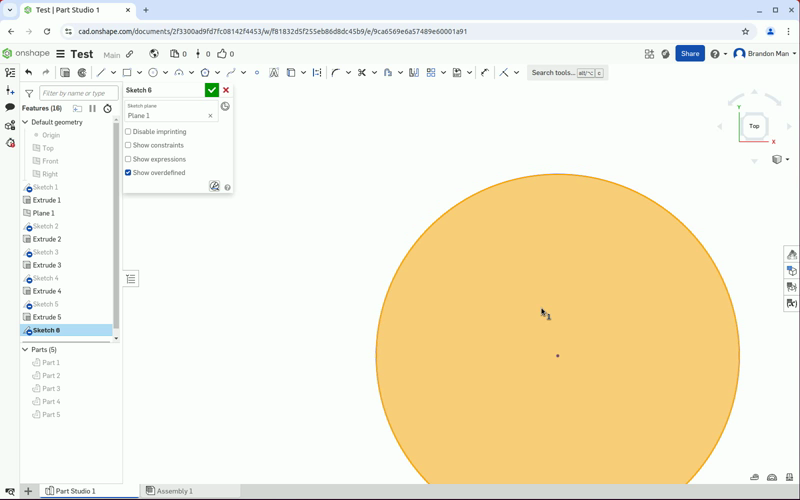
scroll(-6)
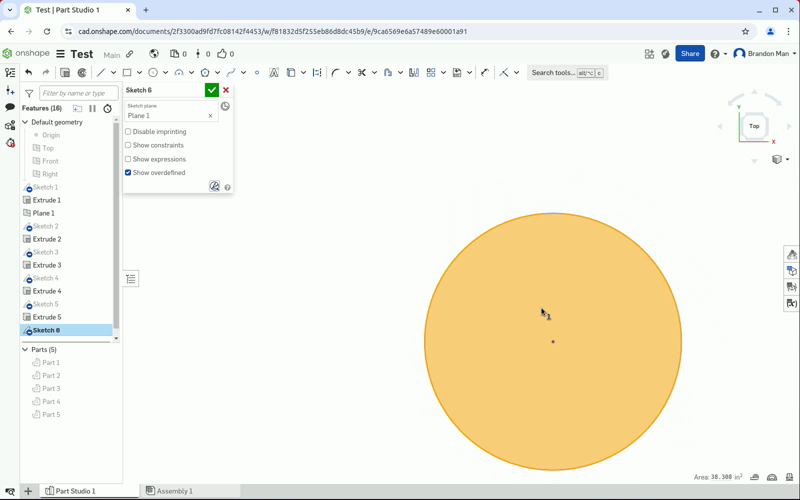
scroll(-6)
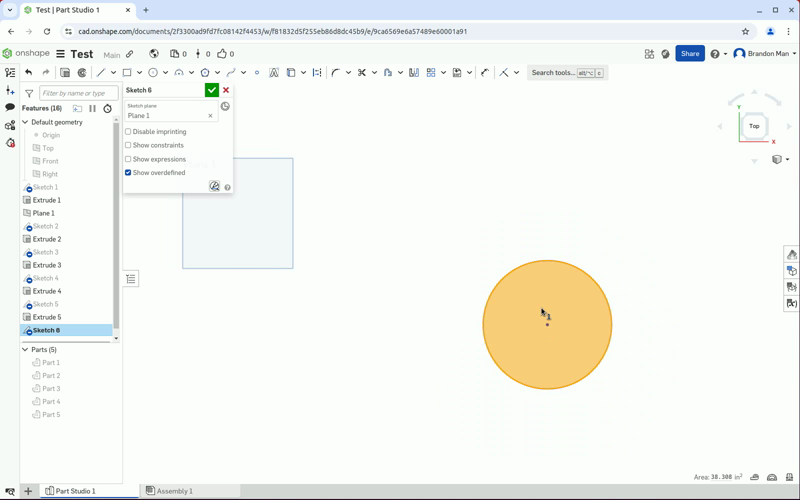
scroll(-6)
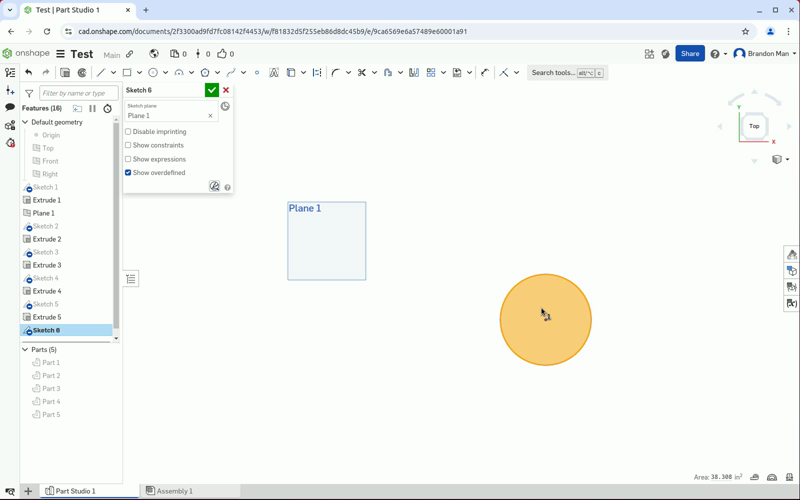
scroll(-6)
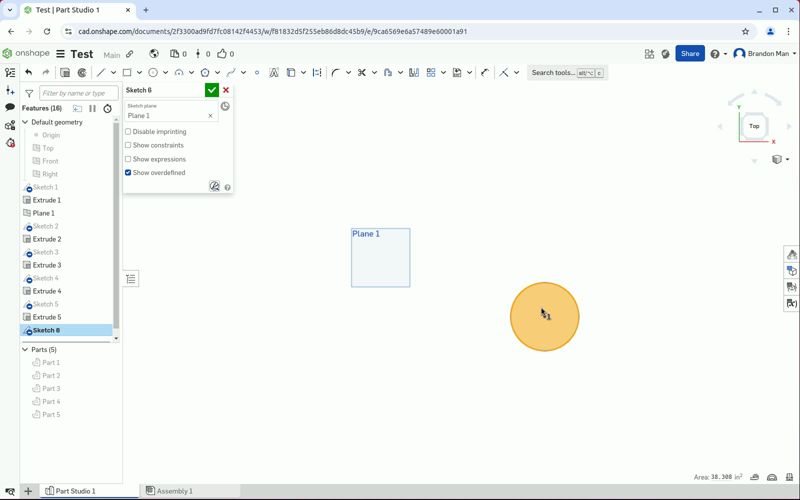
scroll(-6)
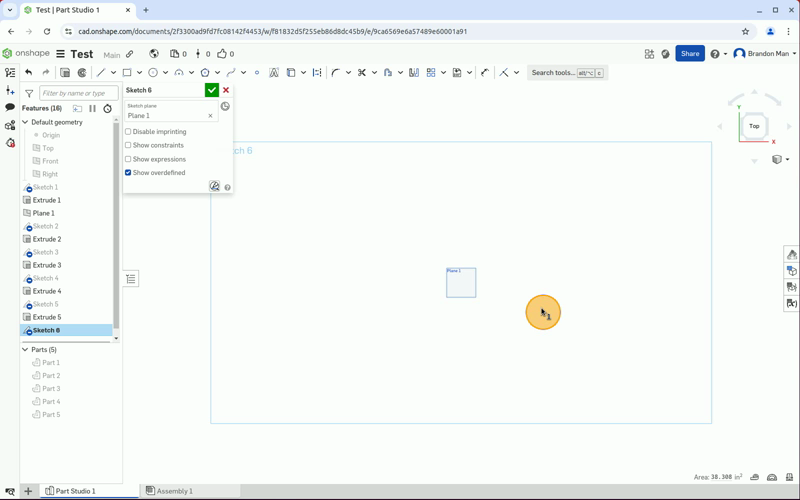
mouse_move(73, 352)
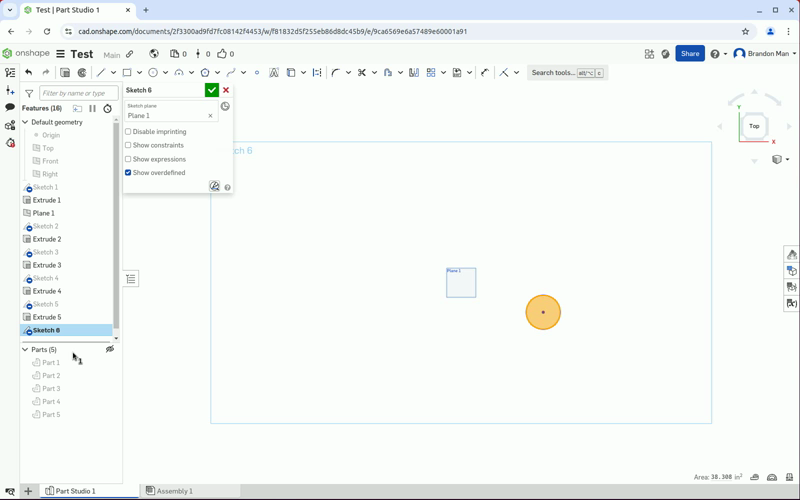
key(shift+y)
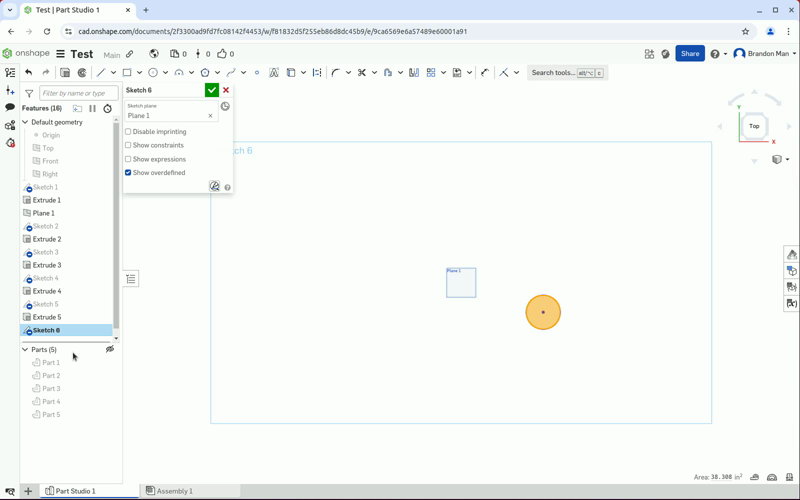
key(shift+e)
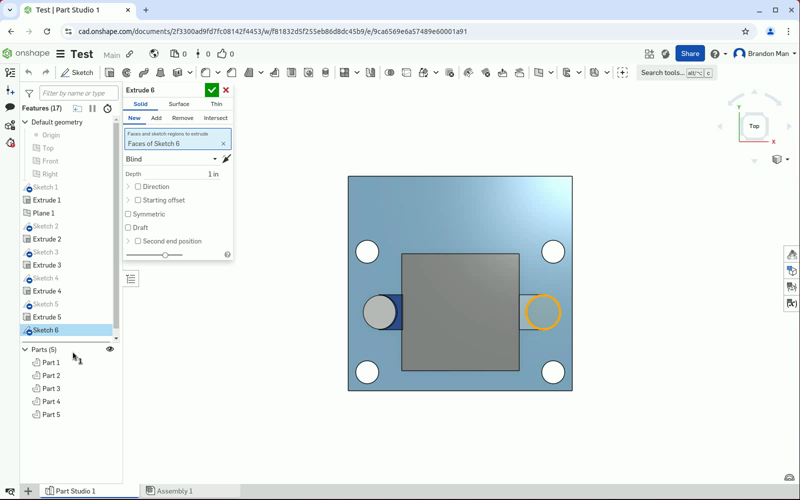
mouse_move(143, 106)
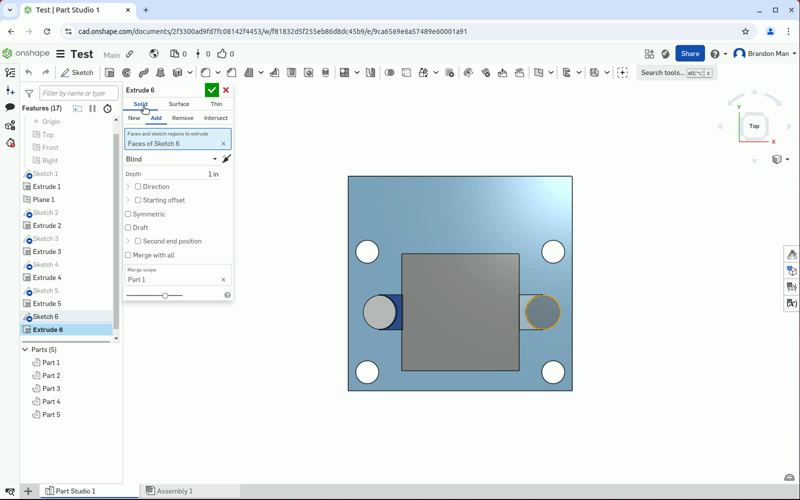
click(143, 106)
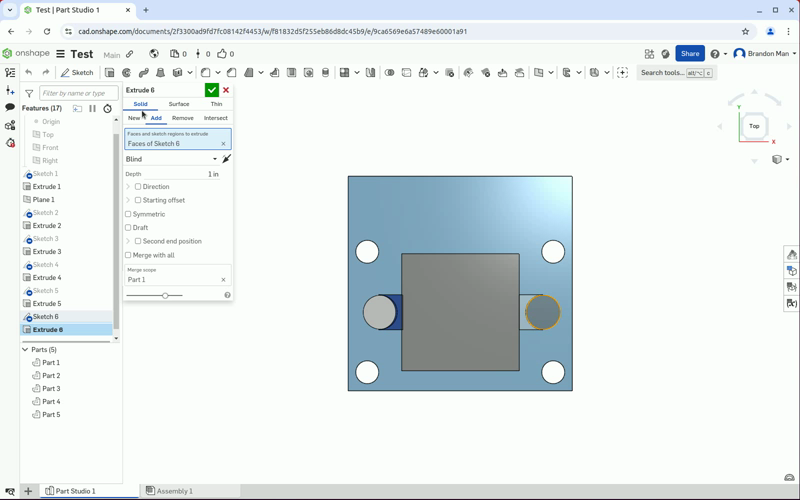
mouse_move(137, 120)
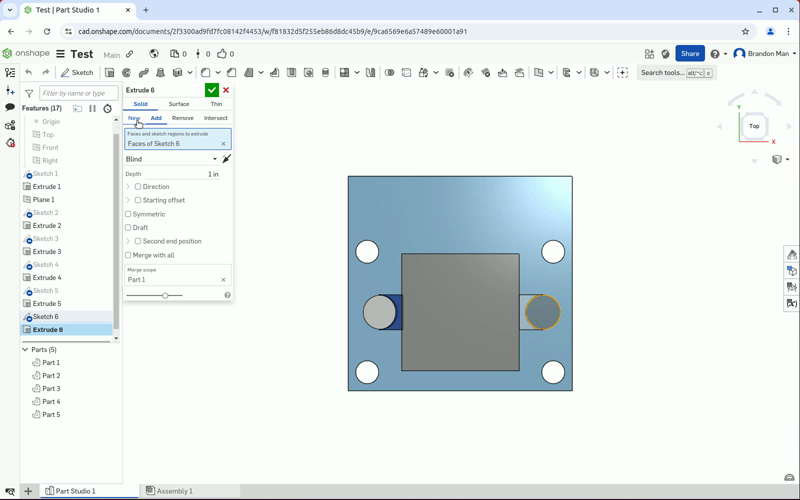
click(137, 120)
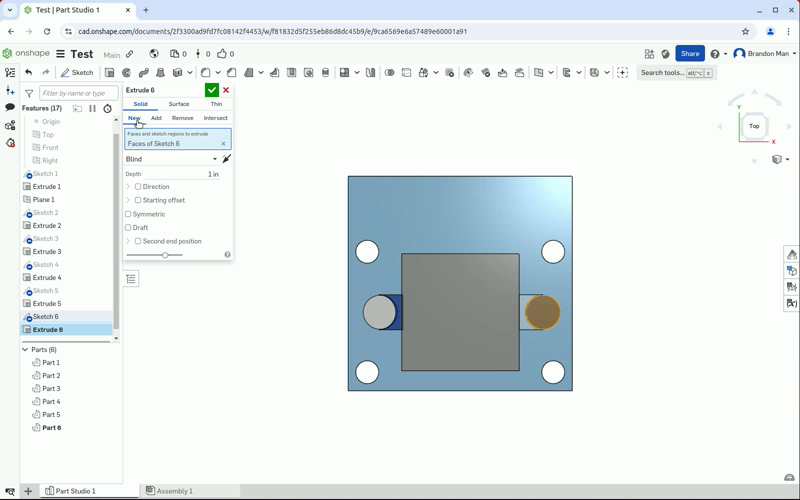
key(tab, 4)
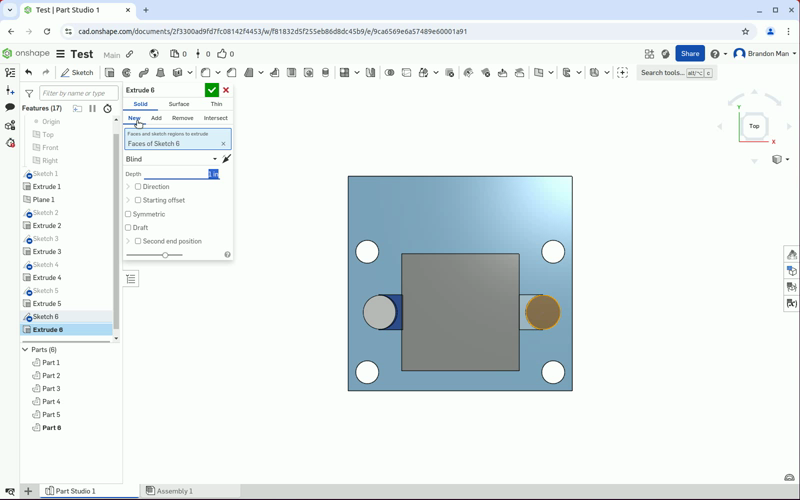
text(6.74)
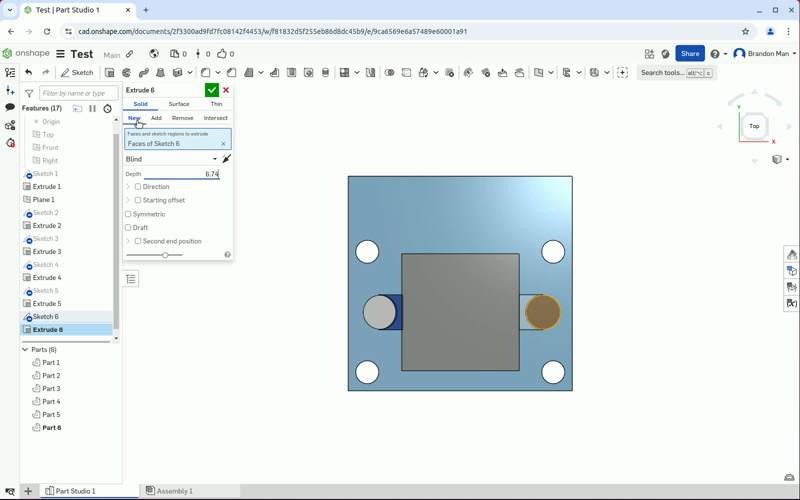
key(enter)
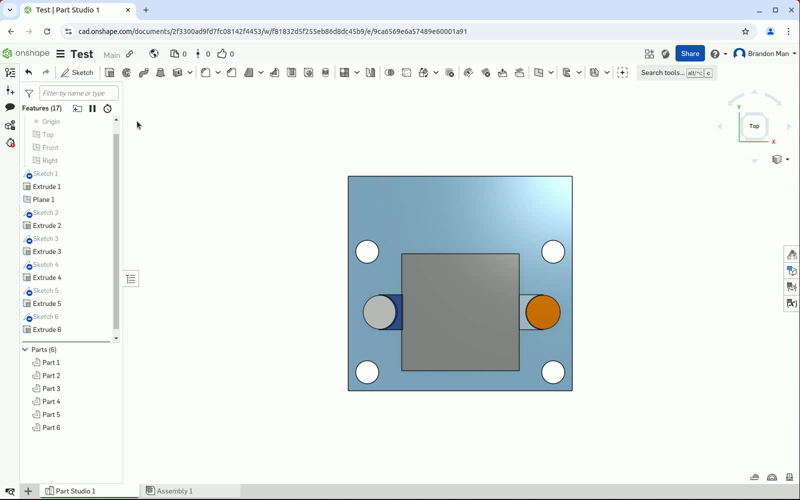
key(shift+h)
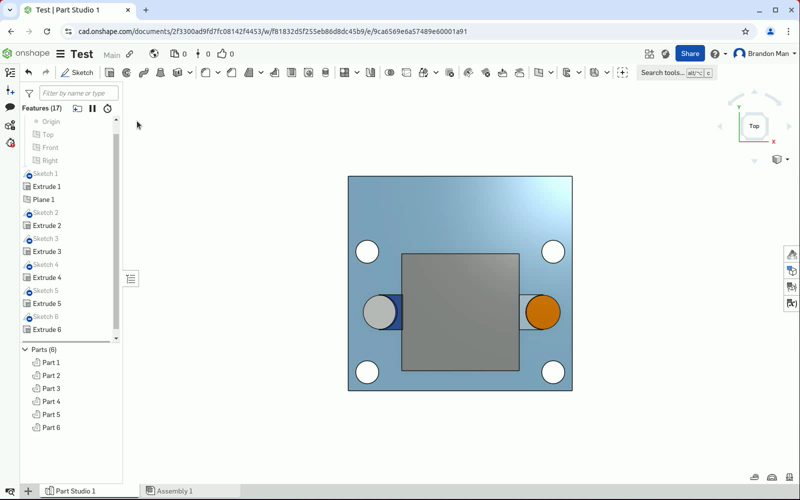
key(shift+h)
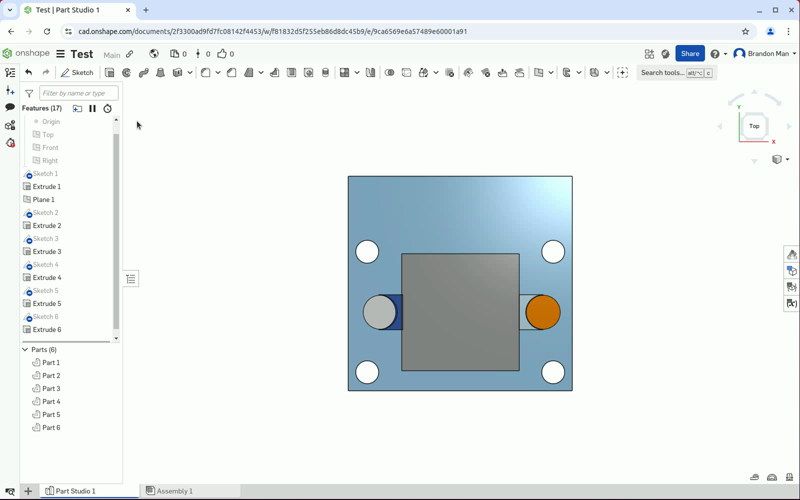
mouse_move(69, 176)
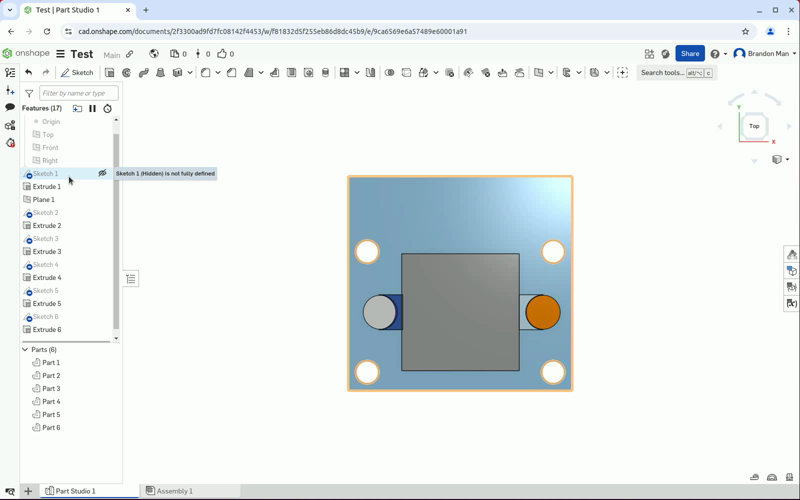
click(69, 176)
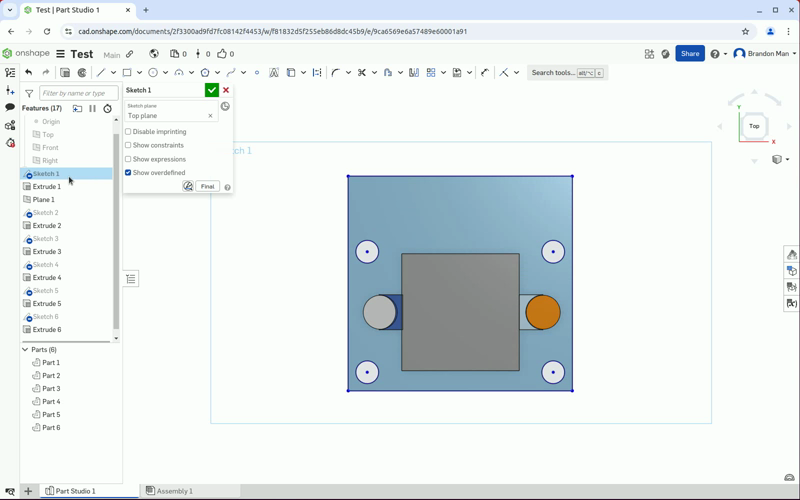
mouse_move(229, 92)
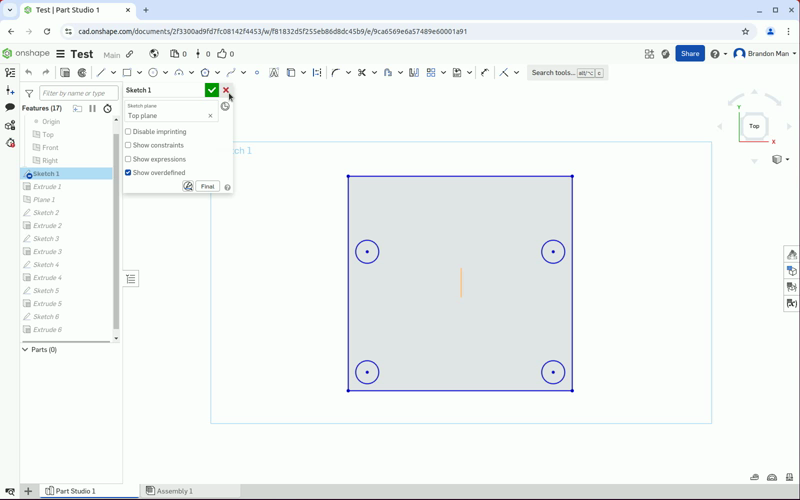
click(229, 92)
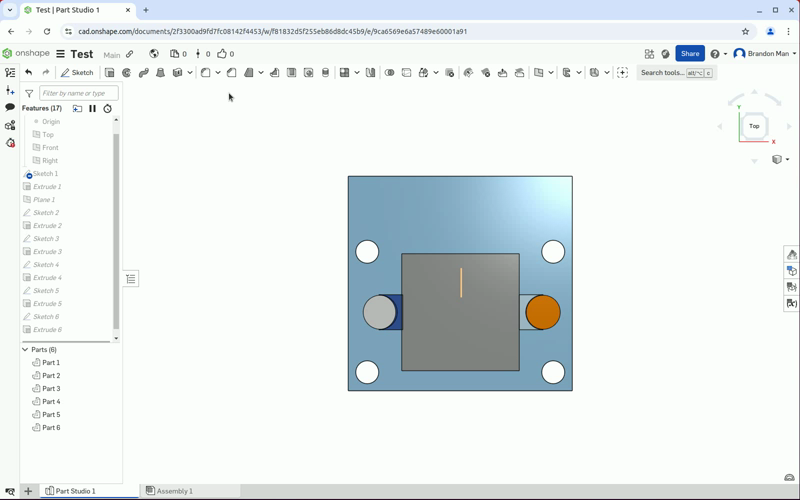
mouse_move(541, 75)
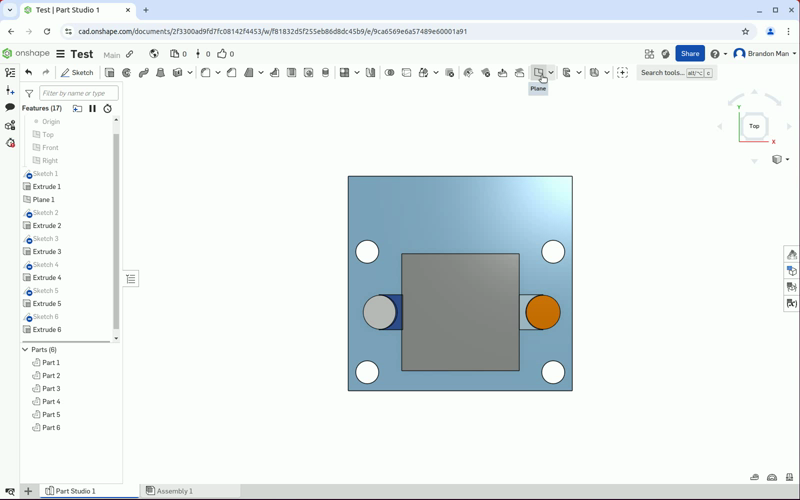
click(541, 75)
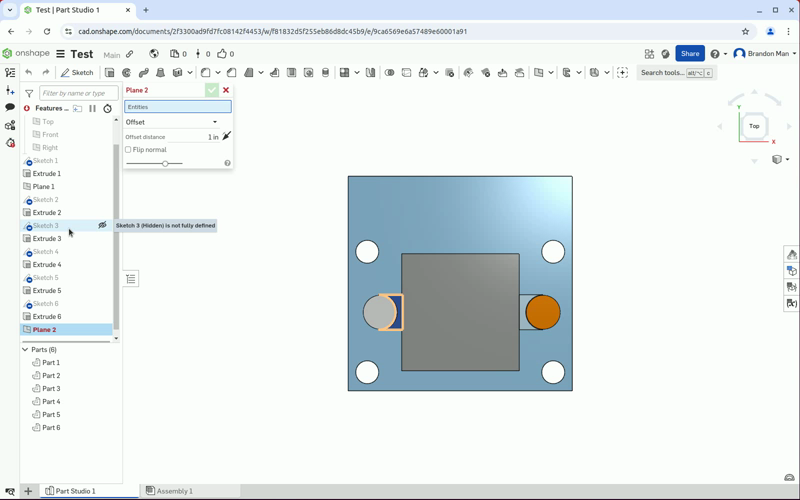
scroll(3)
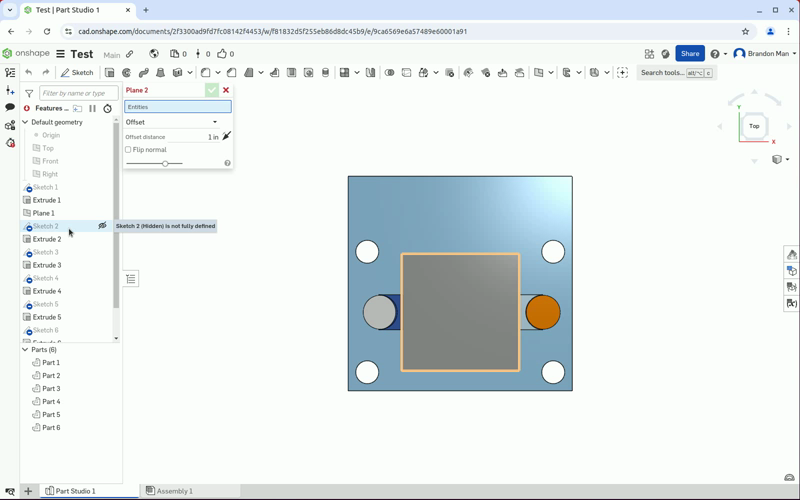
mouse_move(69, 150)
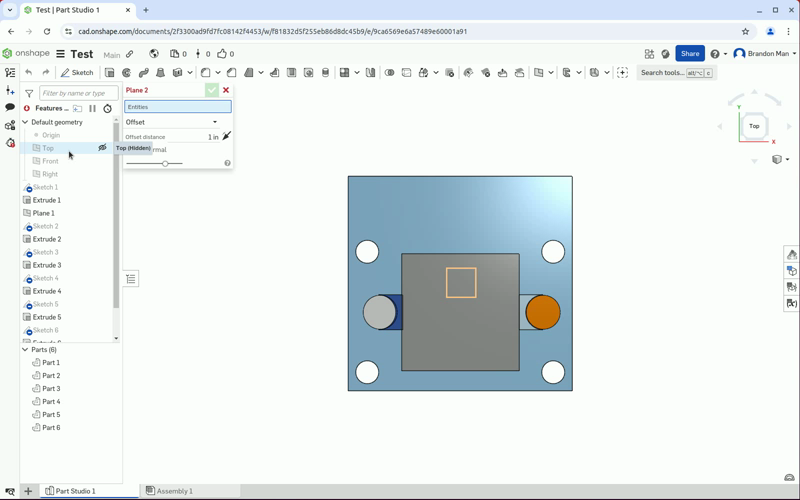
click(69, 150)
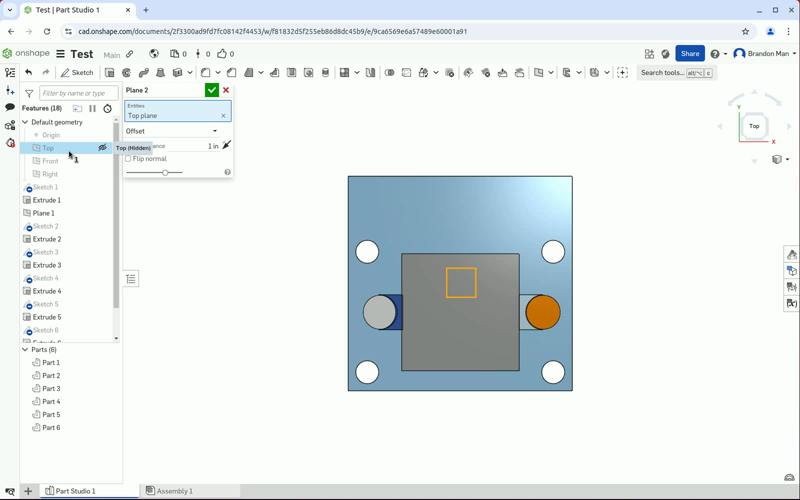
key(tab, 2)
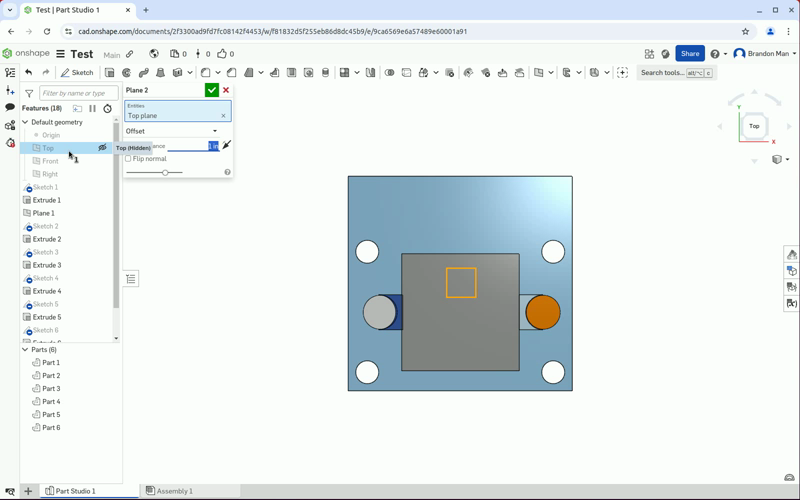
text(8.411)
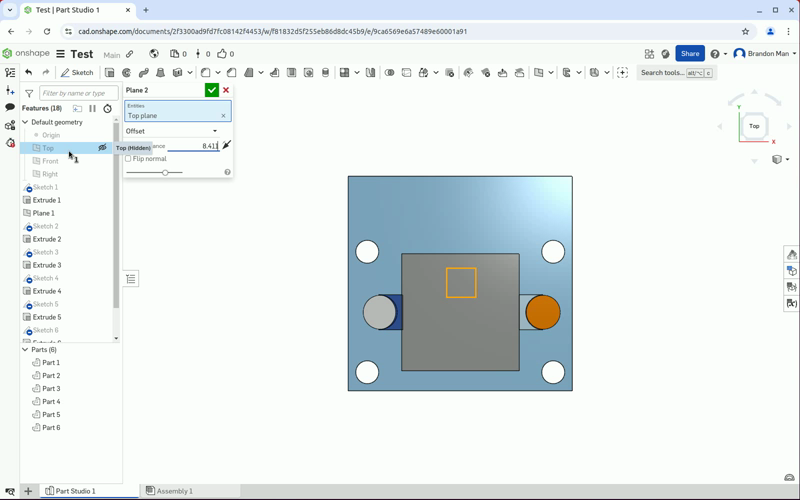
key(enter, 2)
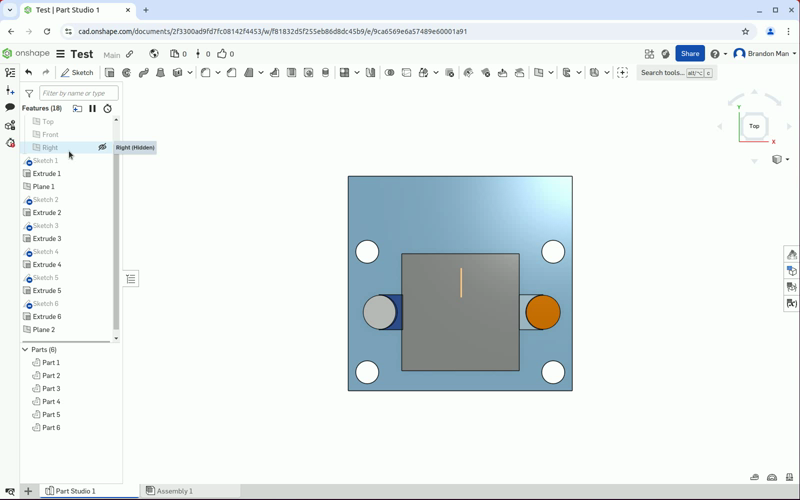
key(shift+s)
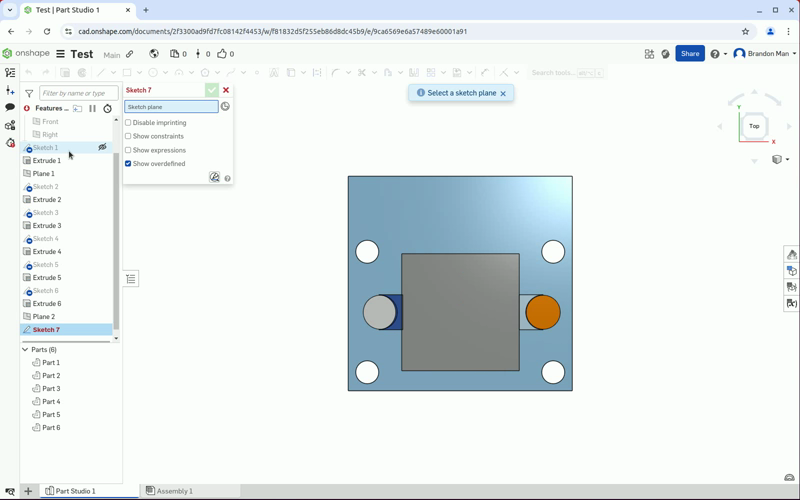
mouse_move(69, 319)
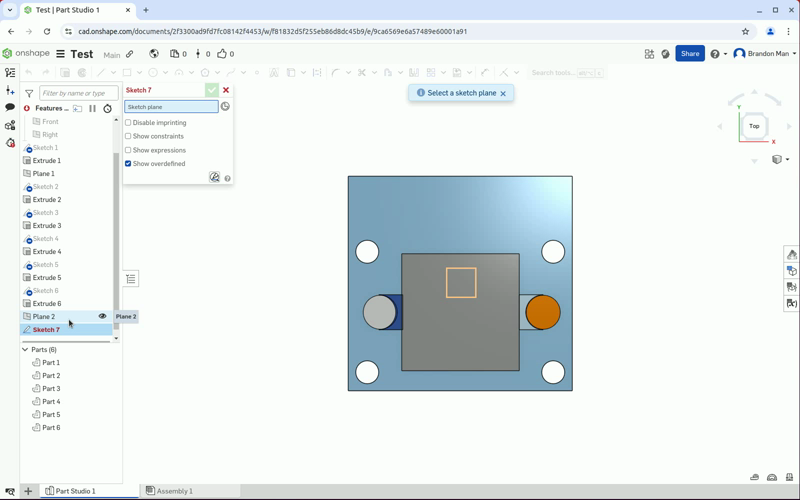
click(69, 319)
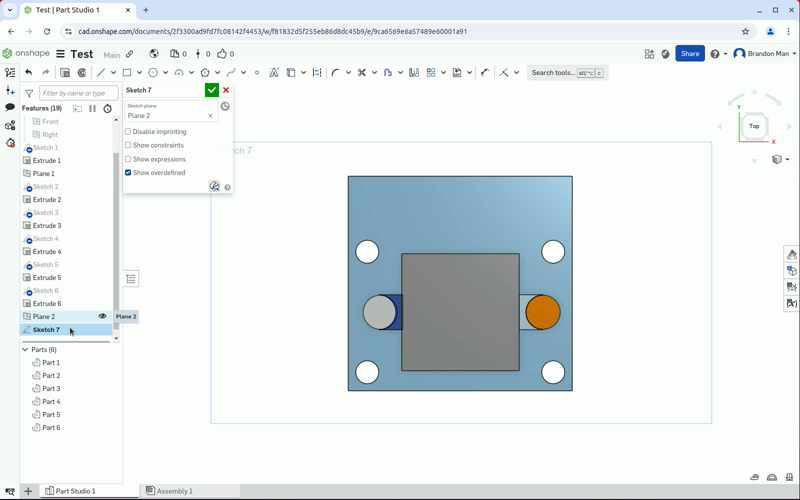
mouse_move(73, 352)
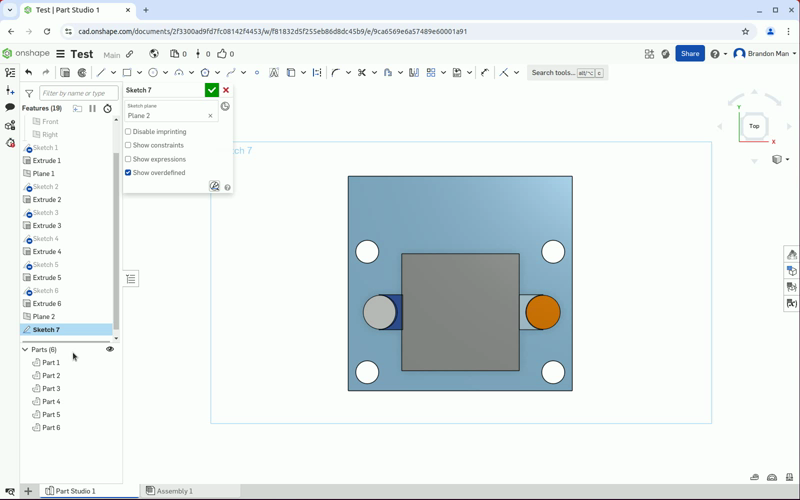
key(y)
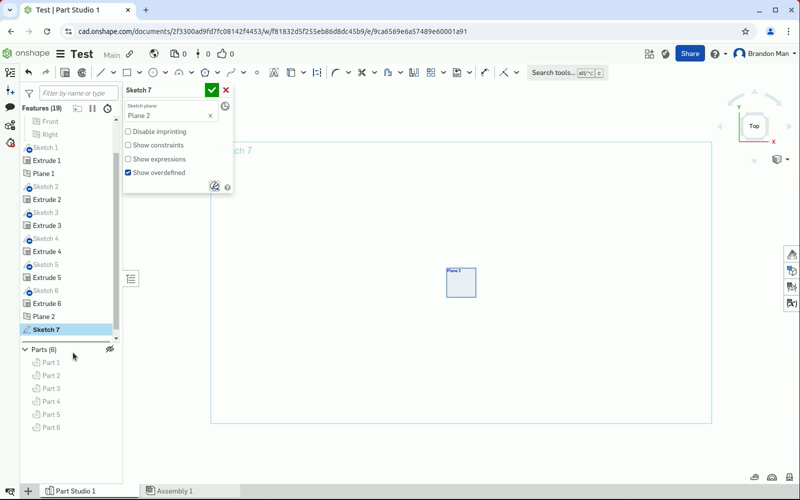
key(c)
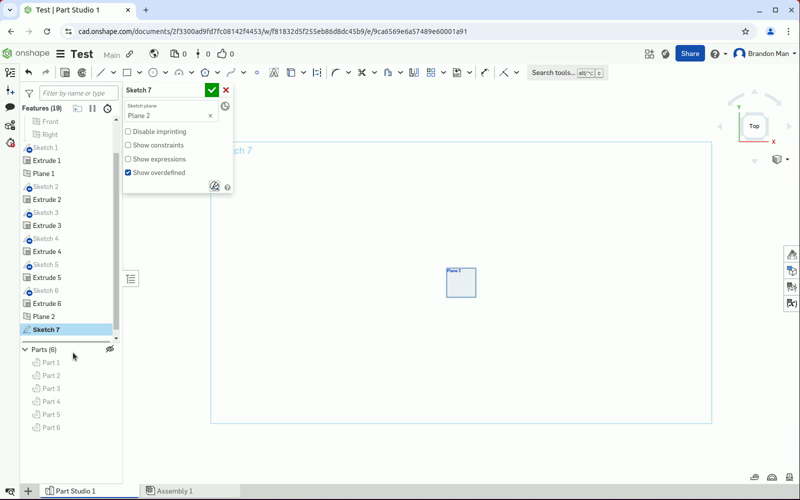
key_down(shift)
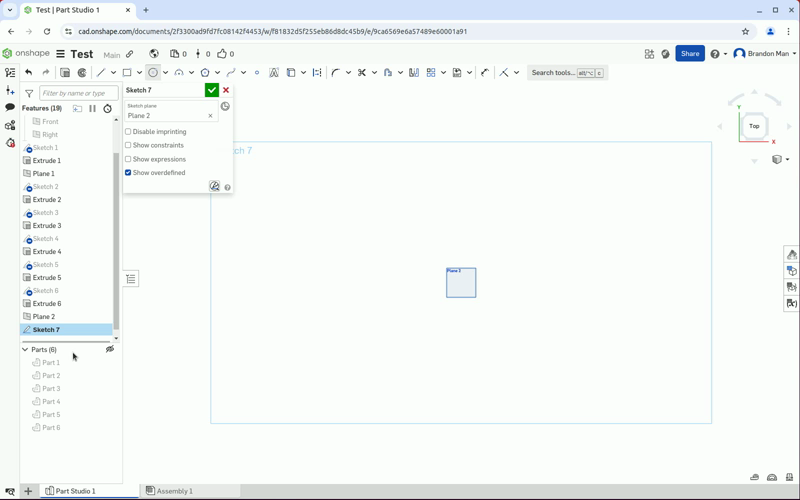
mouse_move(461, 312)
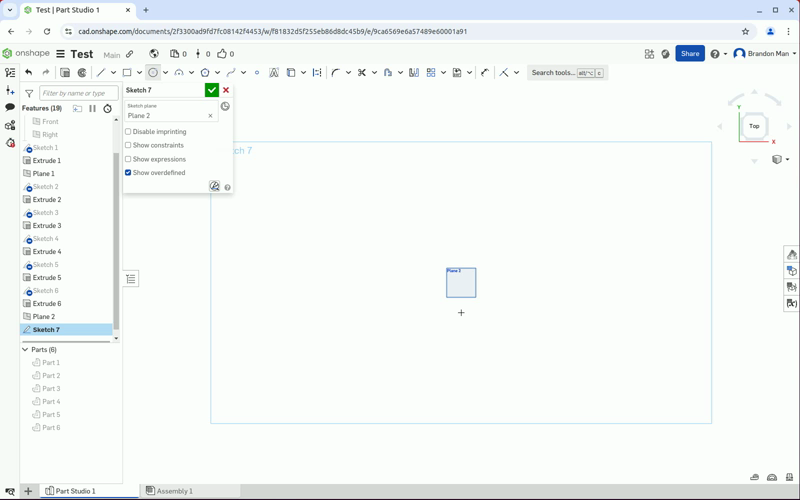
click(461, 312)
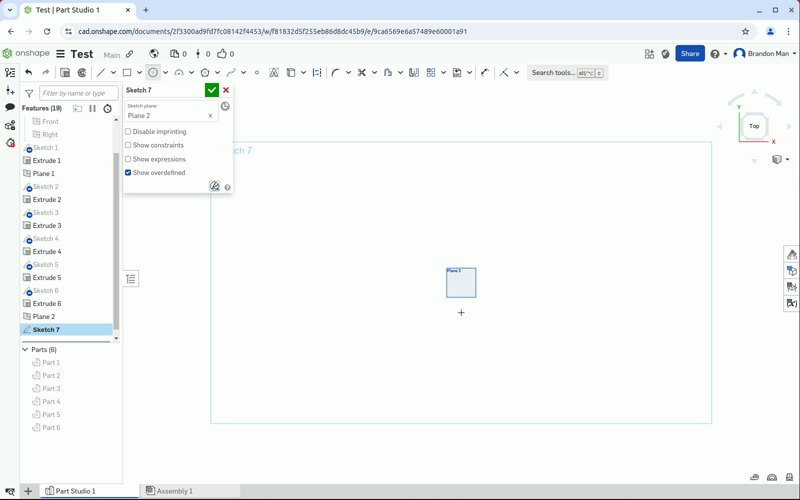
key_up(shift)
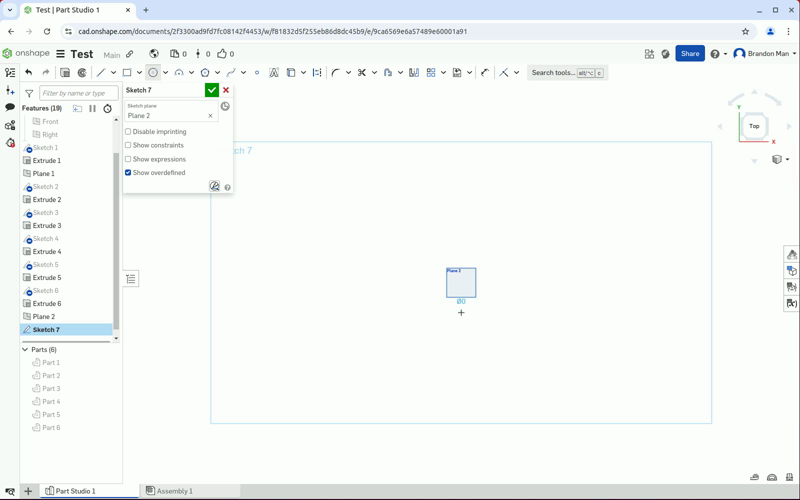
mouse_move(520, 312)
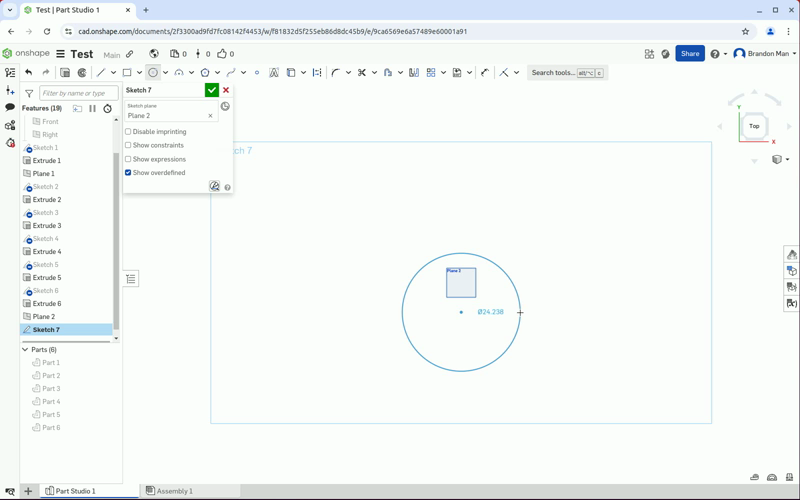
click(520, 312)
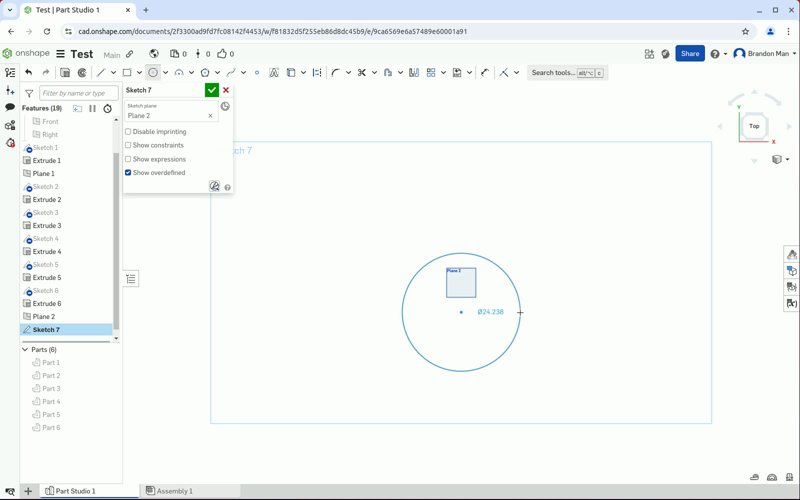
key(esc)
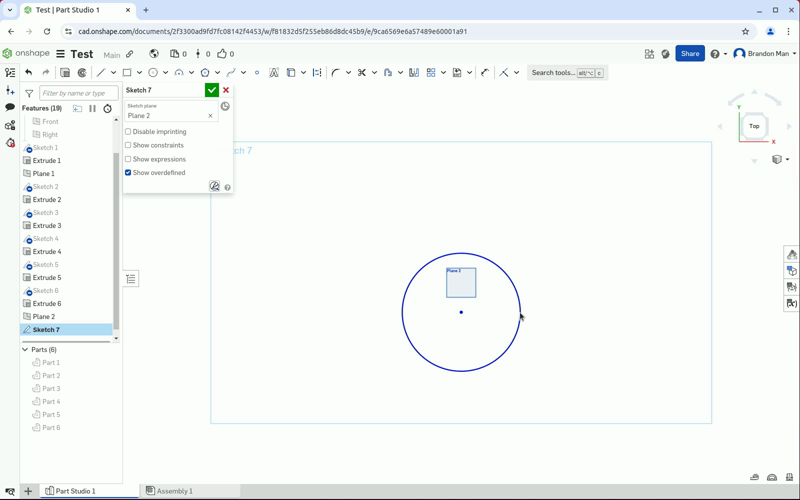
key(c)
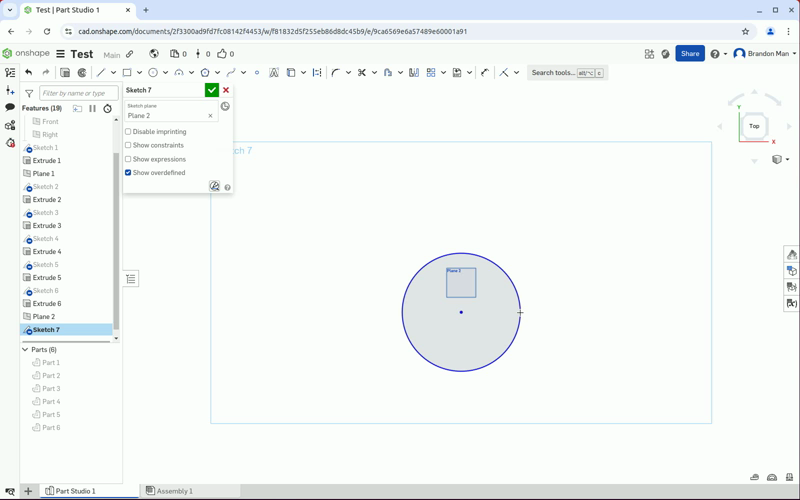
key_down(shift)
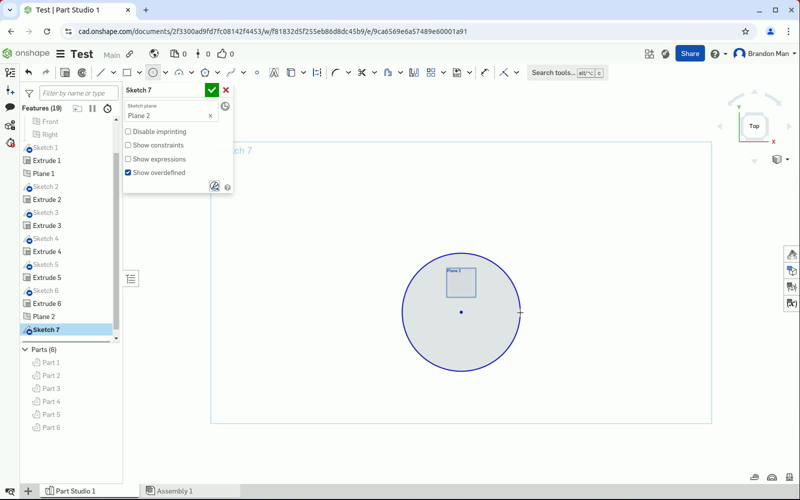
mouse_move(461, 312)
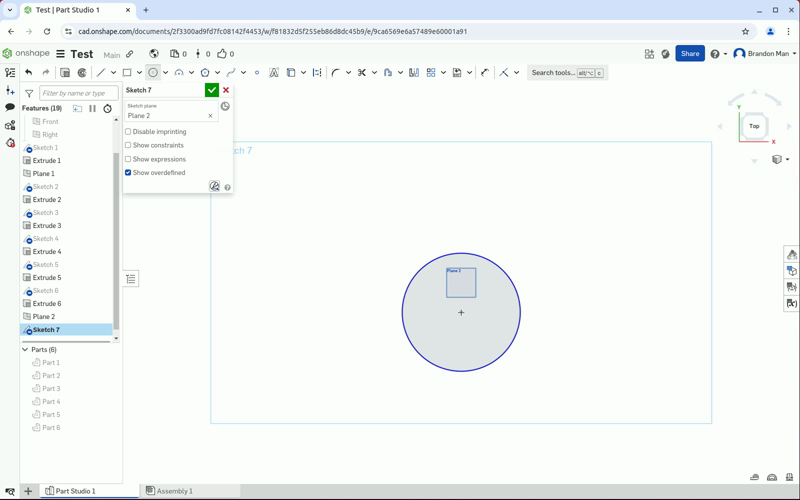
click(461, 312)
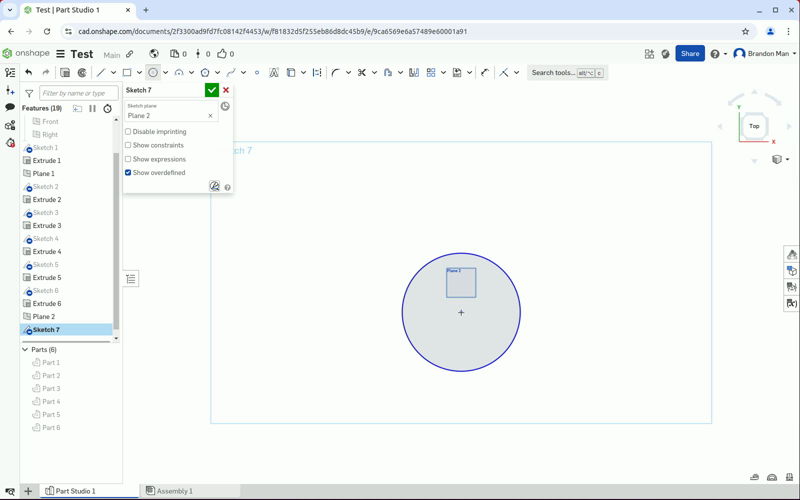
key_up(shift)
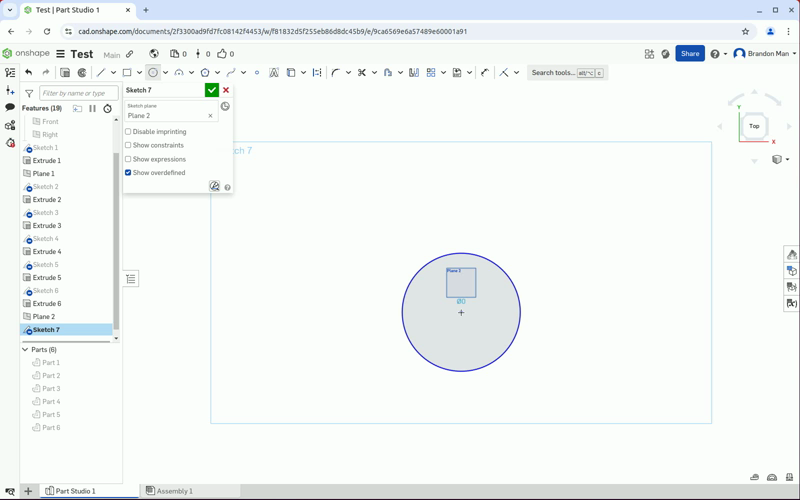
mouse_move(515, 312)
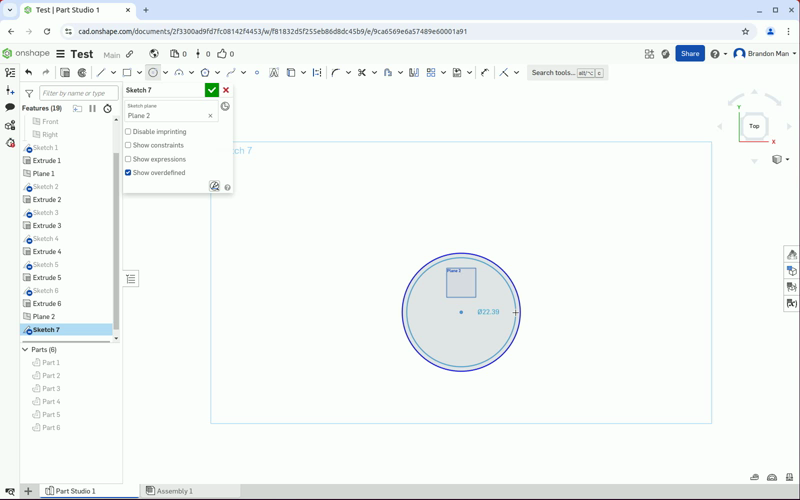
click(515, 312)
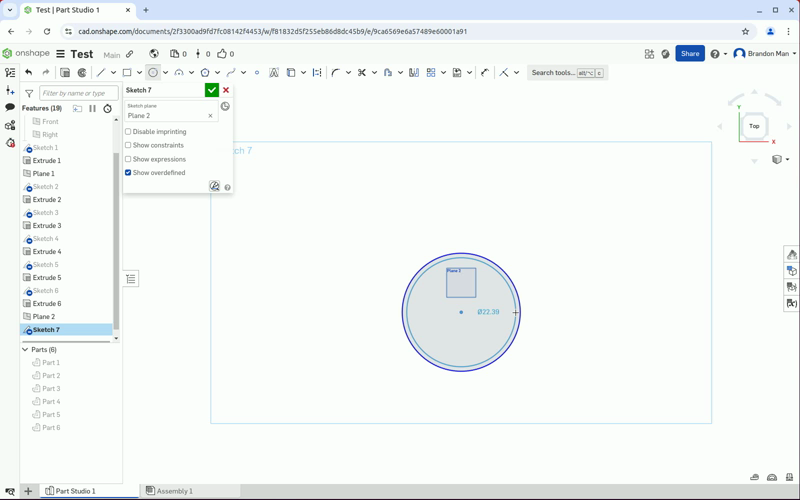
key(esc)
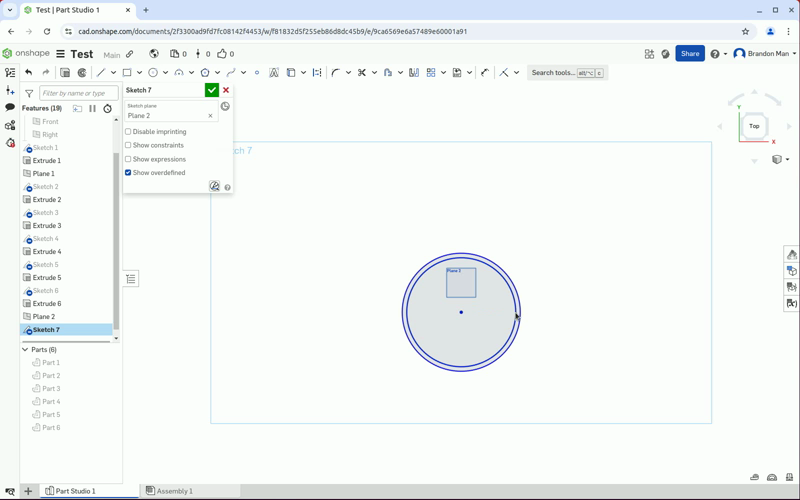
mouse_move(425, 267)
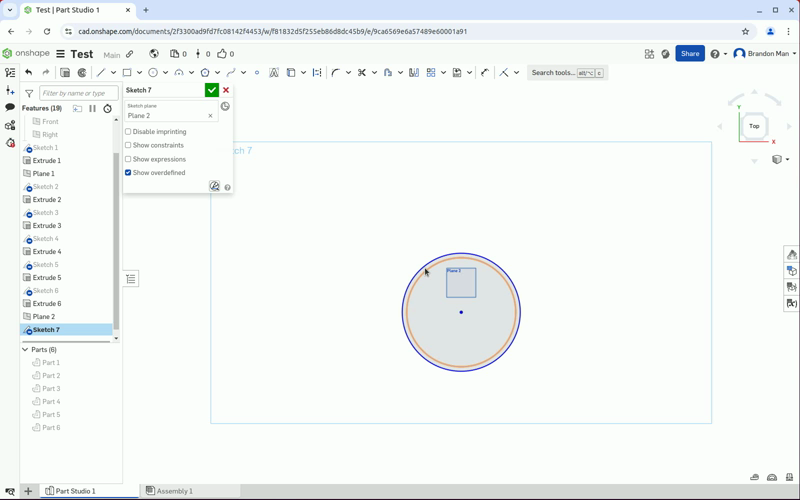
scroll(6)
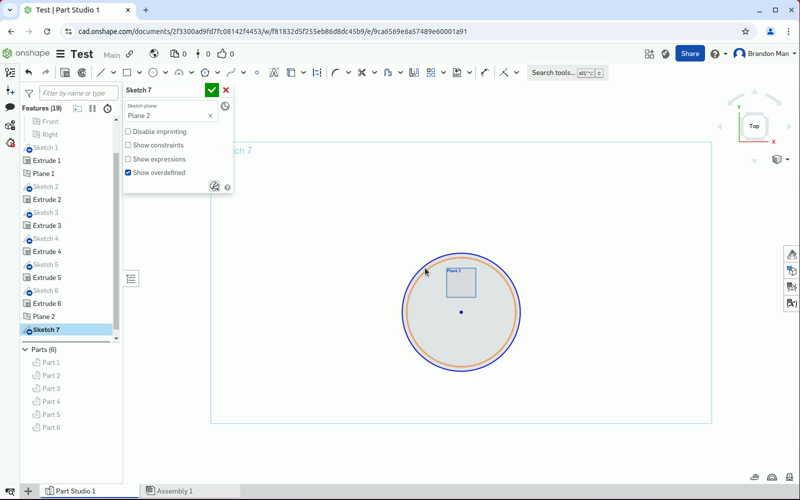
scroll(6)
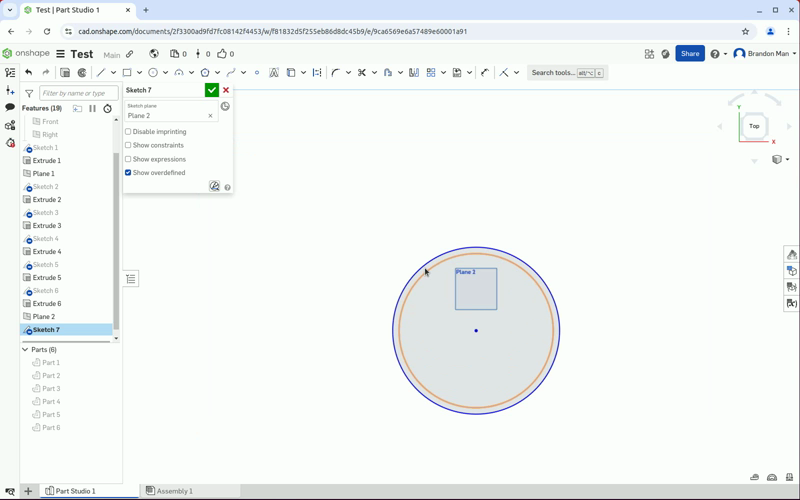
scroll(6)
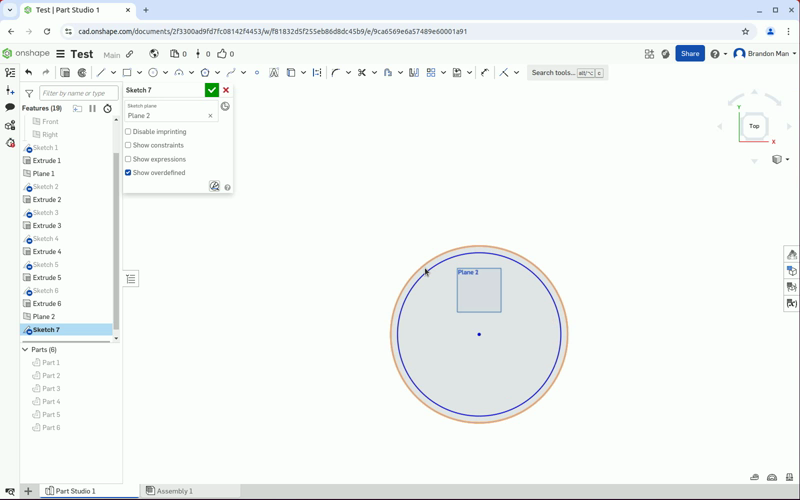
scroll(6)
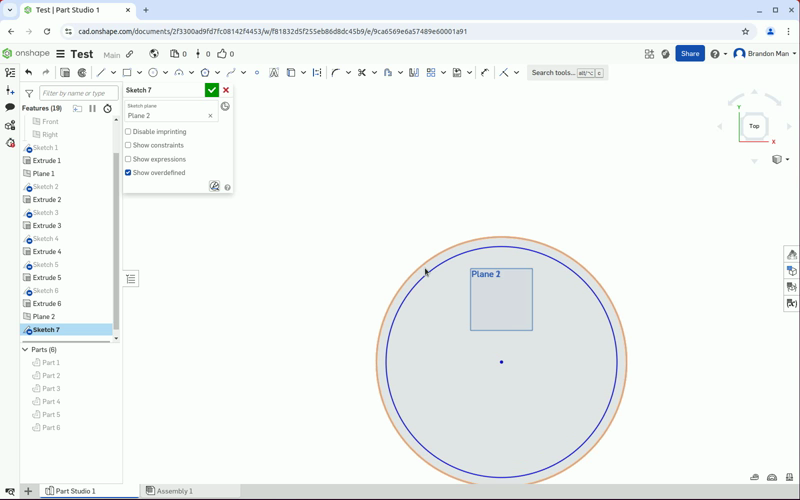
scroll(6)
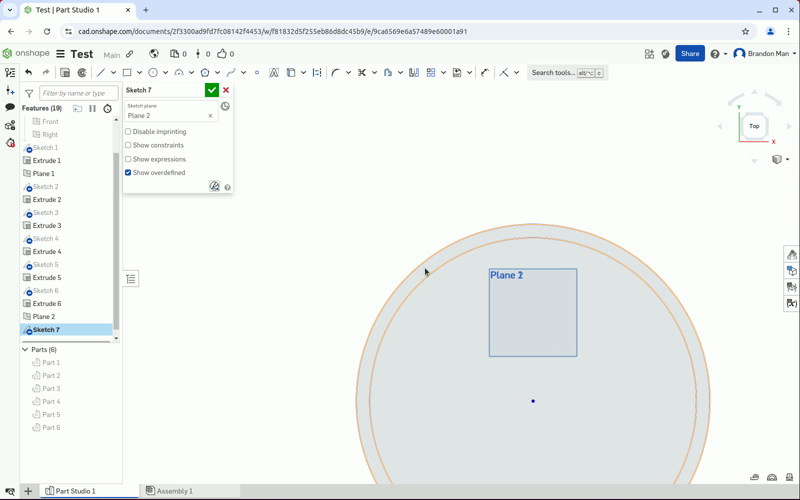
scroll(6)
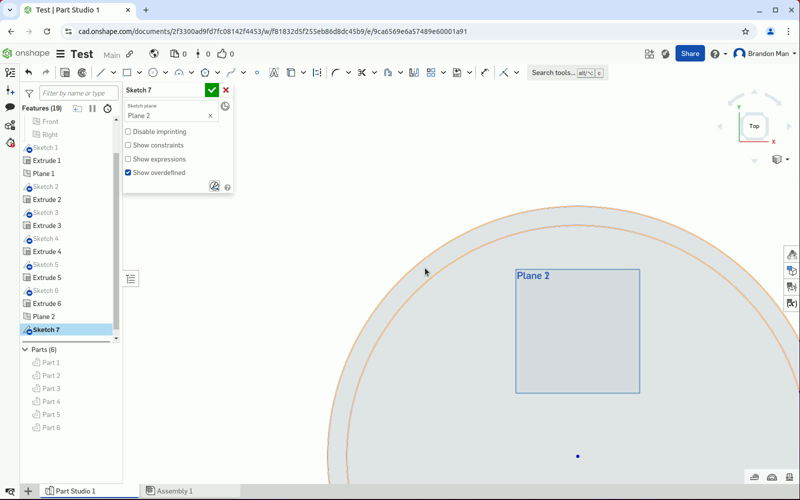
scroll(6)
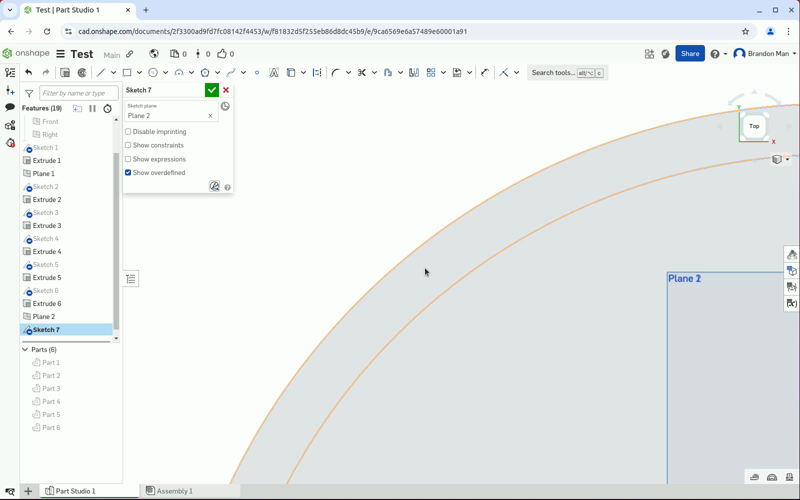
click(425, 267)
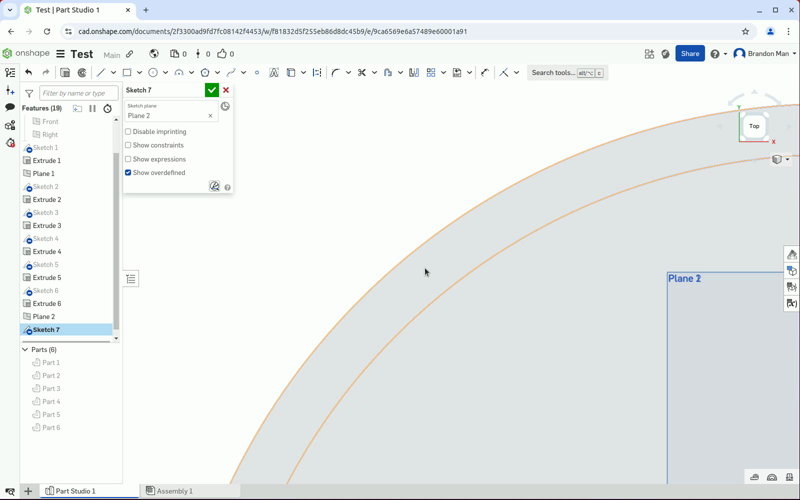
scroll(-6)
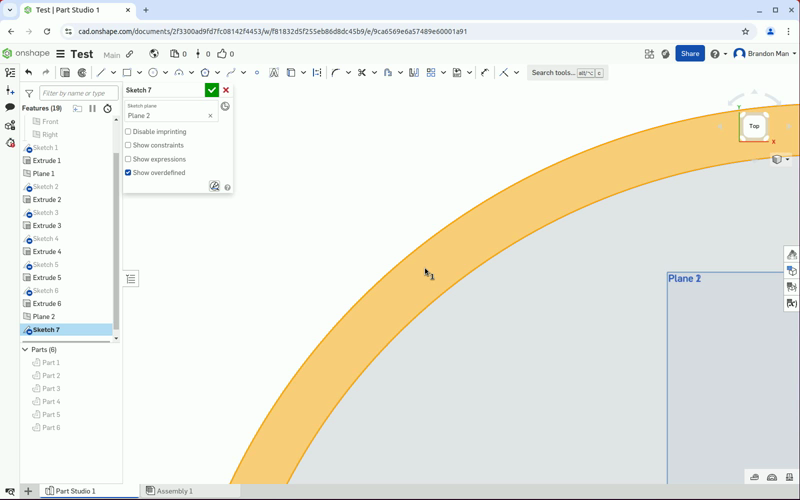
scroll(-6)
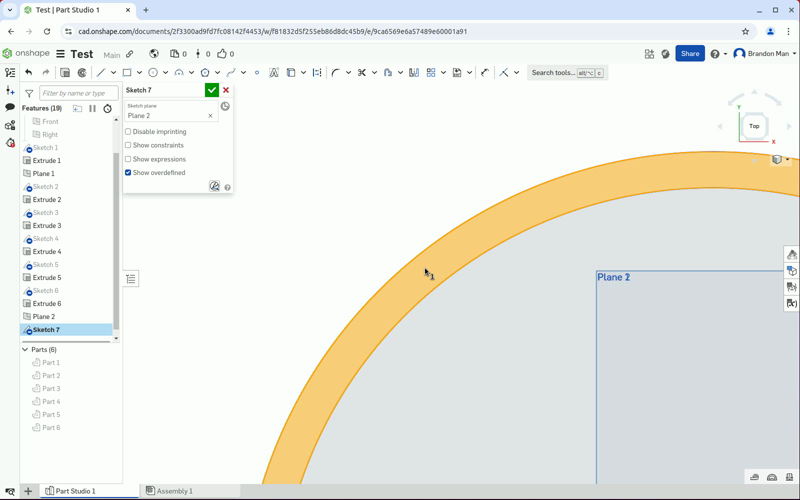
scroll(-6)
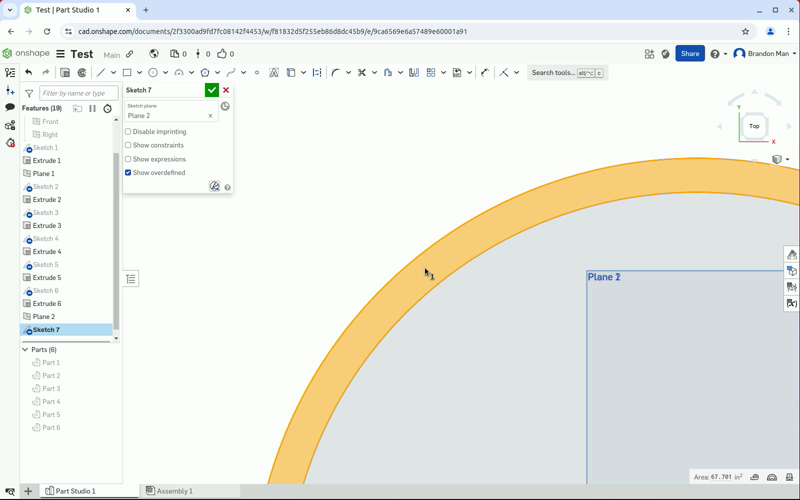
scroll(-6)
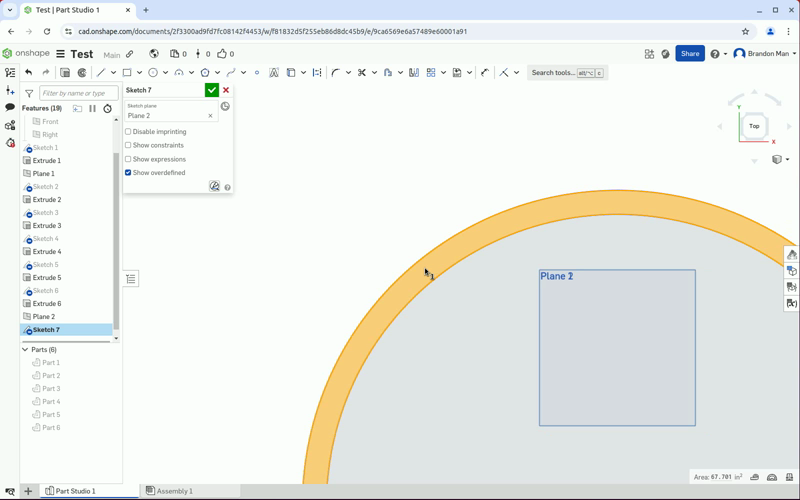
scroll(-6)
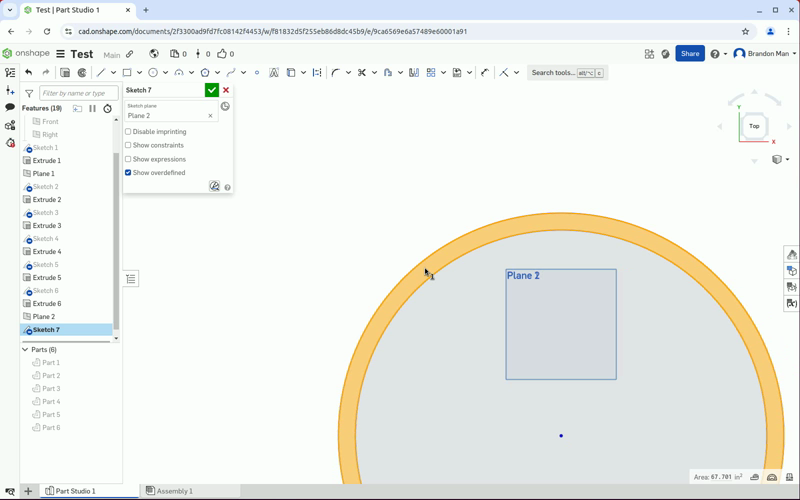
scroll(-6)
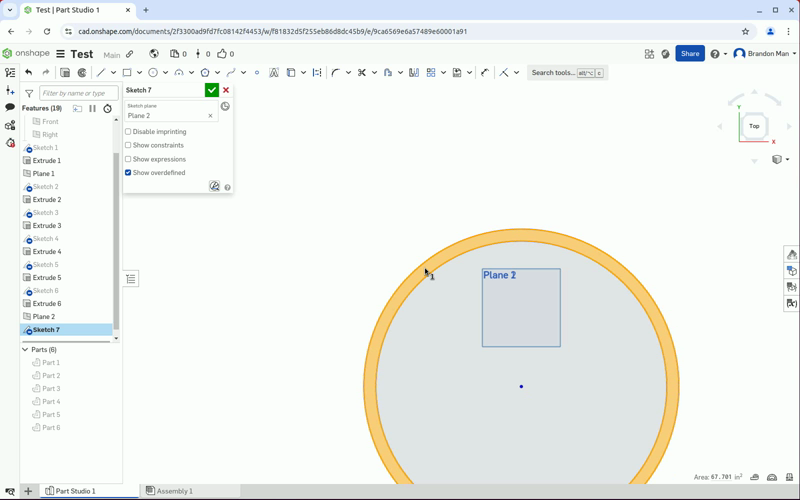
scroll(-6)
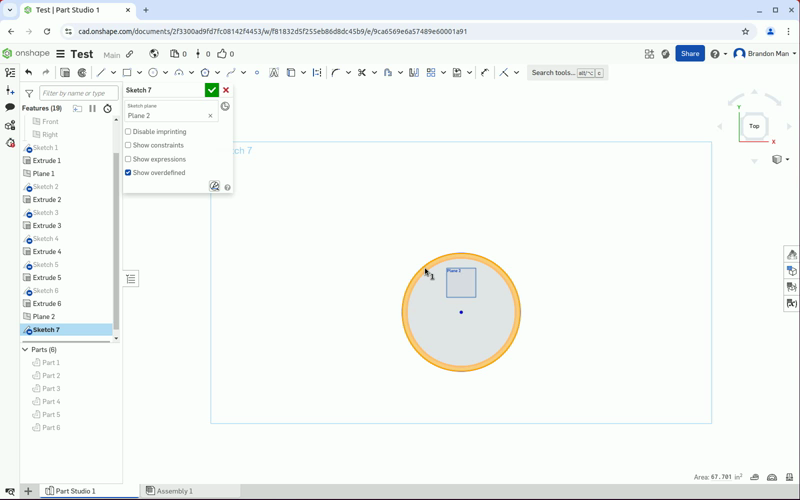
mouse_move(73, 352)
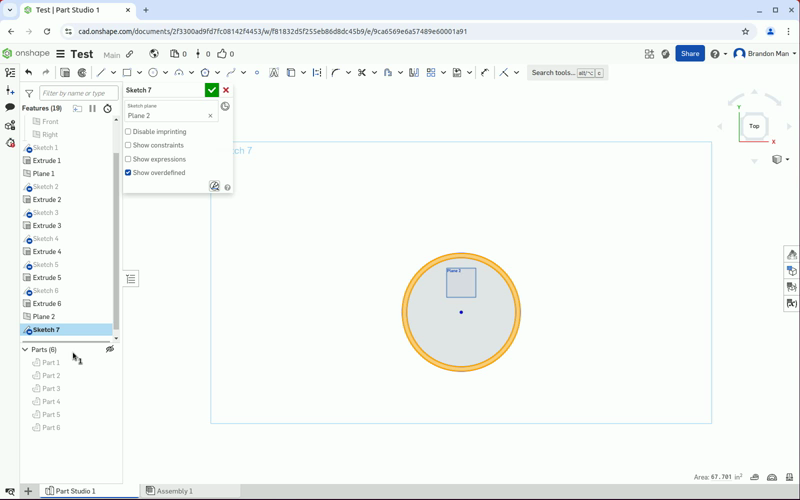
key(shift+y)
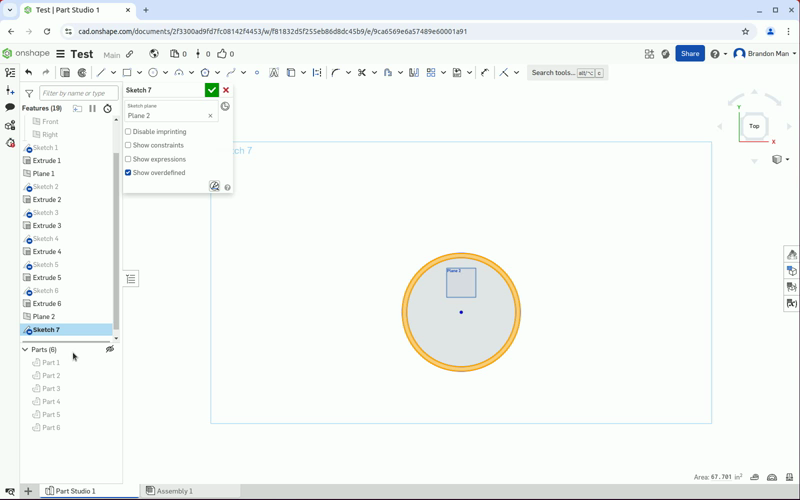
key(shift+e)
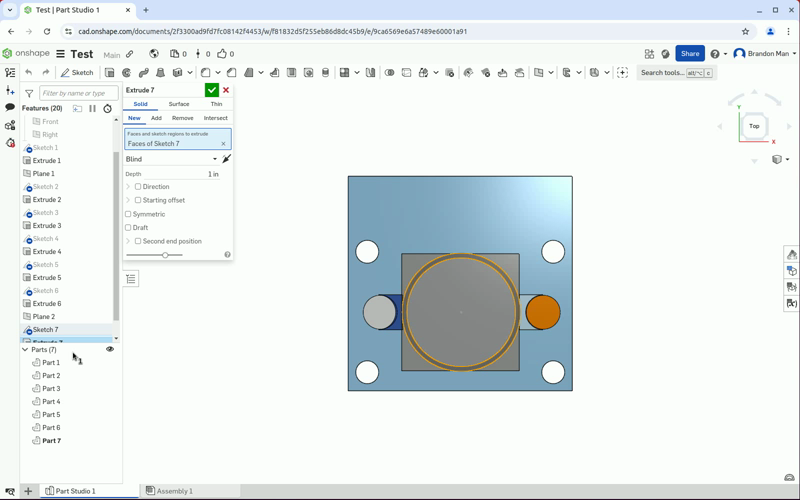
mouse_move(143, 106)
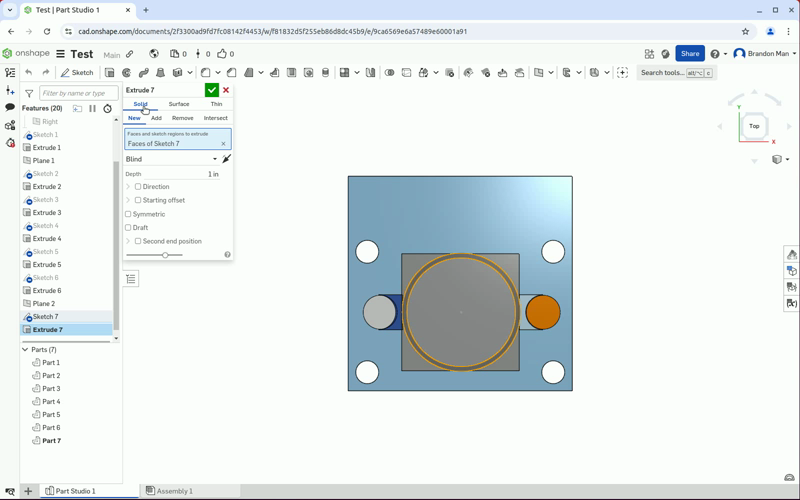
click(143, 106)
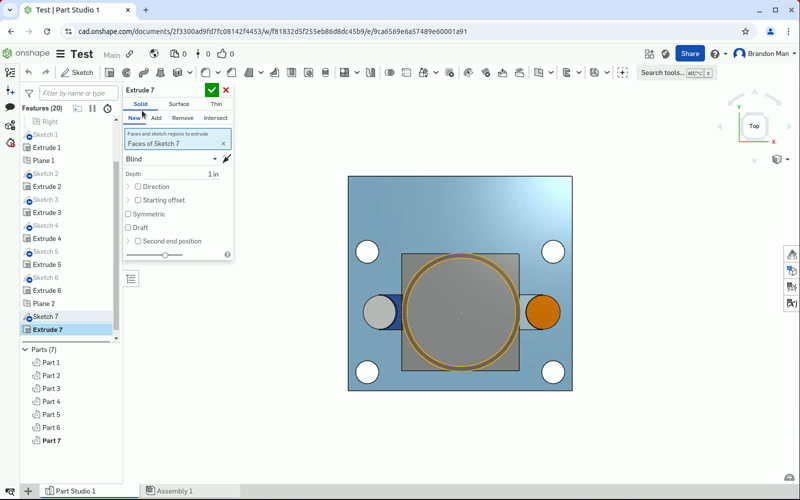
mouse_move(137, 120)
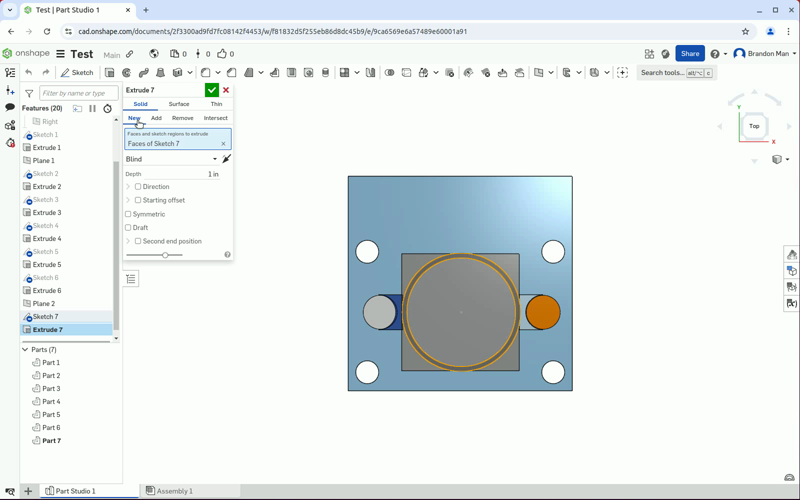
click(137, 120)
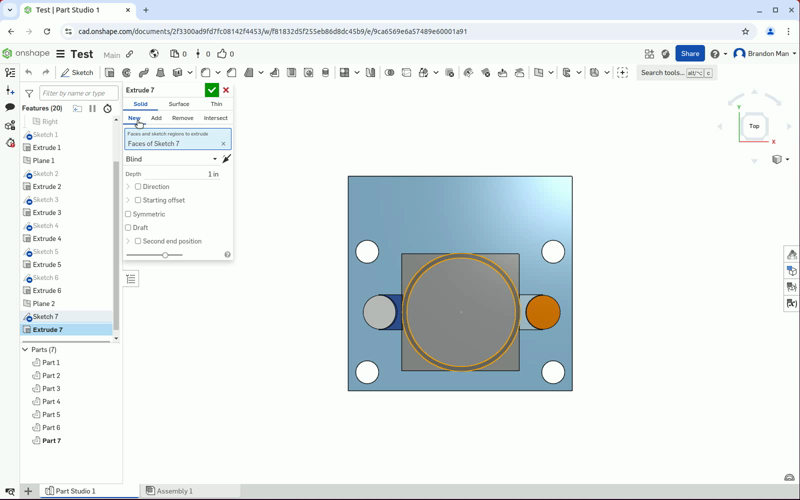
key(tab, 4)
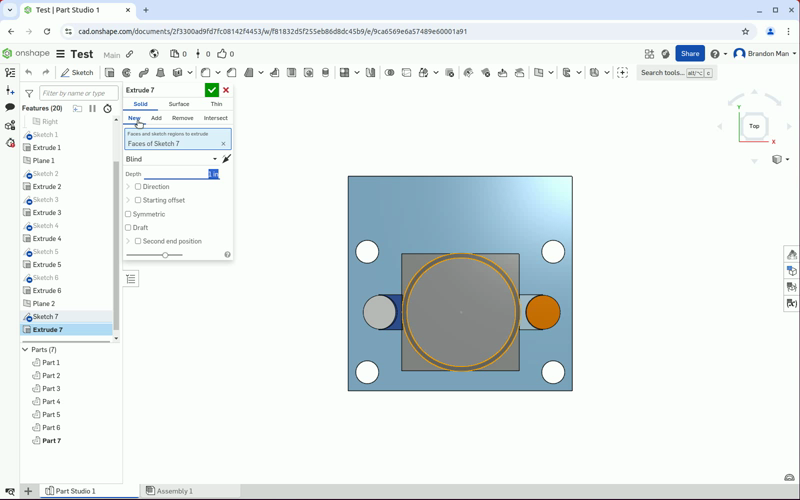
text(7.703)
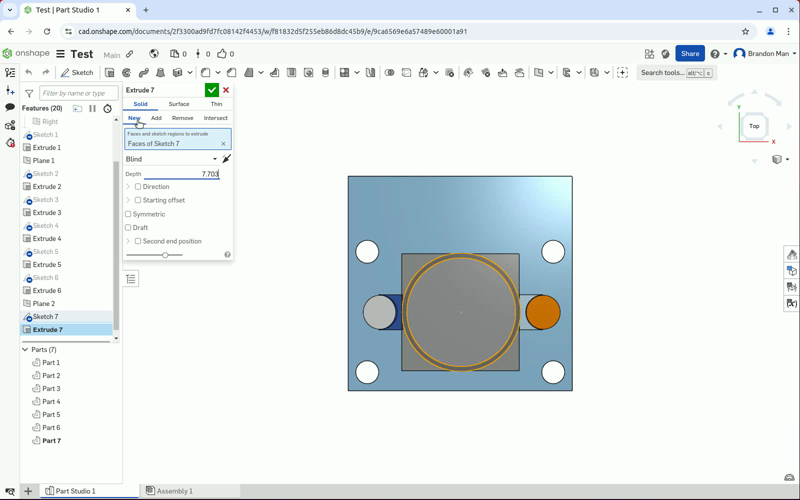
key(enter)
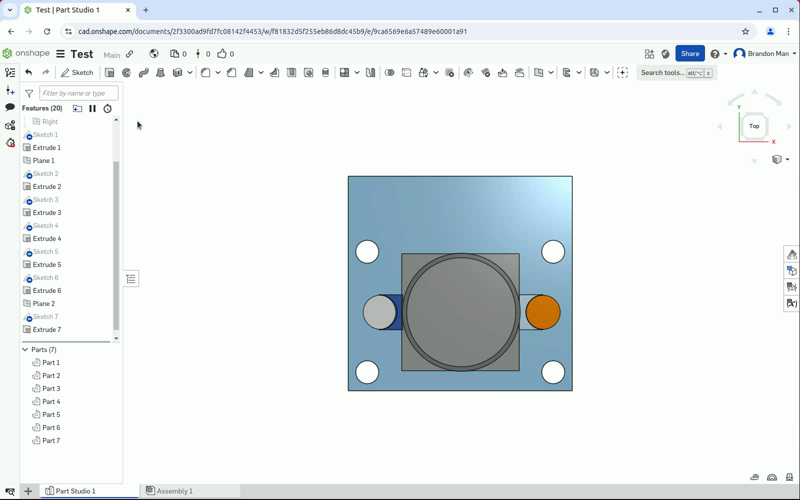
key(shift+h)
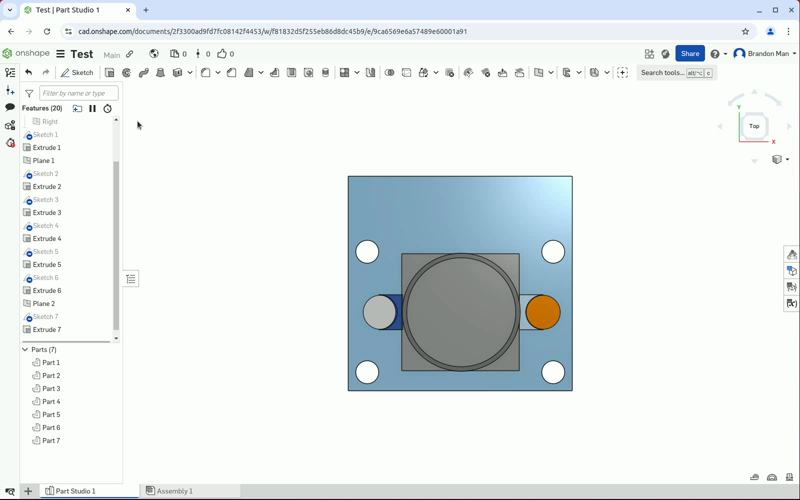
key(shift+h)
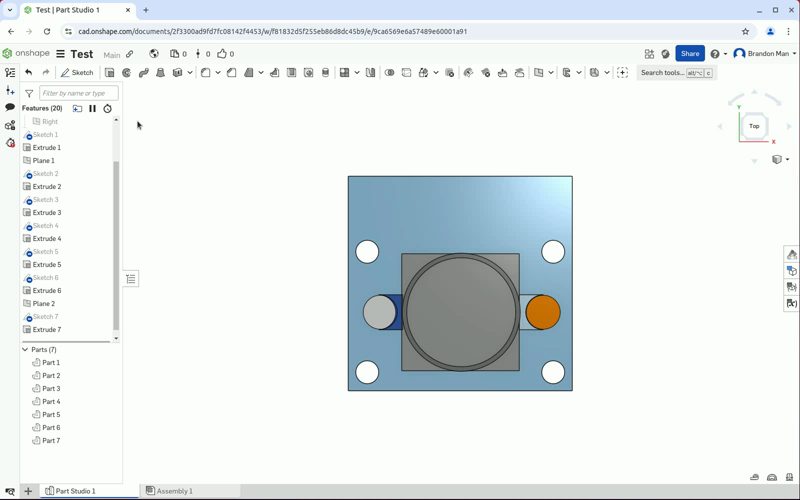
key(shift+7)
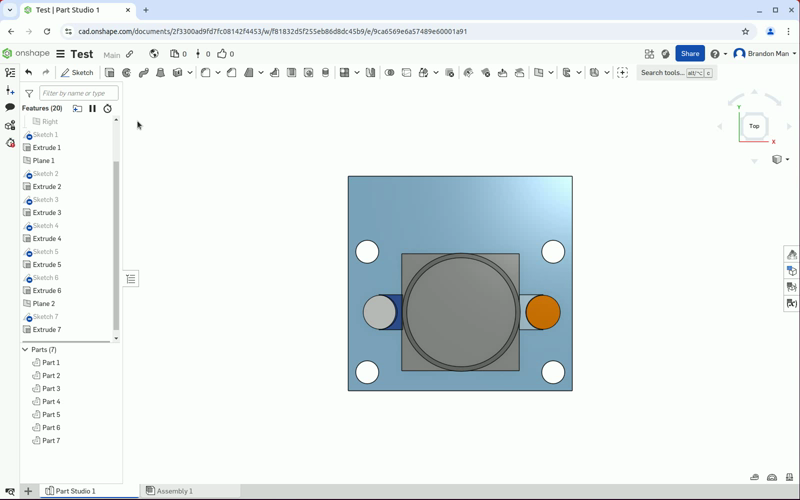
key(up, 3)
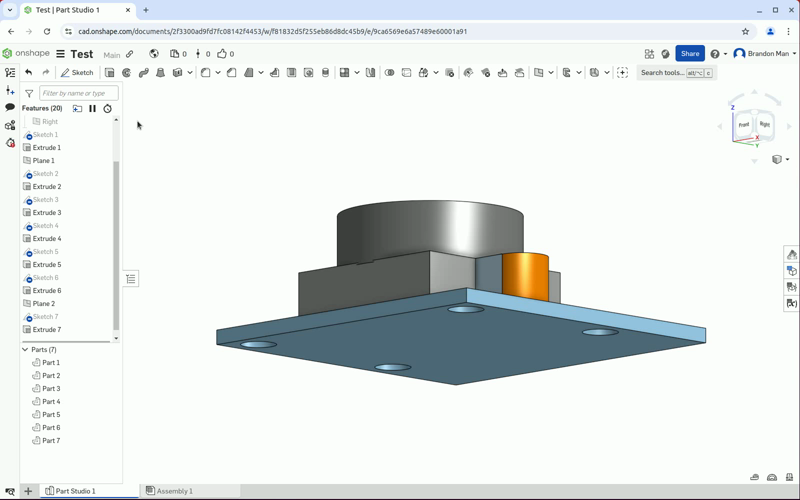
key(left, 3)
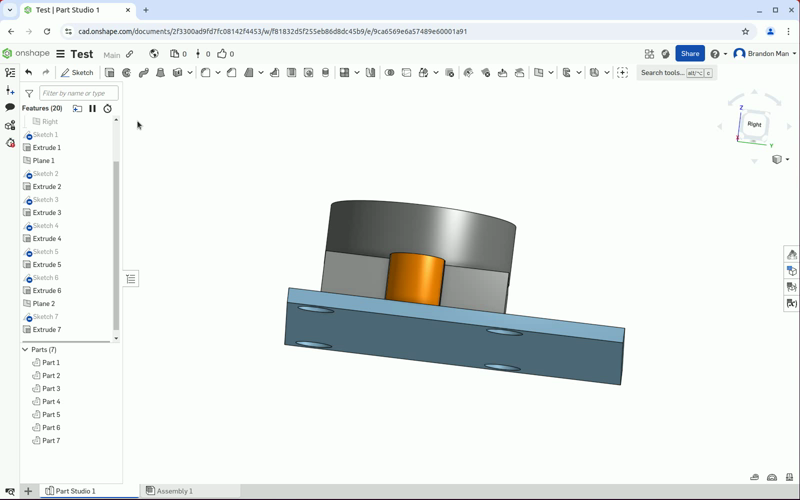
key(right, 3)
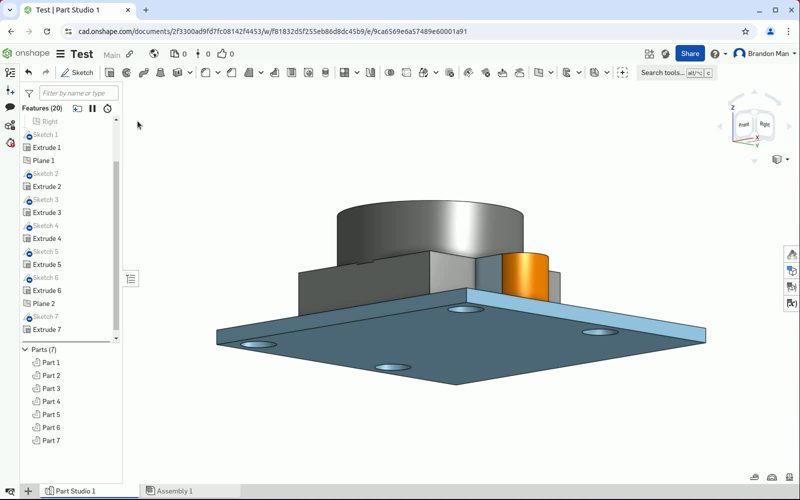
key(down, 3)
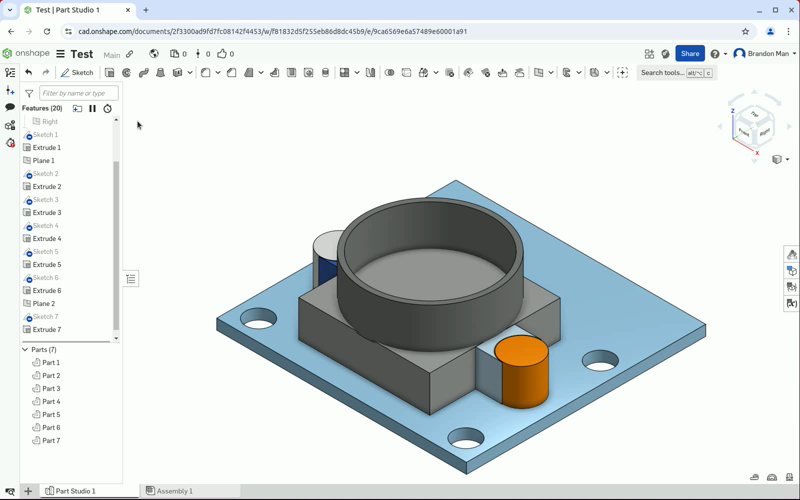
mouse_move(69, 137)
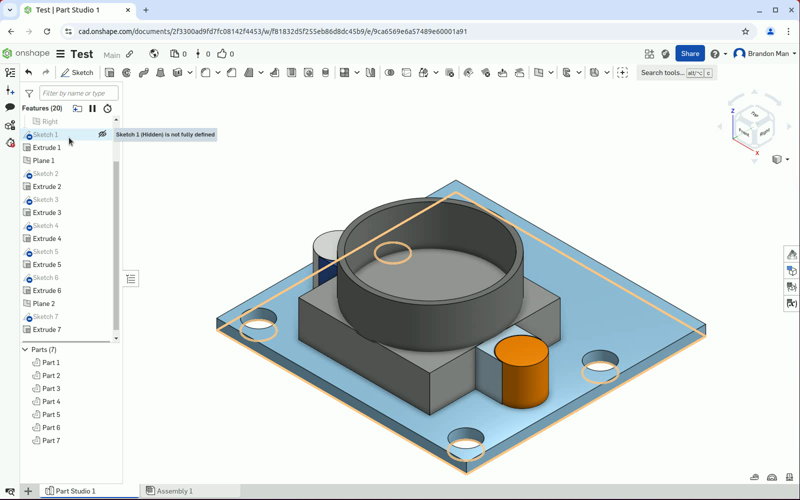
click(69, 137)